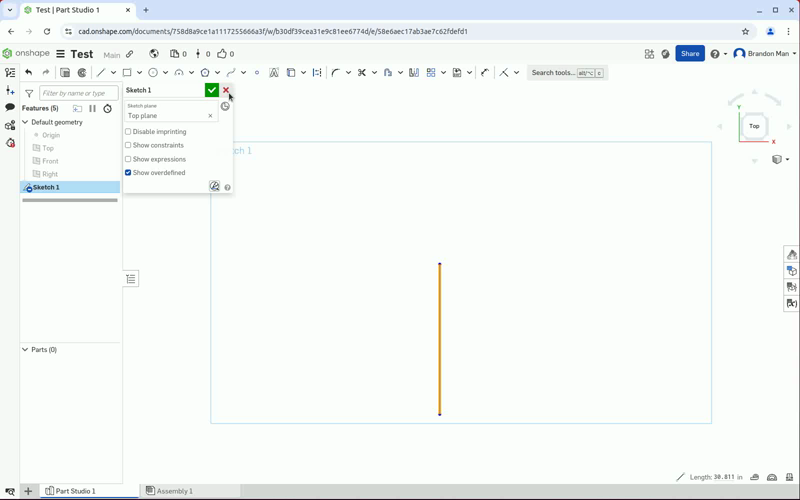
key(shift+h)
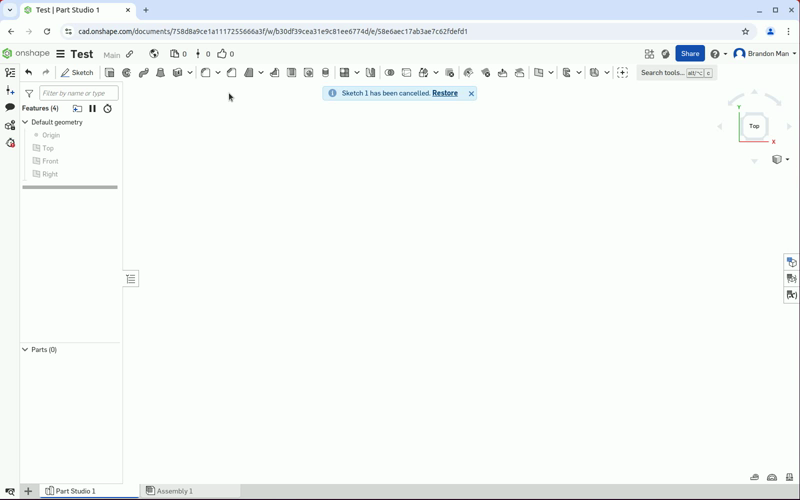
mouse_move(73, 352)
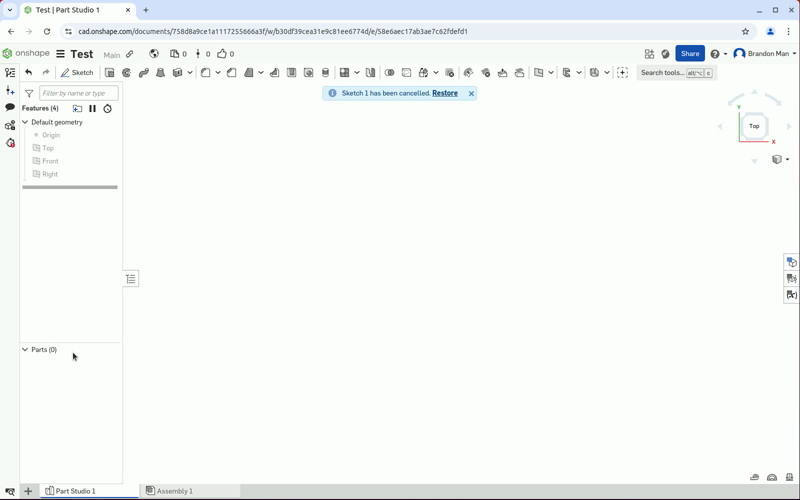
key(y)
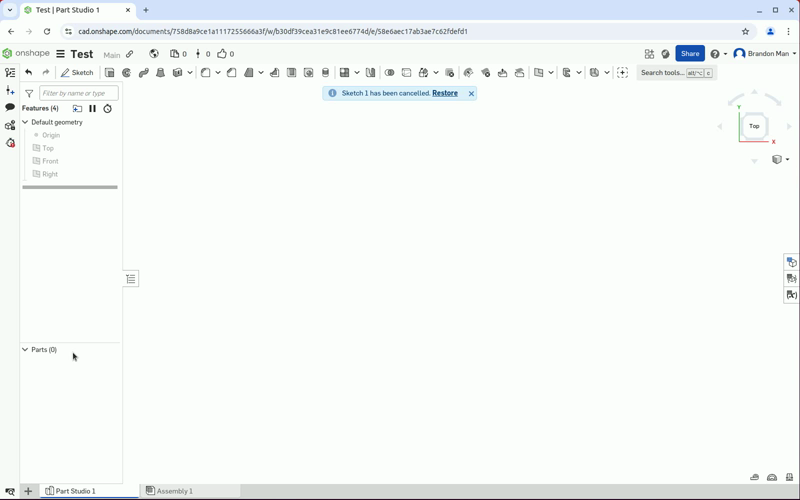
key(shift+p)
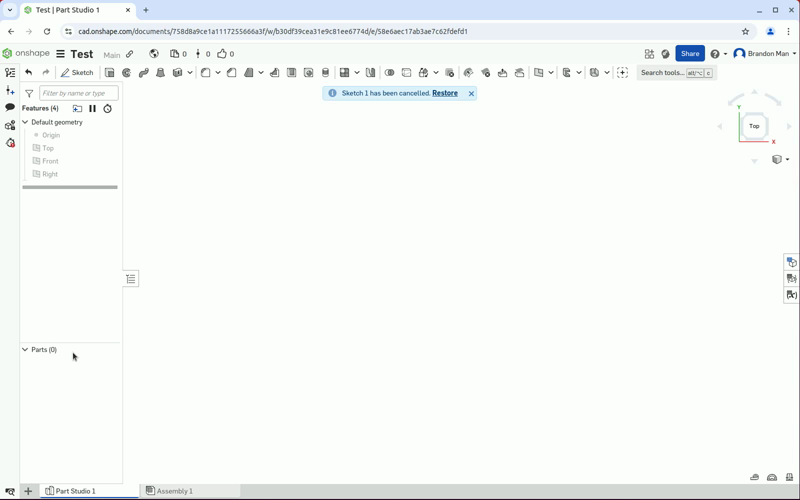
key(space)
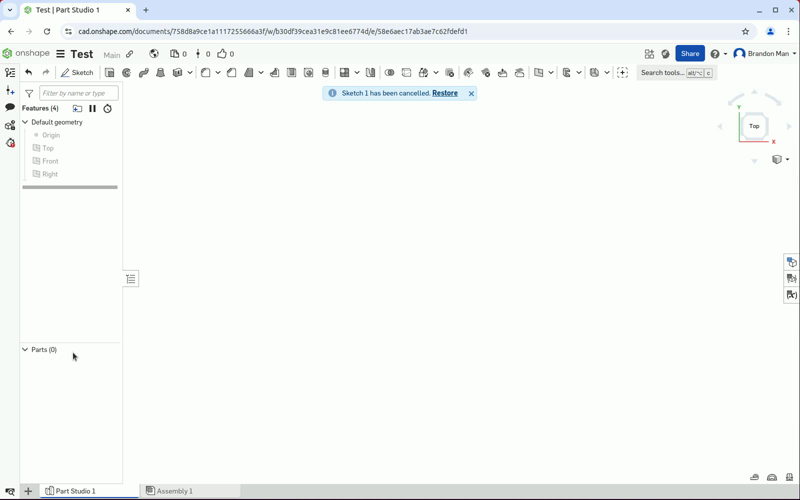
key_down(shift)
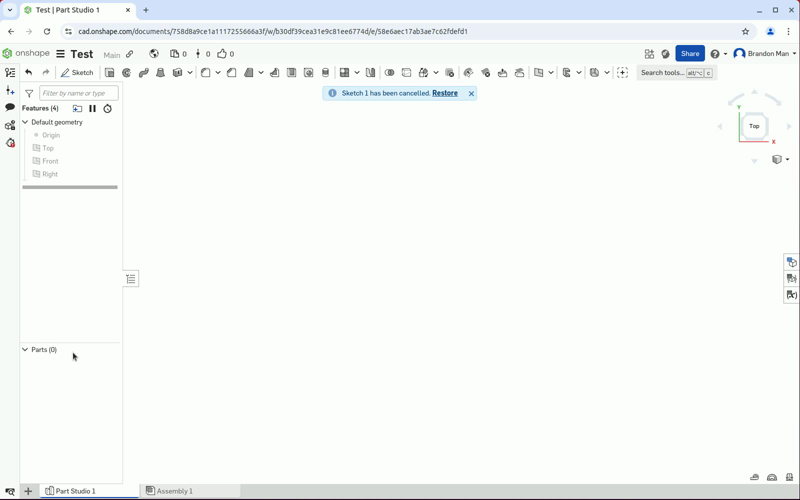
key(up)
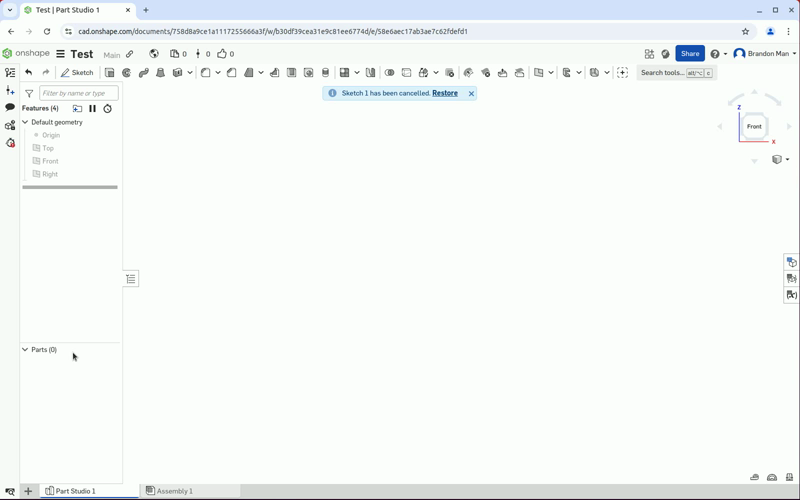
key_up(shift)
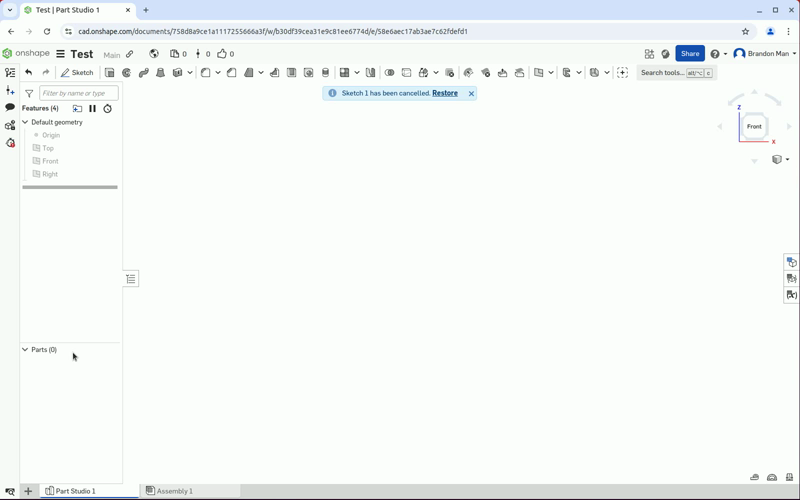
mouse_move(73, 352)
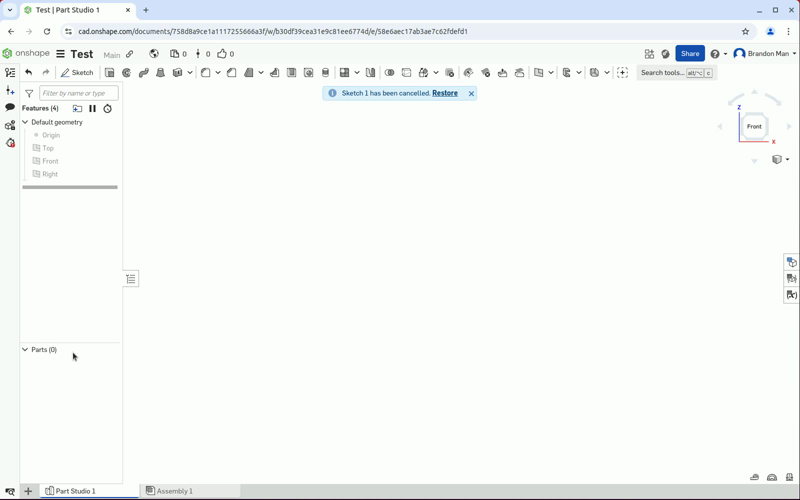
key(shift+y)
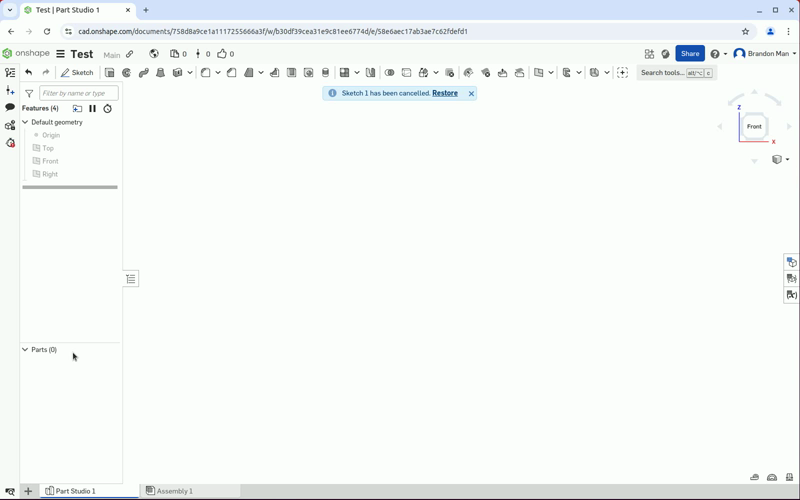
key(shift+s)
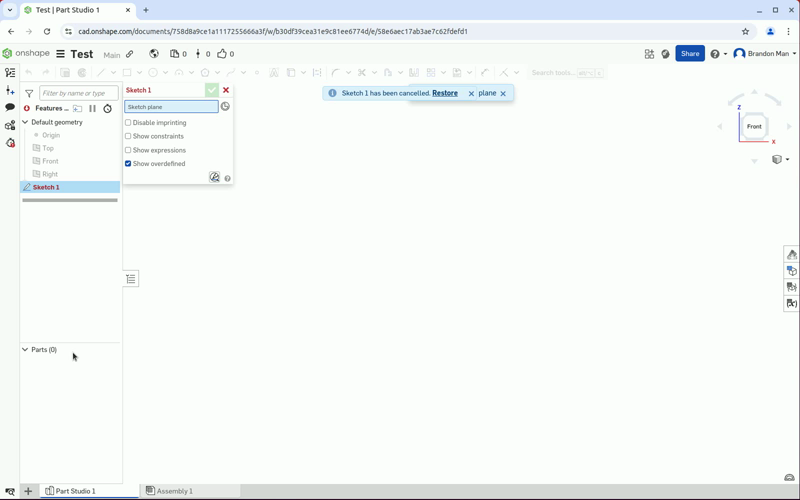
mouse_move(73, 163)
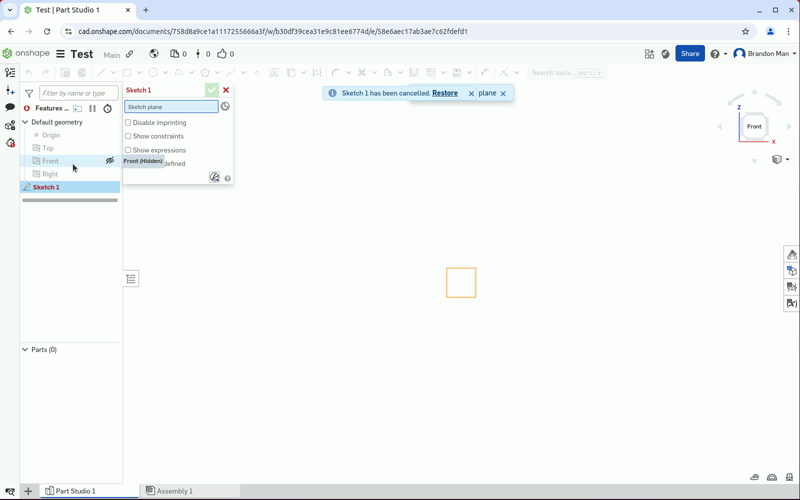
click(73, 163)
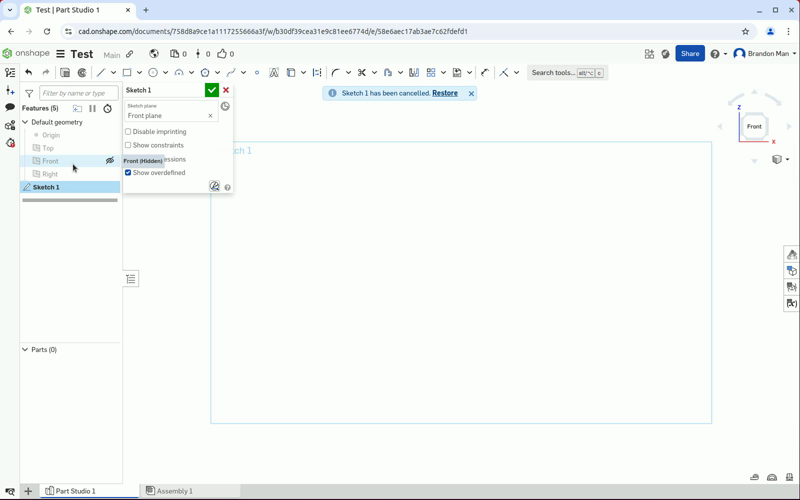
mouse_move(73, 352)
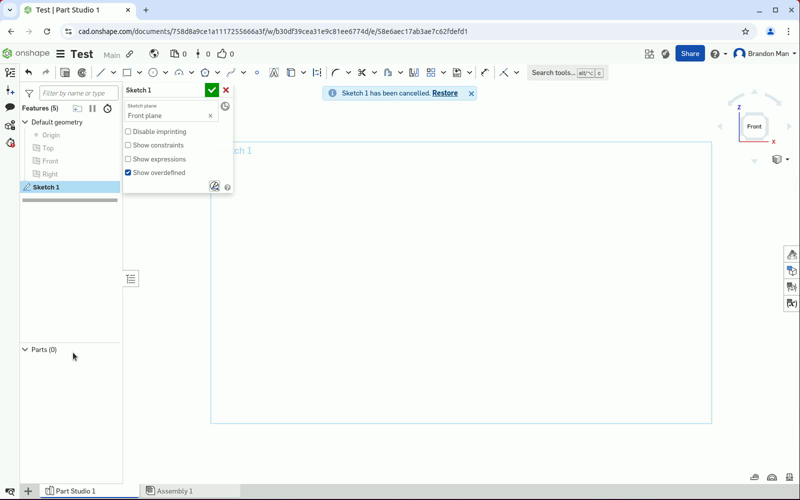
key(y)
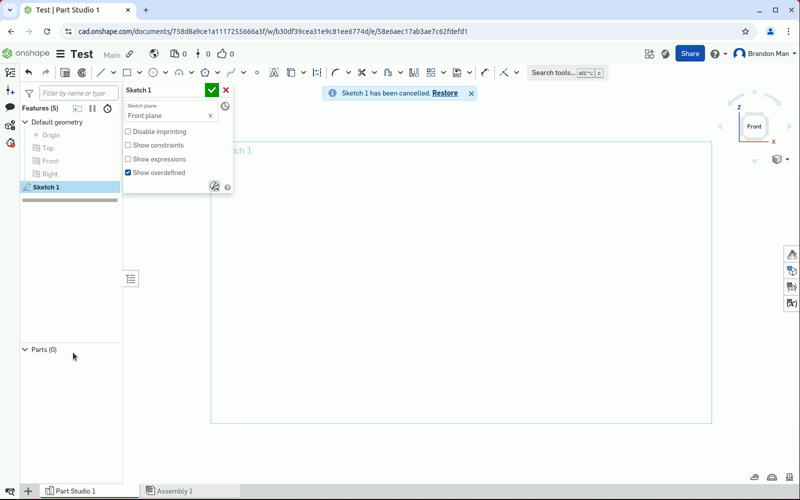
key(l)
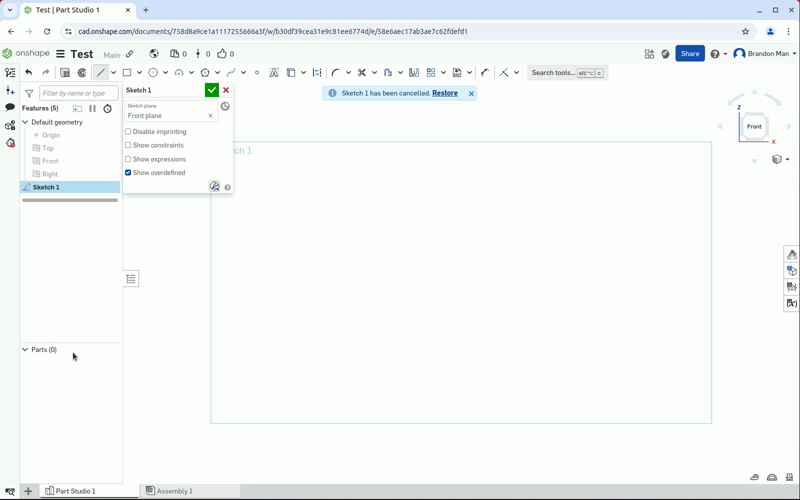
key_down(shift)
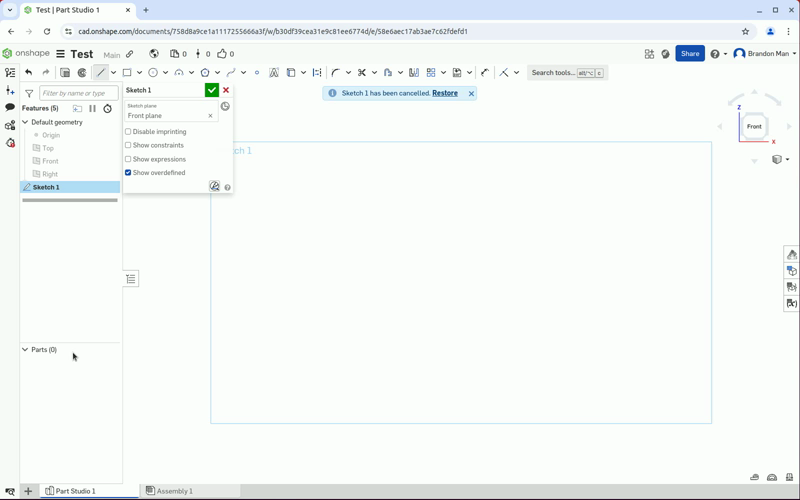
mouse_move(444, 279)
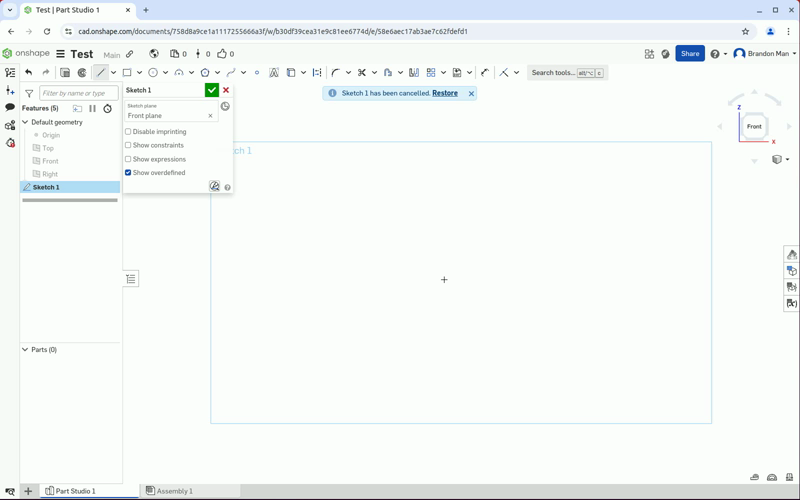
click(444, 279)
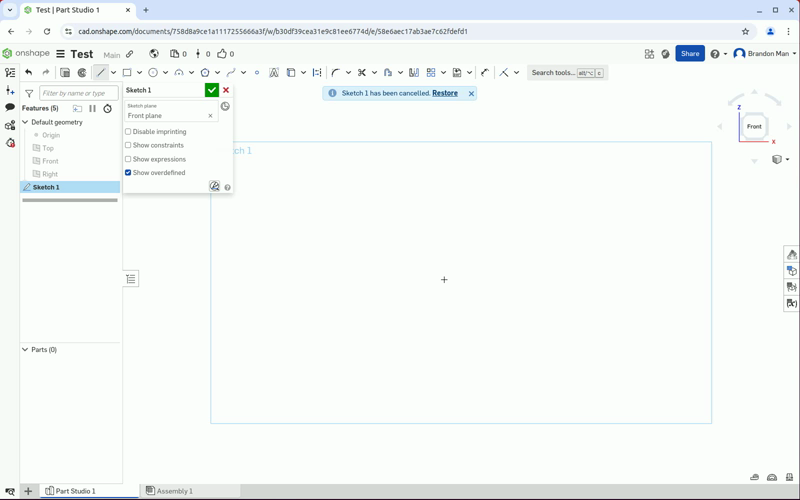
key_up(shift)
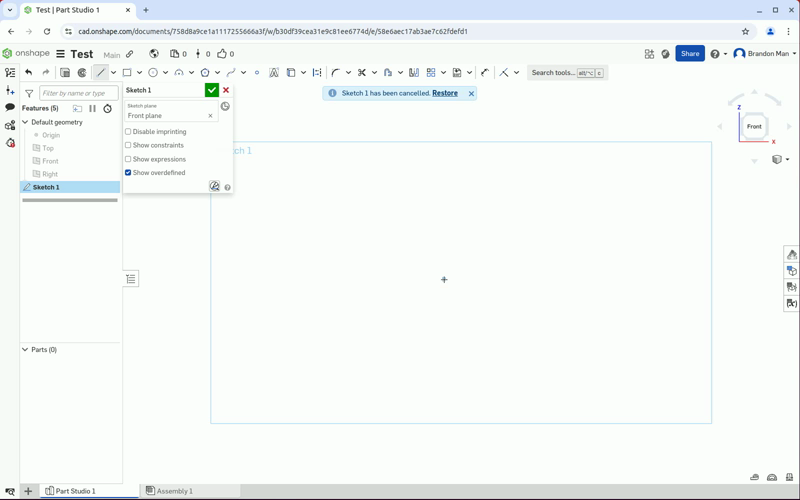
key_down(shift)
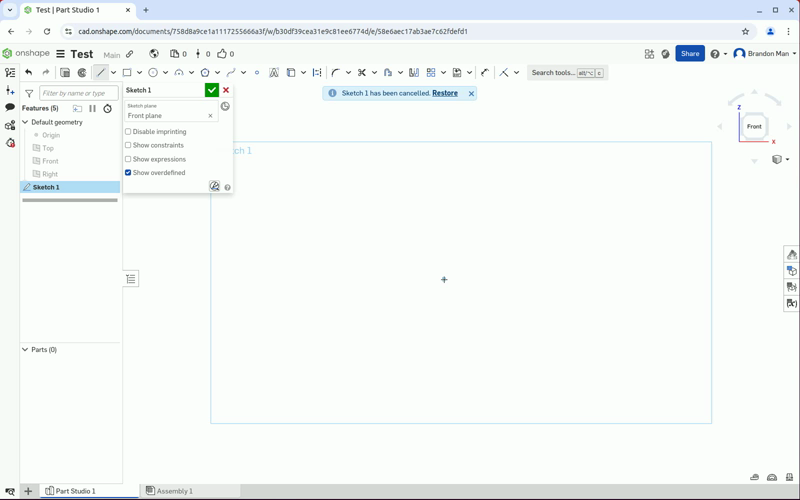
mouse_move(474, 279)
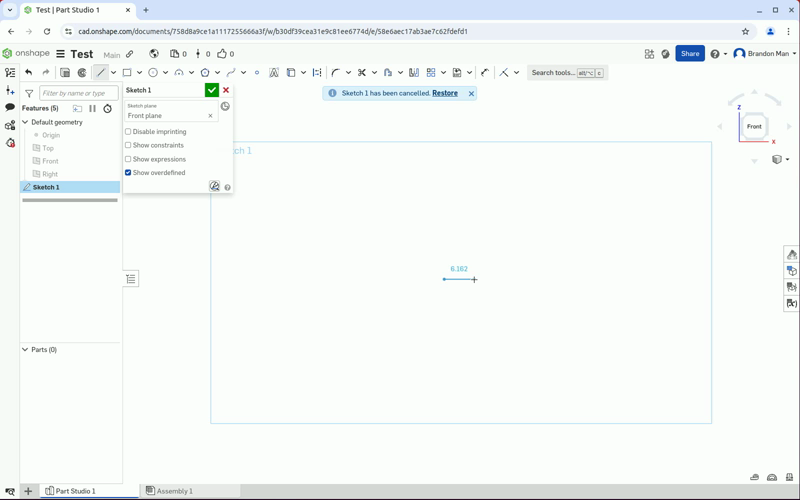
mouse_move(456, 279)
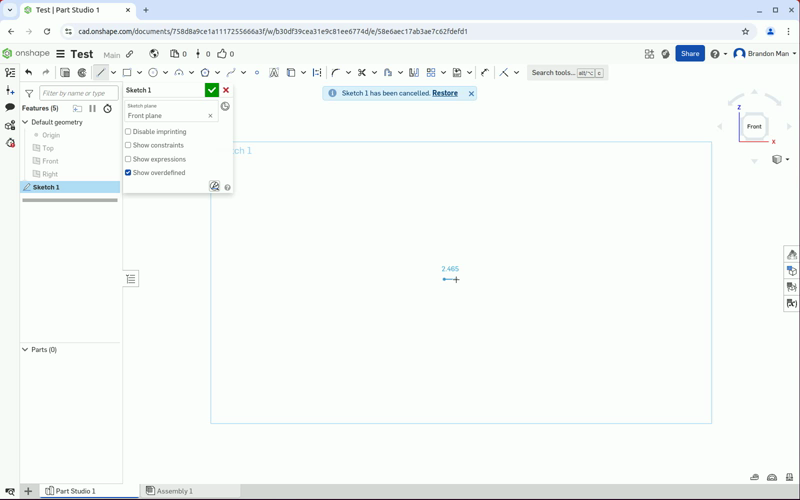
click(456, 279)
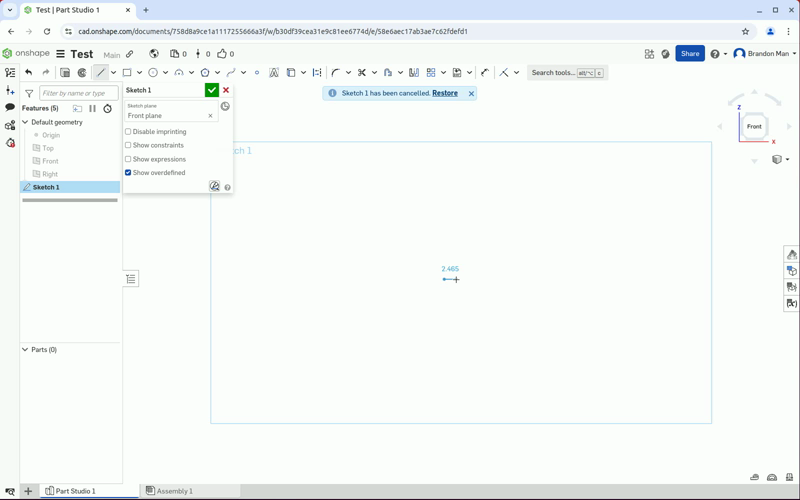
key_up(shift)
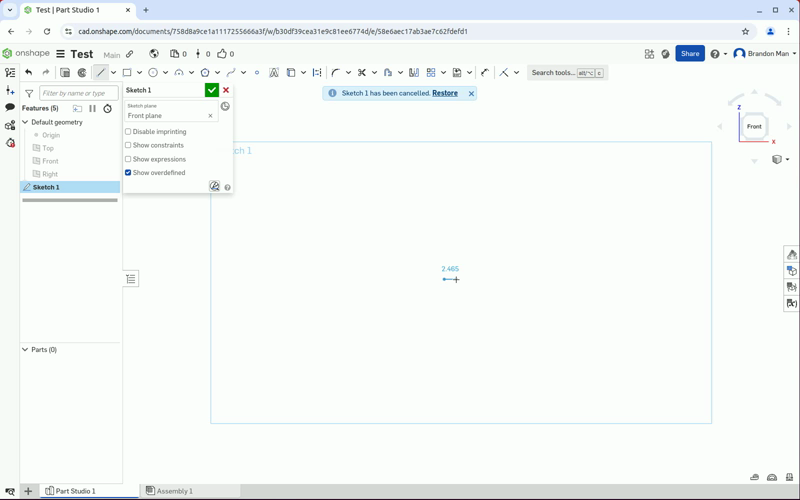
key_down(shift)
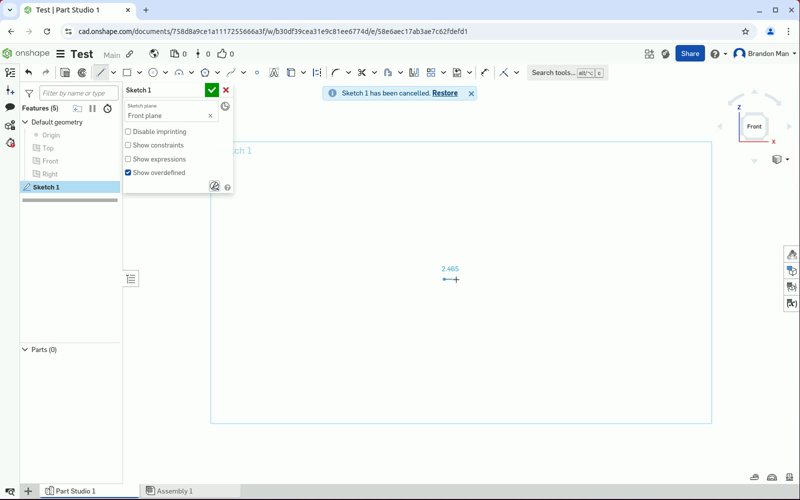
mouse_move(486, 279)
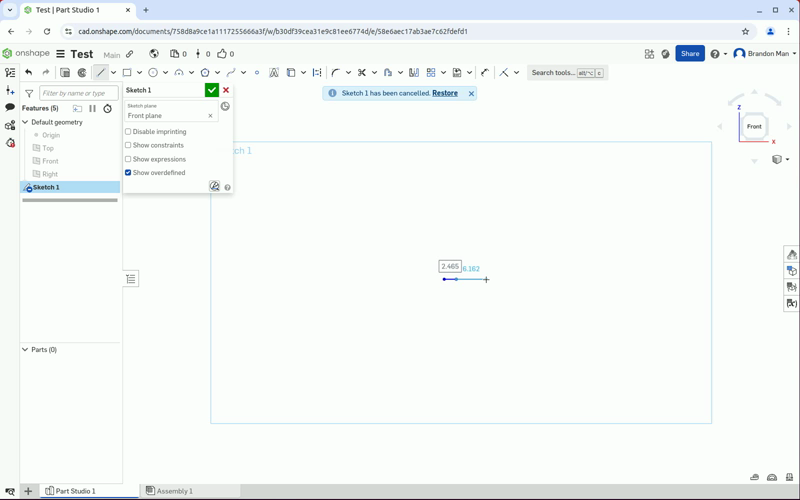
mouse_move(456, 270)
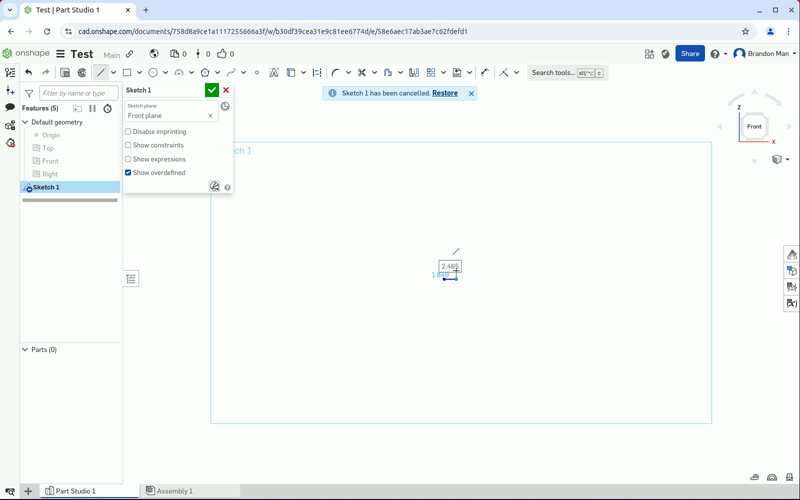
click(456, 270)
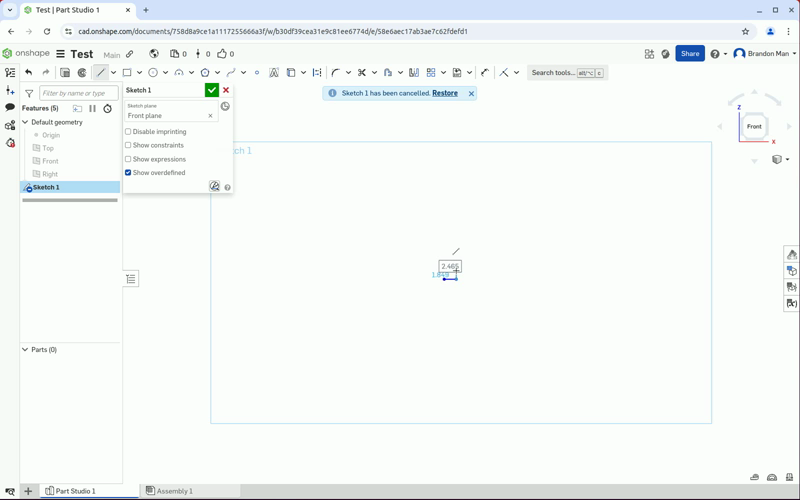
key_up(shift)
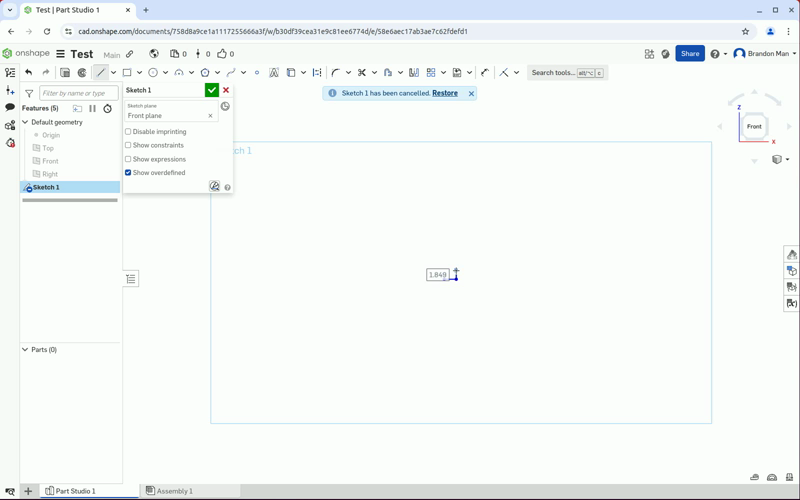
key_down(shift)
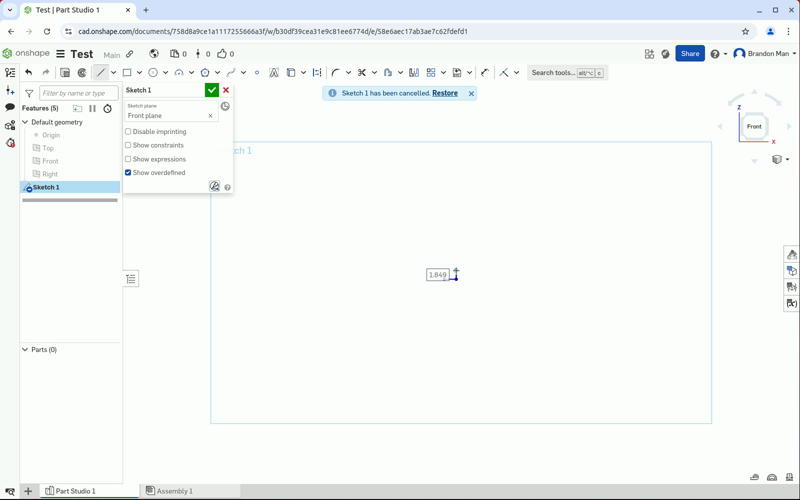
mouse_move(486, 270)
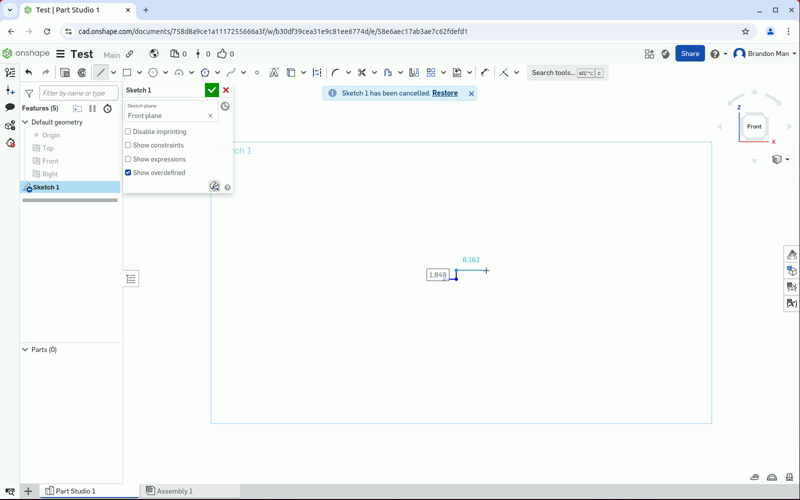
mouse_move(444, 270)
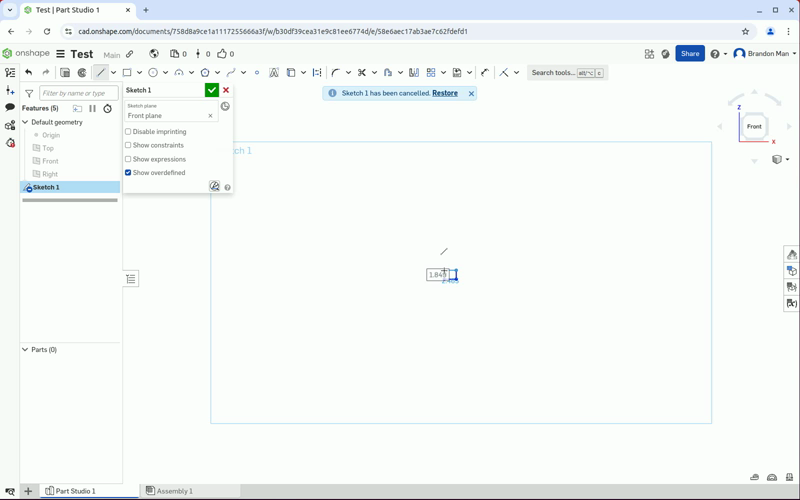
click(444, 270)
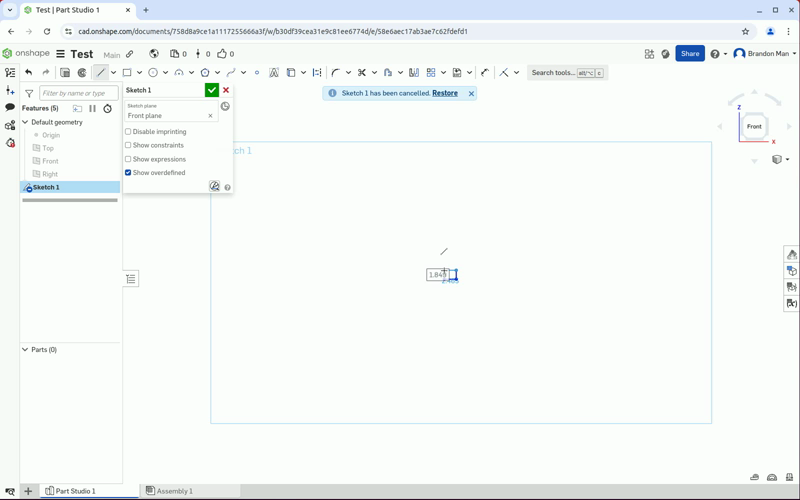
key_up(shift)
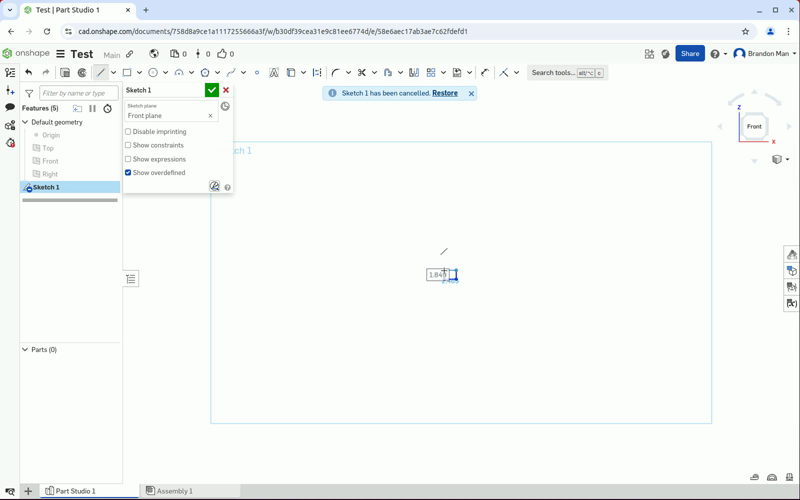
mouse_move(474, 270)
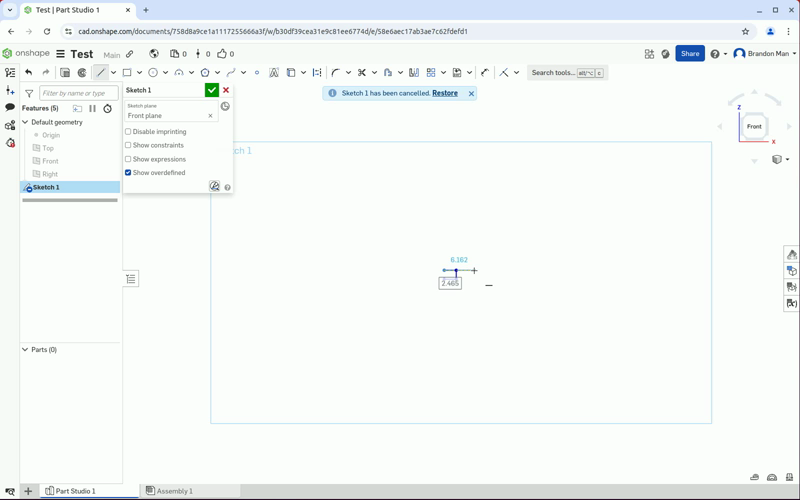
key_down(shift)
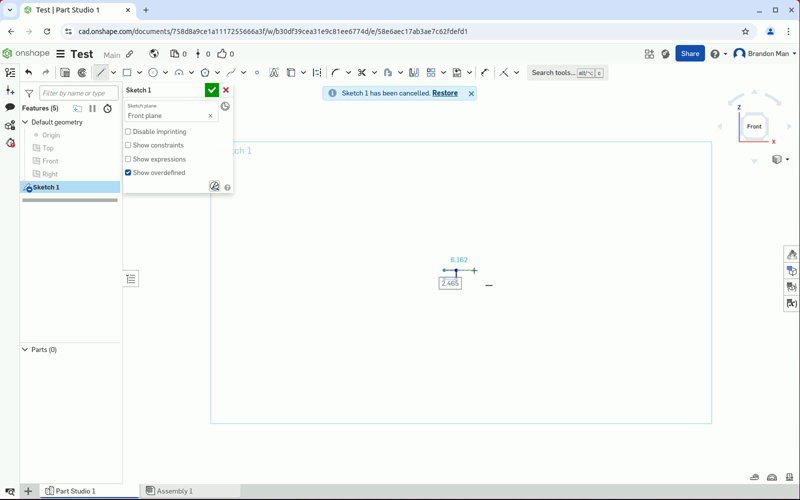
mouse_move(444, 279)
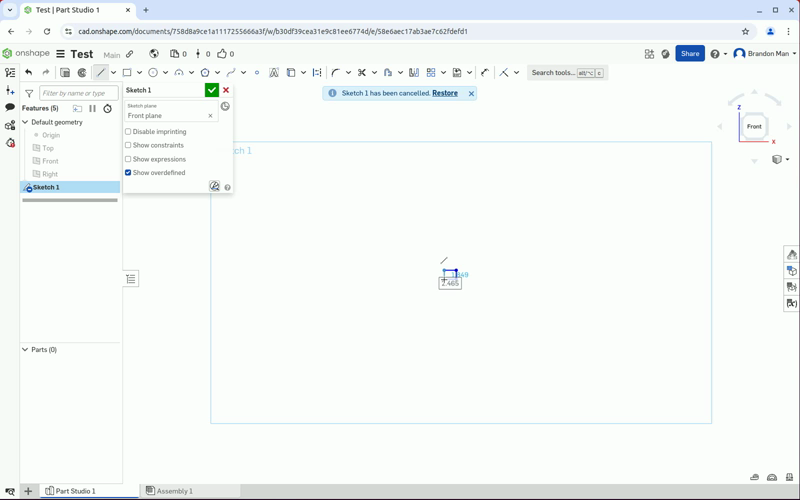
key_up(shift)
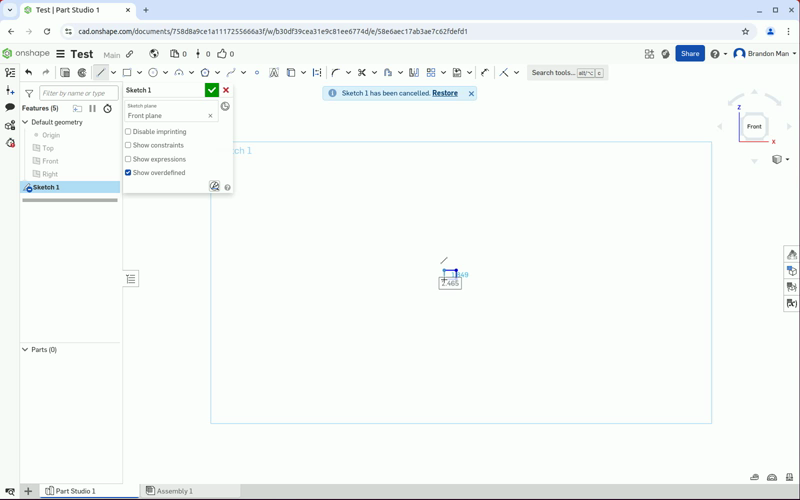
click(444, 279)
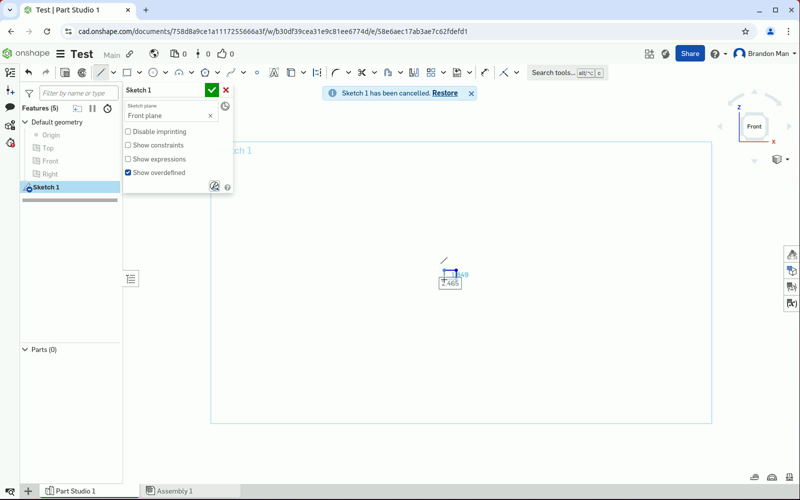
key(esc)
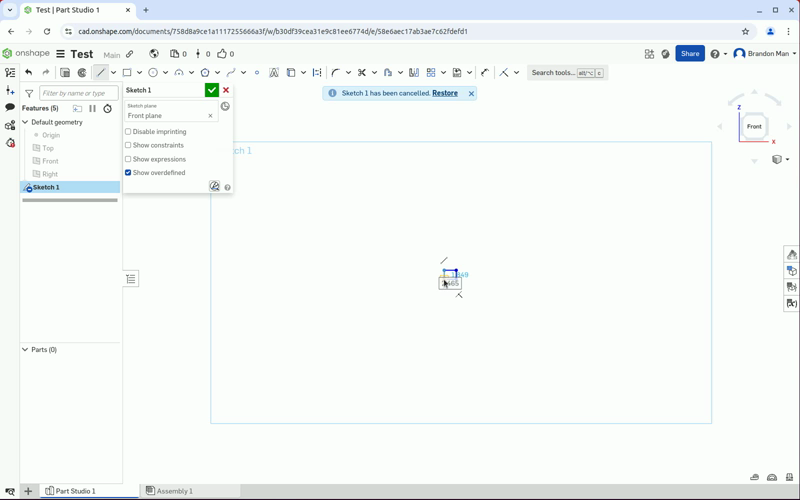
mouse_move(447, 273)
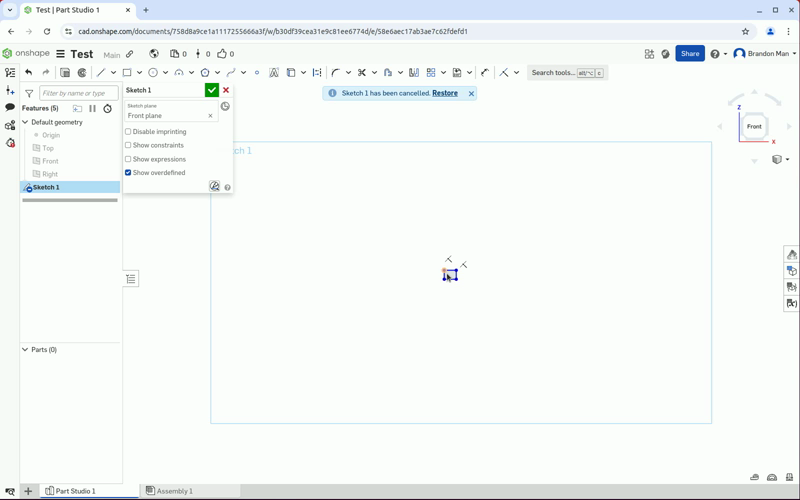
scroll(6)
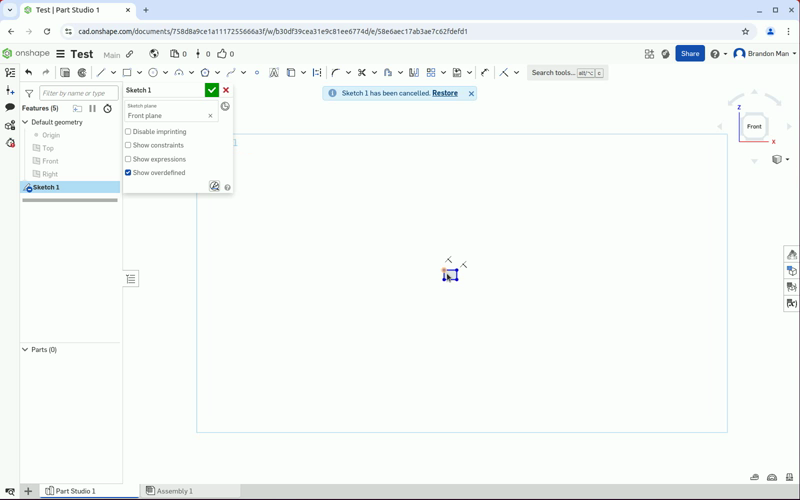
scroll(6)
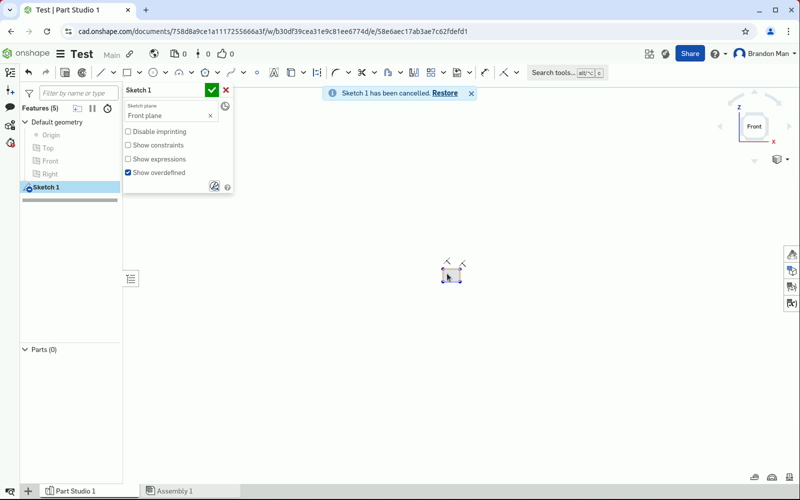
scroll(6)
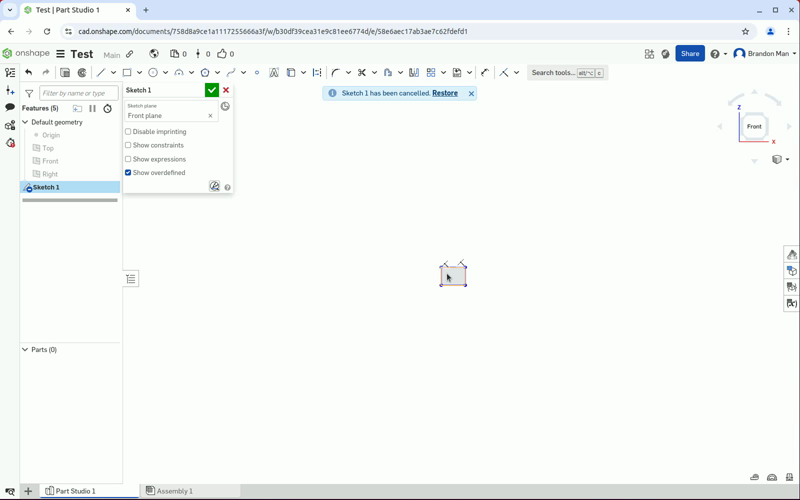
scroll(6)
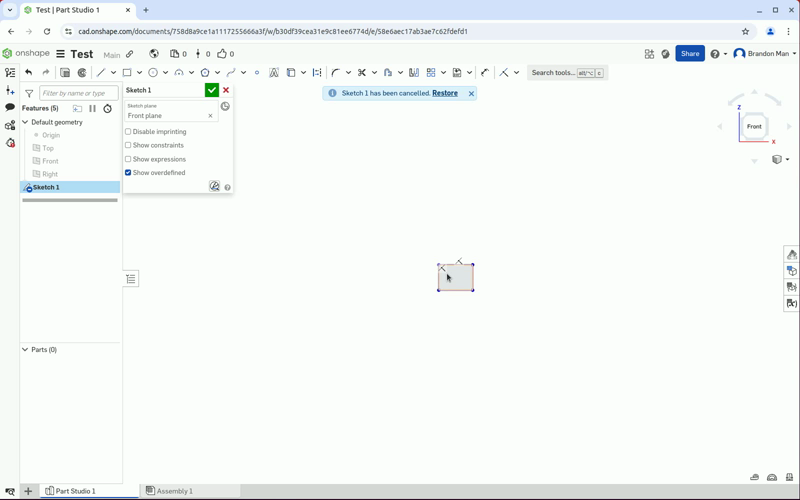
scroll(6)
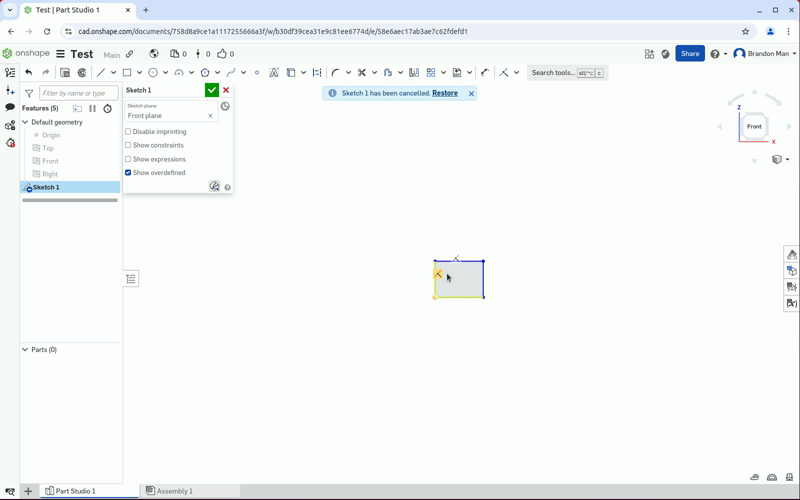
scroll(6)
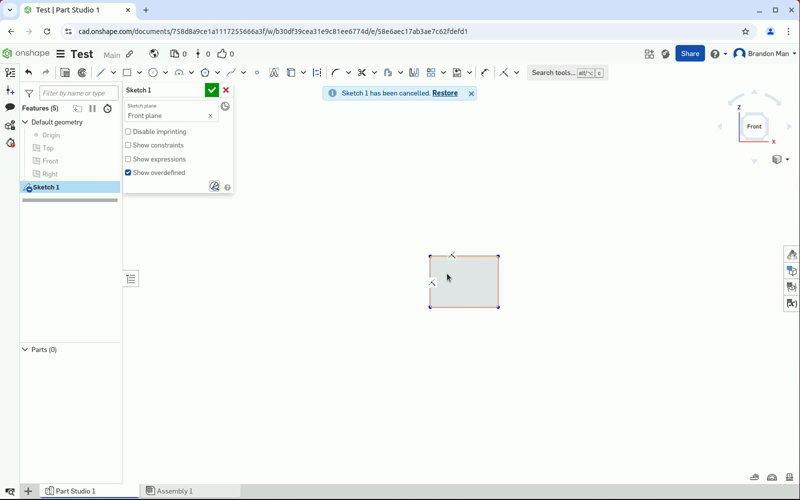
scroll(6)
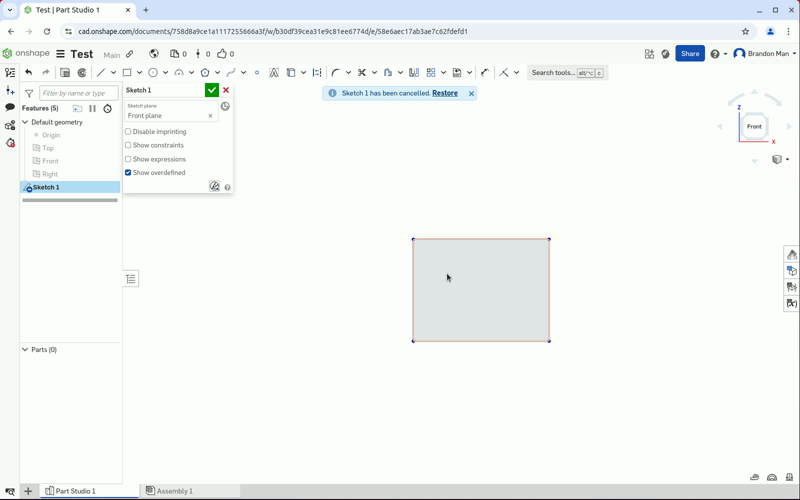
click(447, 273)
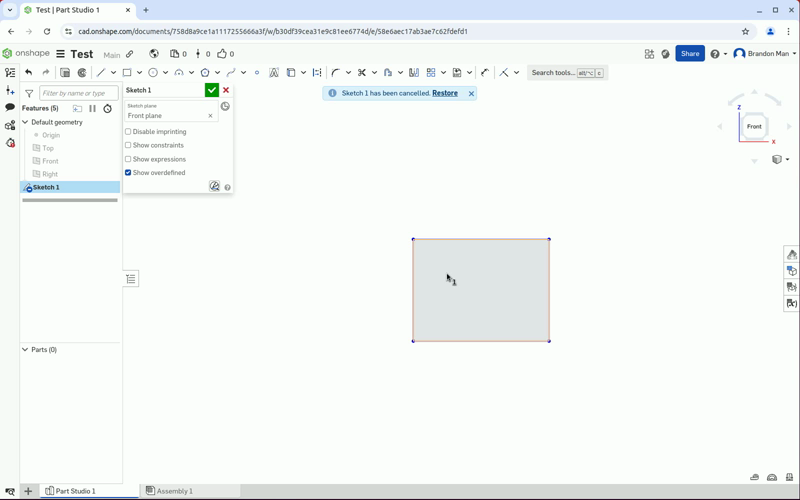
scroll(-6)
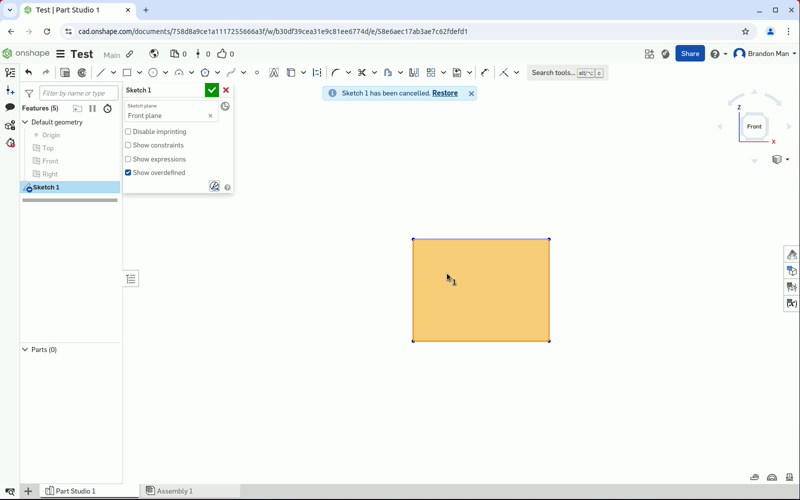
scroll(-6)
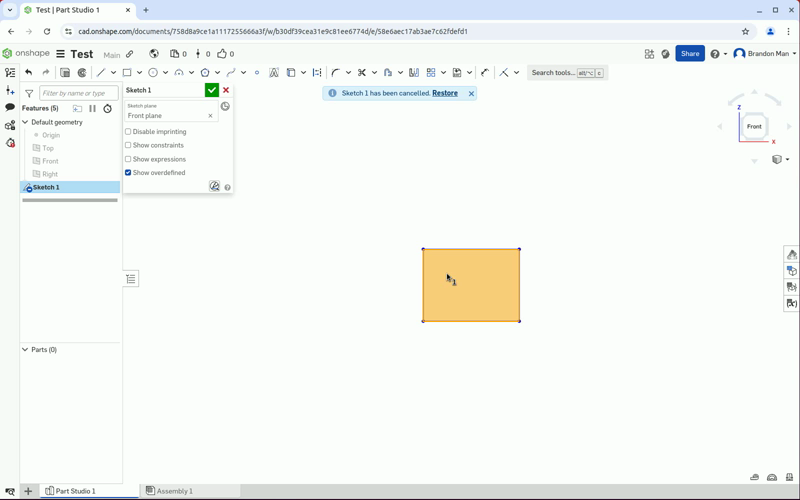
scroll(-6)
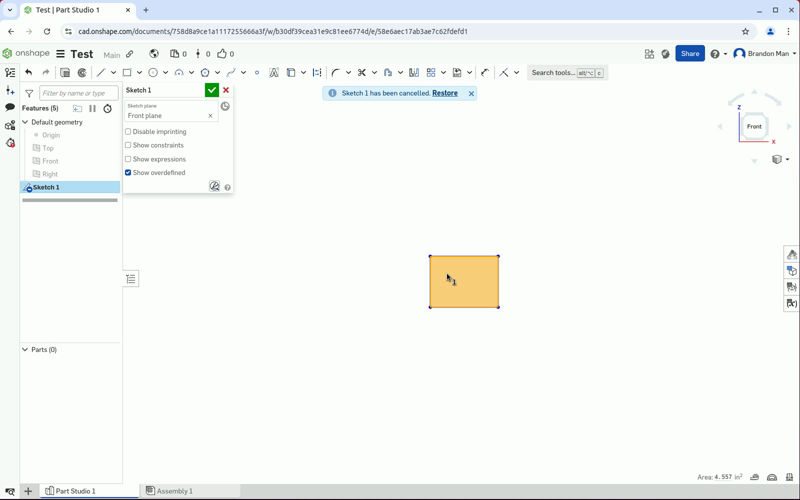
scroll(-6)
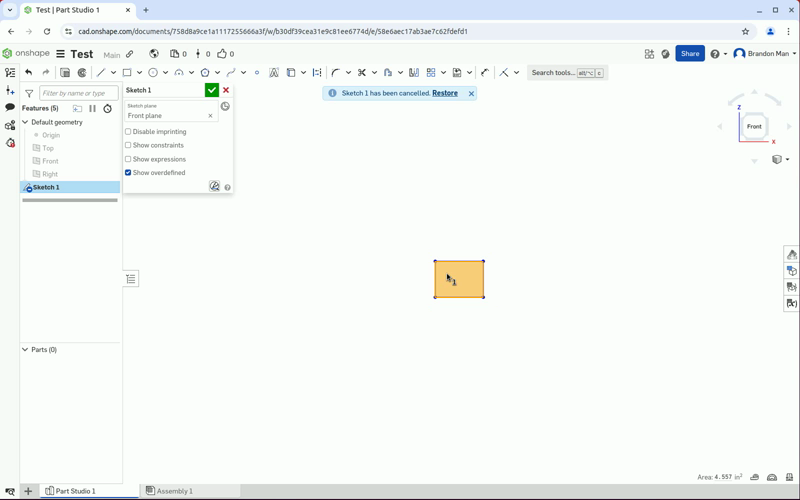
scroll(-6)
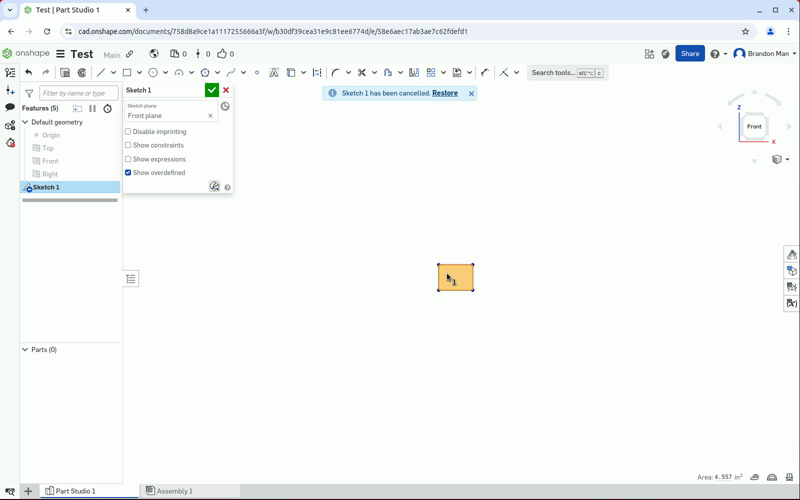
scroll(-6)
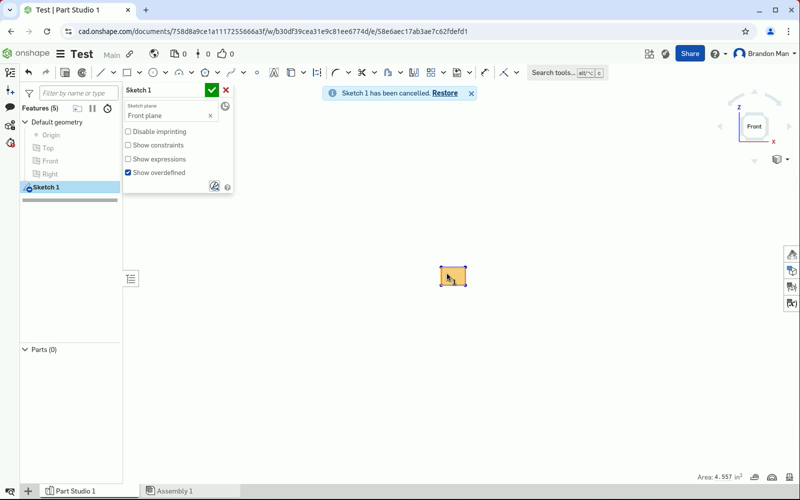
scroll(-6)
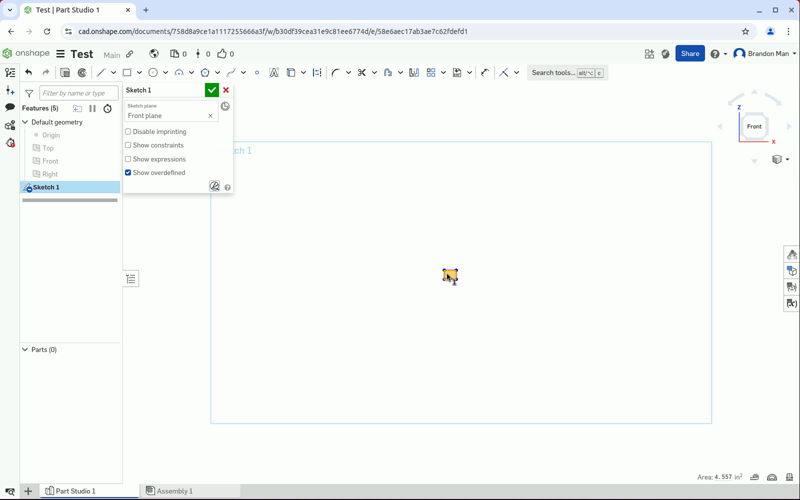
mouse_move(73, 352)
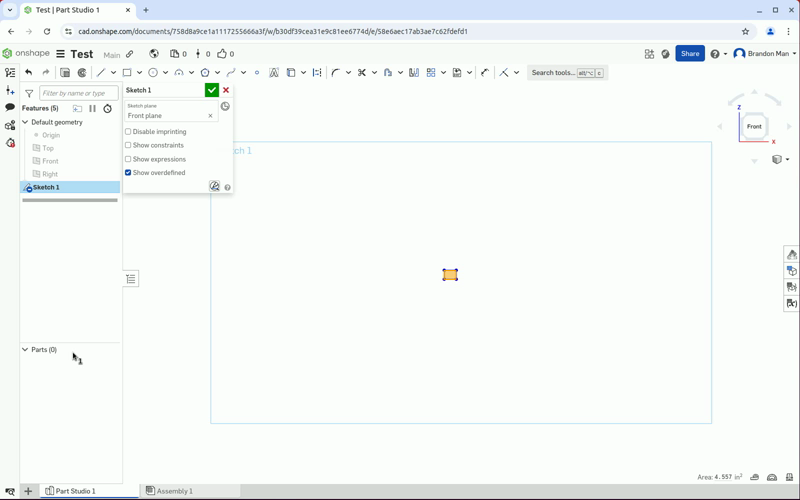
key(shift+y)
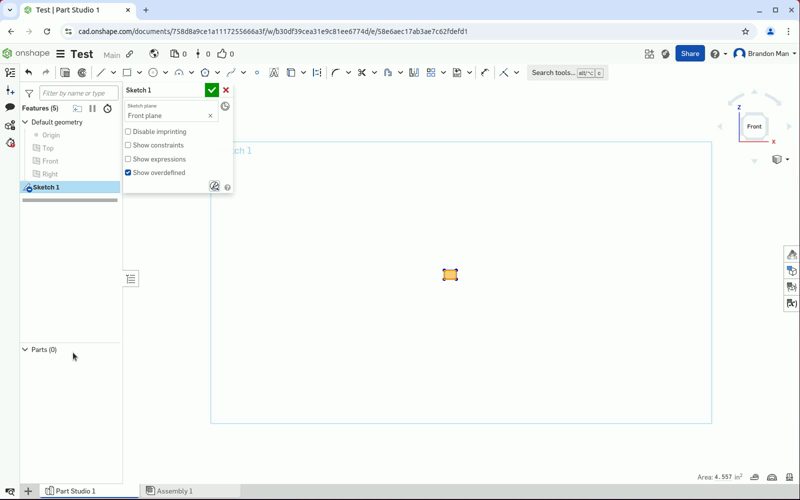
key(shift+e)
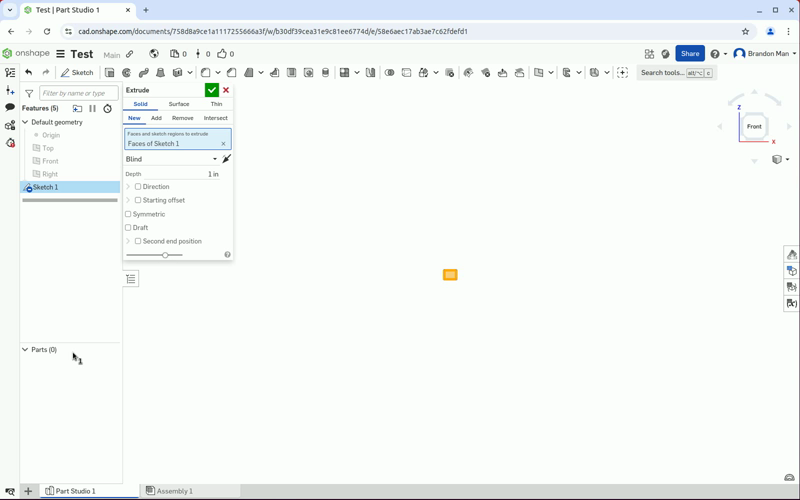
mouse_move(143, 106)
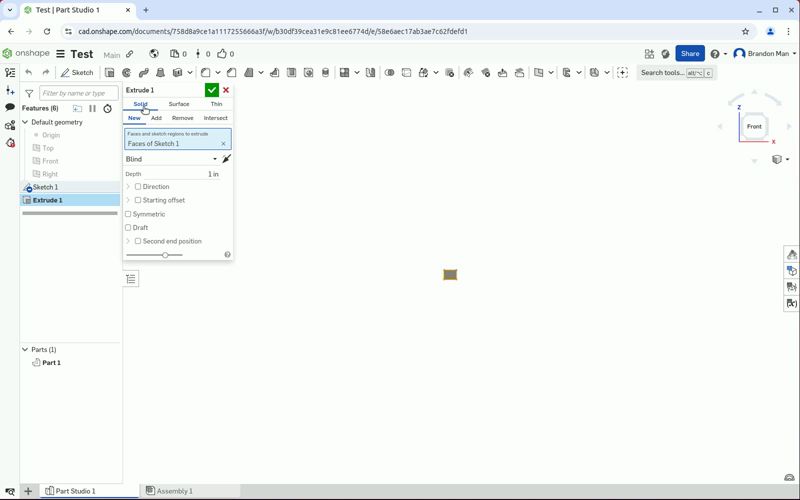
click(143, 106)
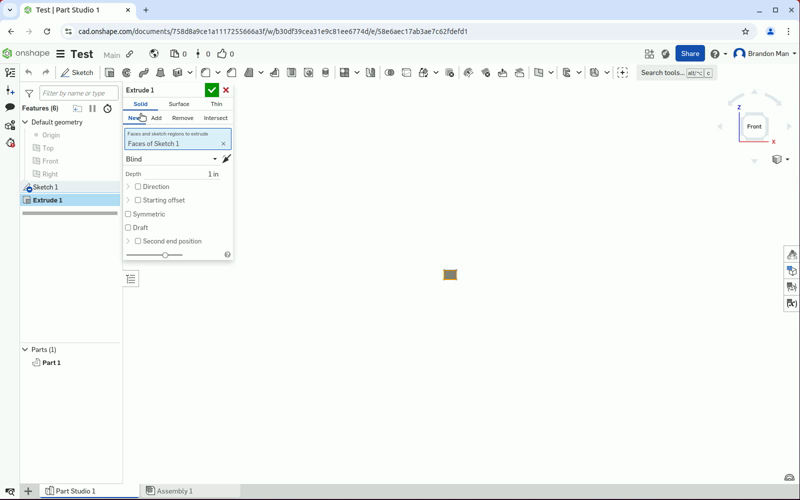
mouse_move(137, 120)
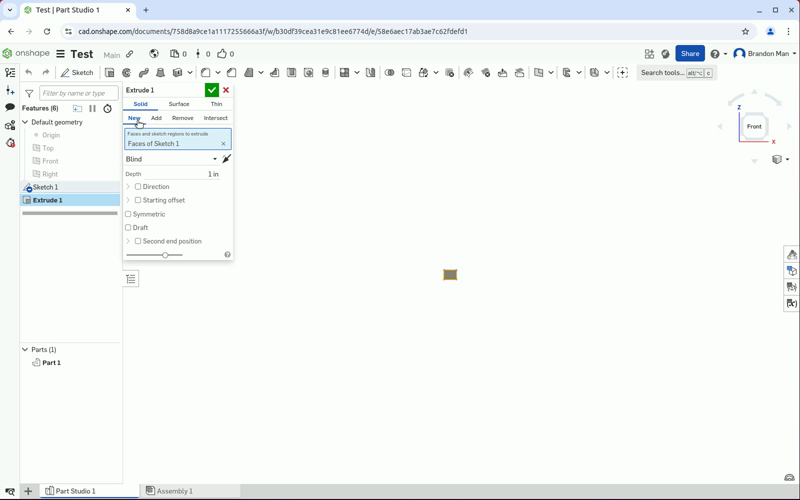
click(137, 120)
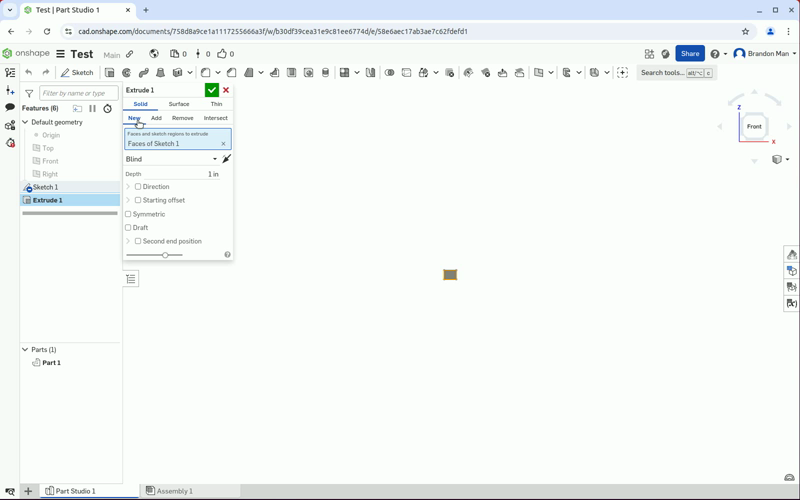
key(tab, 4)
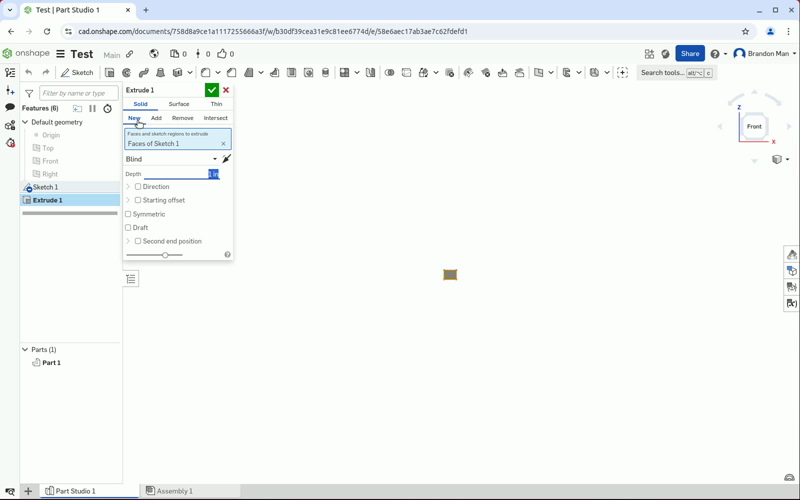
text(-23.108)
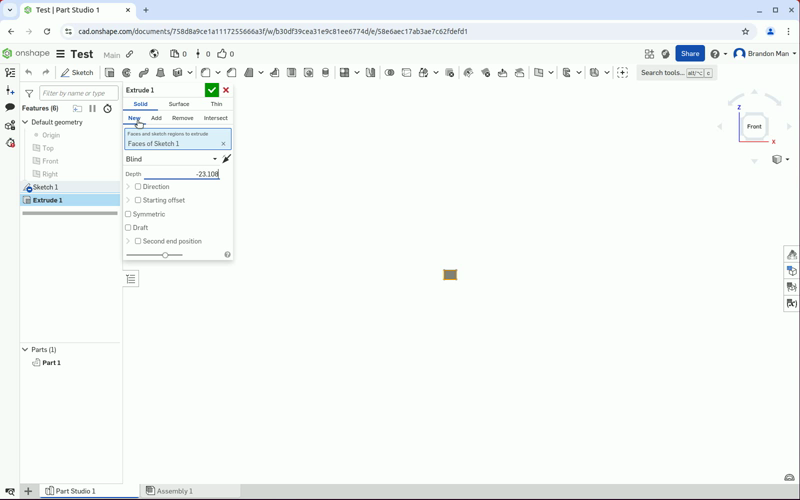
key(enter)
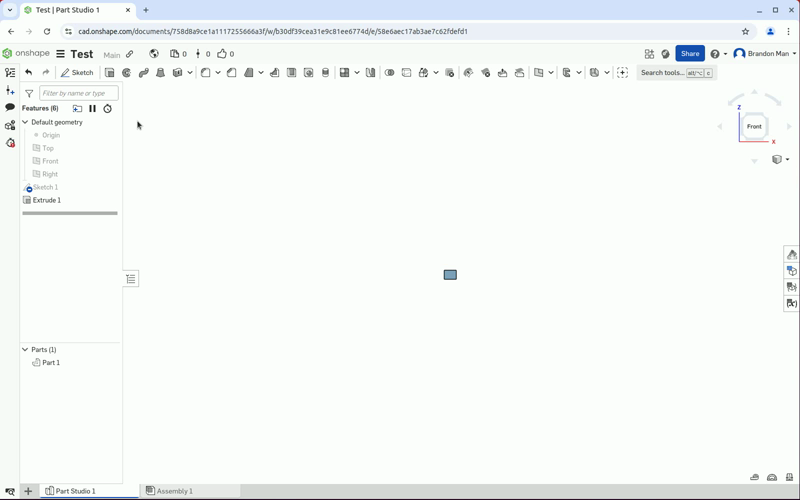
key(shift+h)
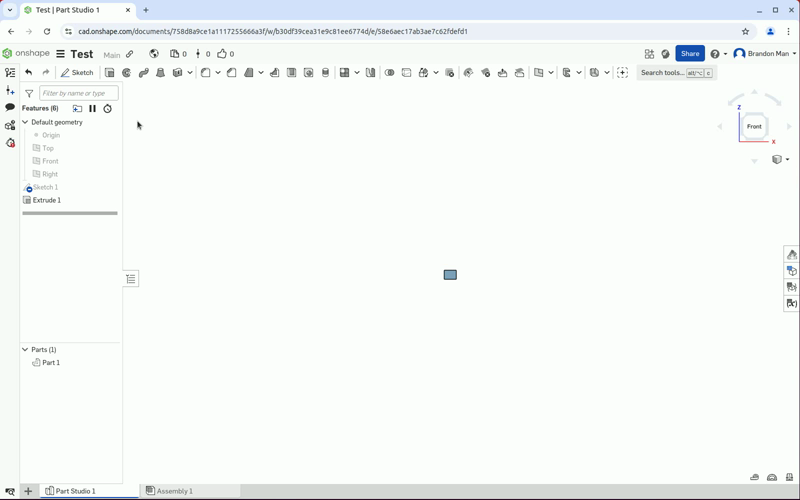
key(shift+h)
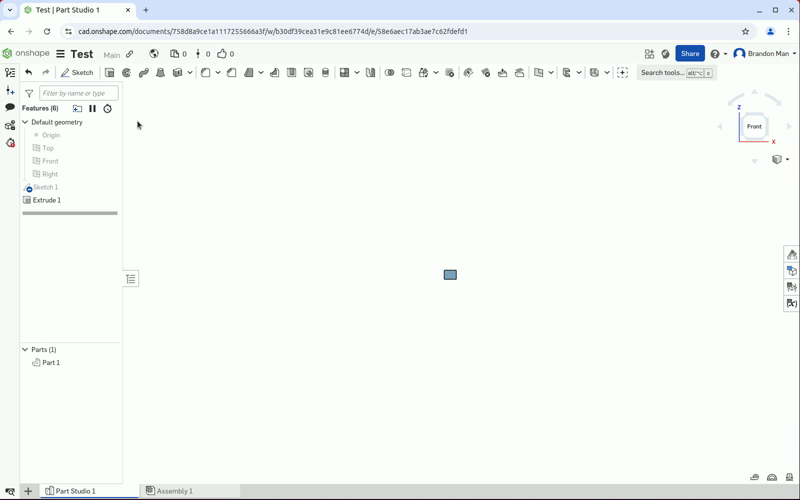
mouse_move(73, 189)
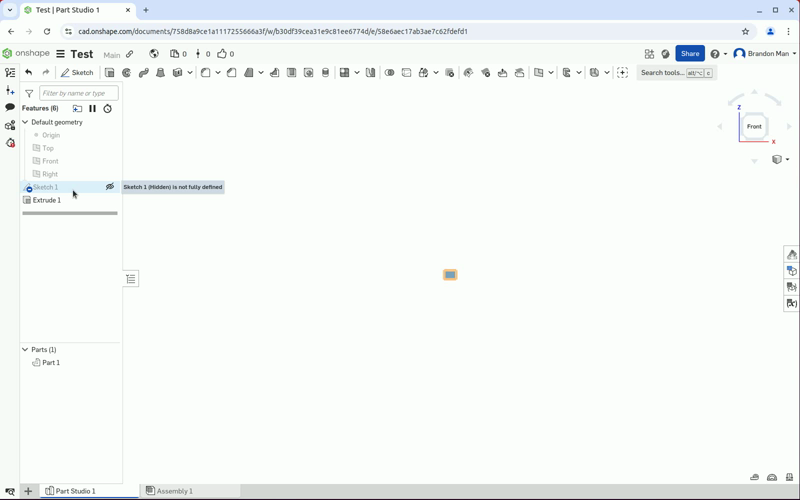
click(73, 189)
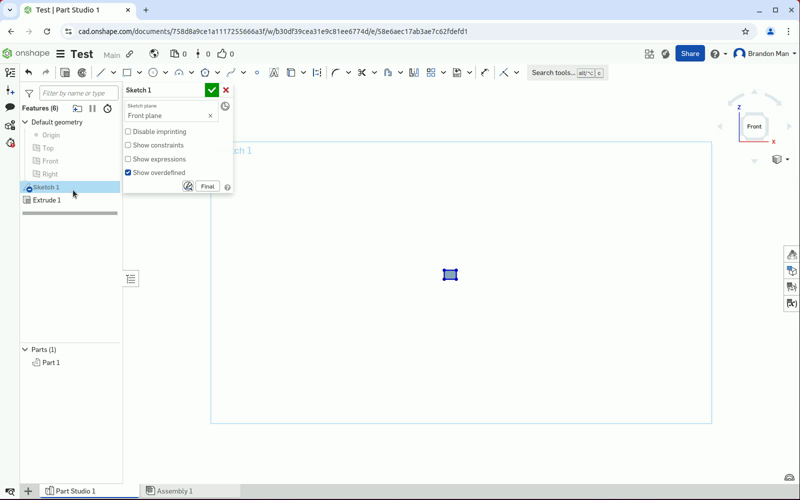
mouse_move(229, 92)
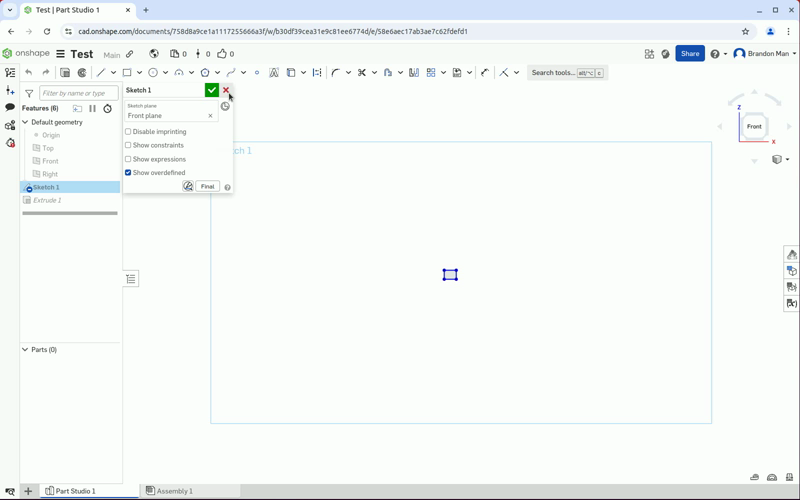
click(229, 92)
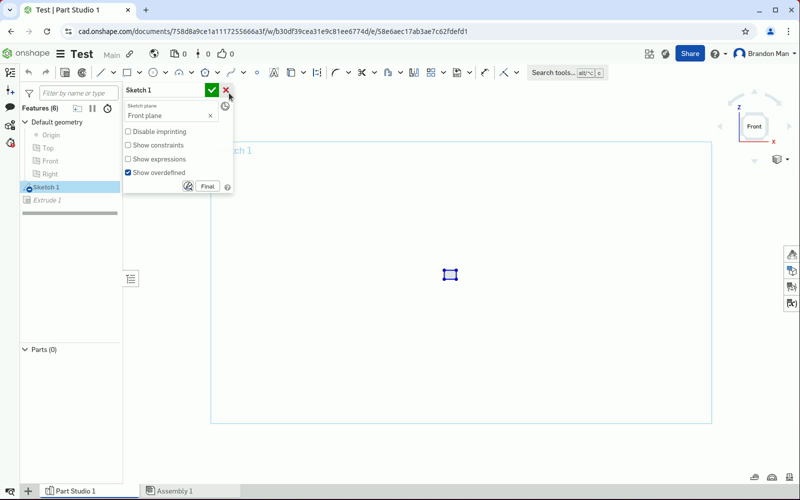
key(shift+s)
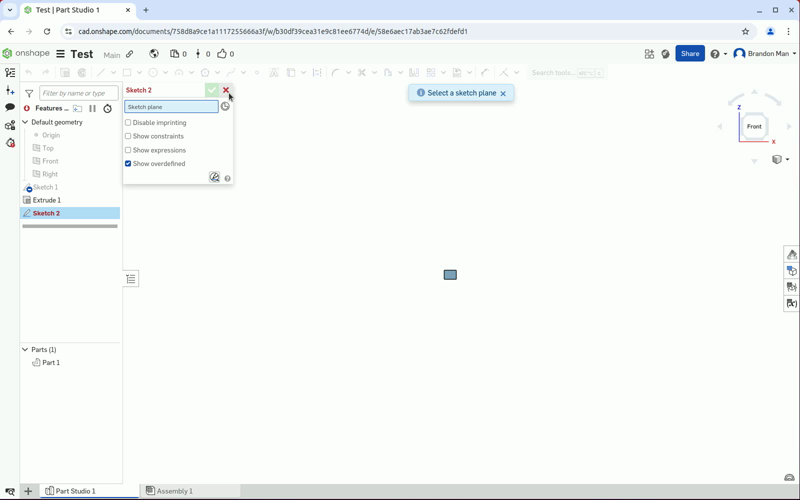
mouse_move(73, 163)
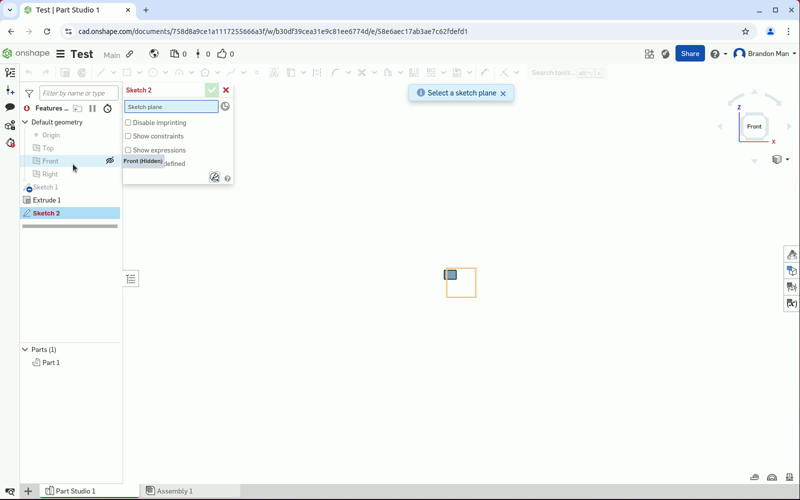
click(73, 163)
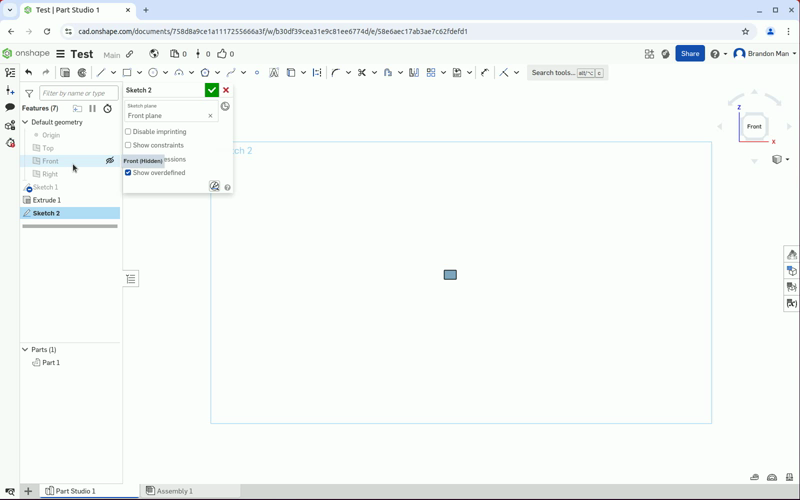
mouse_move(73, 352)
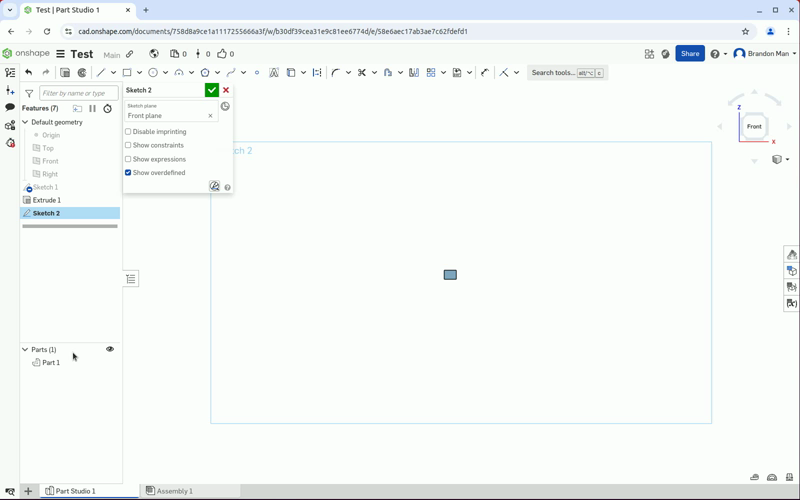
key(y)
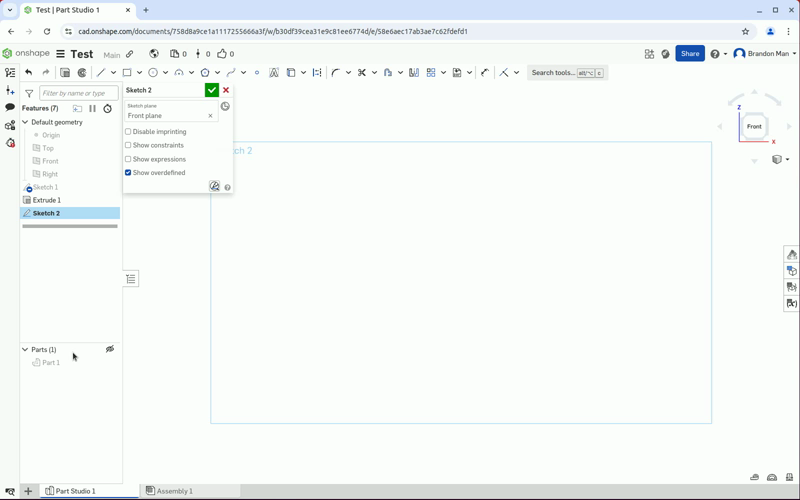
key(l)
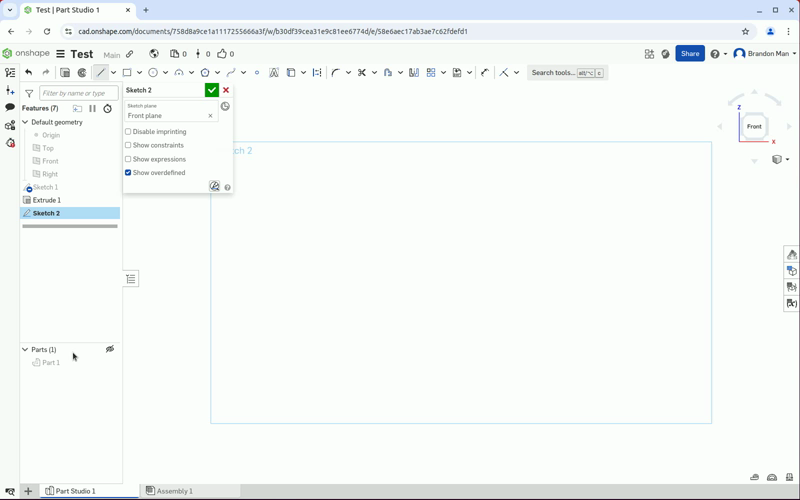
key_down(shift)
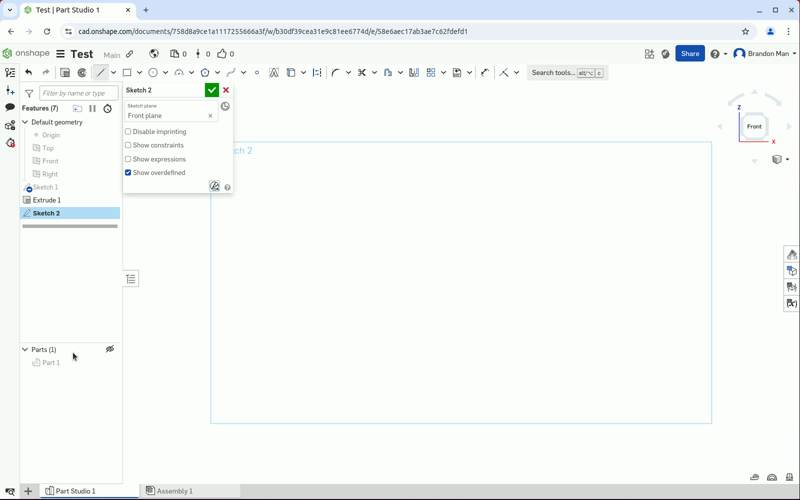
mouse_move(444, 288)
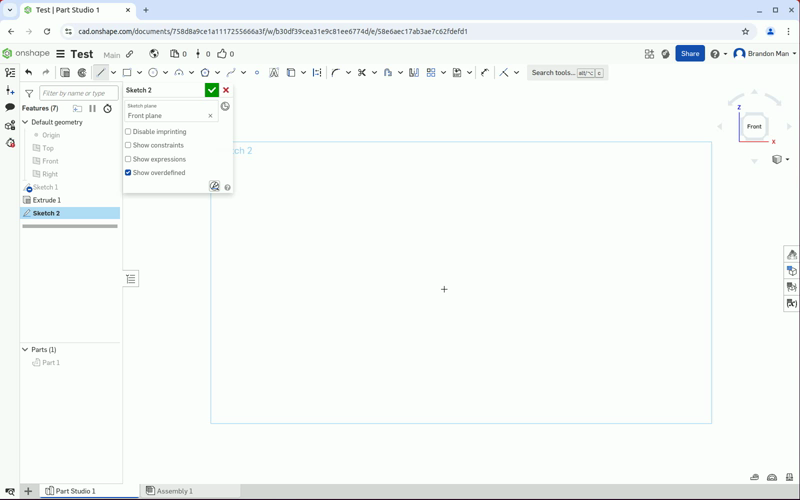
click(444, 288)
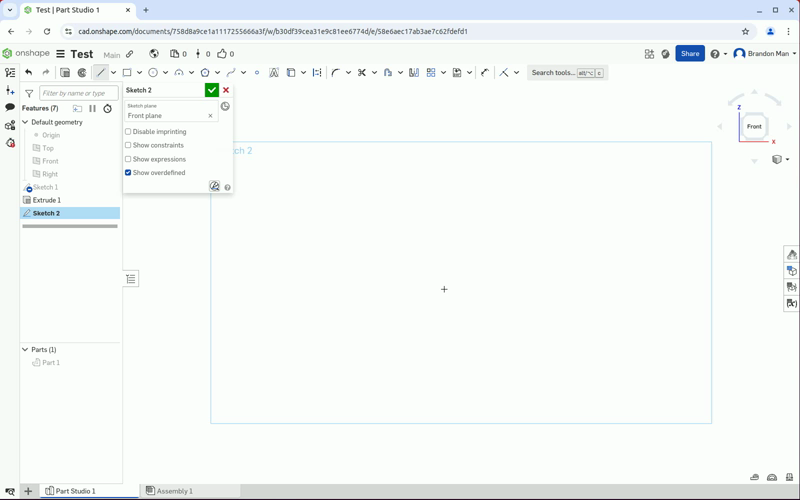
key_up(shift)
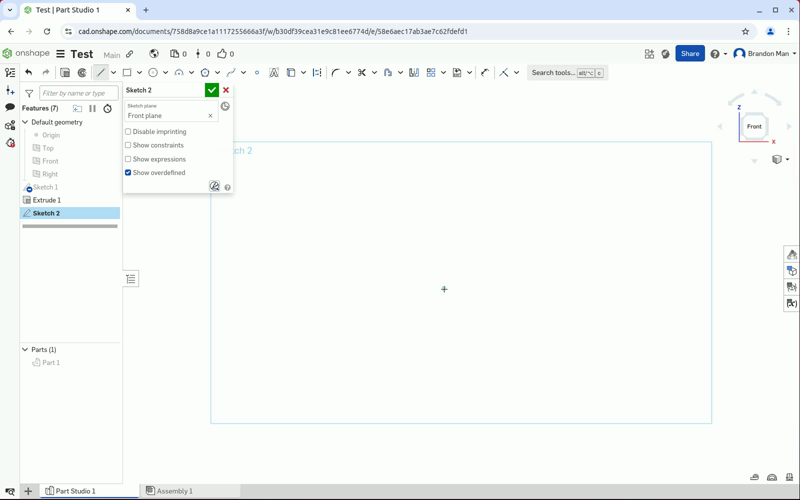
key_down(shift)
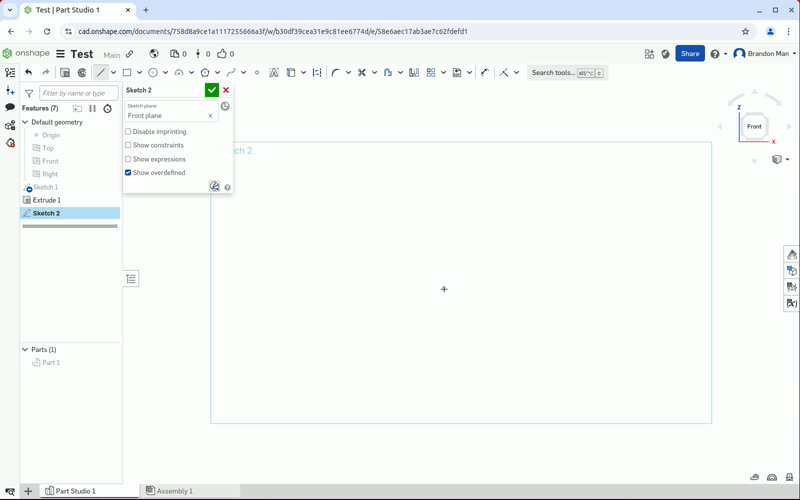
mouse_move(474, 288)
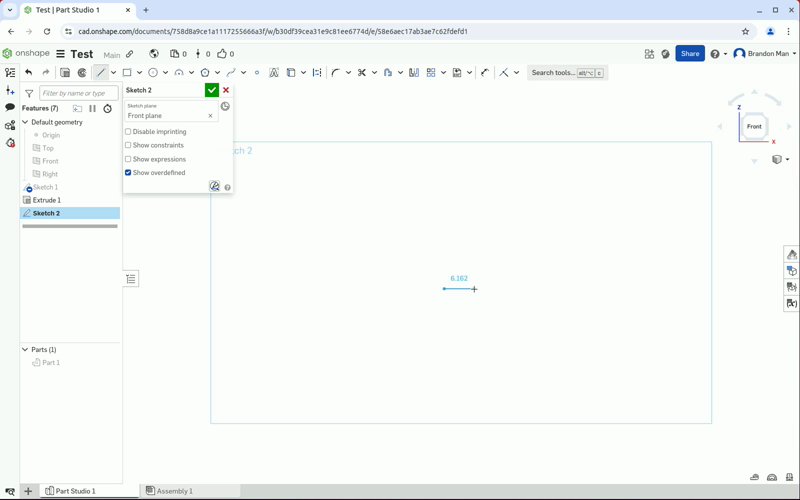
mouse_move(470, 288)
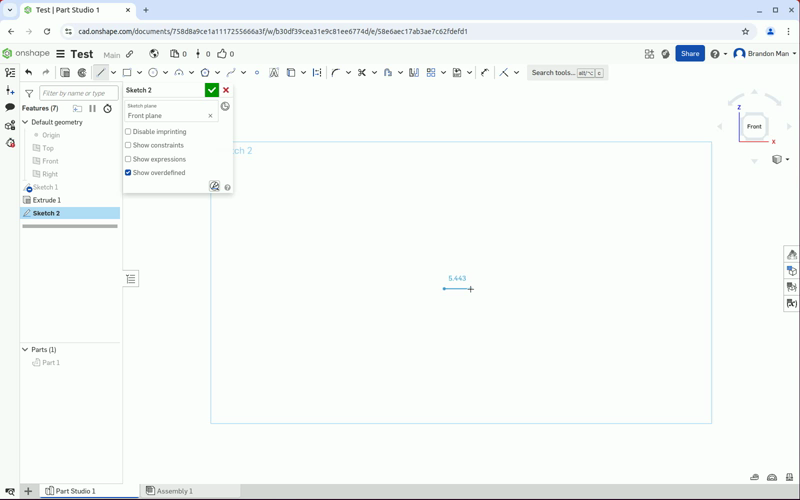
click(470, 288)
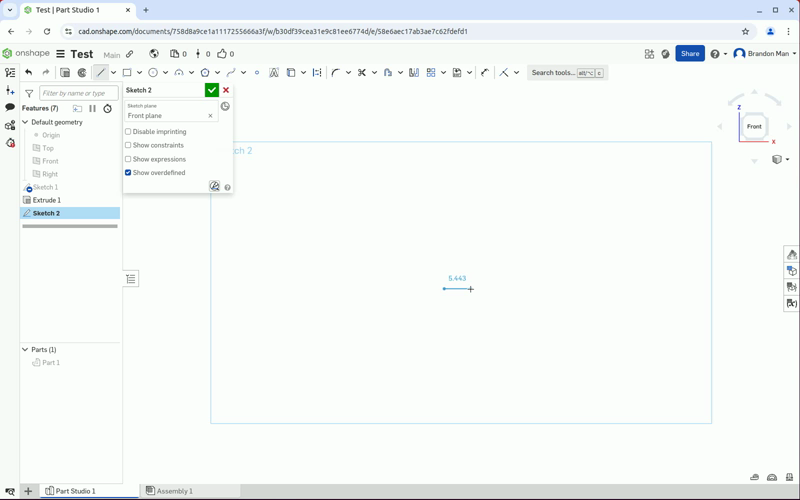
key_up(shift)
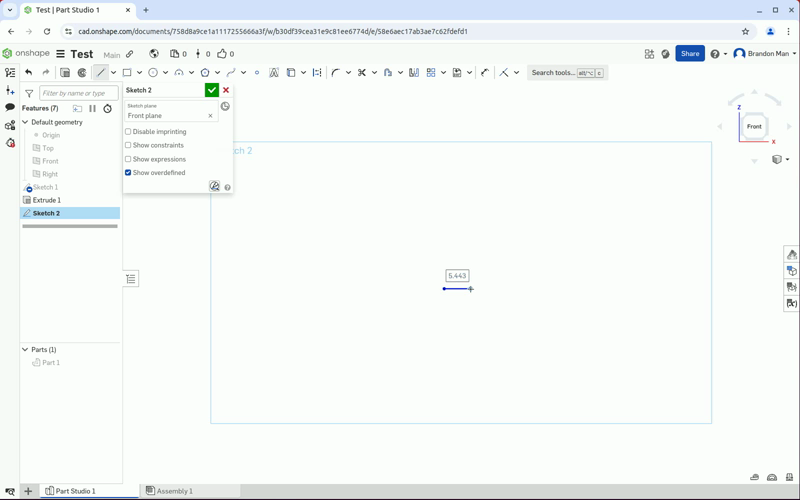
key_down(shift)
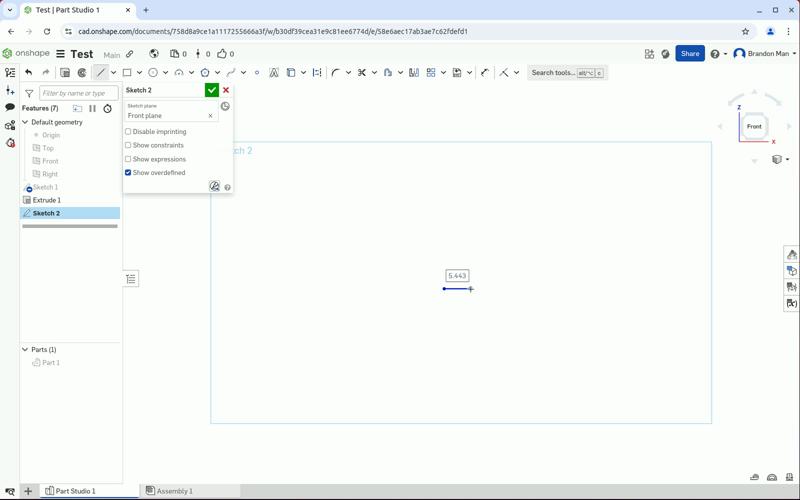
mouse_move(501, 288)
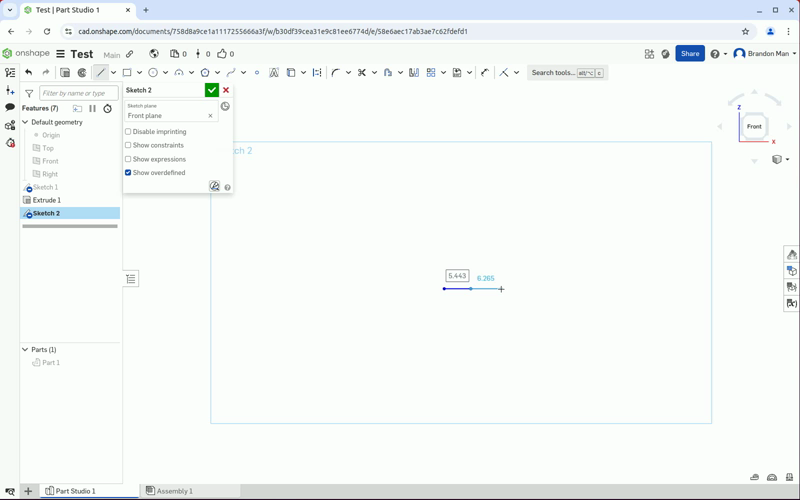
mouse_move(470, 278)
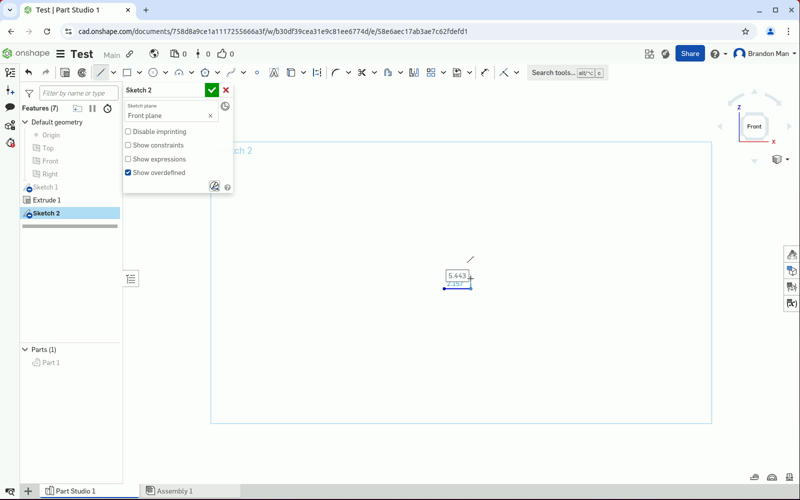
click(470, 278)
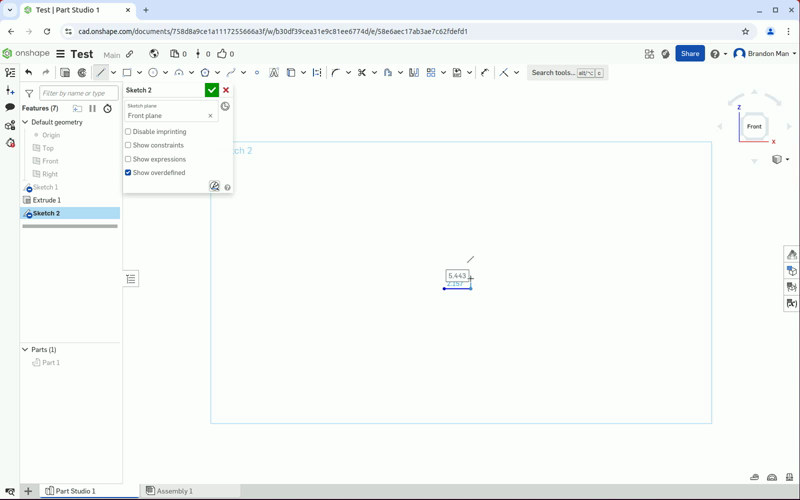
key_up(shift)
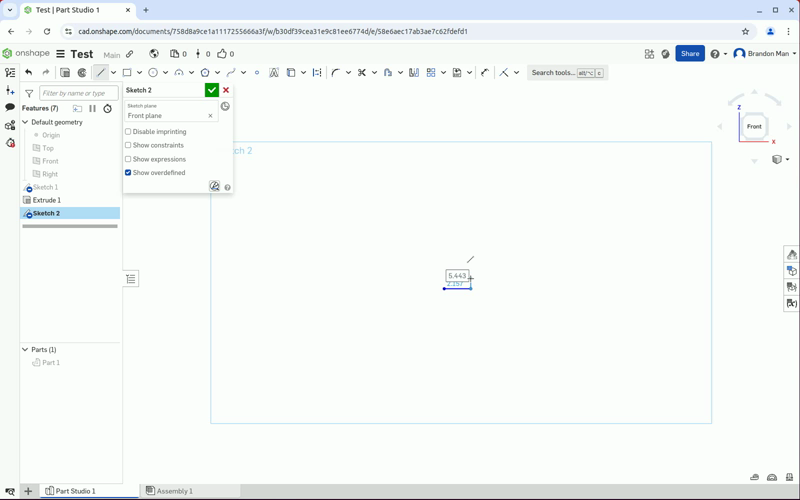
key_down(shift)
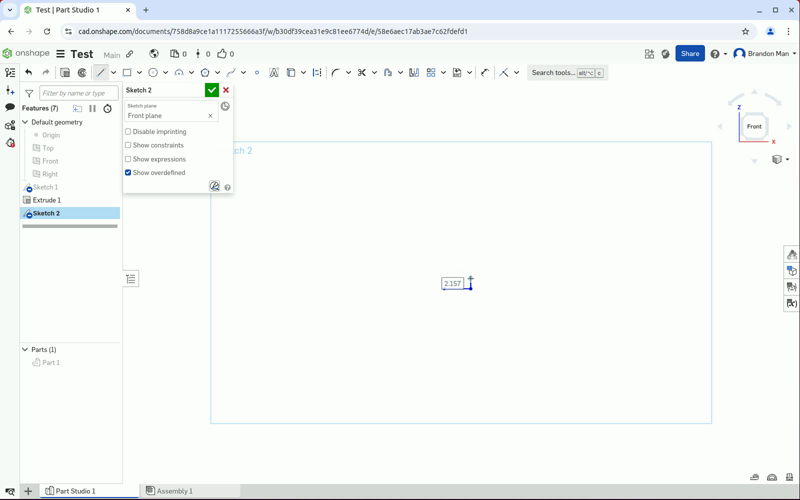
mouse_move(501, 278)
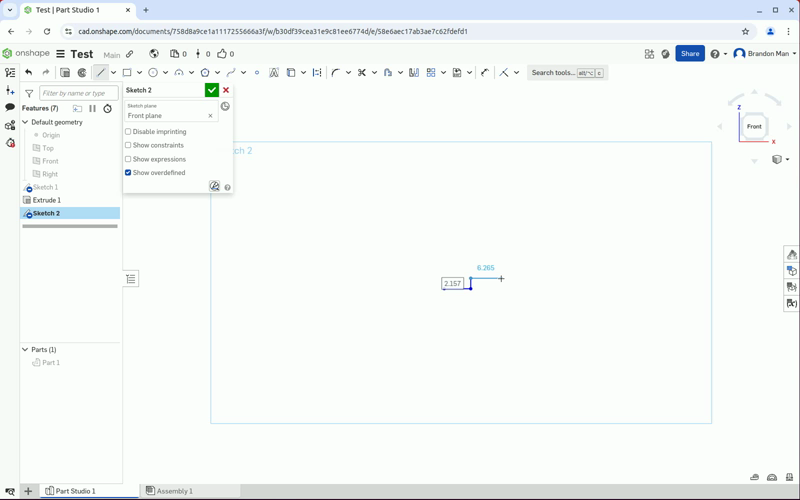
mouse_move(456, 278)
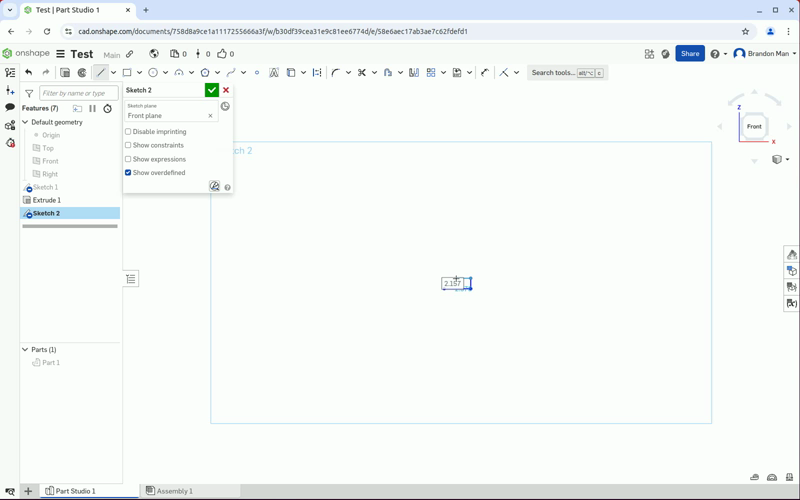
click(456, 278)
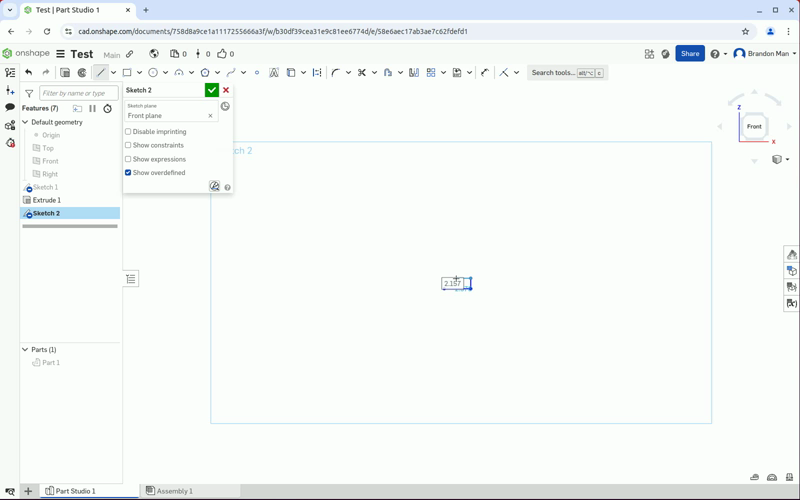
key_up(shift)
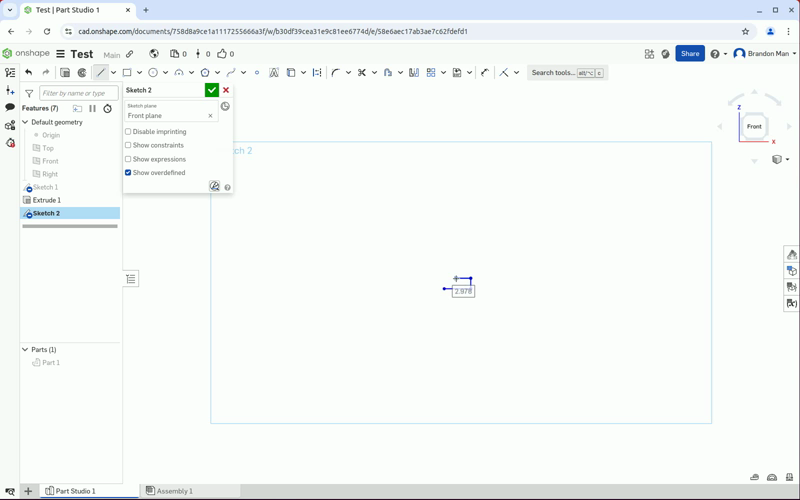
key_down(shift)
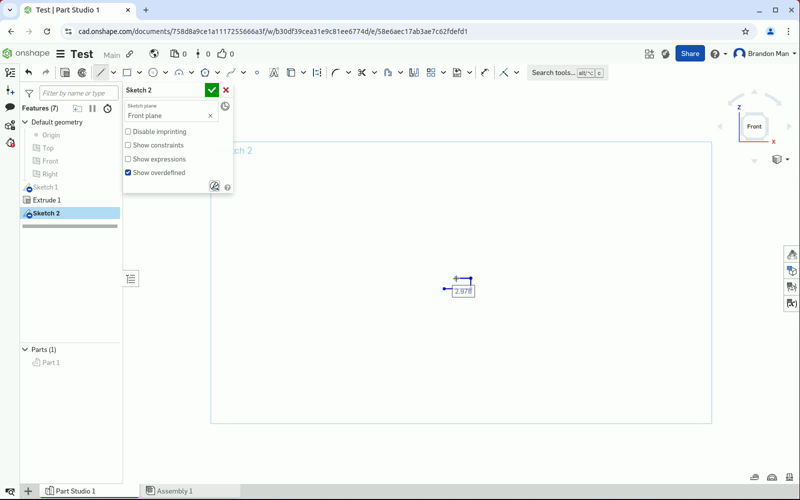
mouse_move(486, 278)
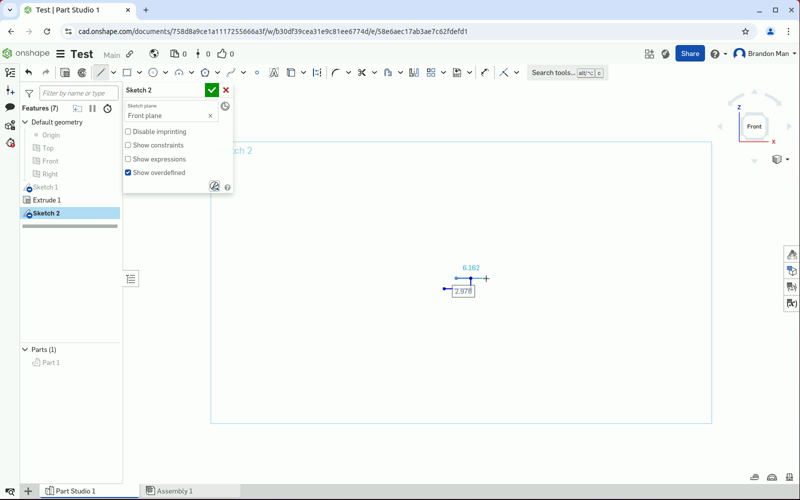
mouse_move(444, 278)
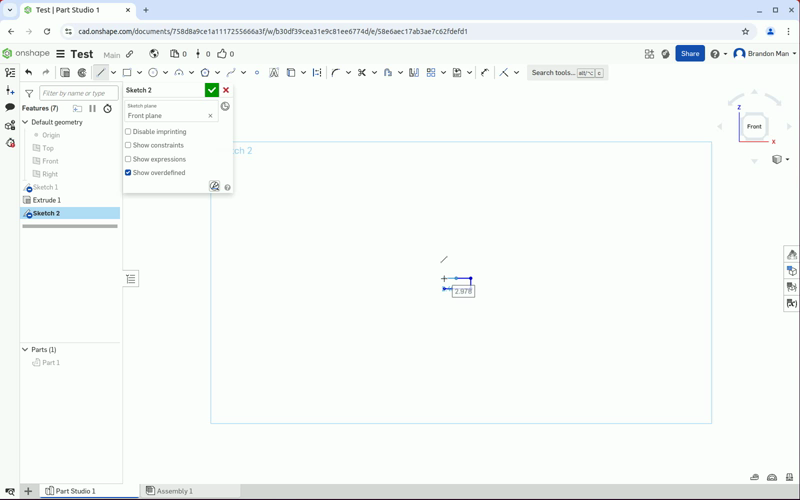
click(444, 278)
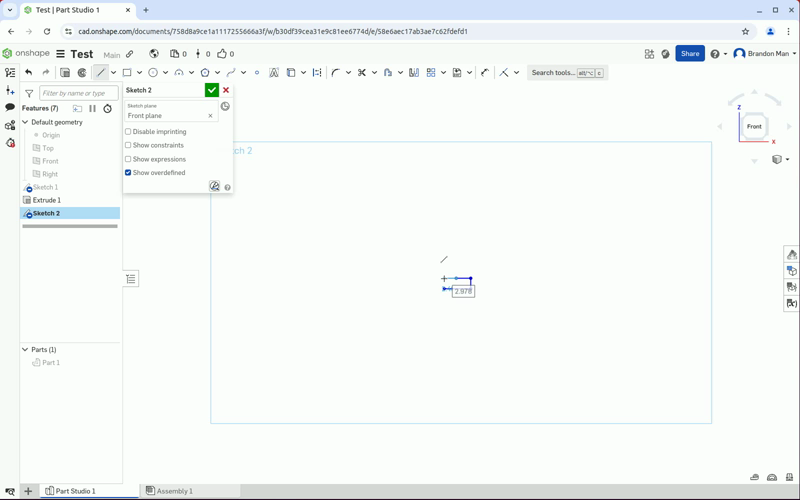
key_up(shift)
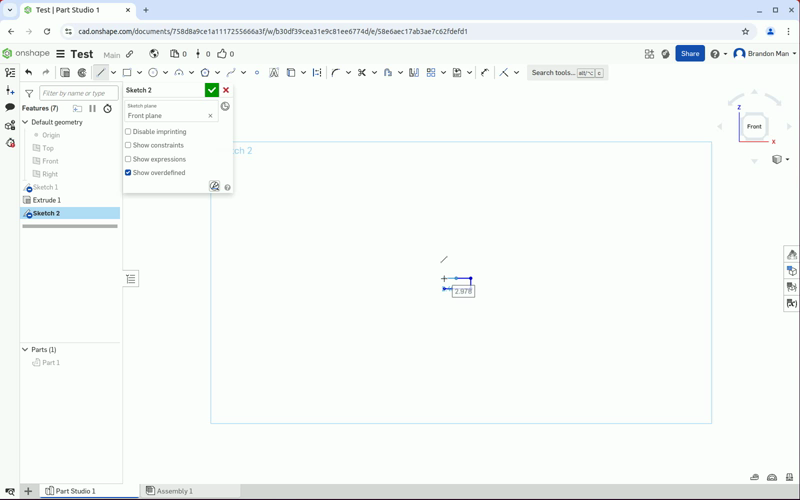
mouse_move(474, 278)
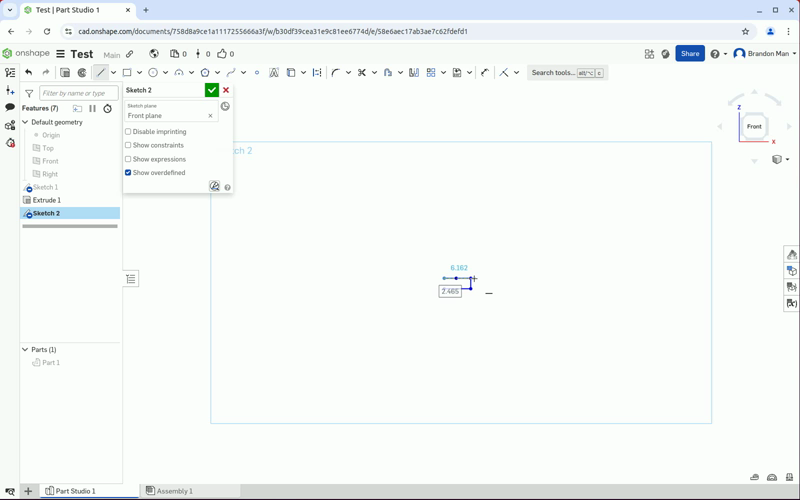
key_down(shift)
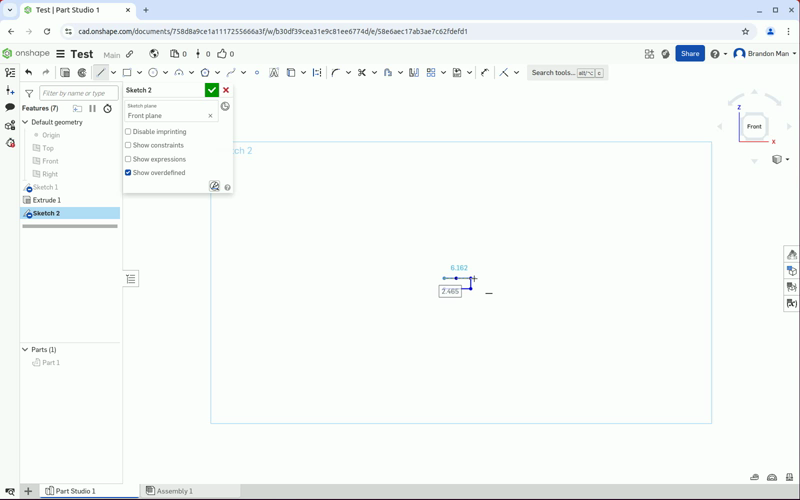
mouse_move(444, 288)
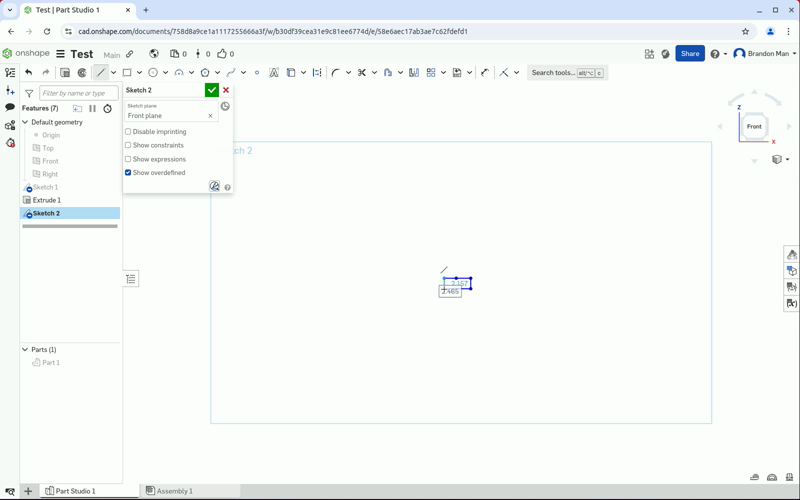
key_up(shift)
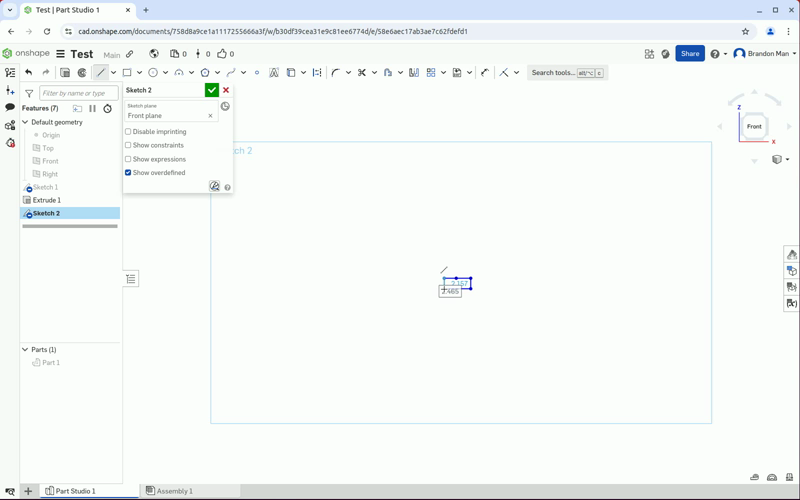
click(444, 288)
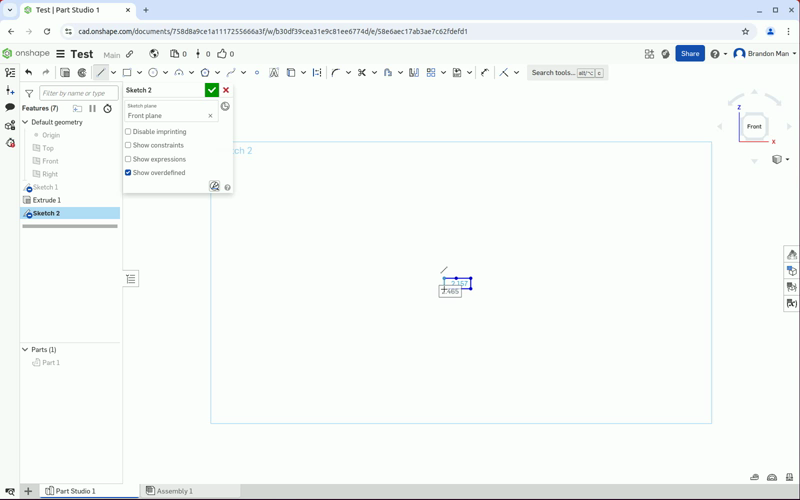
key(esc)
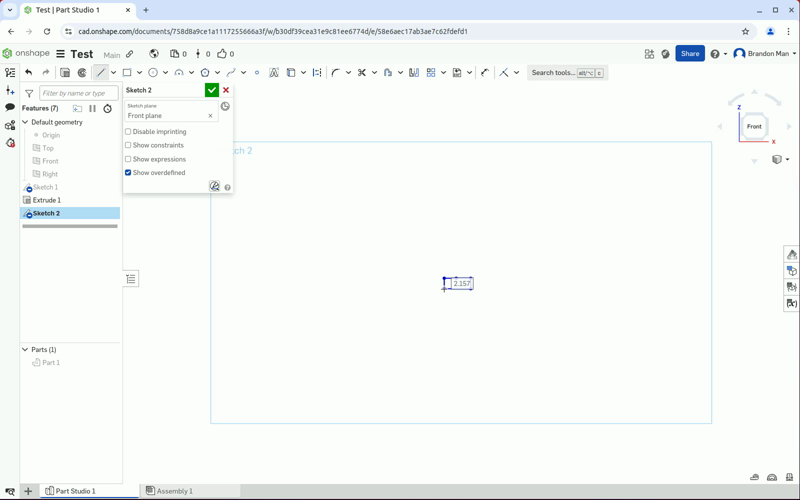
mouse_move(457, 279)
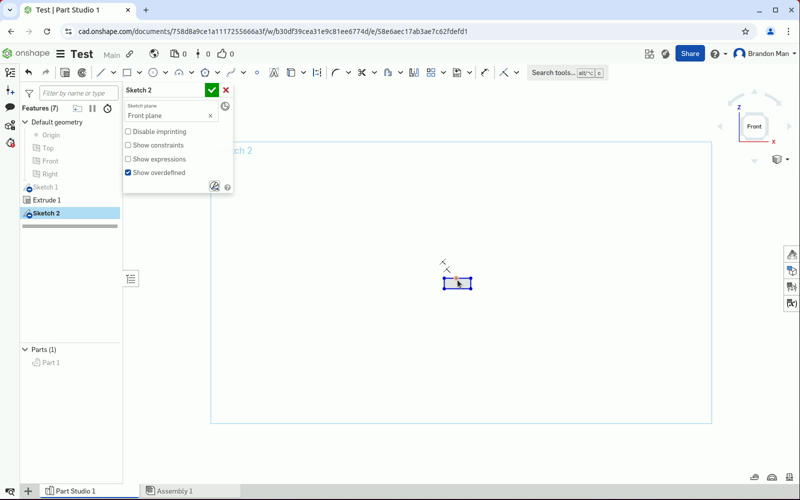
scroll(6)
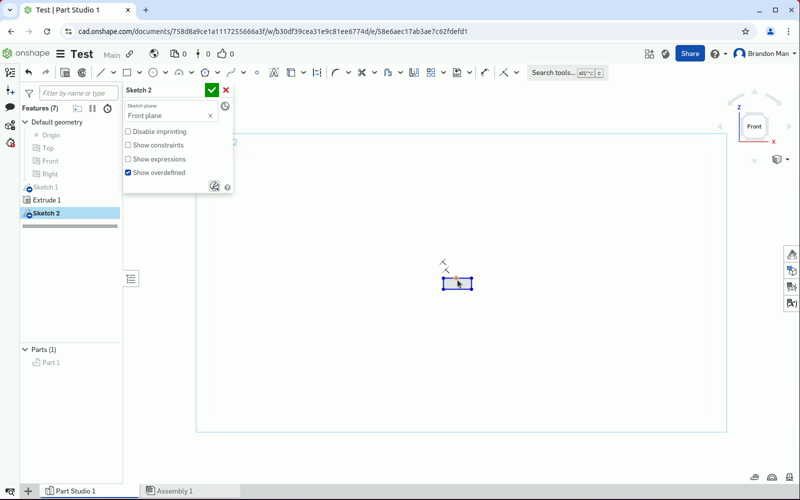
scroll(6)
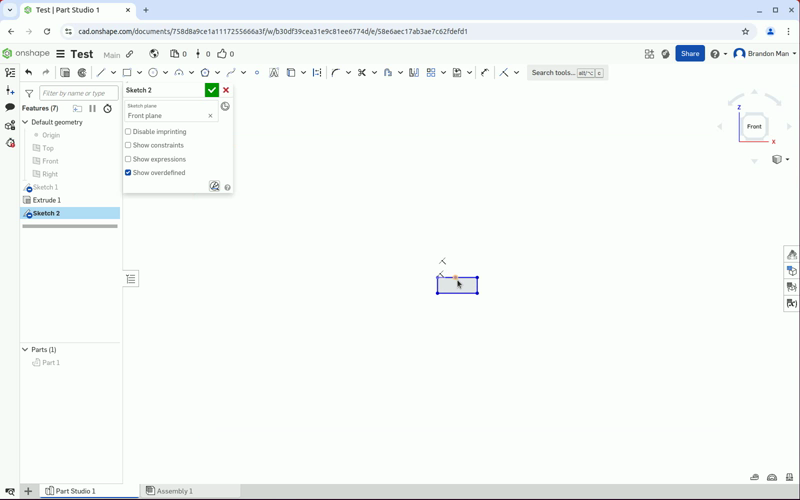
scroll(6)
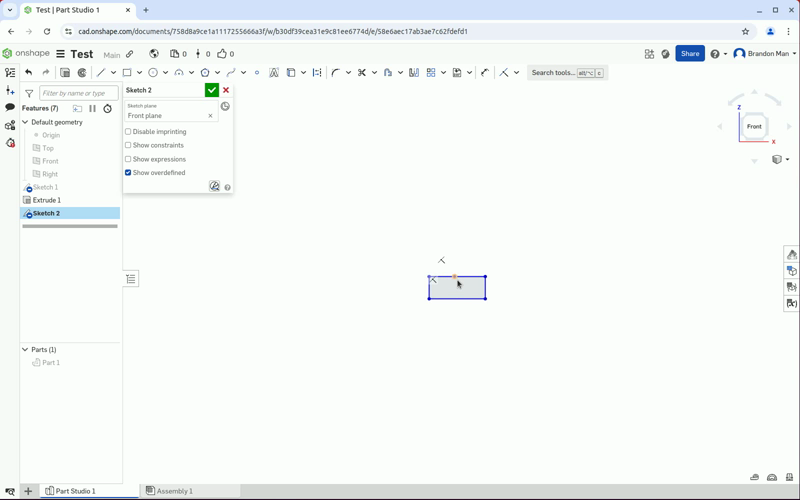
scroll(6)
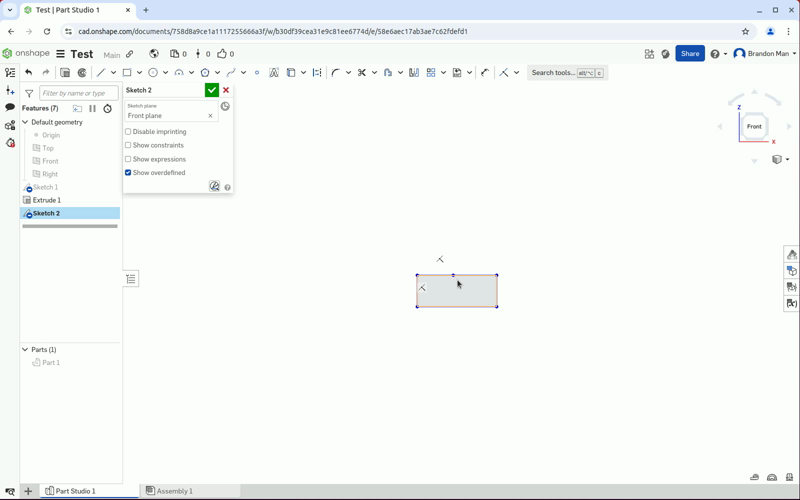
scroll(6)
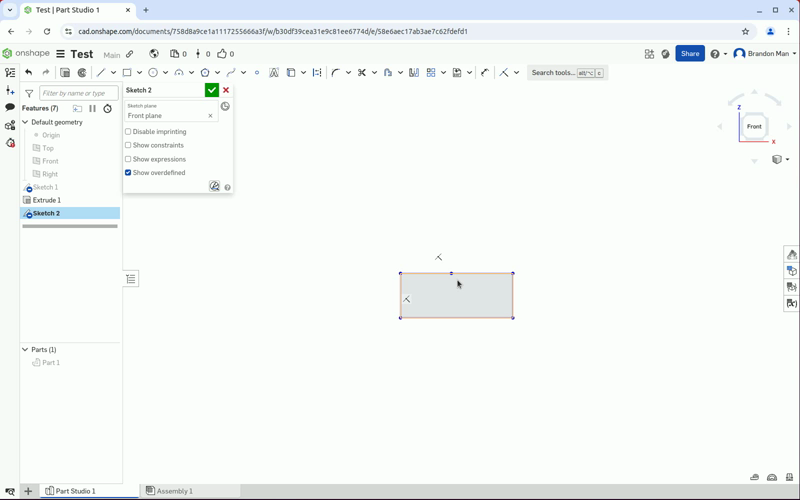
scroll(6)
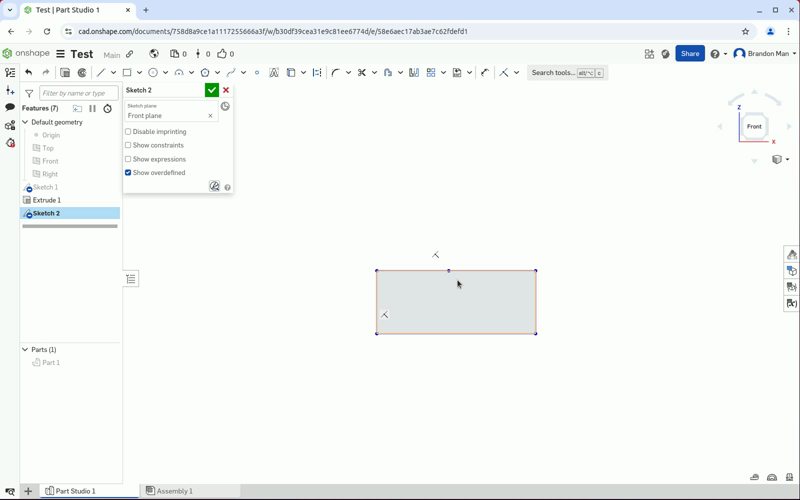
scroll(6)
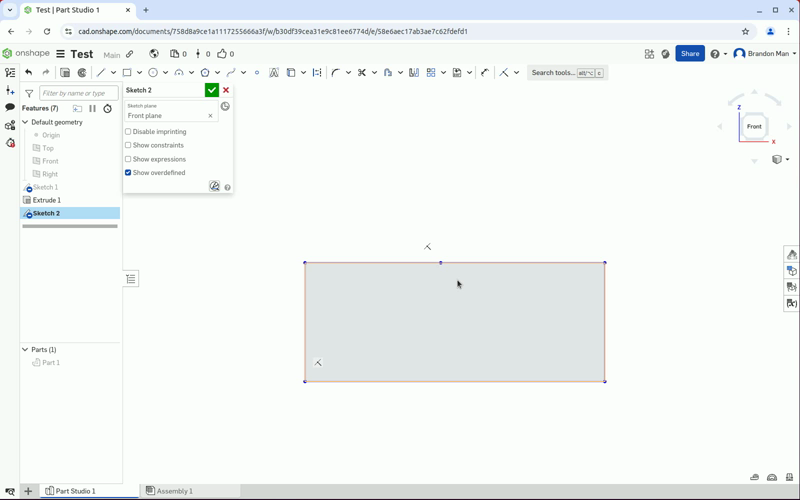
click(457, 279)
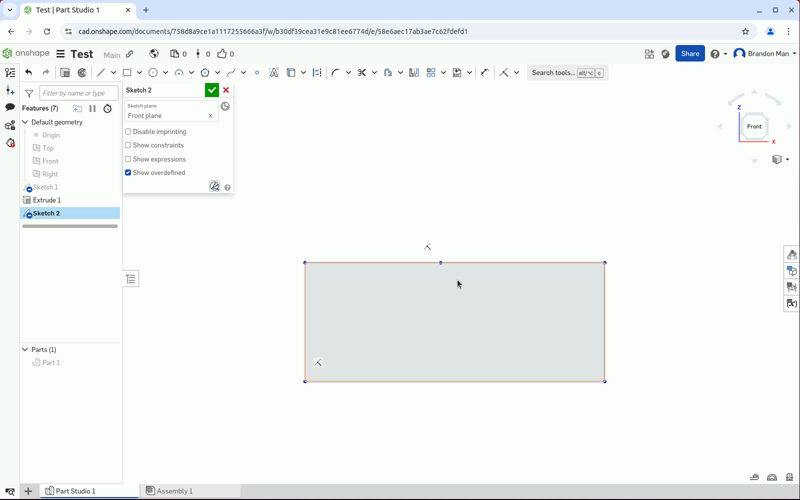
scroll(-6)
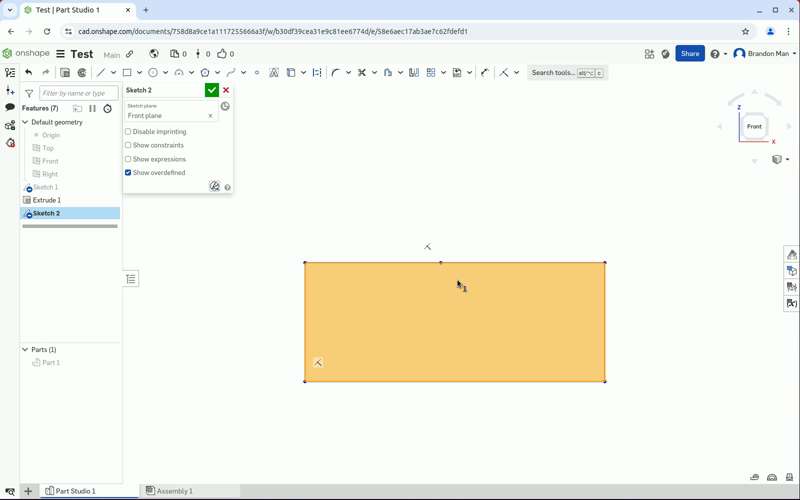
scroll(-6)
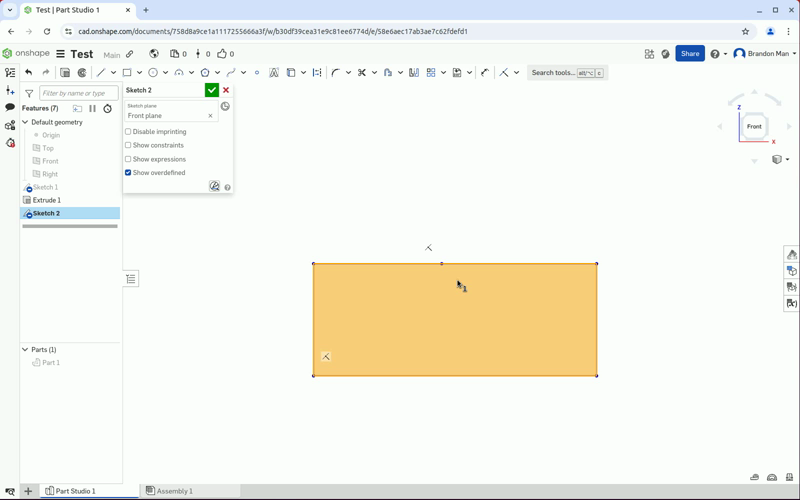
scroll(-6)
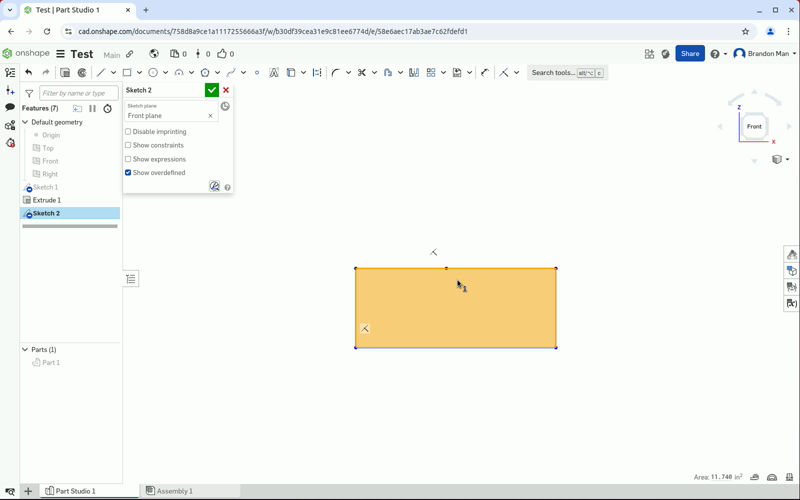
scroll(-6)
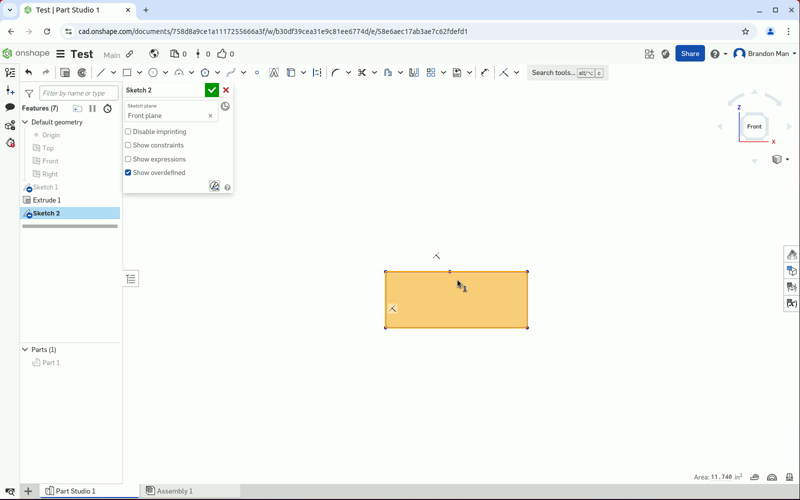
scroll(-6)
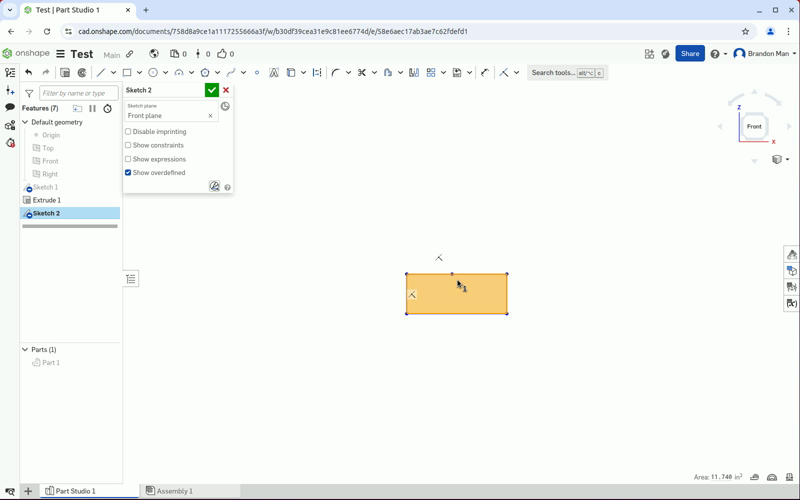
scroll(-6)
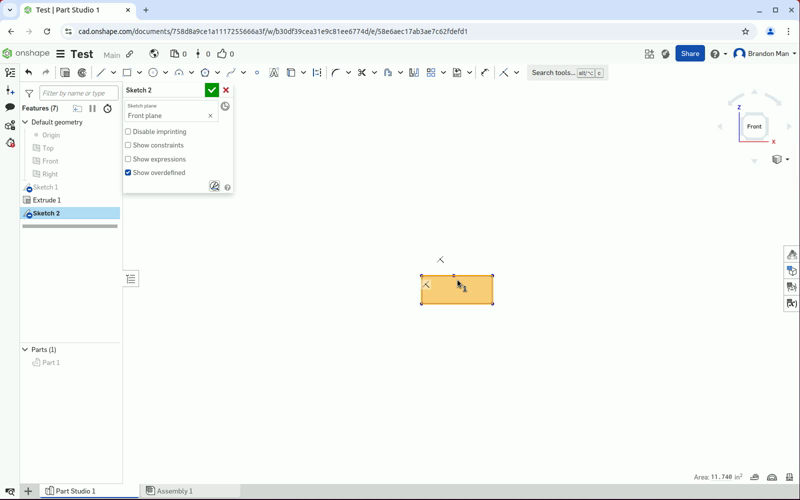
scroll(-6)
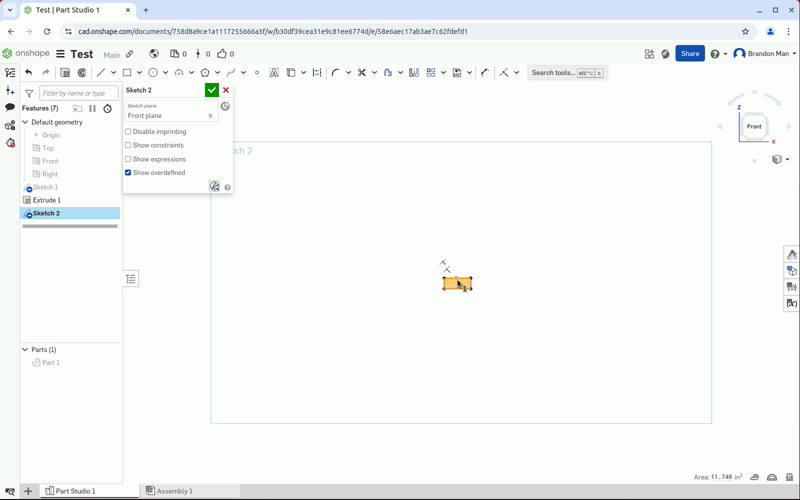
mouse_move(73, 352)
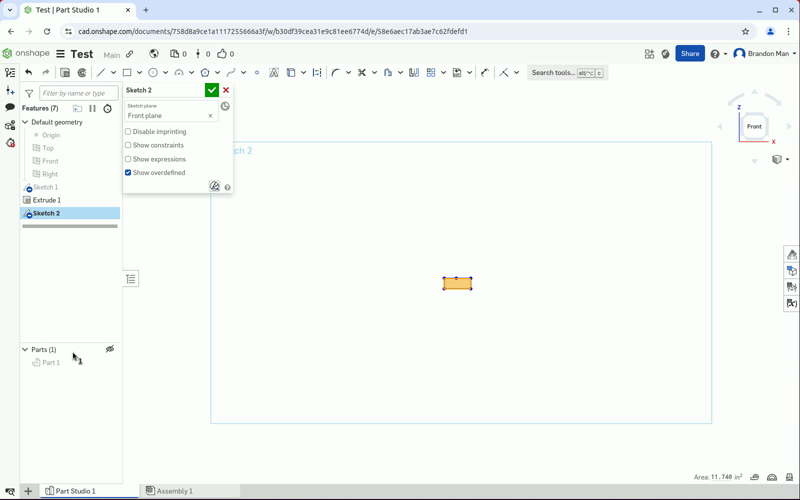
key(shift+y)
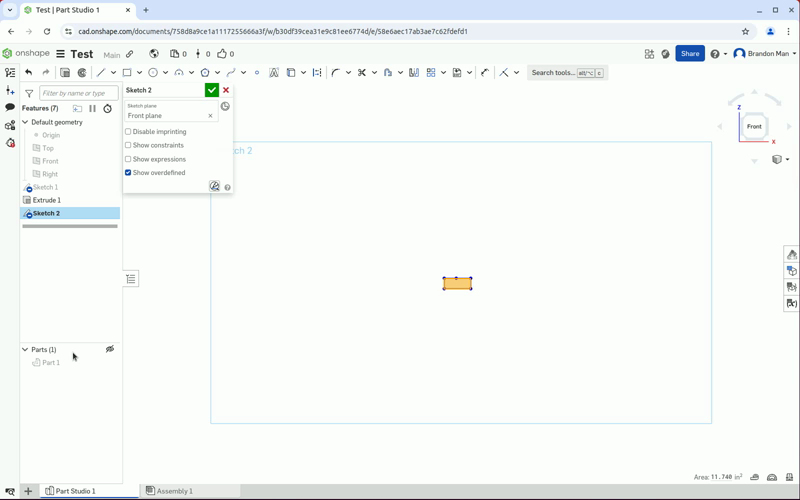
key(shift+e)
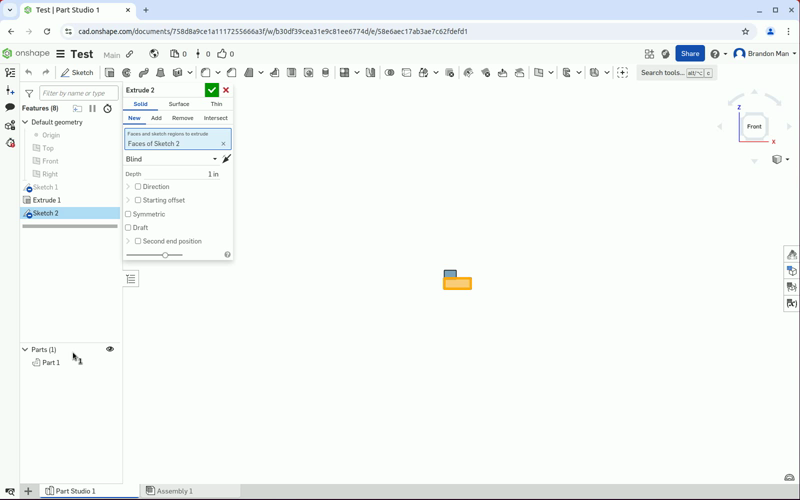
mouse_move(143, 106)
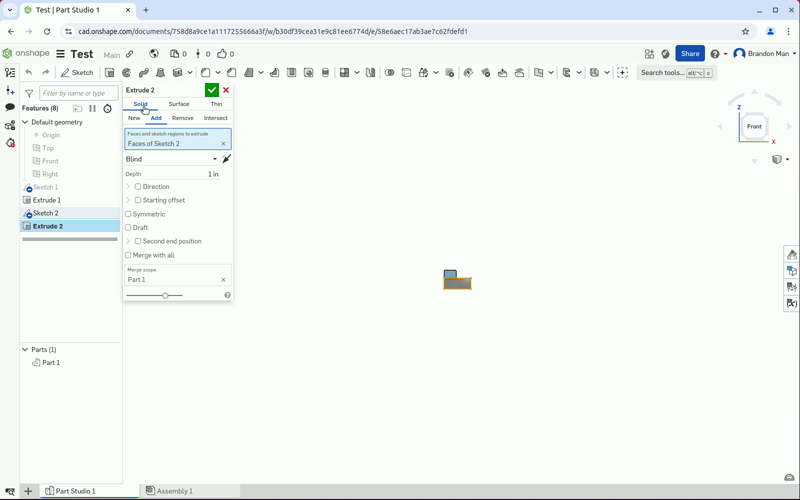
click(143, 106)
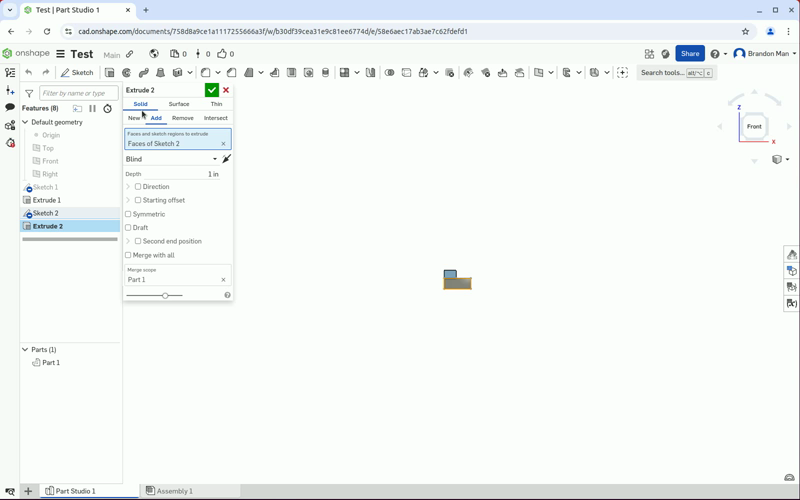
mouse_move(137, 120)
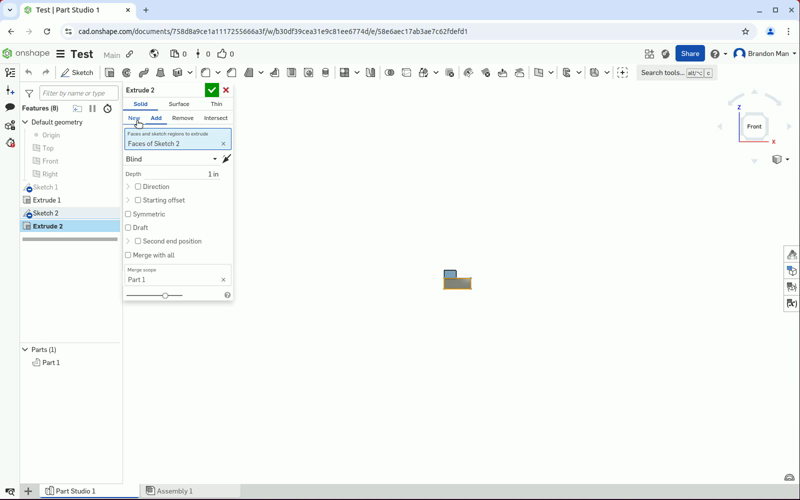
click(137, 120)
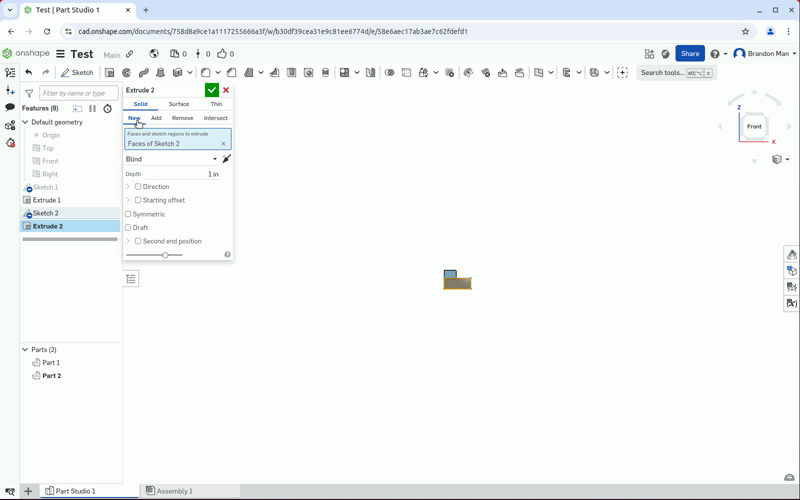
key(tab, 4)
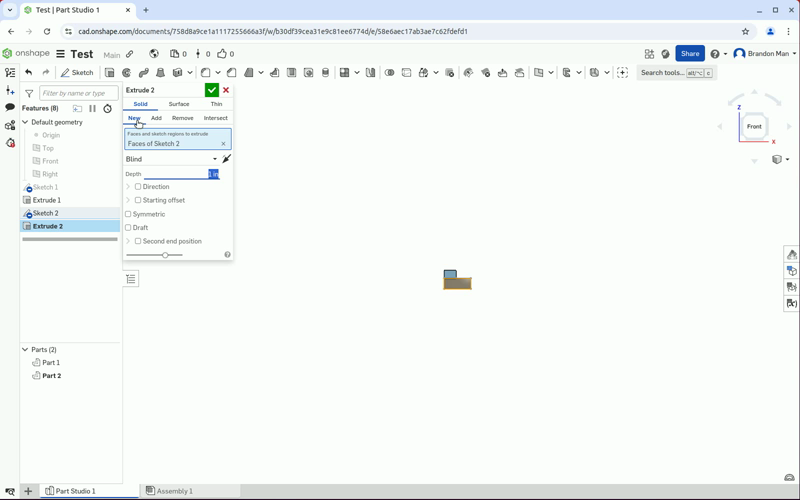
text(-23.108)
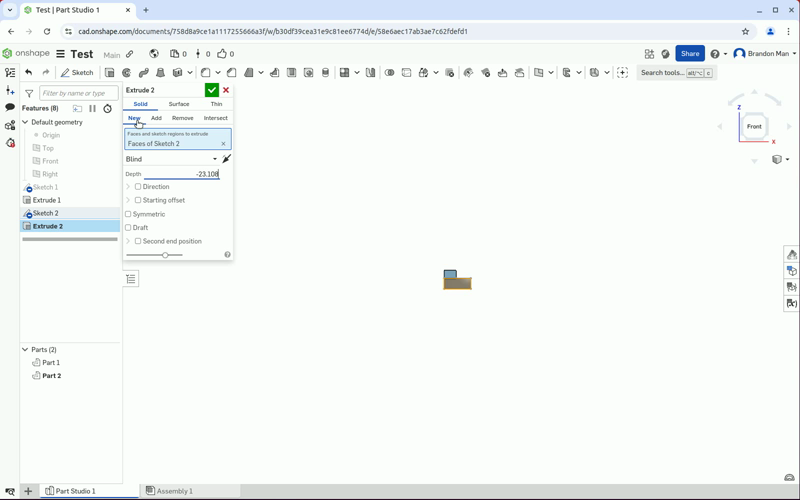
key(enter)
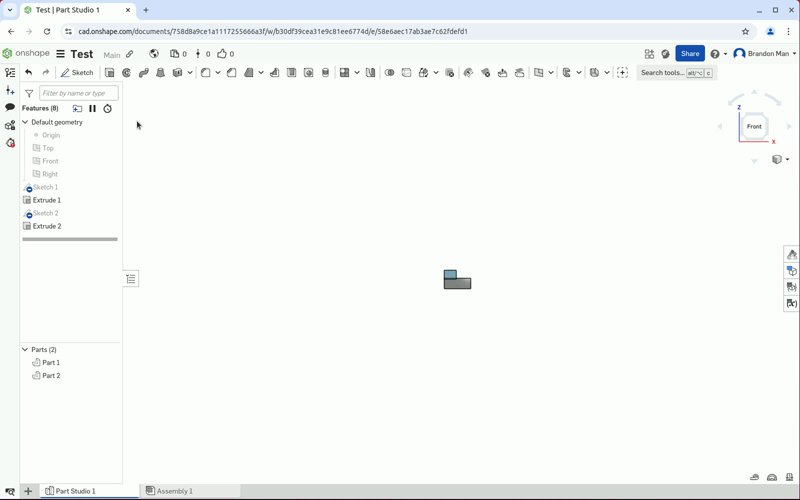
key(shift+h)
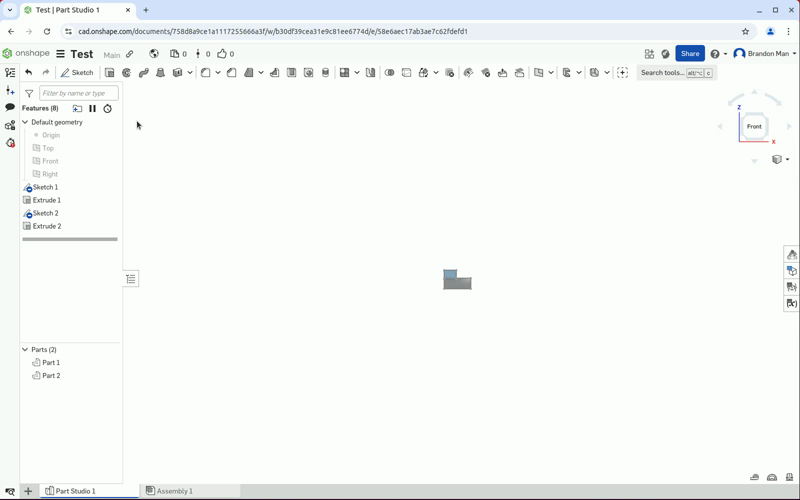
key(shift+h)
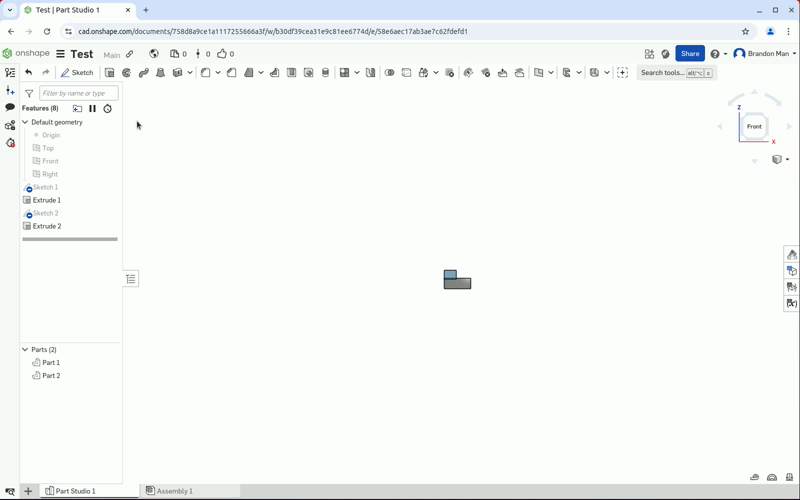
mouse_move(73, 189)
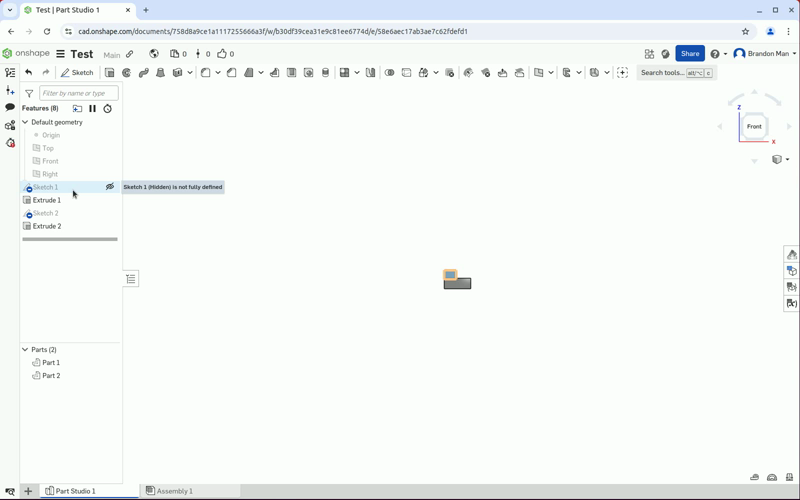
click(73, 189)
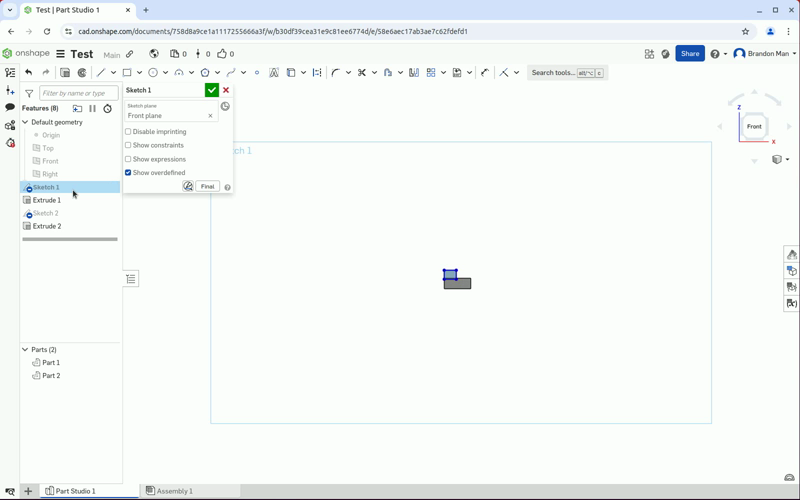
mouse_move(229, 92)
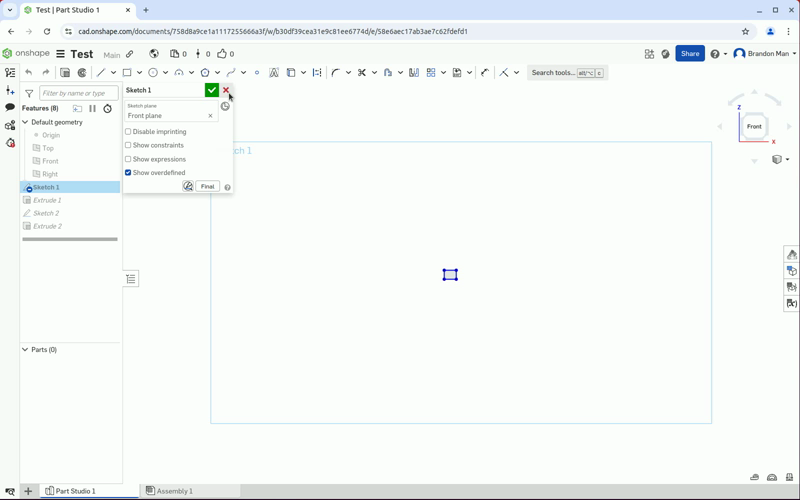
click(229, 92)
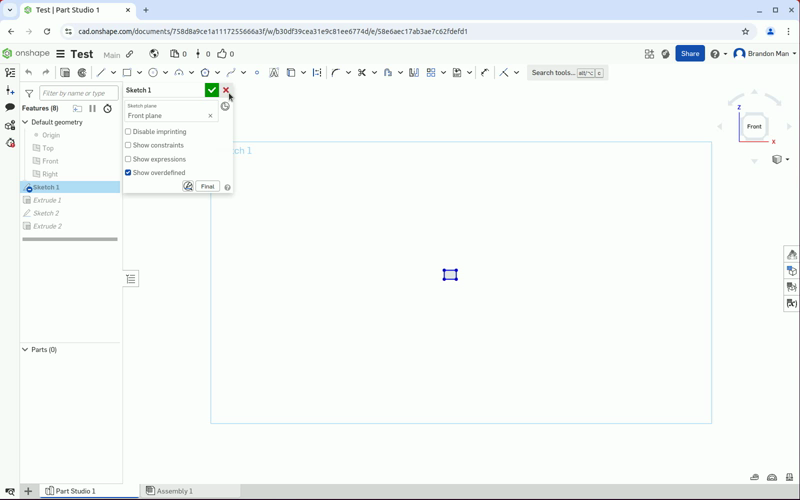
key(shift+s)
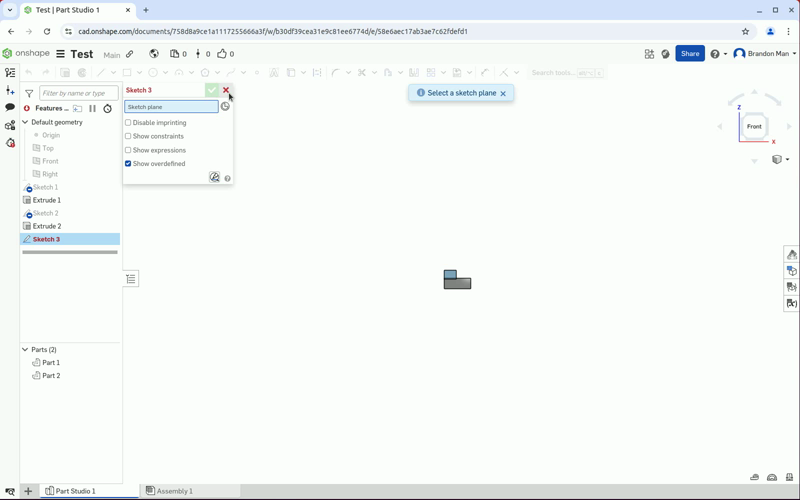
mouse_move(73, 163)
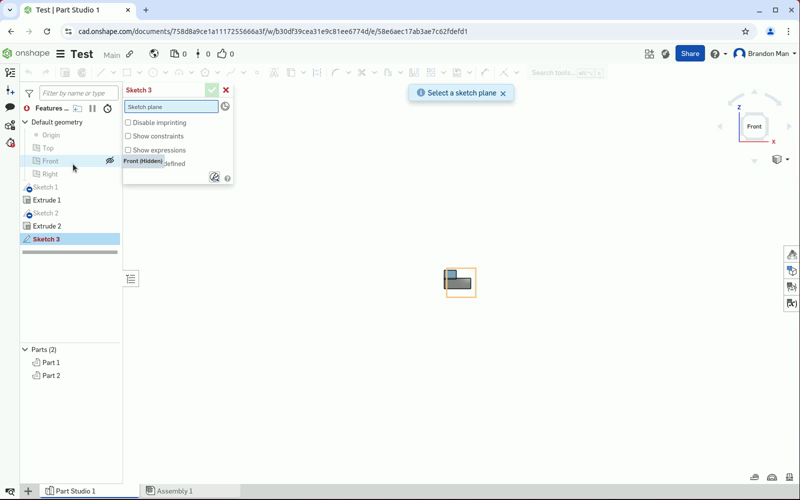
click(73, 163)
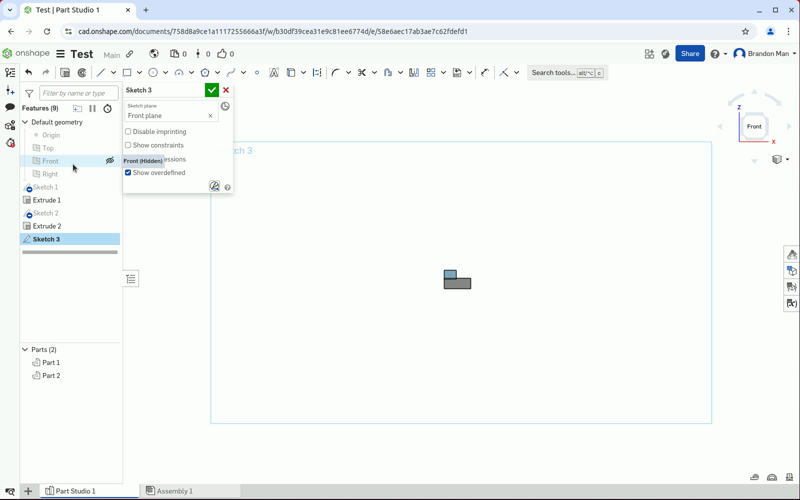
mouse_move(73, 352)
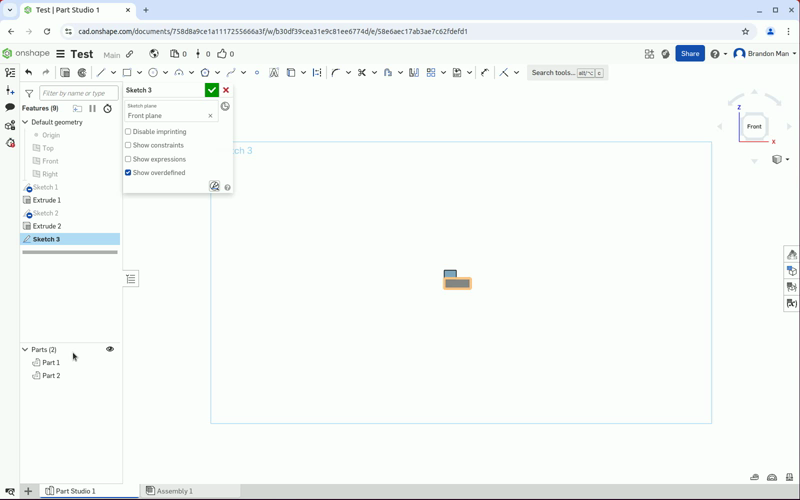
key(y)
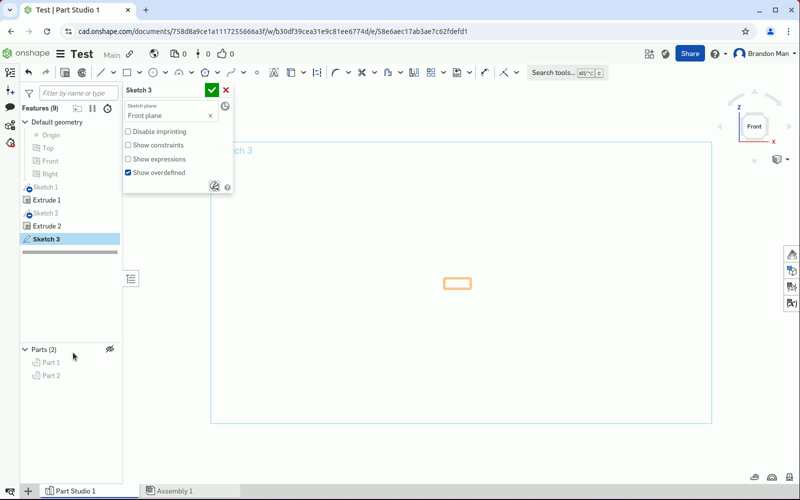
key(l)
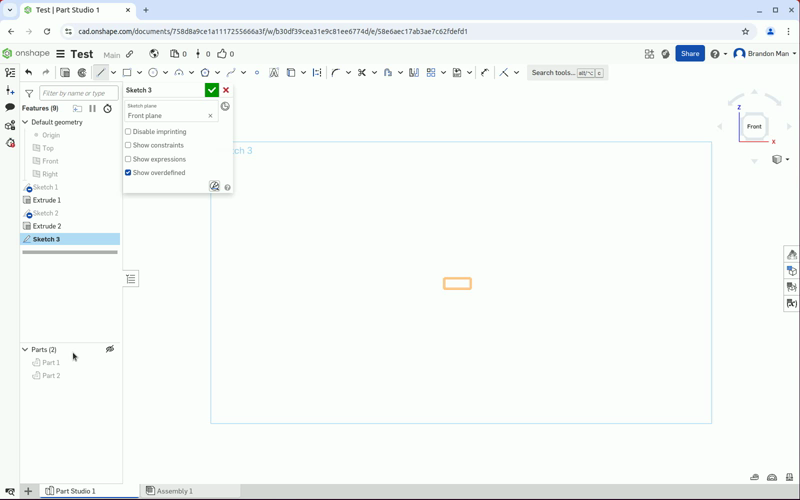
key_down(shift)
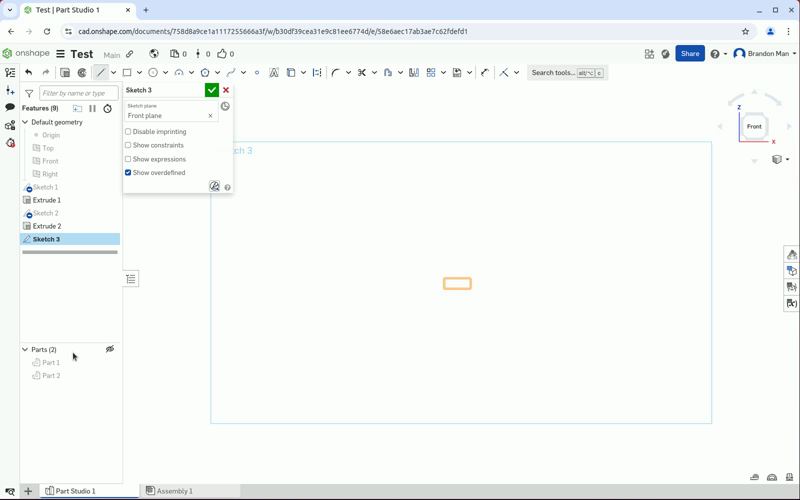
mouse_move(444, 295)
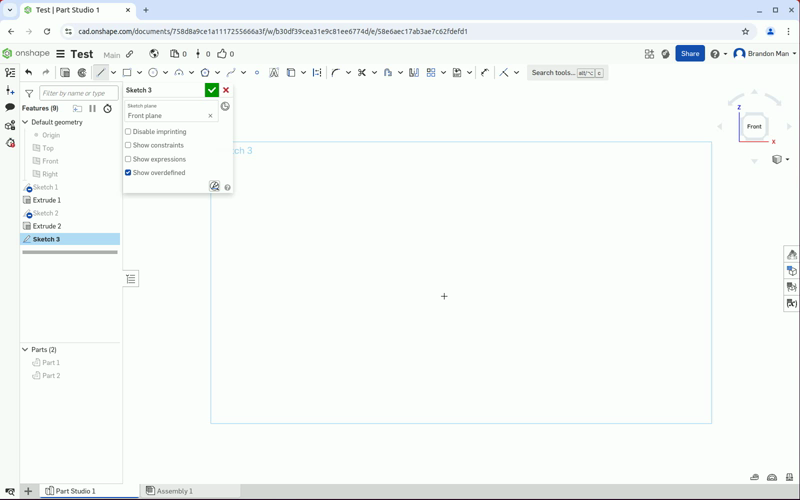
click(444, 295)
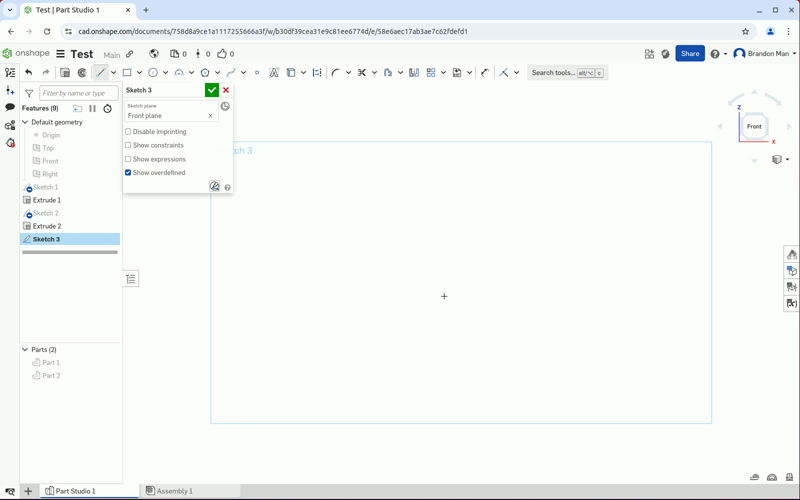
key_up(shift)
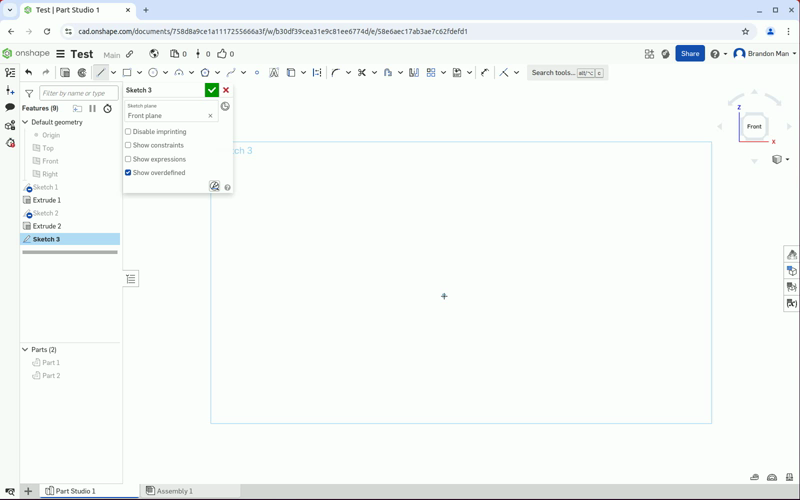
key_down(shift)
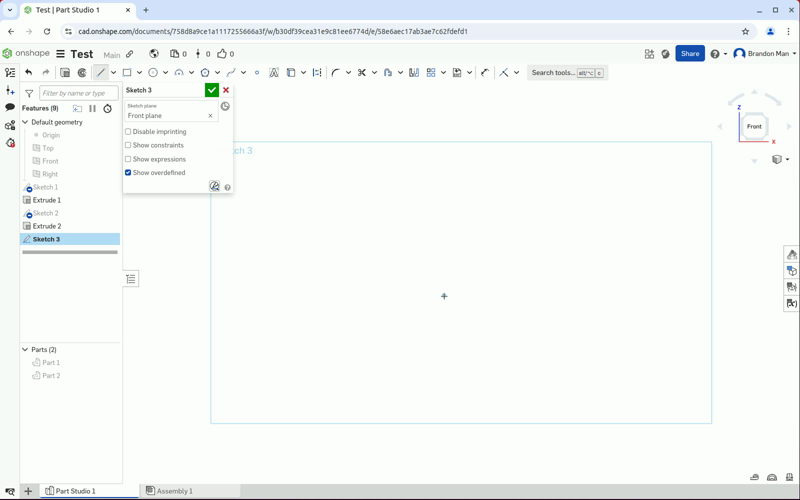
mouse_move(474, 295)
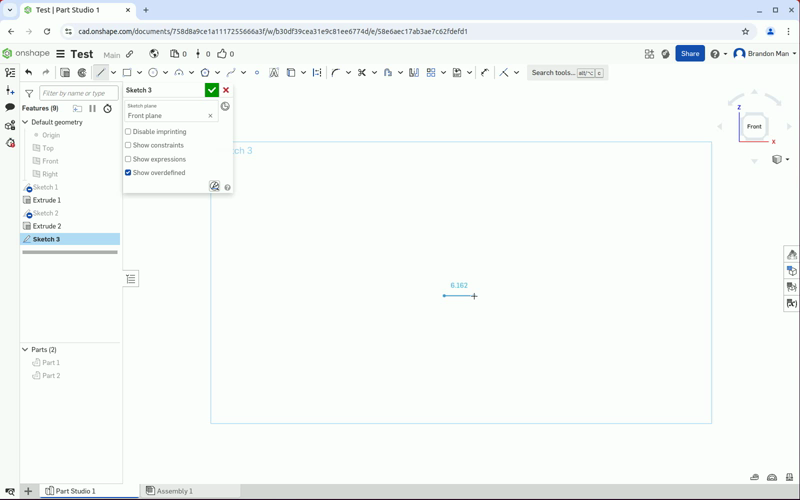
mouse_move(482, 295)
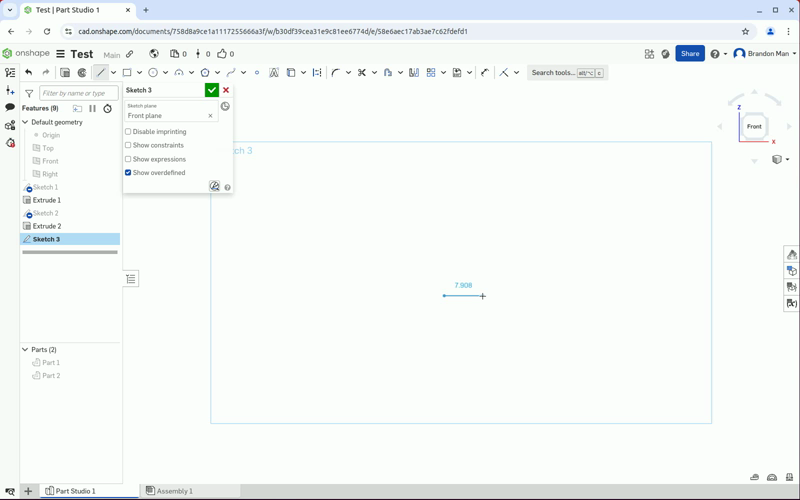
click(482, 295)
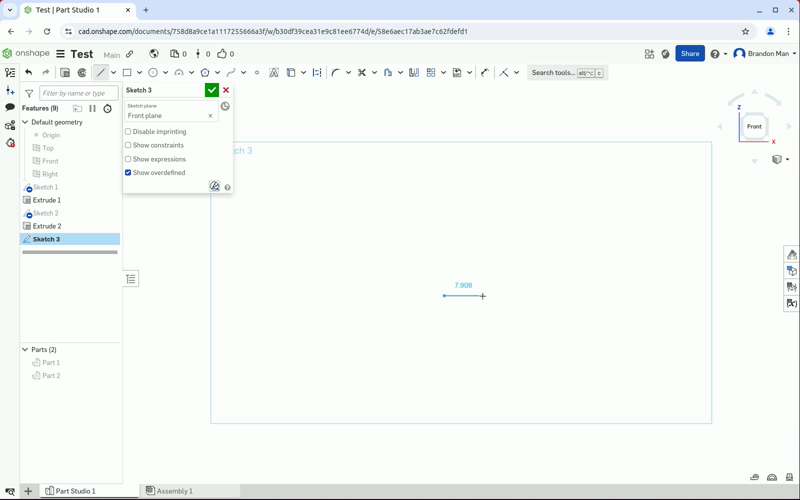
key_up(shift)
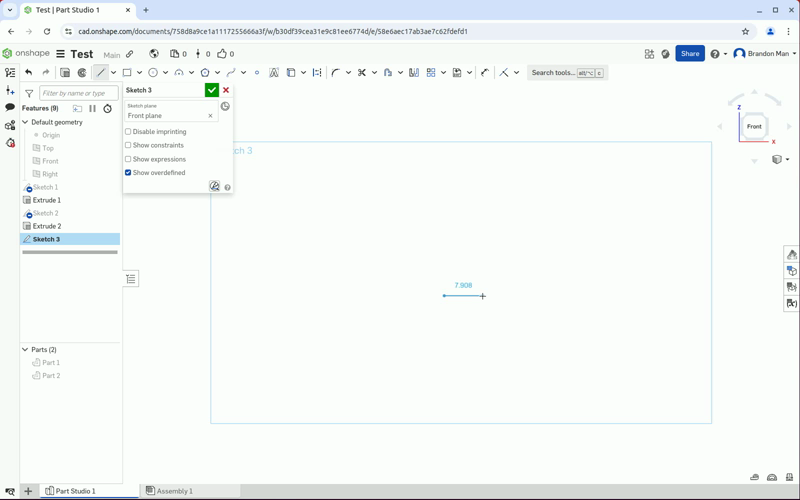
key_down(shift)
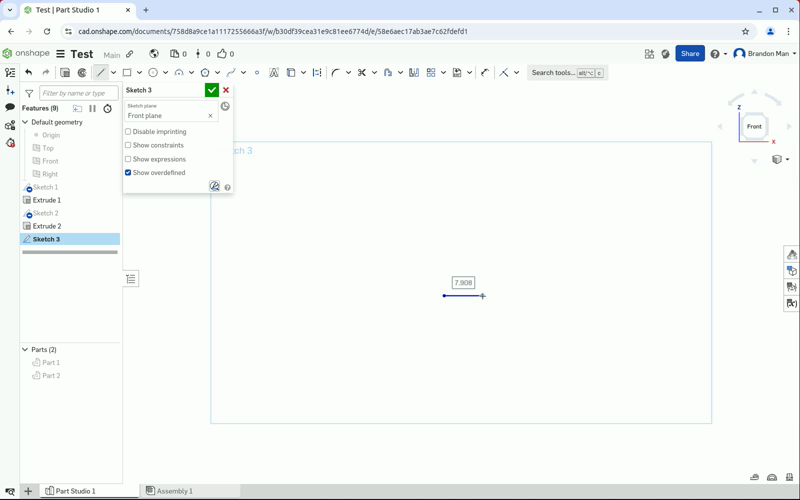
mouse_move(512, 295)
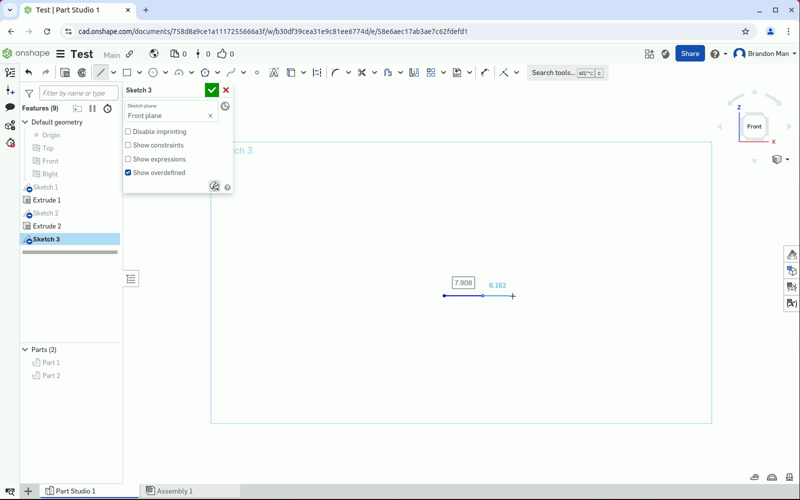
mouse_move(482, 288)
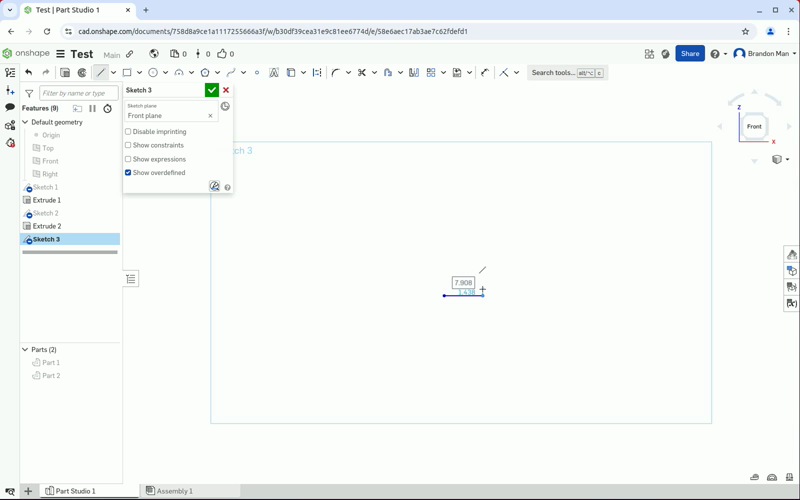
scroll(6)
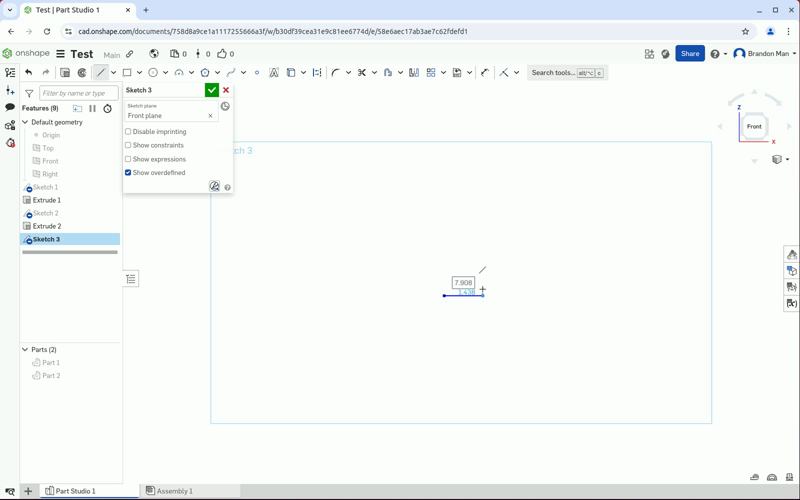
scroll(6)
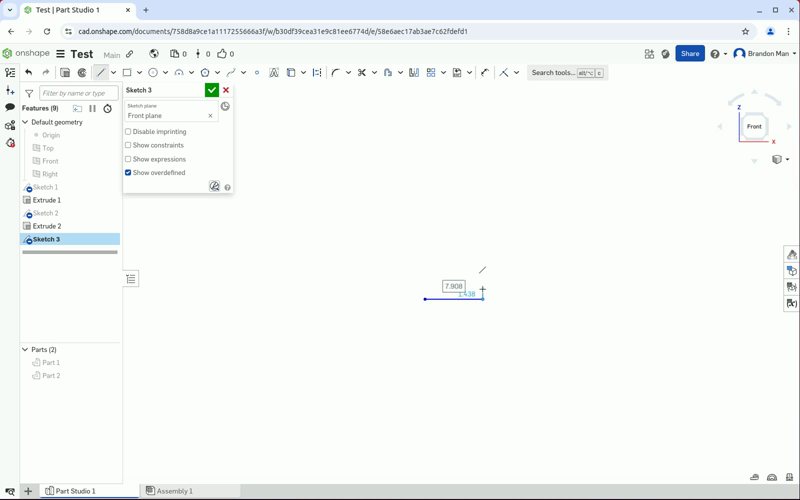
scroll(6)
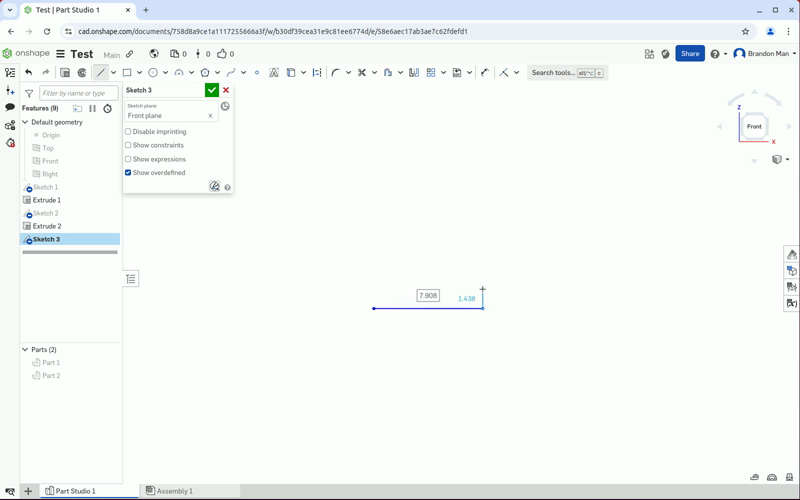
scroll(6)
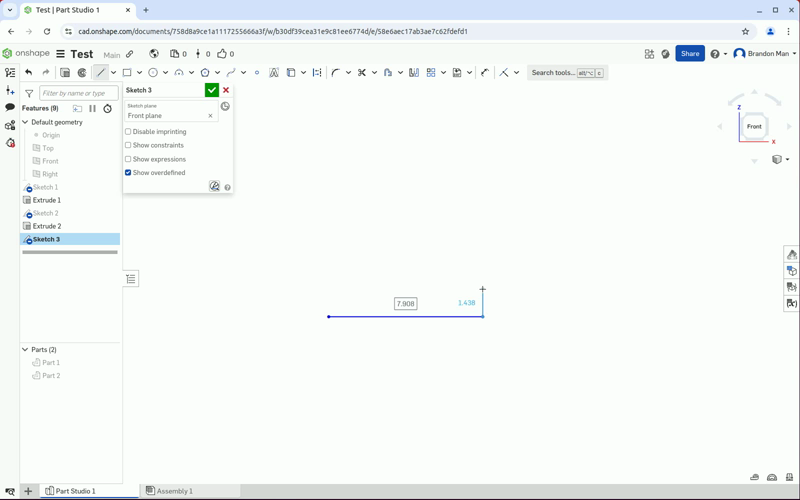
scroll(6)
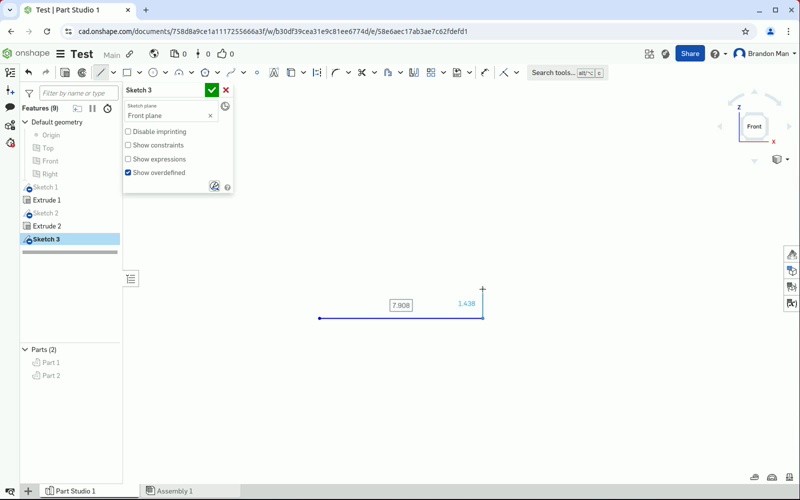
scroll(6)
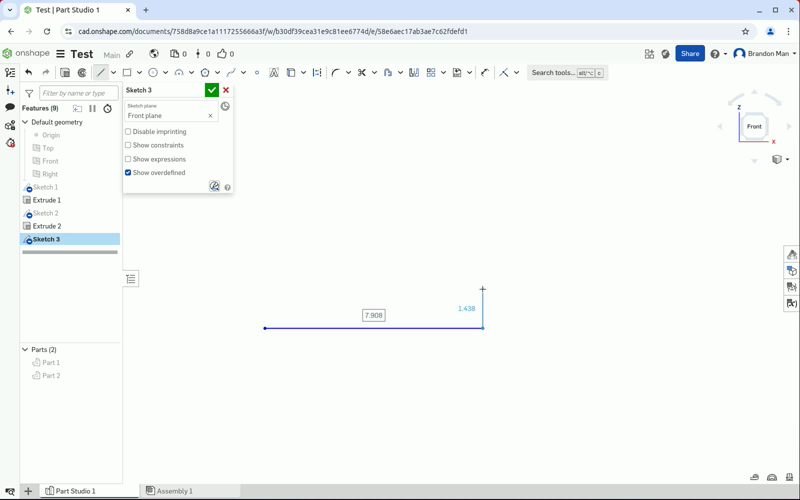
scroll(6)
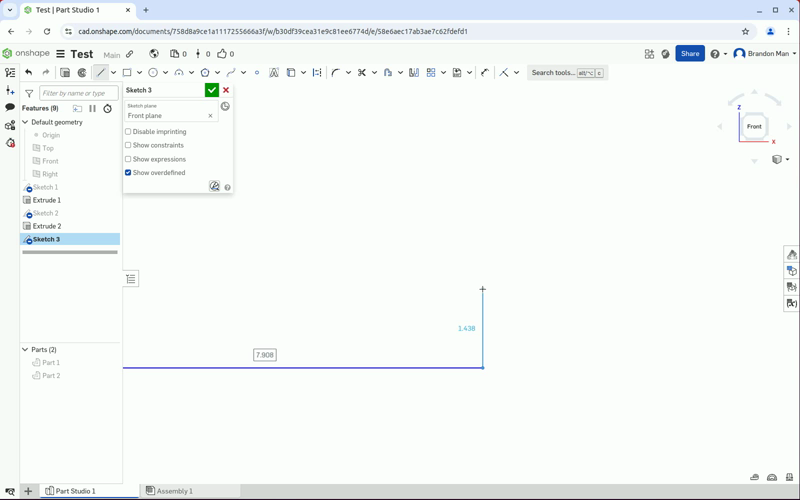
click(482, 288)
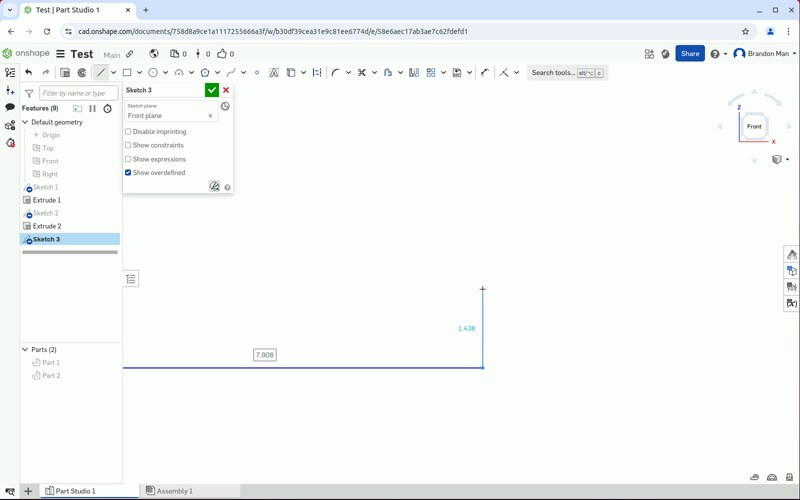
scroll(-6)
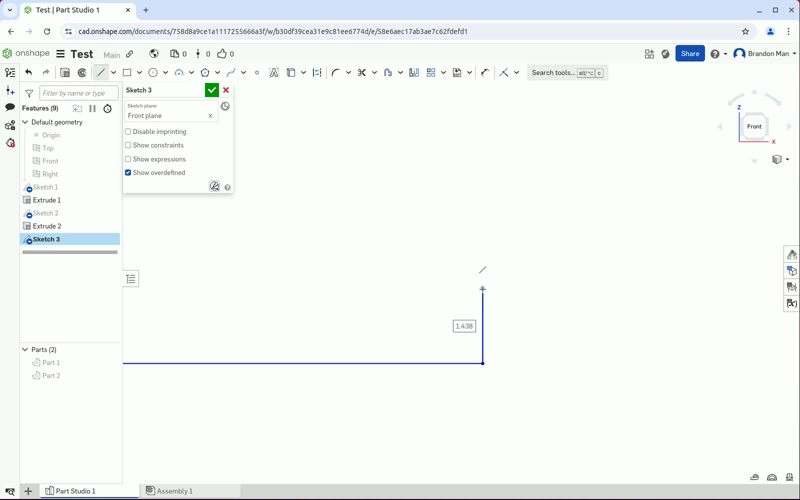
scroll(-6)
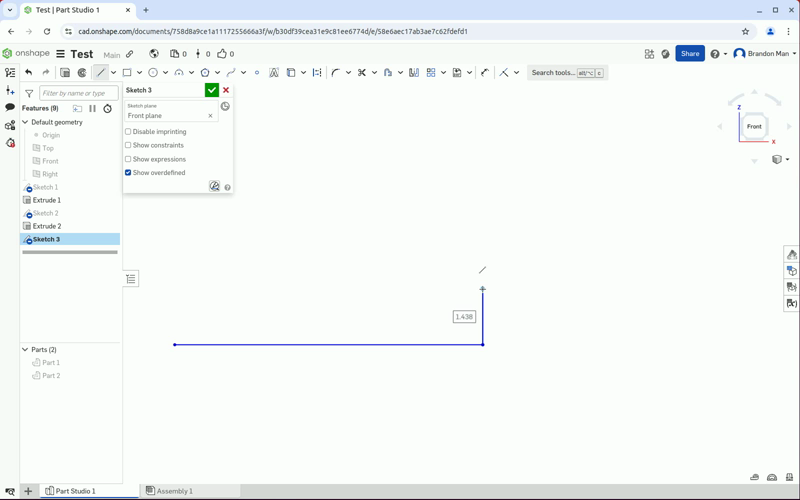
scroll(-6)
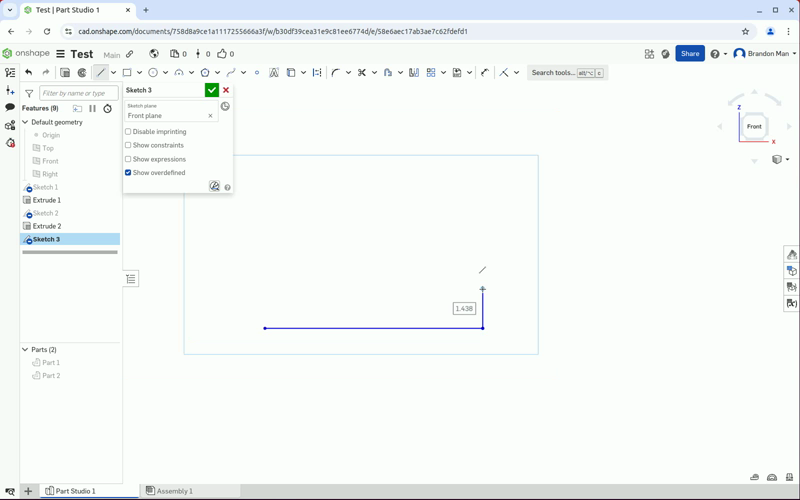
scroll(-6)
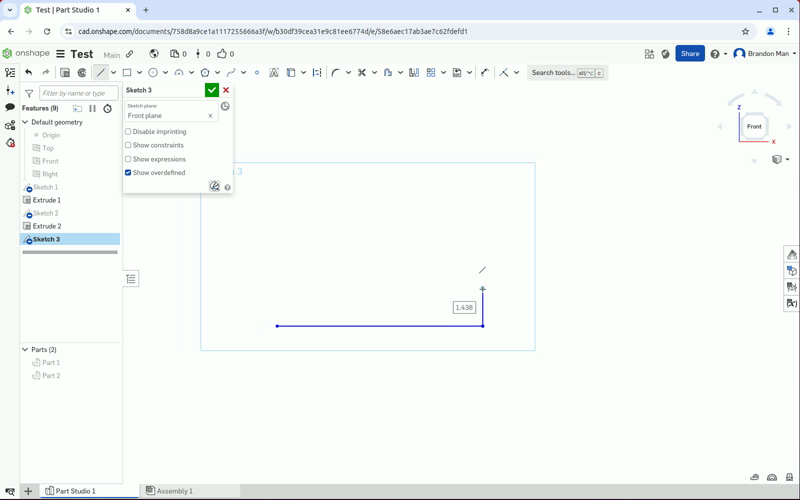
scroll(-6)
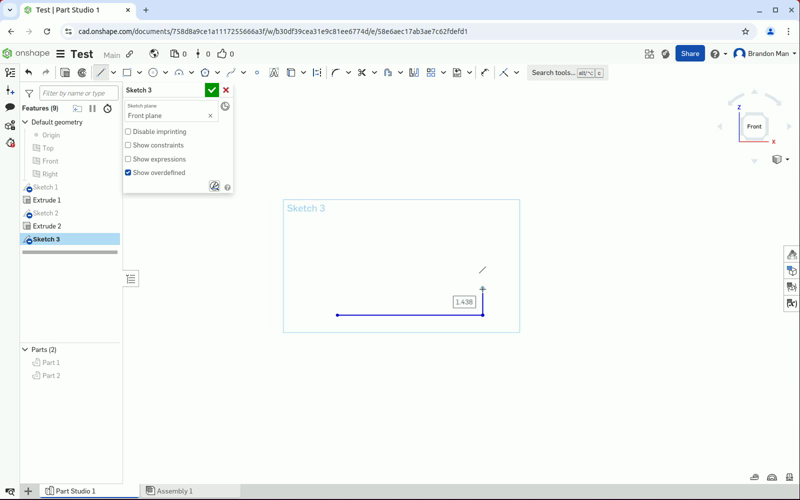
scroll(-6)
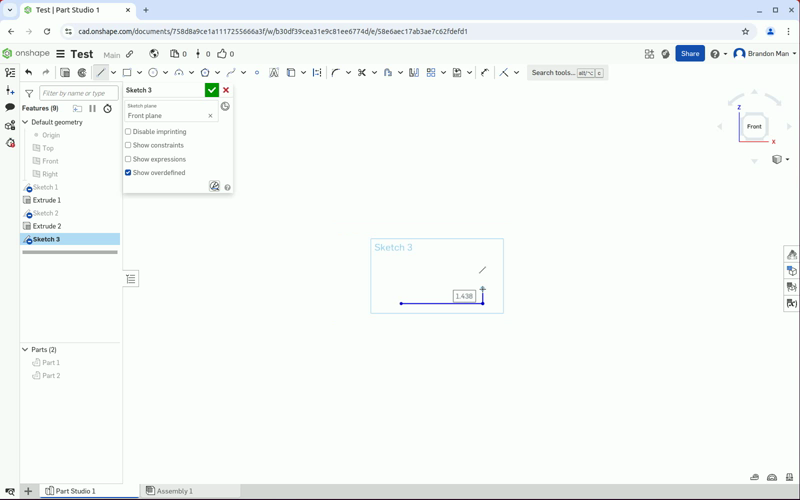
scroll(-6)
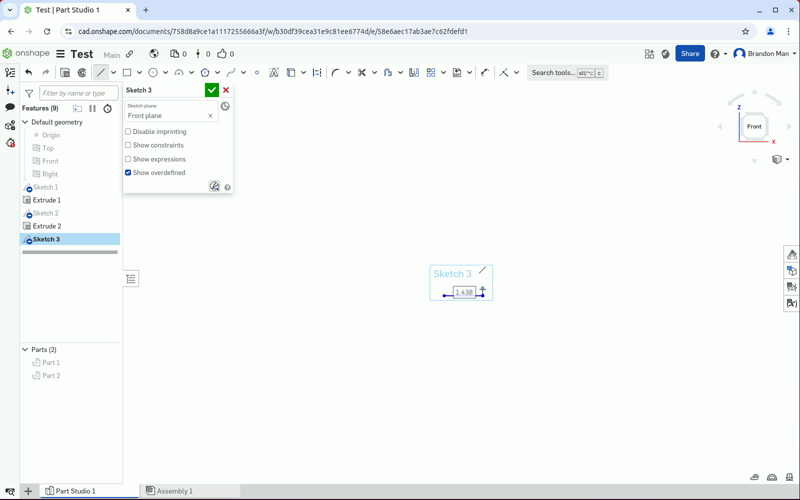
key_up(shift)
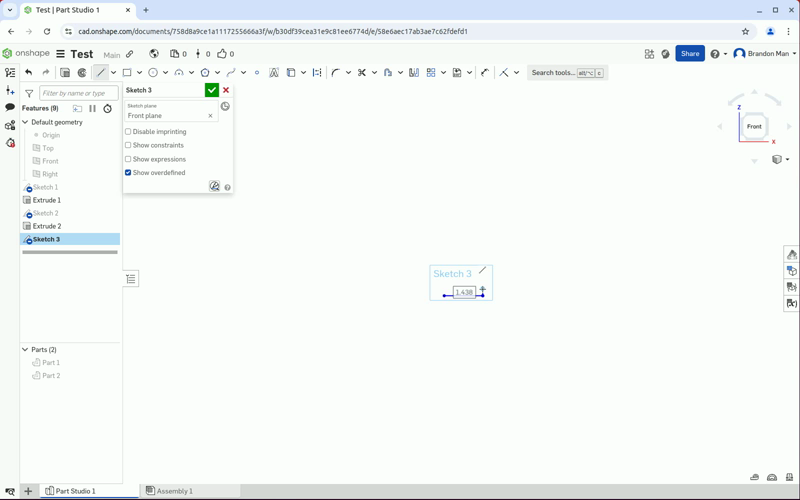
key_down(shift)
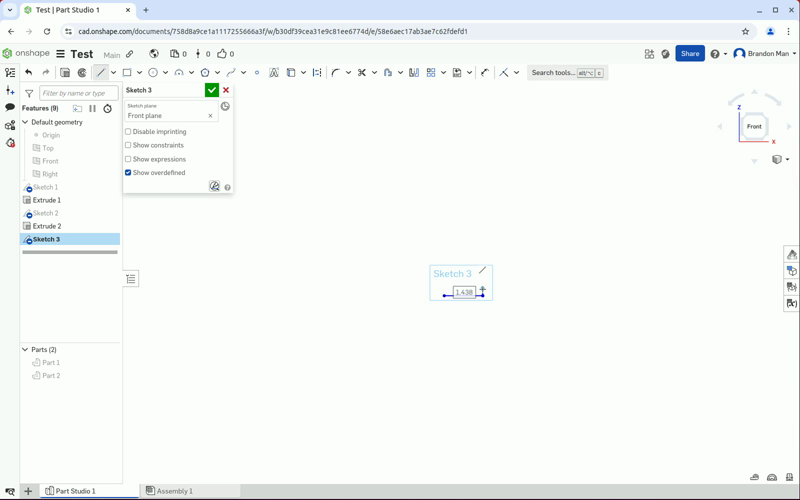
mouse_move(512, 288)
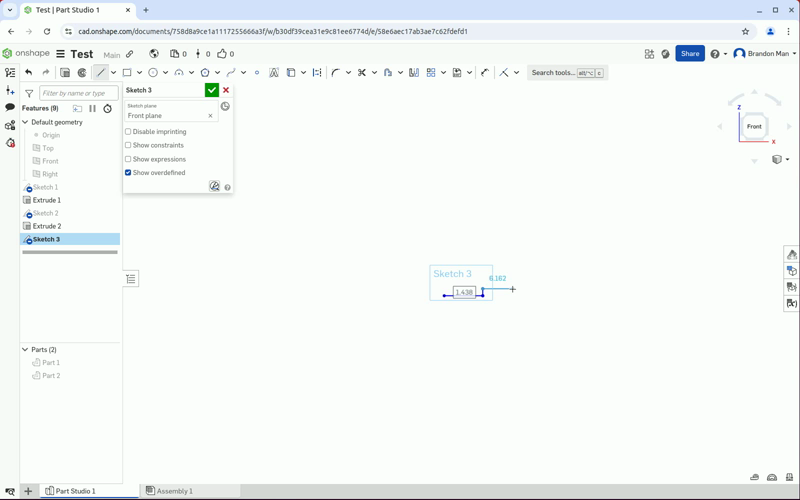
mouse_move(469, 288)
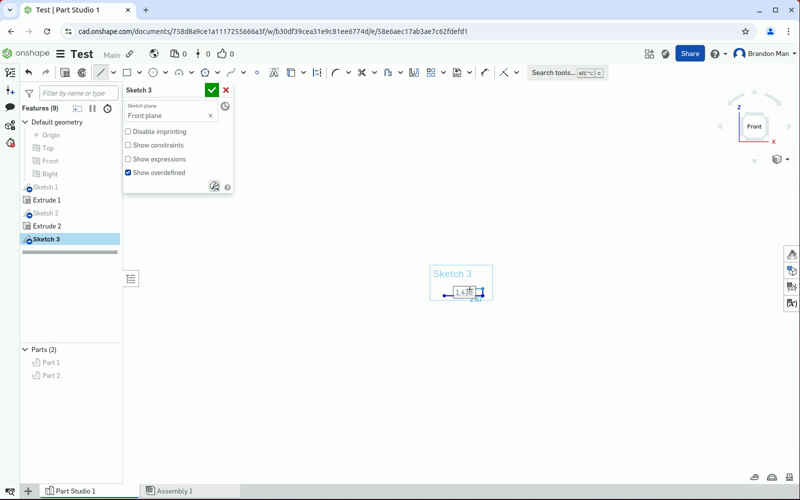
click(469, 288)
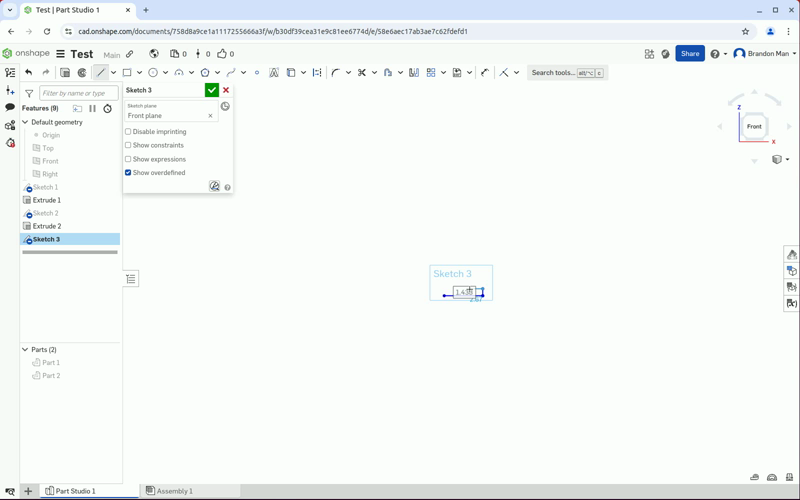
key_up(shift)
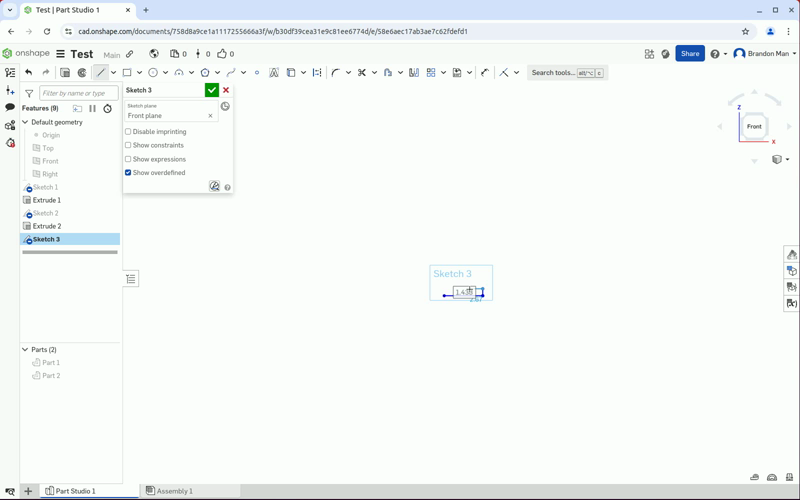
key_down(shift)
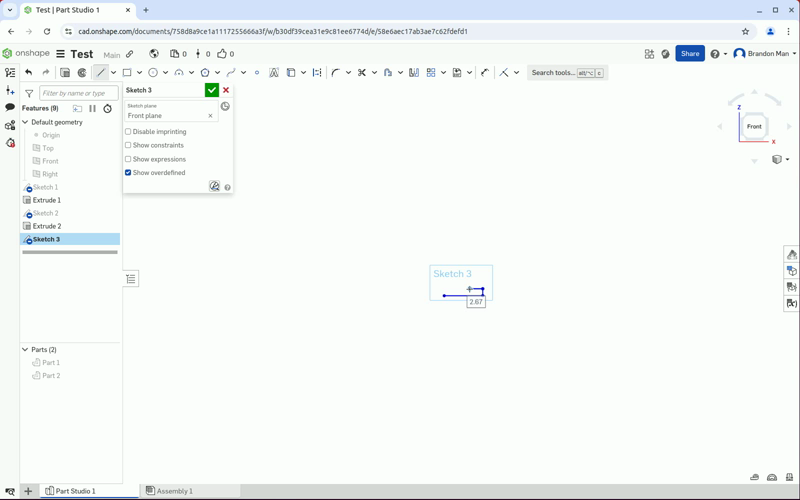
mouse_move(499, 288)
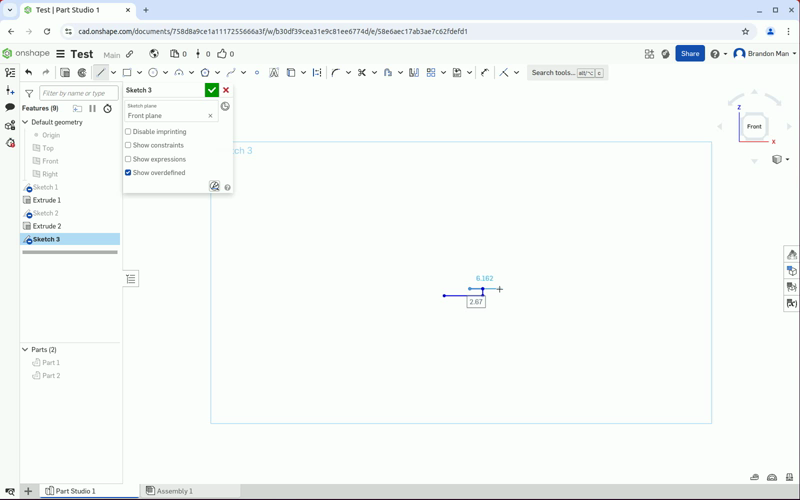
mouse_move(444, 288)
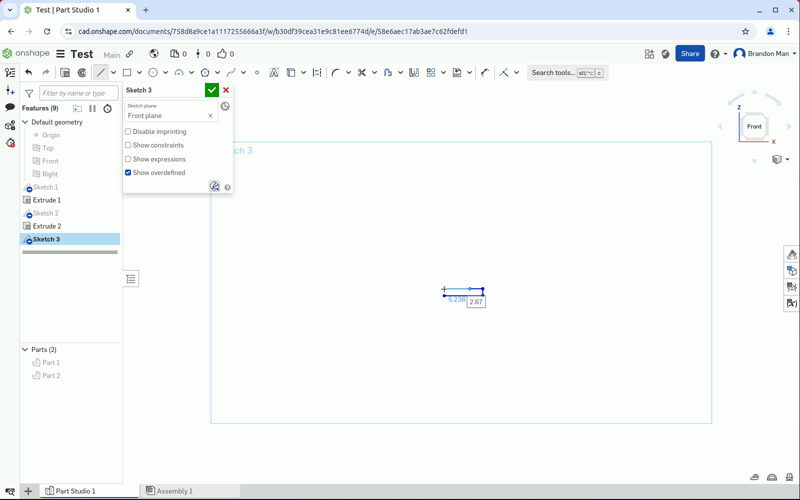
click(444, 288)
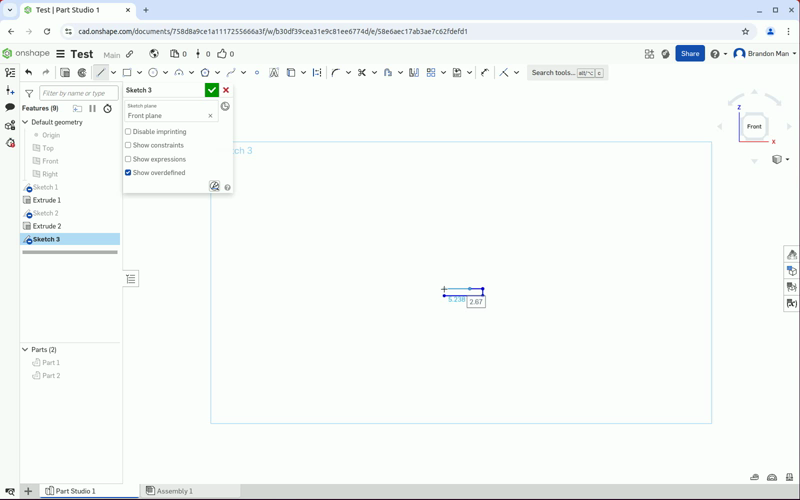
key_up(shift)
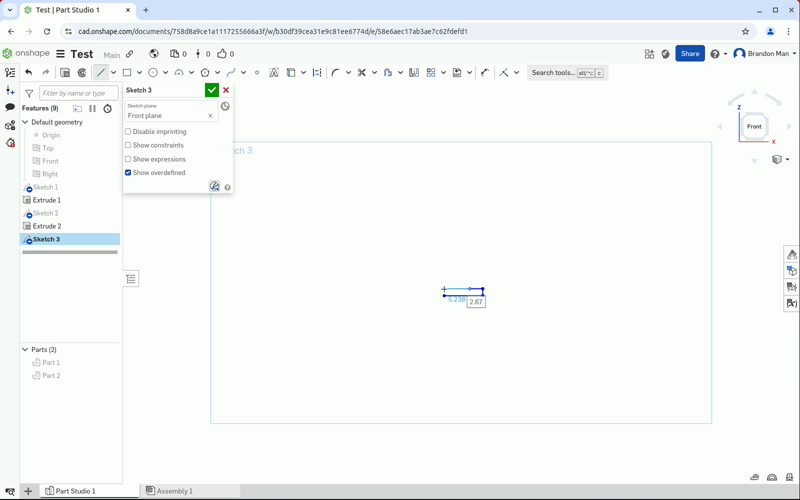
mouse_move(474, 288)
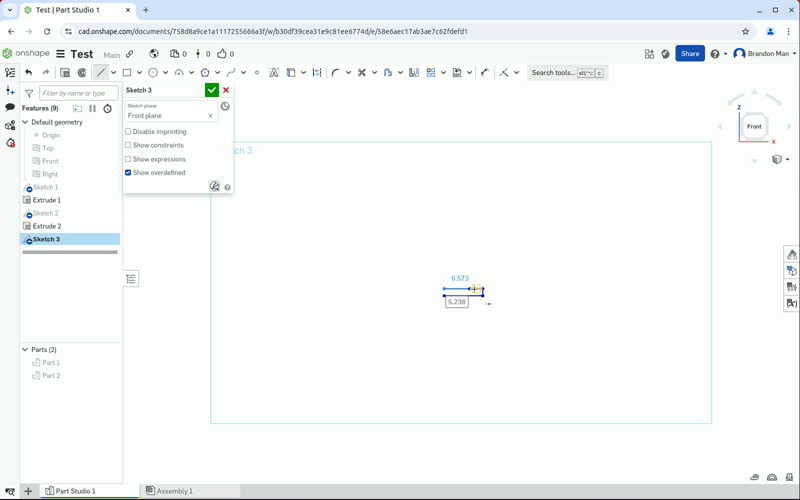
key_down(shift)
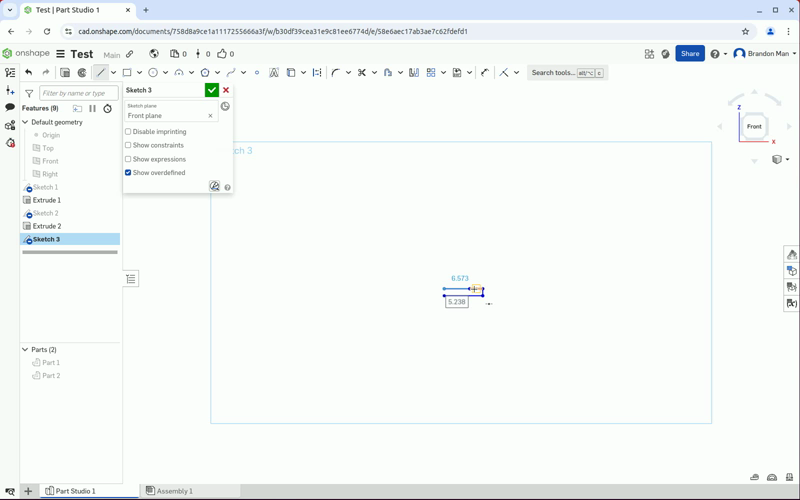
mouse_move(444, 295)
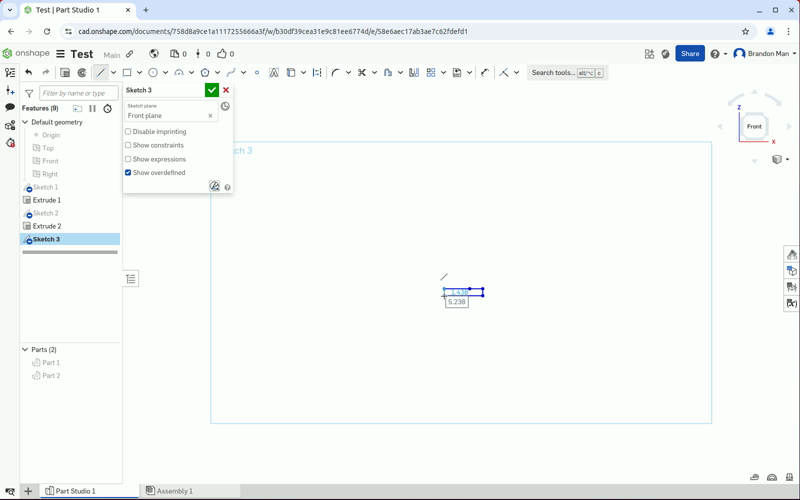
scroll(6)
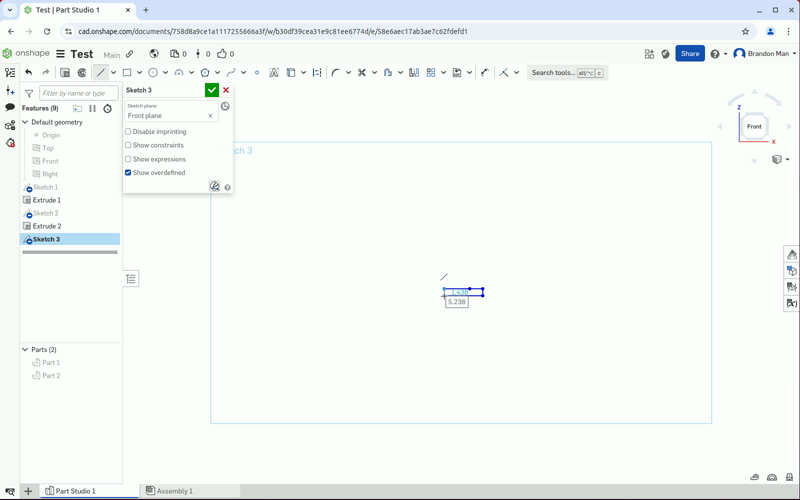
scroll(6)
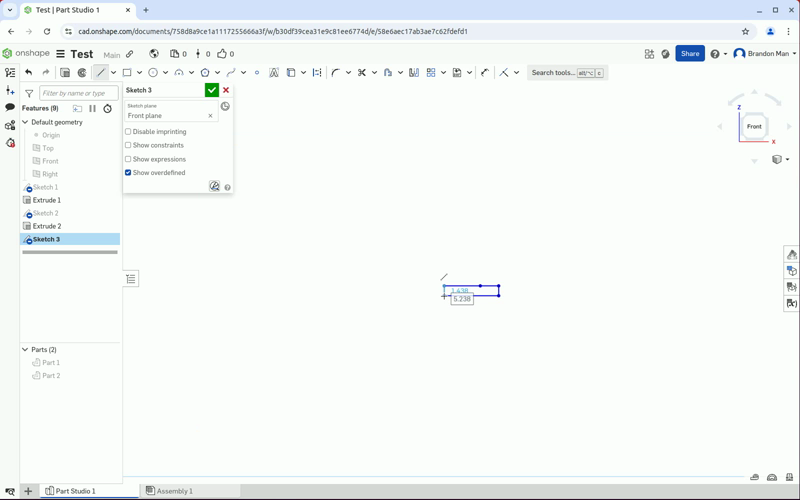
scroll(6)
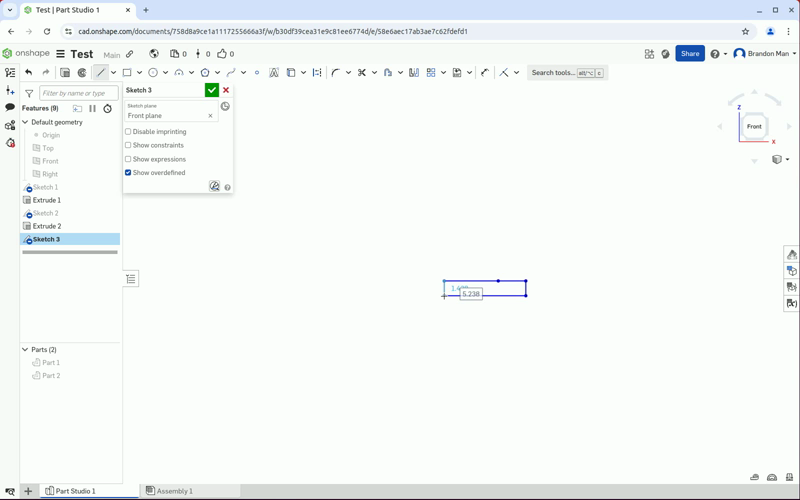
scroll(6)
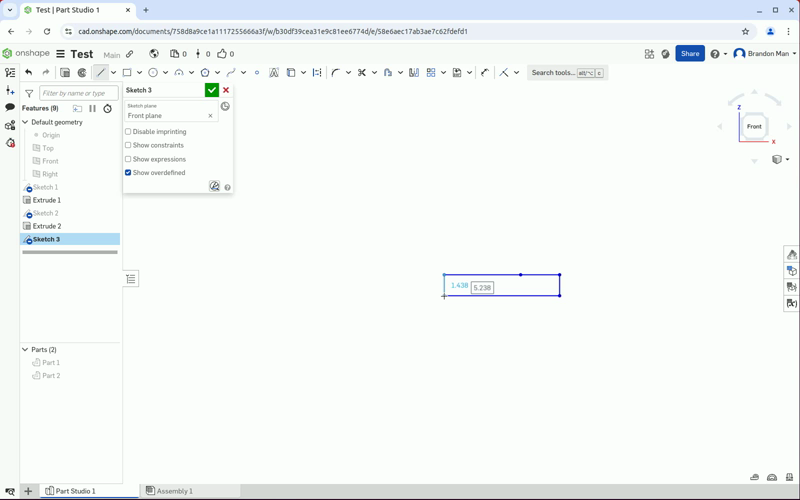
scroll(6)
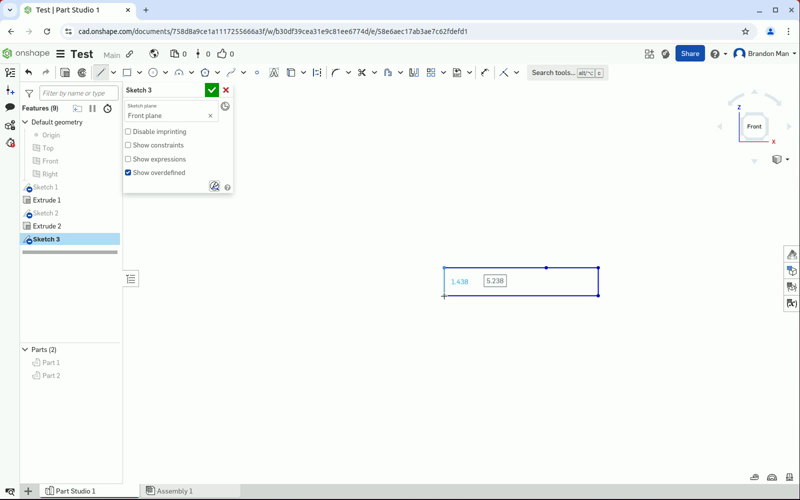
scroll(6)
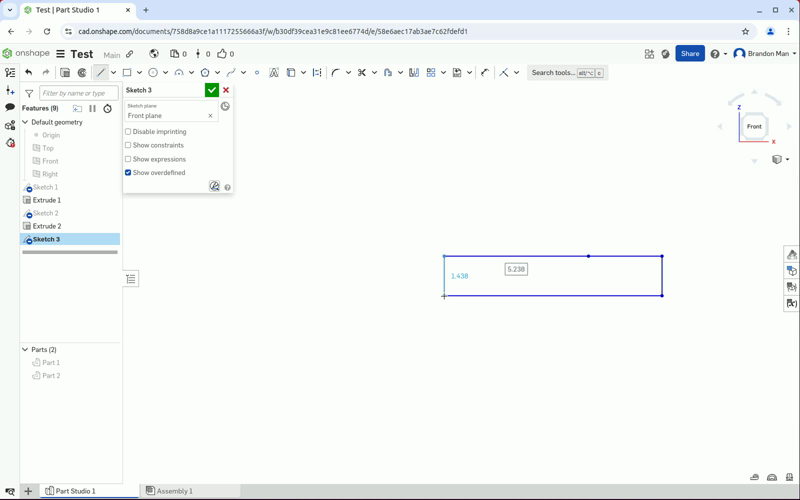
scroll(6)
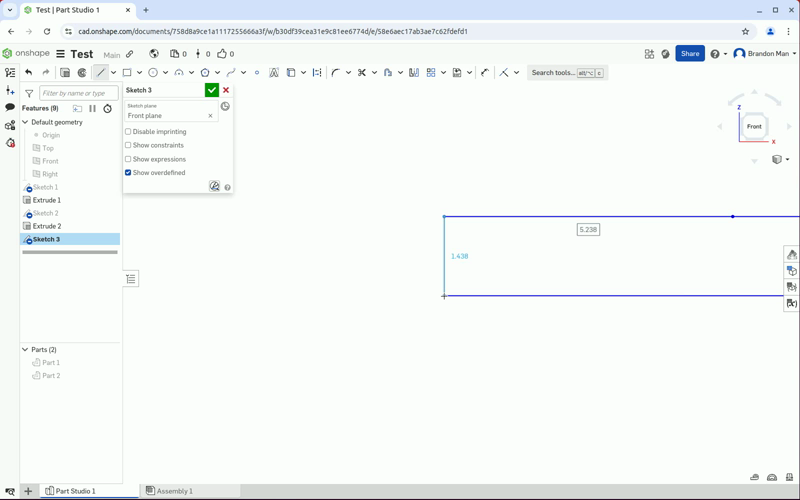
key_up(shift)
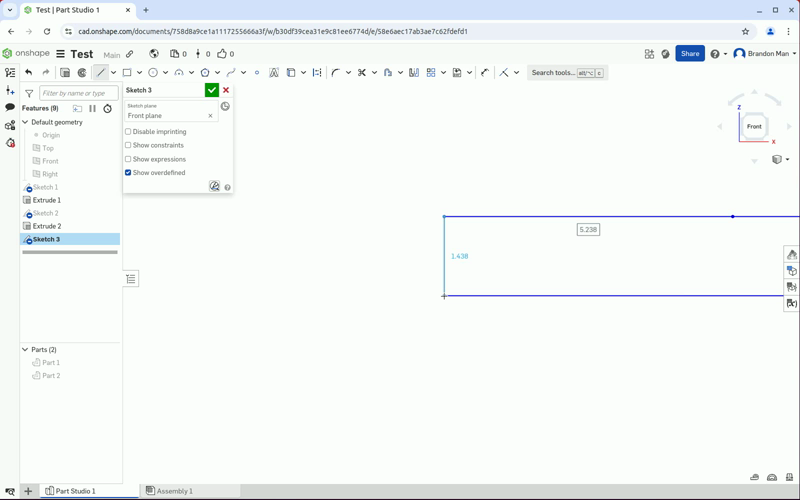
click(444, 295)
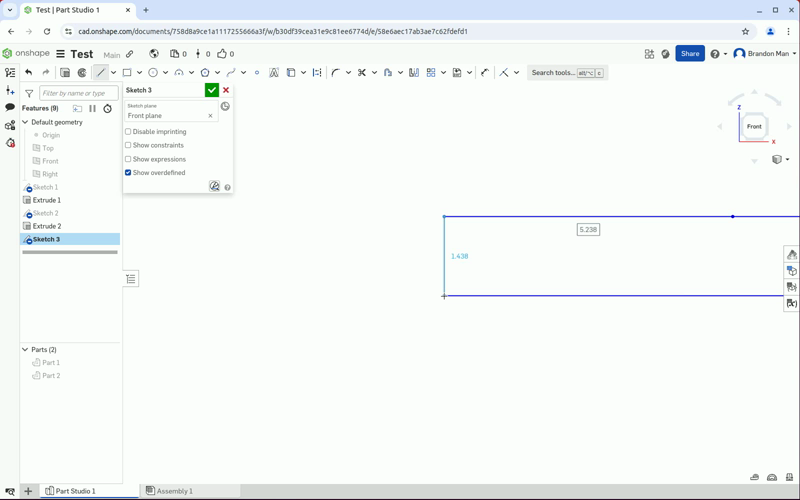
scroll(-6)
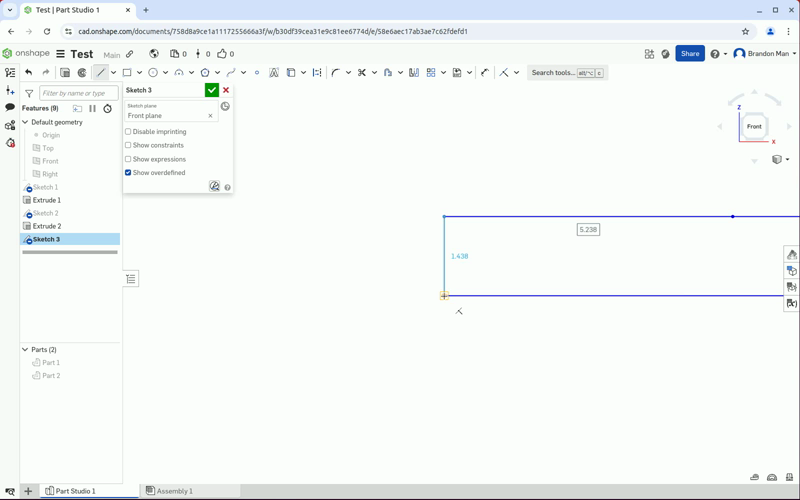
scroll(-6)
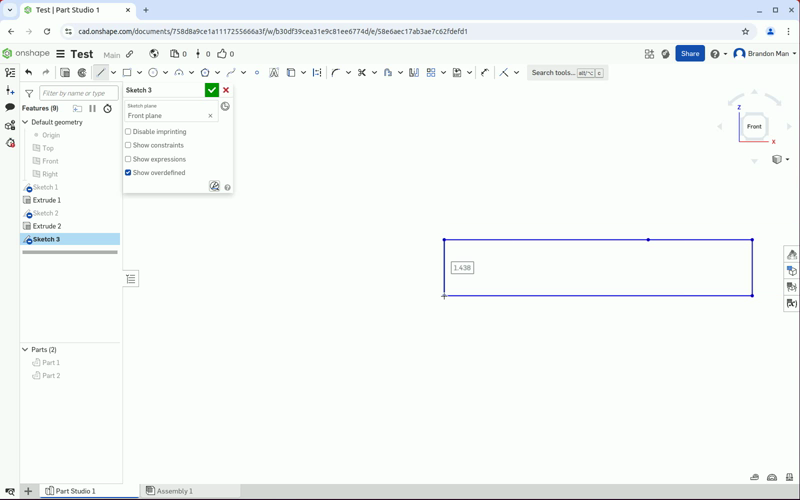
scroll(-6)
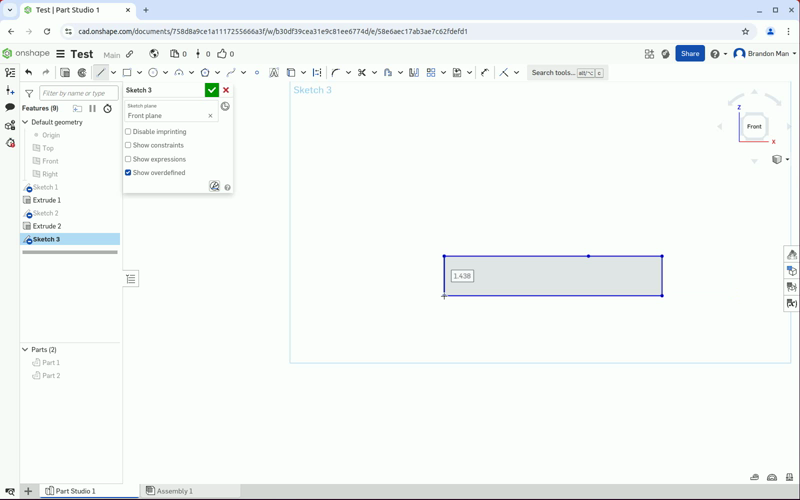
scroll(-6)
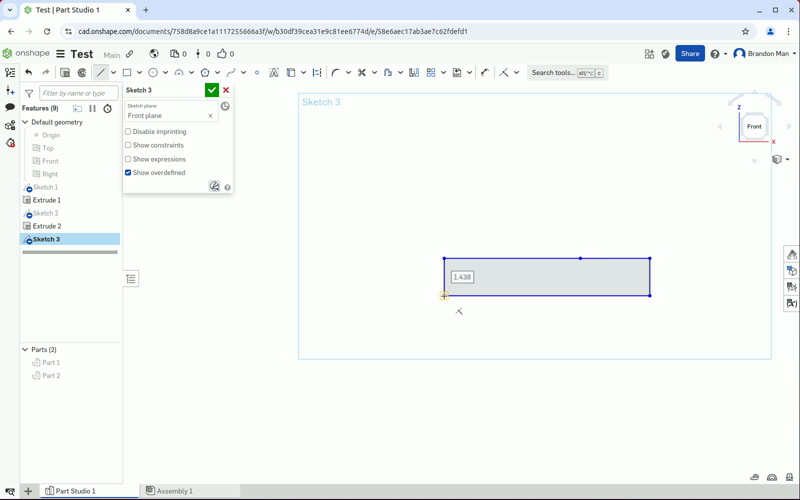
scroll(-6)
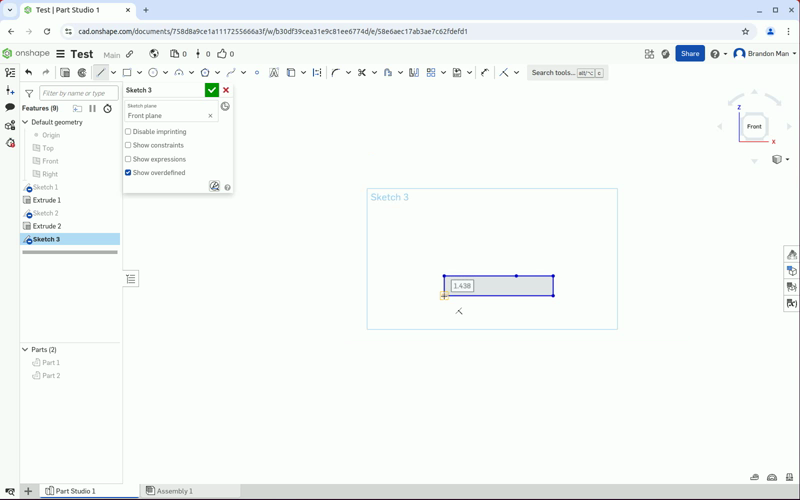
scroll(-6)
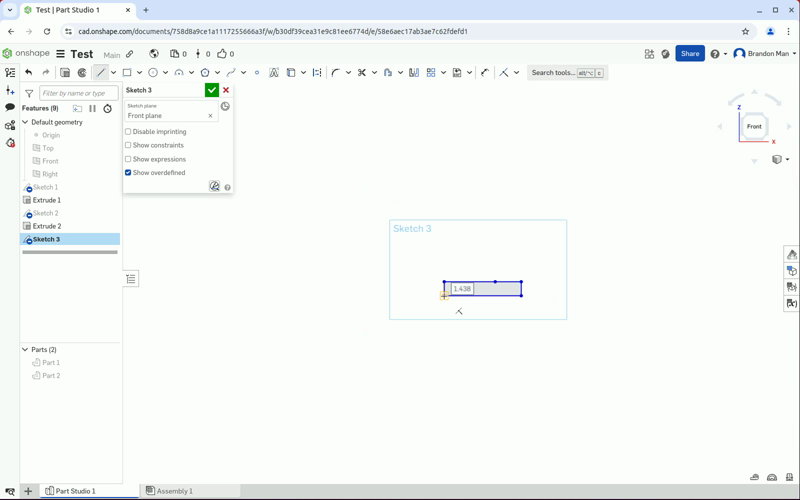
scroll(-6)
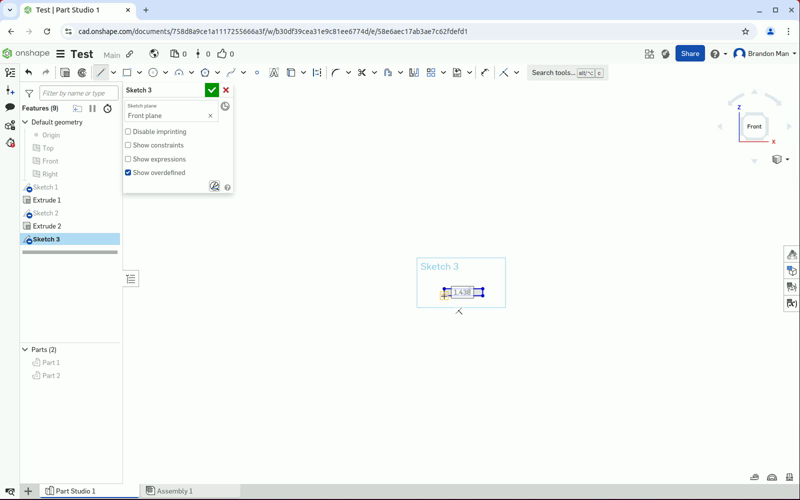
key(esc)
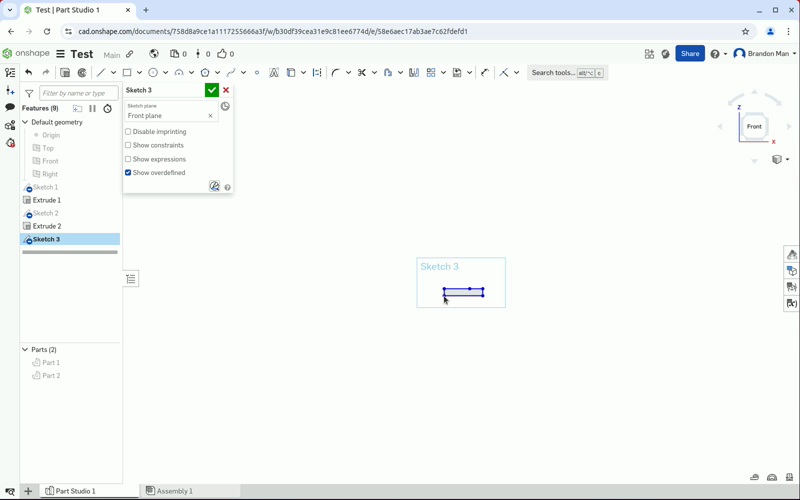
mouse_move(477, 289)
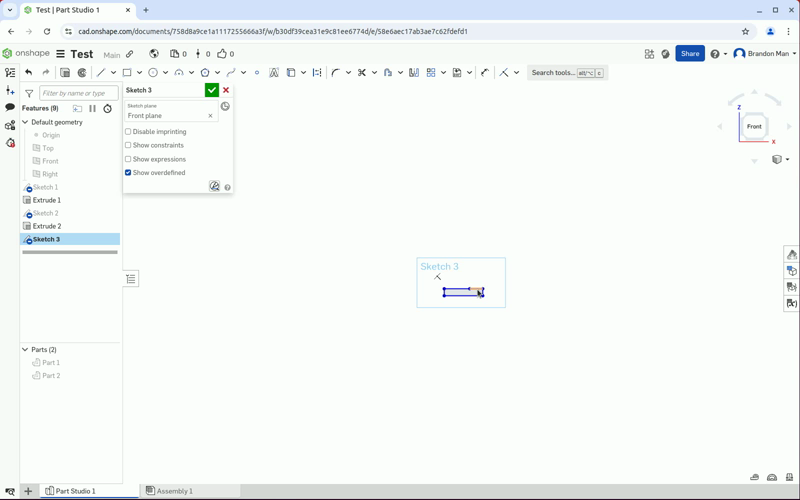
scroll(6)
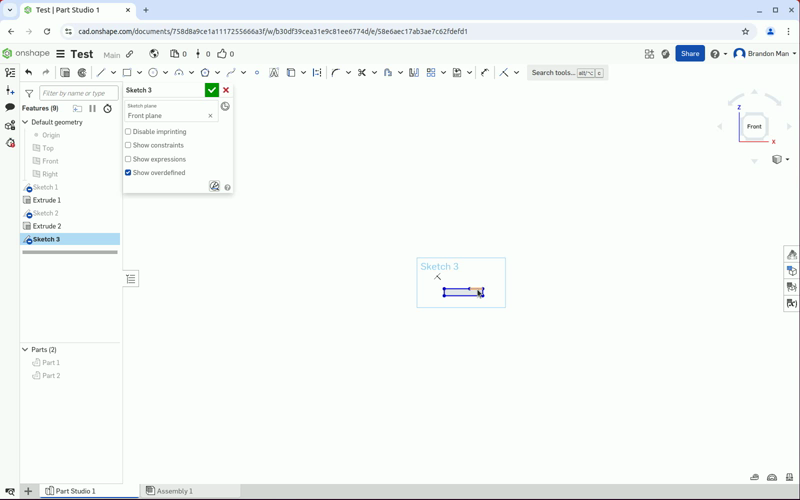
scroll(6)
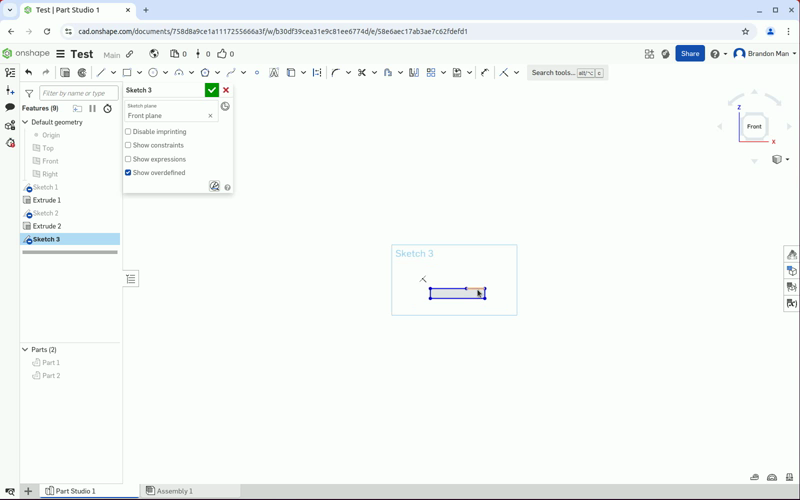
scroll(6)
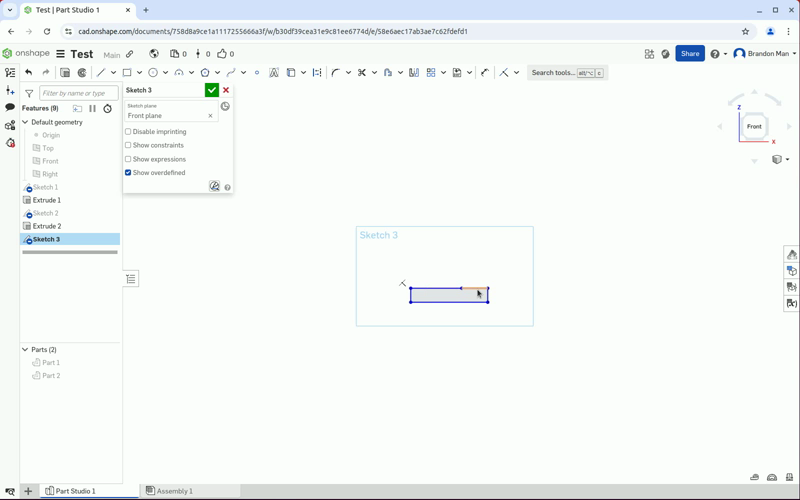
scroll(6)
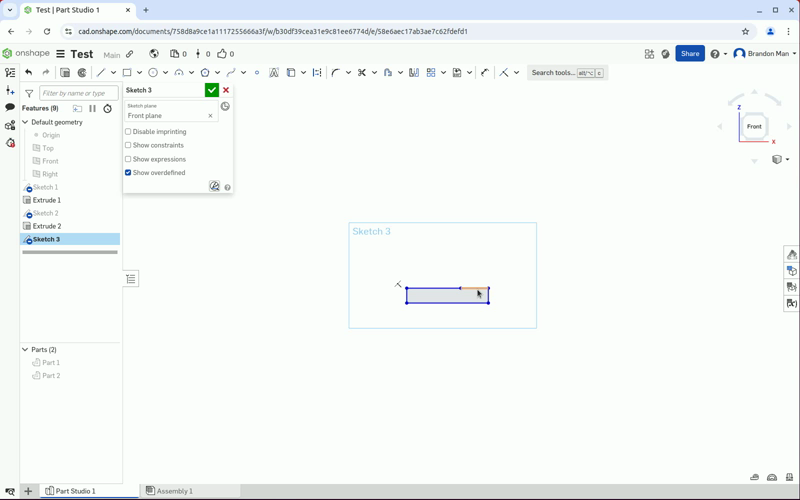
scroll(6)
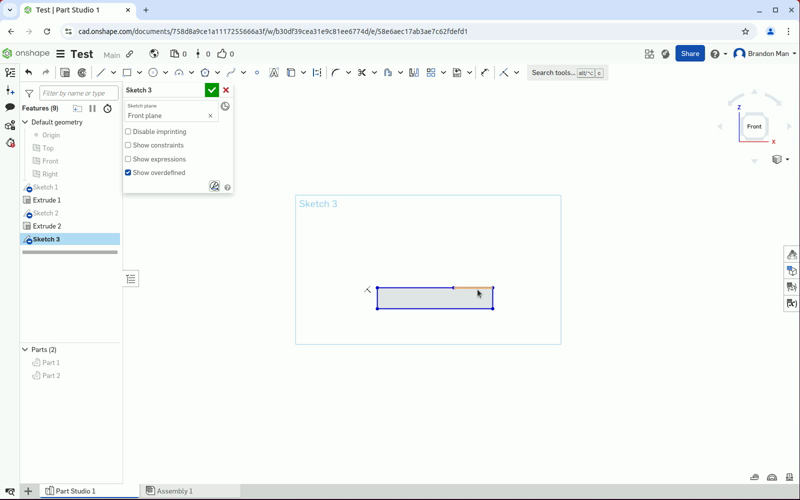
scroll(6)
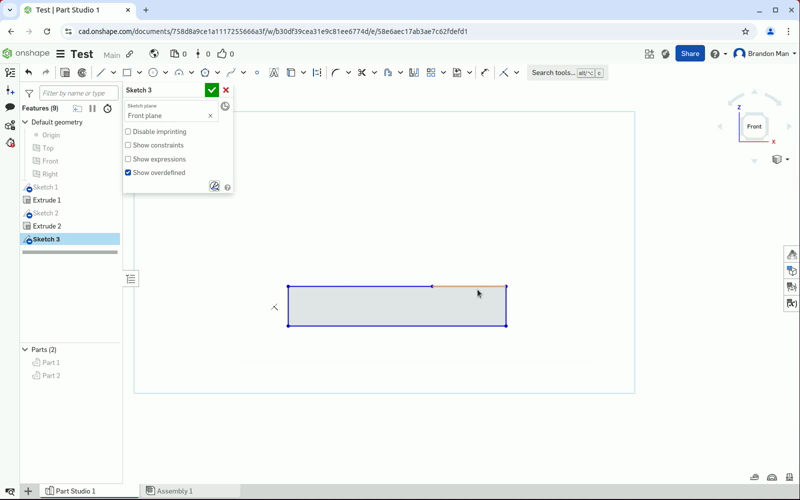
scroll(6)
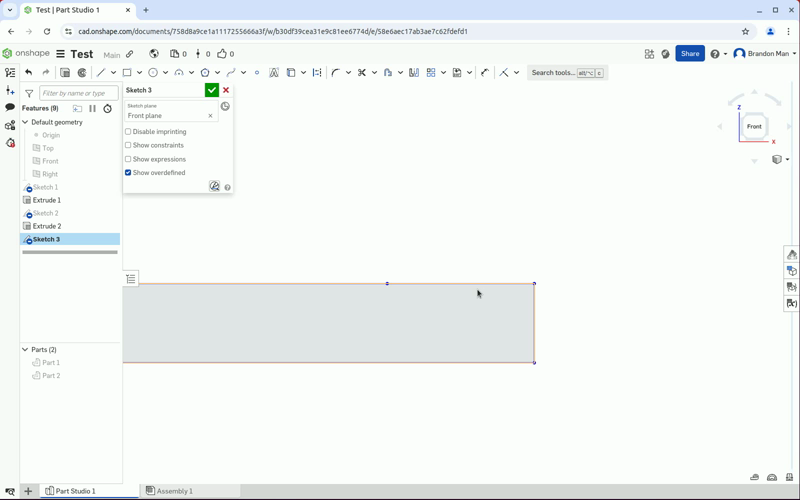
click(477, 289)
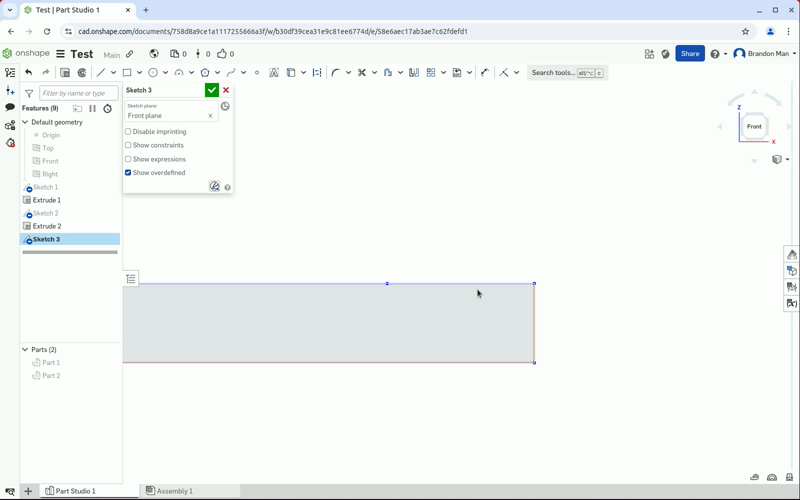
scroll(-6)
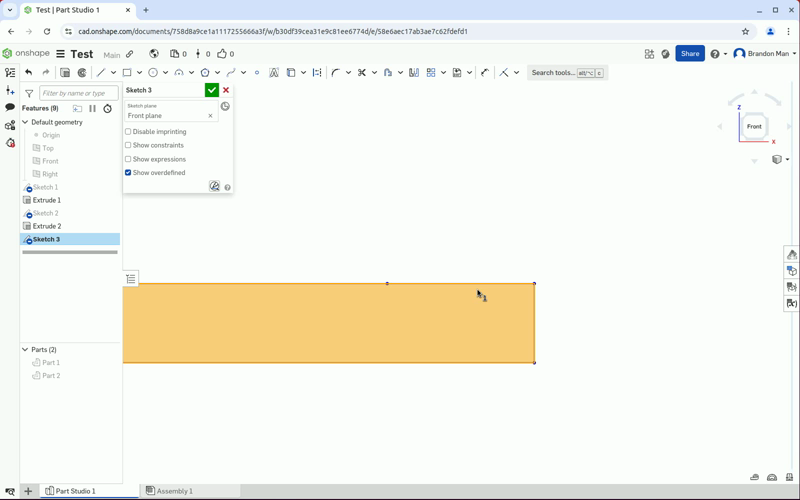
scroll(-6)
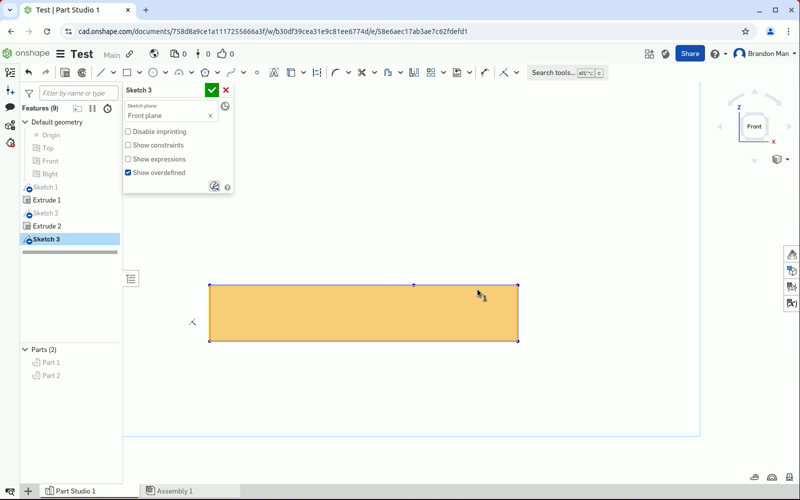
scroll(-6)
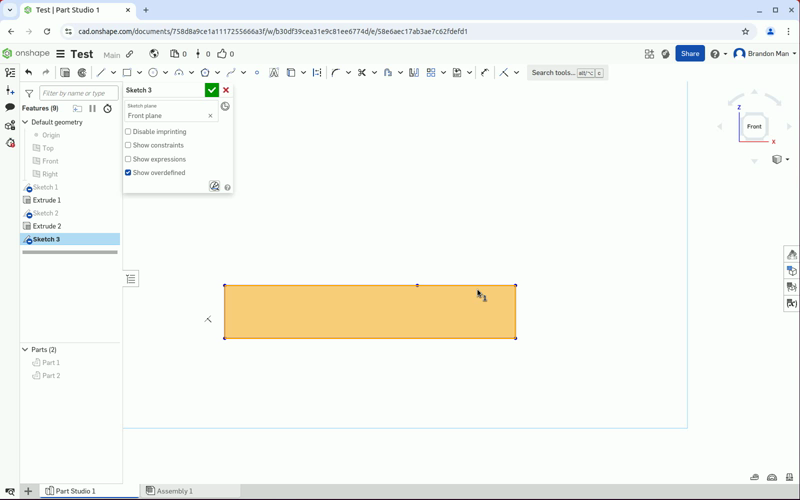
scroll(-6)
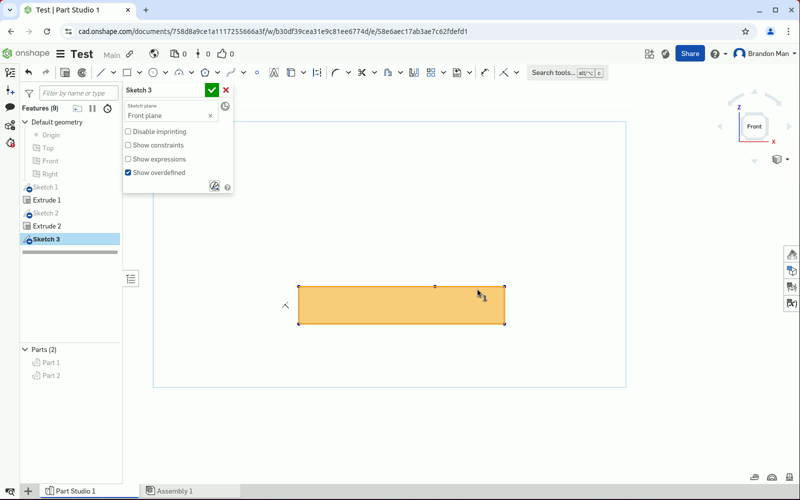
scroll(-6)
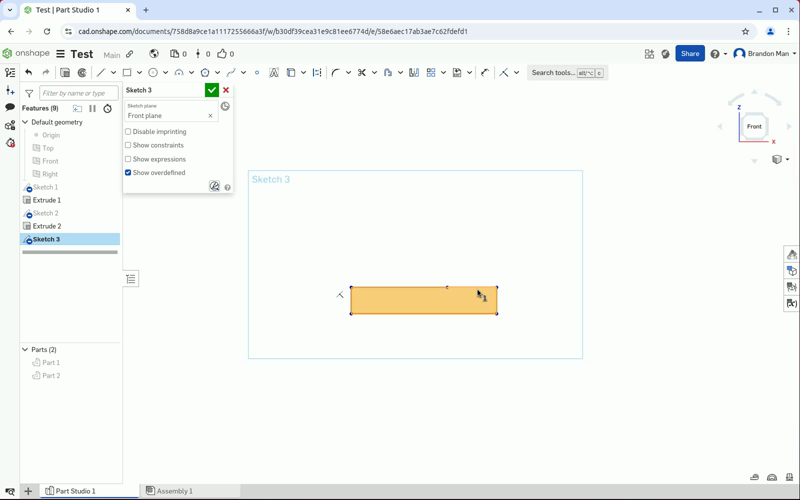
scroll(-6)
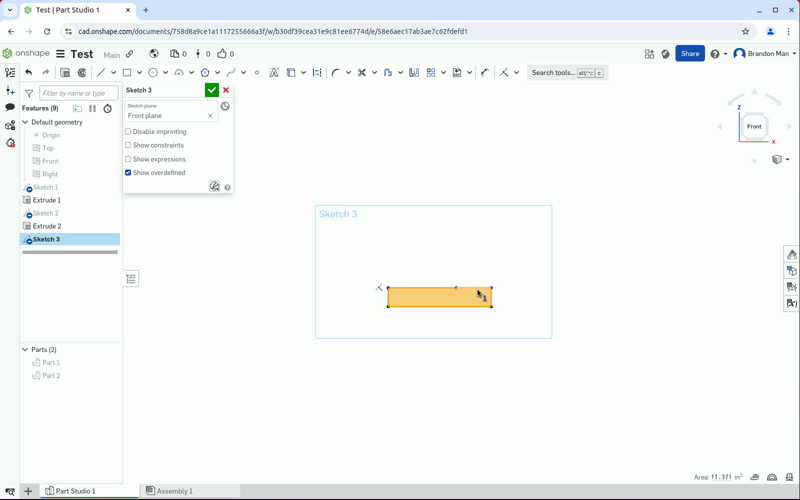
scroll(-6)
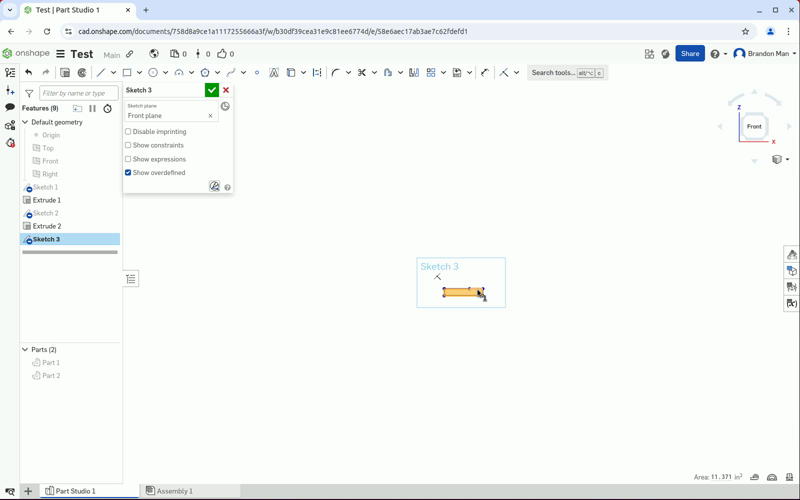
mouse_move(73, 352)
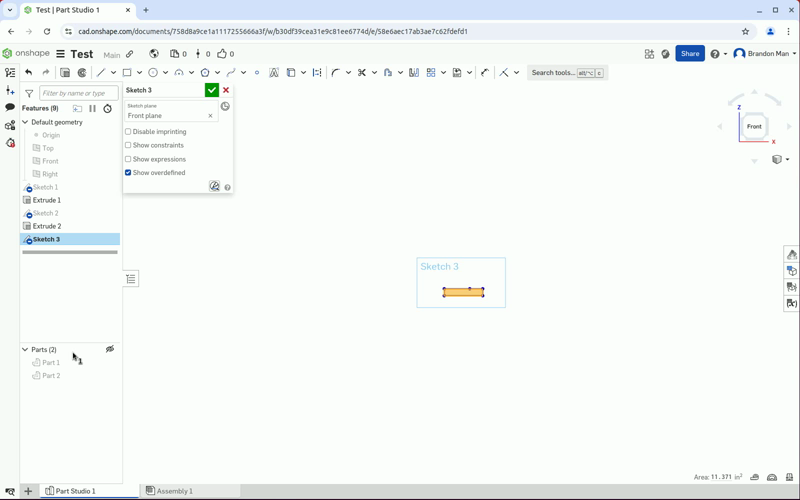
key(shift+y)
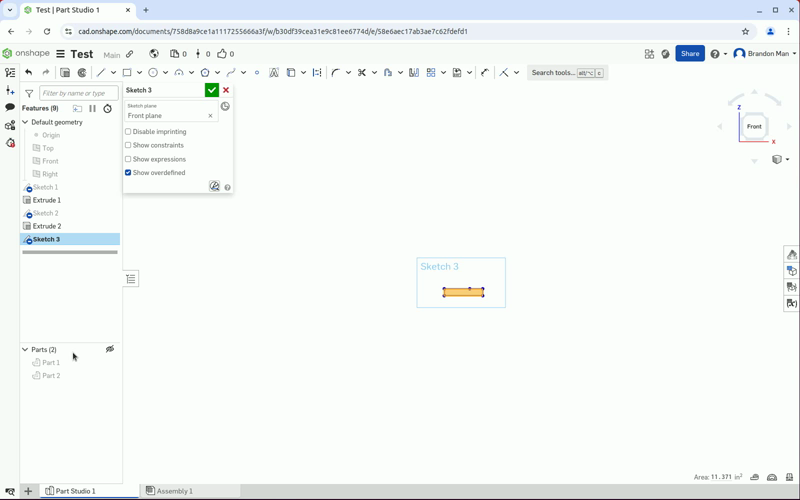
key(shift+e)
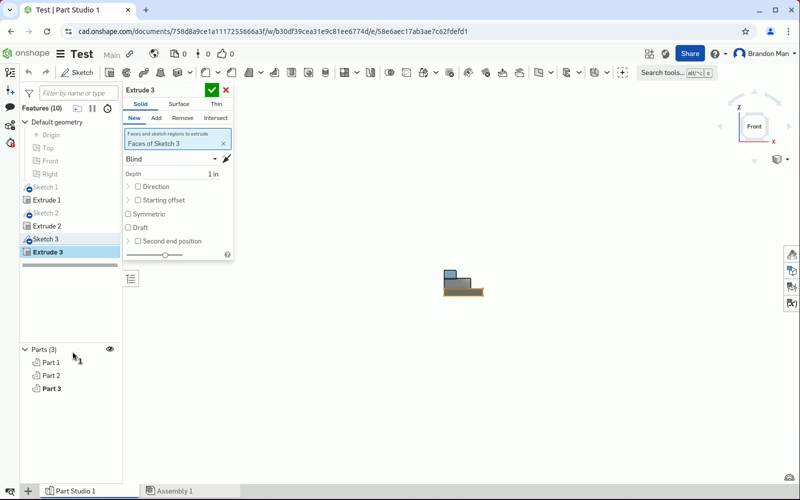
mouse_move(143, 106)
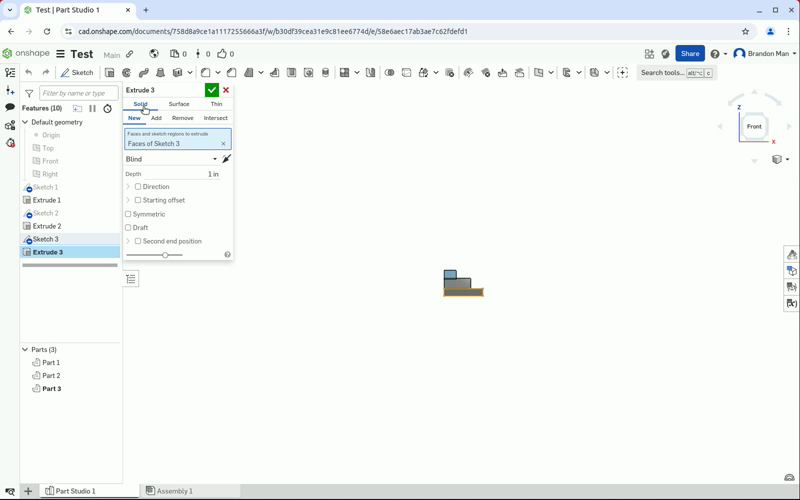
click(143, 106)
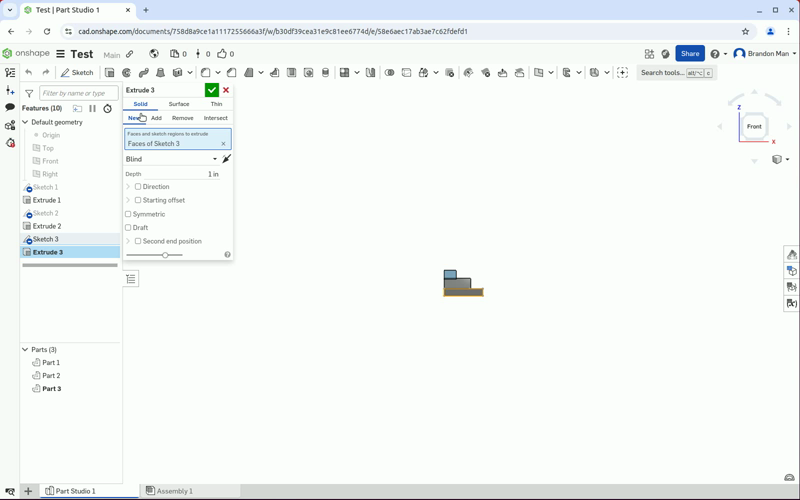
mouse_move(137, 120)
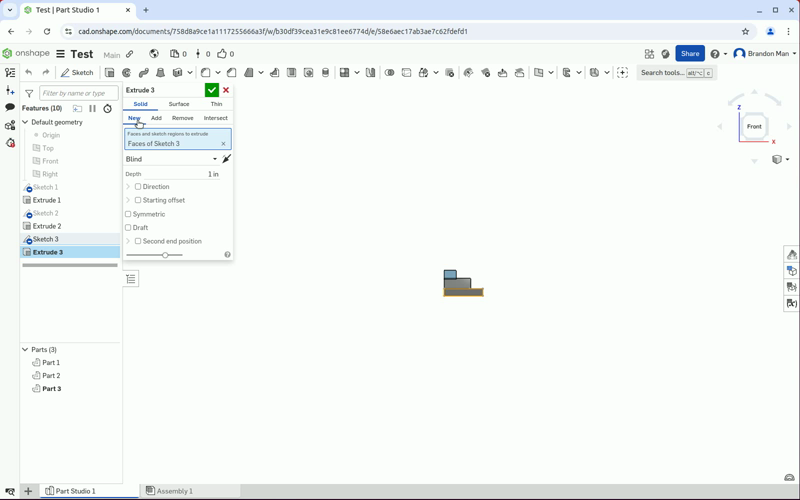
click(137, 120)
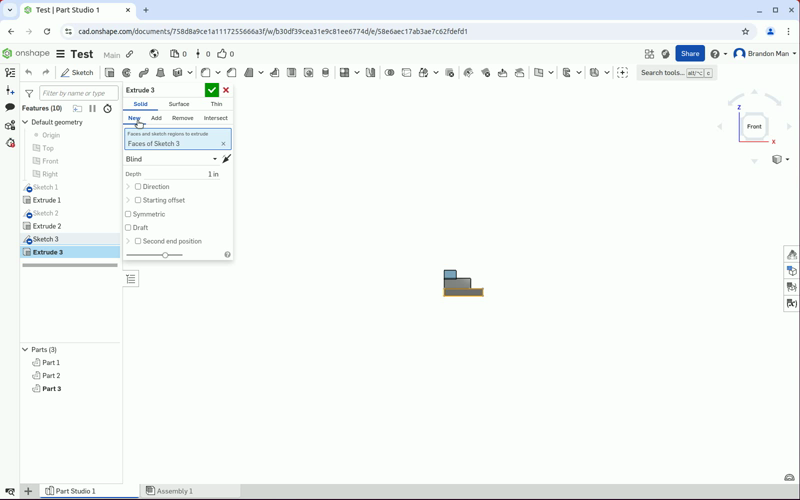
key(tab, 4)
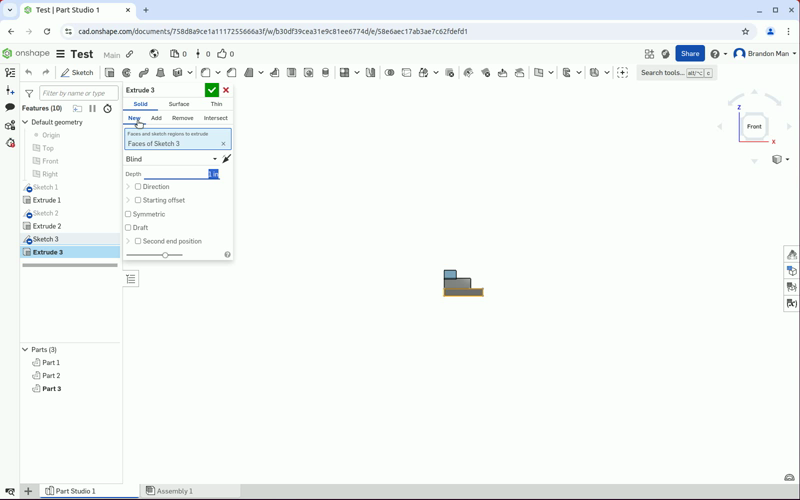
text(-23.108)
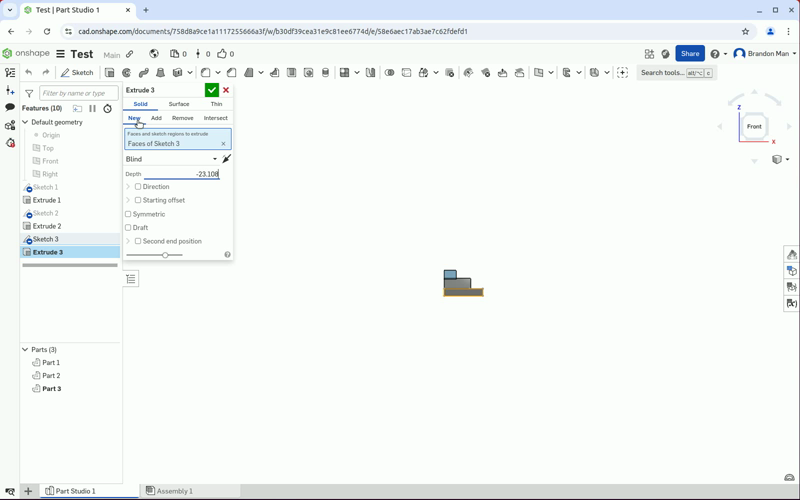
key(enter)
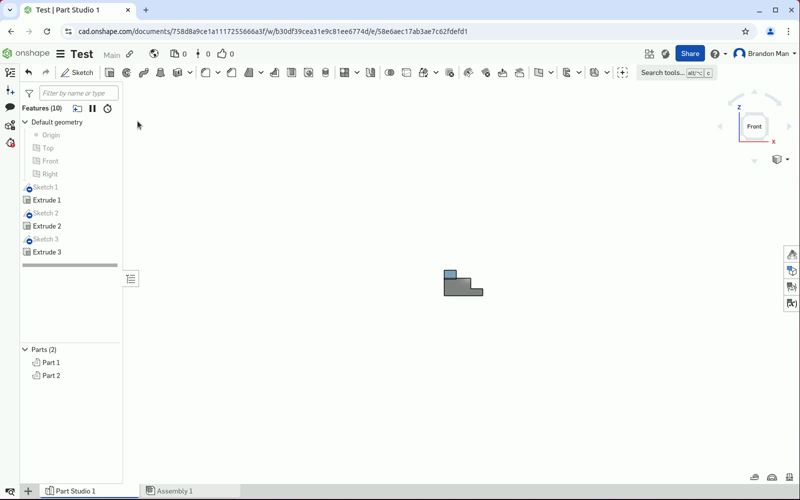
key(shift+h)
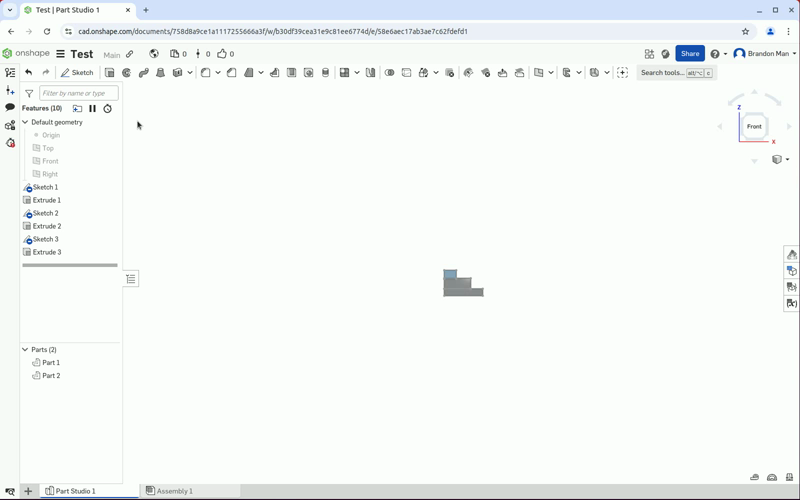
key(shift+h)
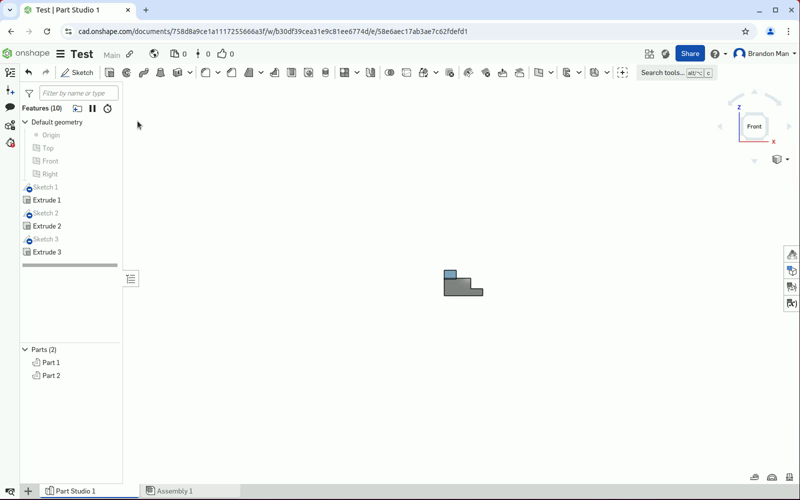
mouse_move(73, 189)
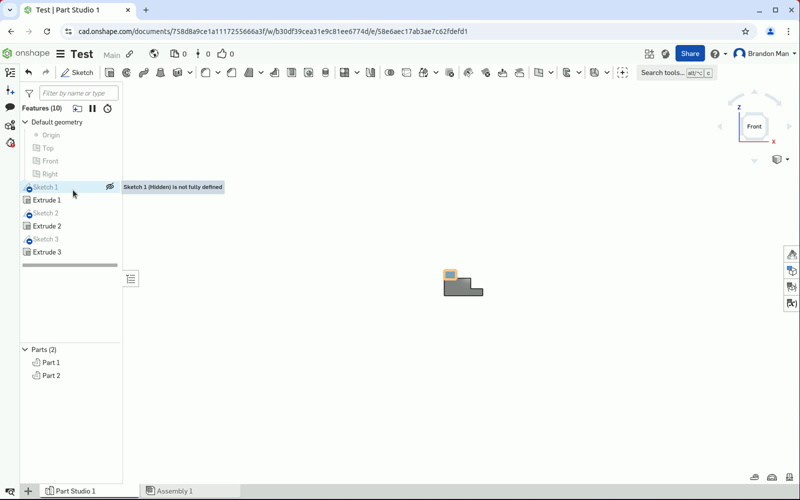
click(73, 189)
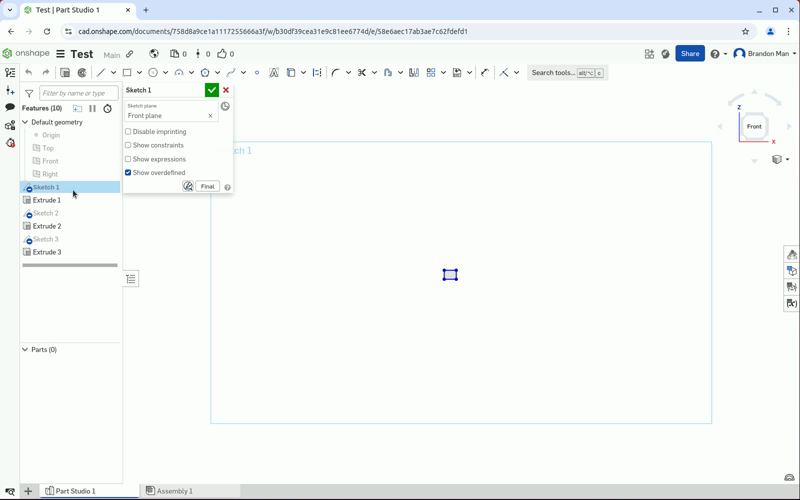
mouse_move(229, 92)
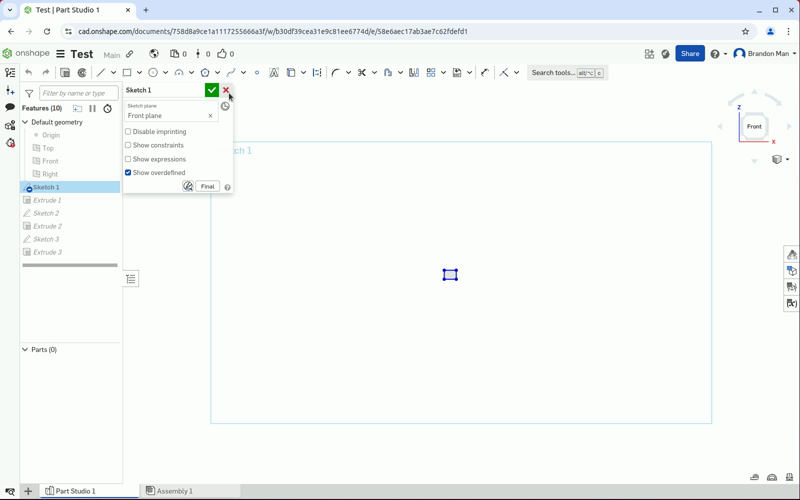
click(229, 92)
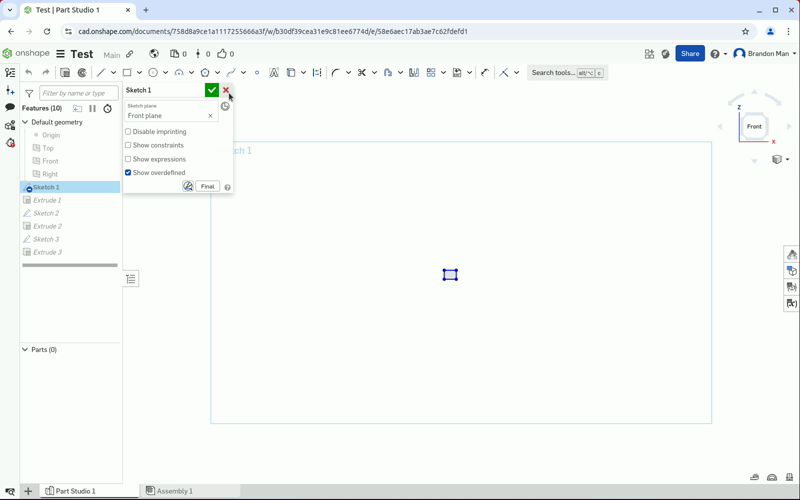
key(shift+s)
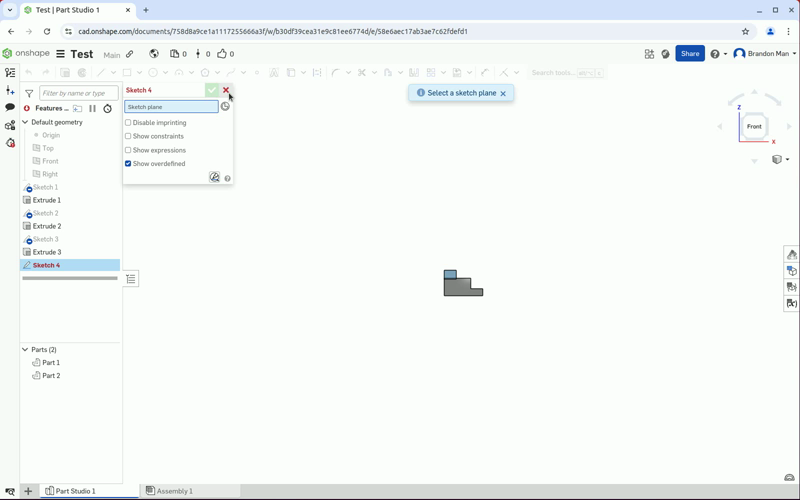
mouse_move(73, 163)
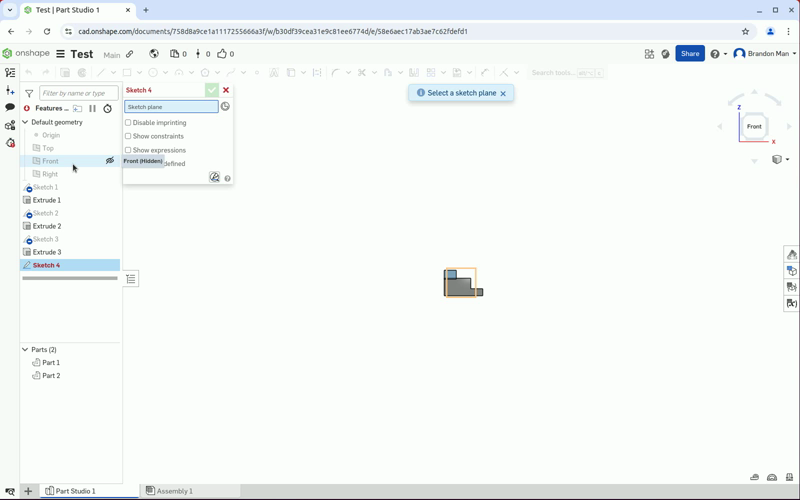
click(73, 163)
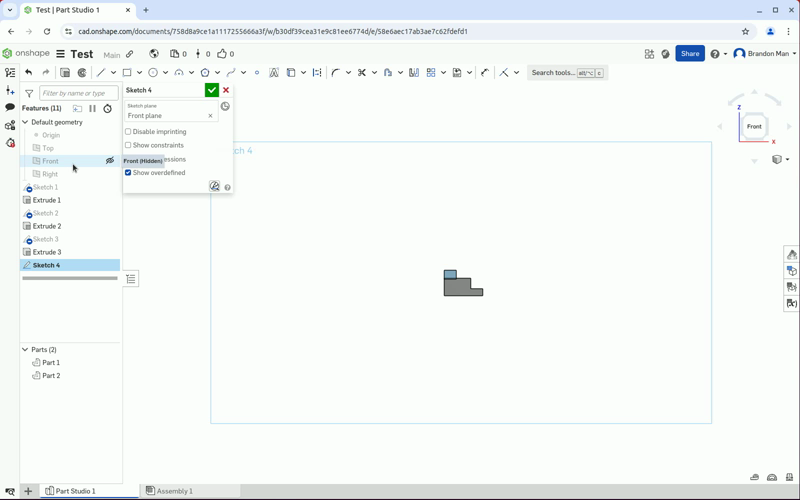
mouse_move(73, 352)
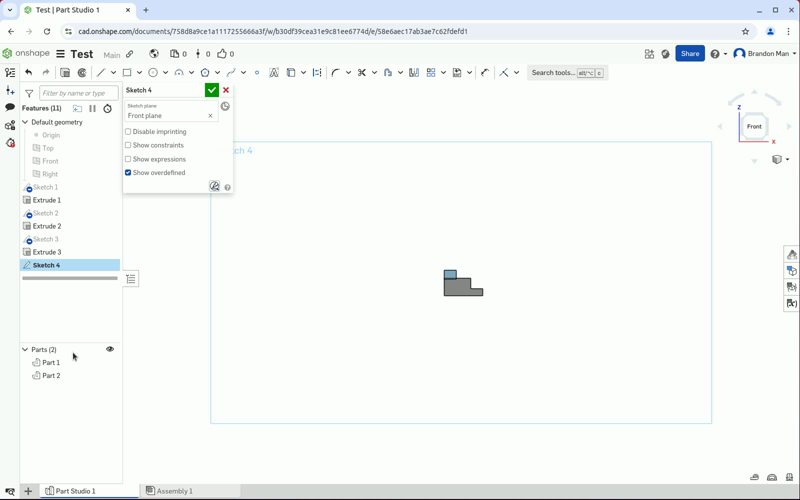
key(y)
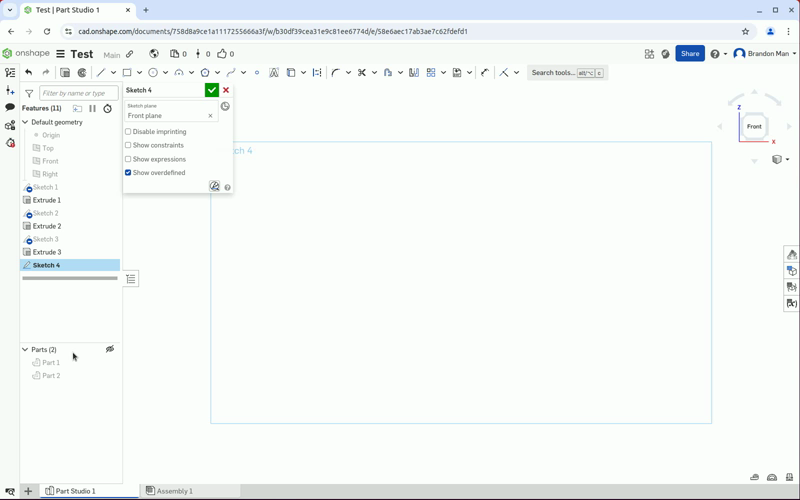
key(l)
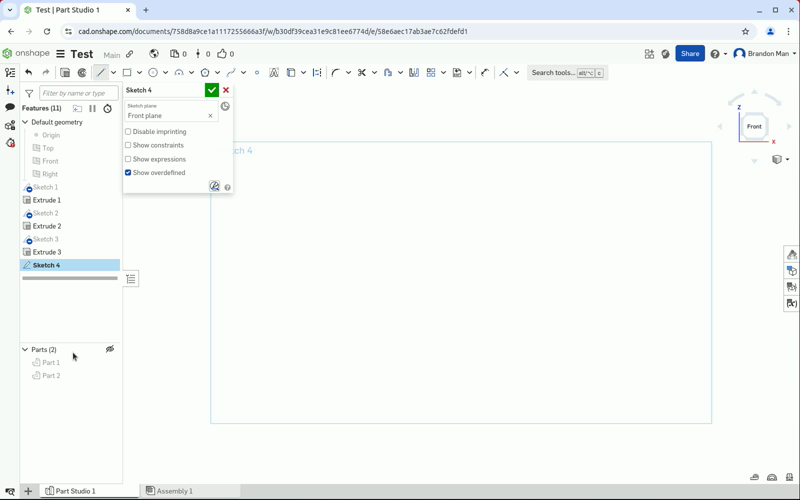
key_down(shift)
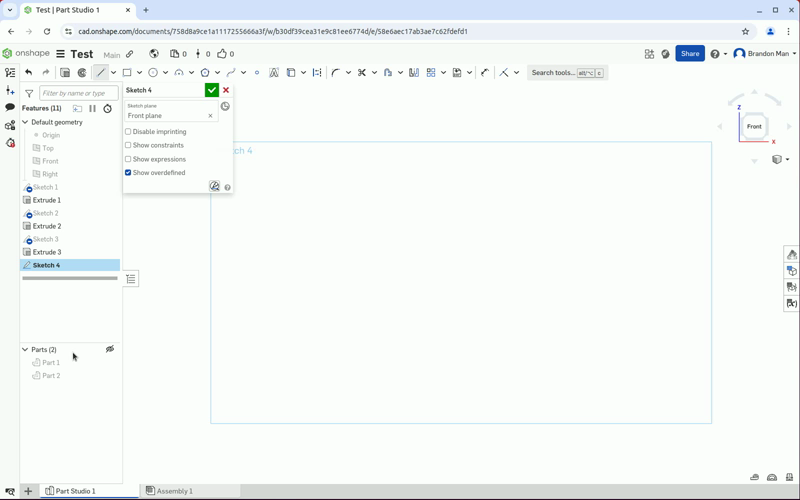
mouse_move(456, 279)
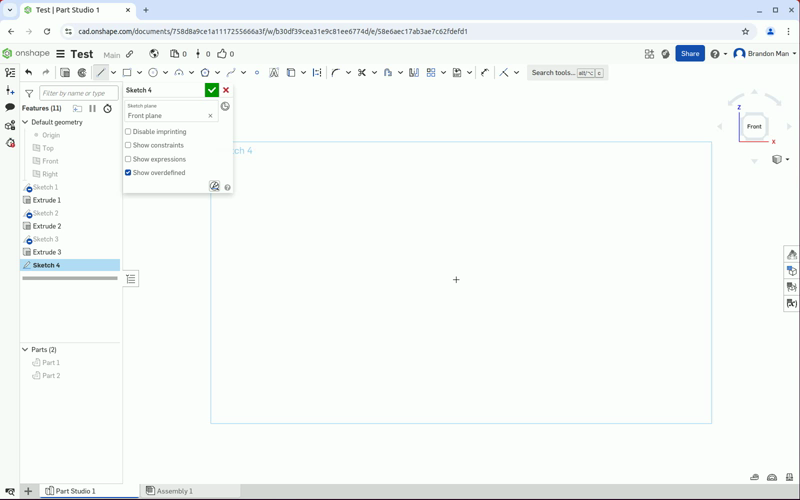
click(456, 279)
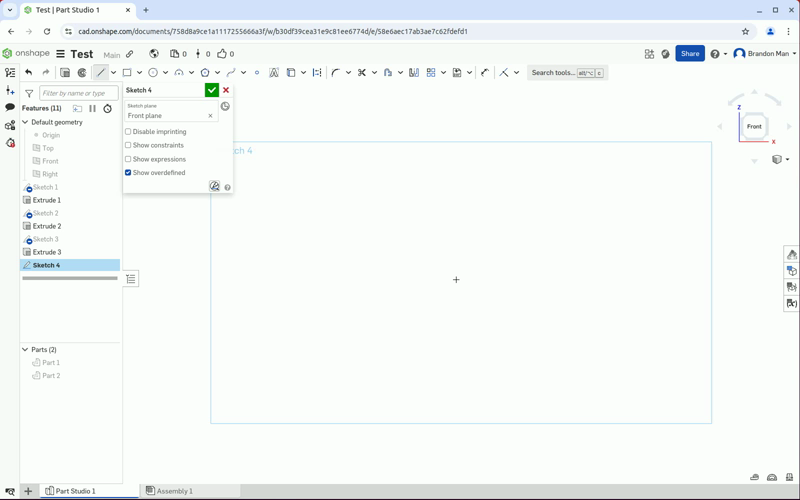
key_up(shift)
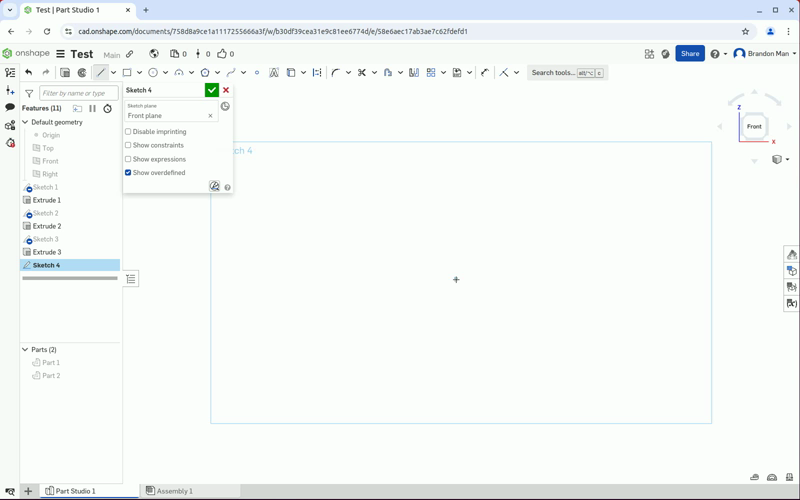
key_down(shift)
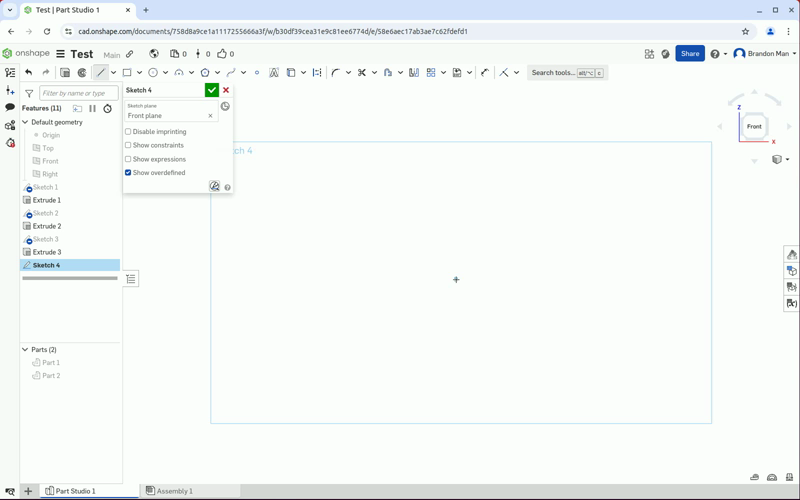
mouse_move(486, 279)
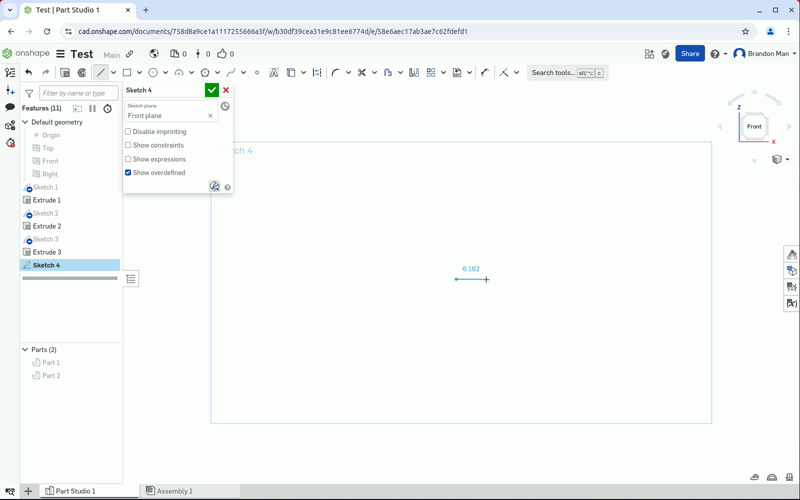
mouse_move(470, 279)
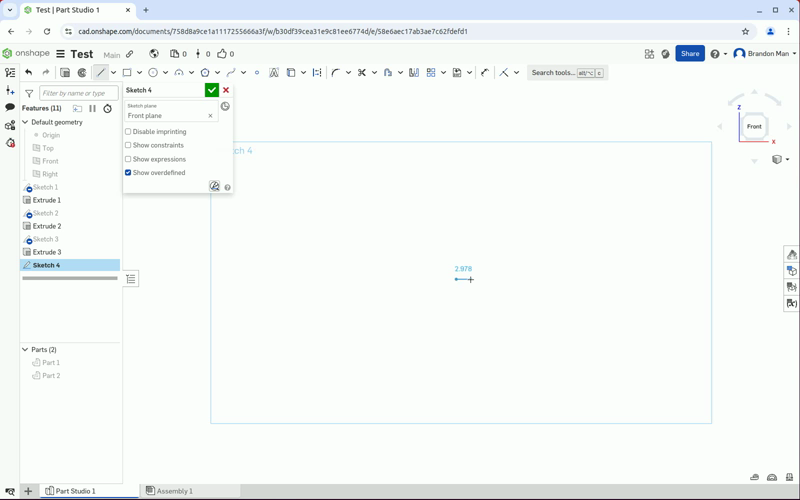
click(470, 279)
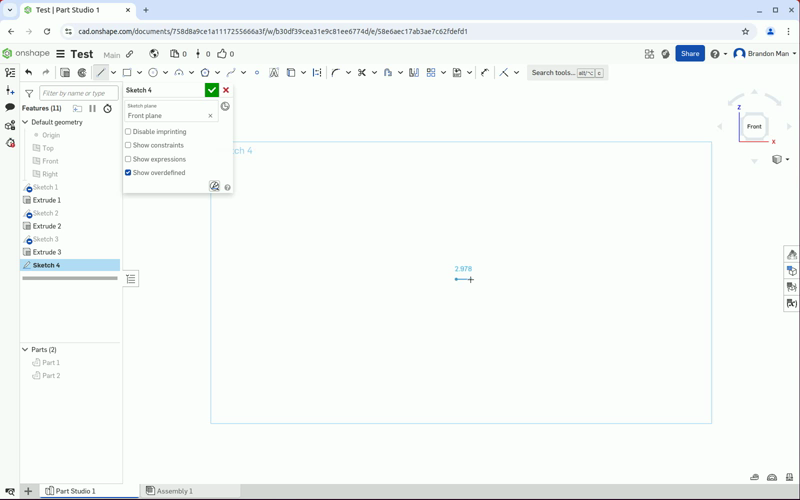
key_up(shift)
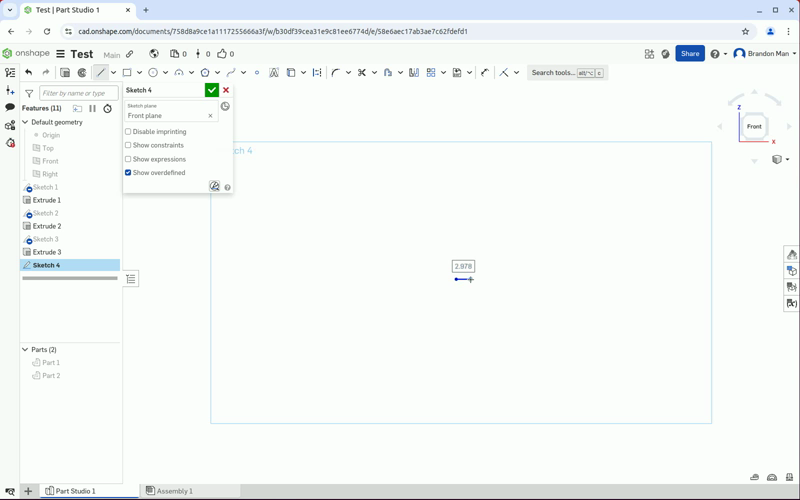
key_down(shift)
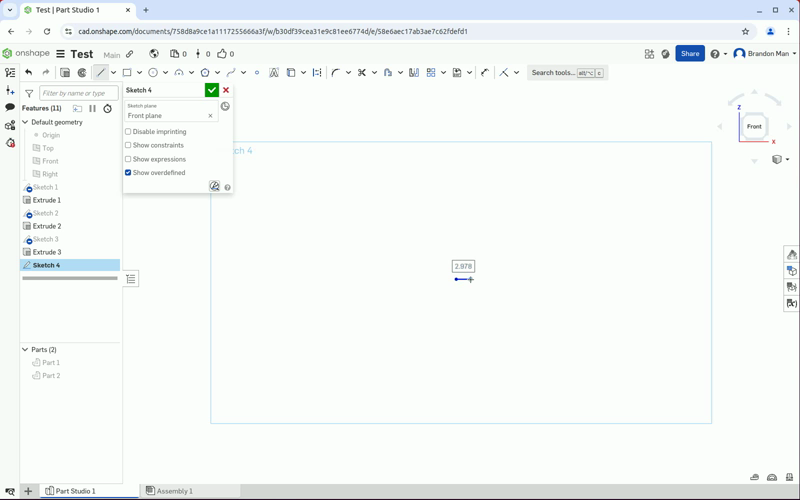
mouse_move(500, 279)
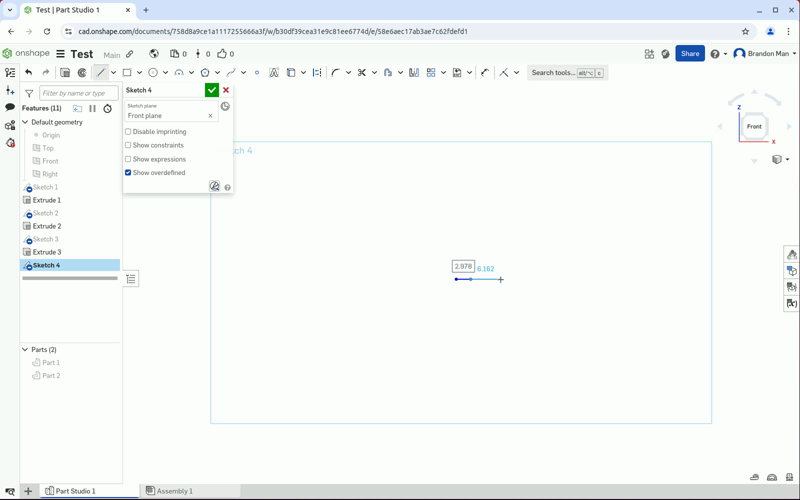
mouse_move(483, 279)
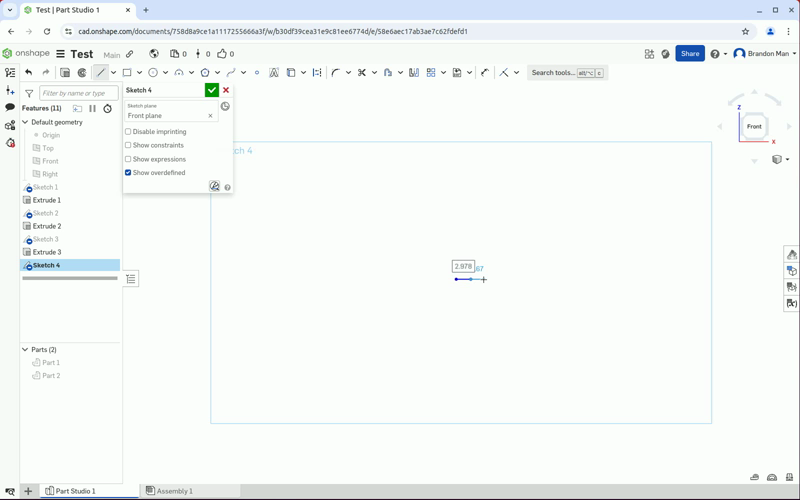
click(483, 279)
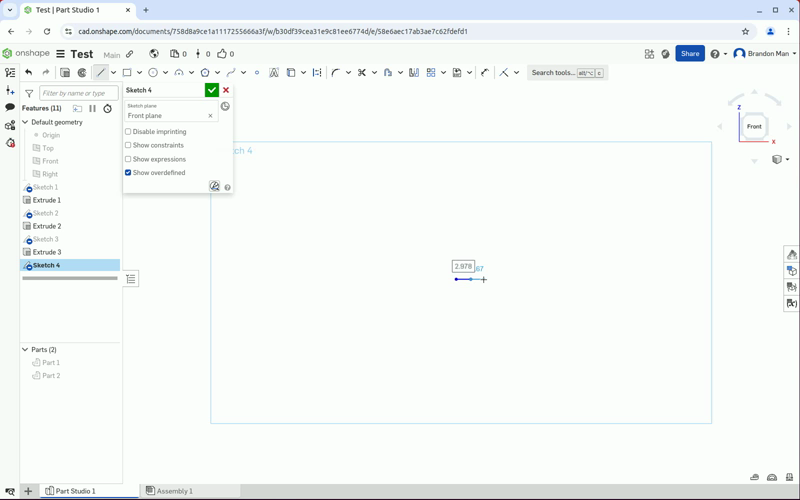
key_up(shift)
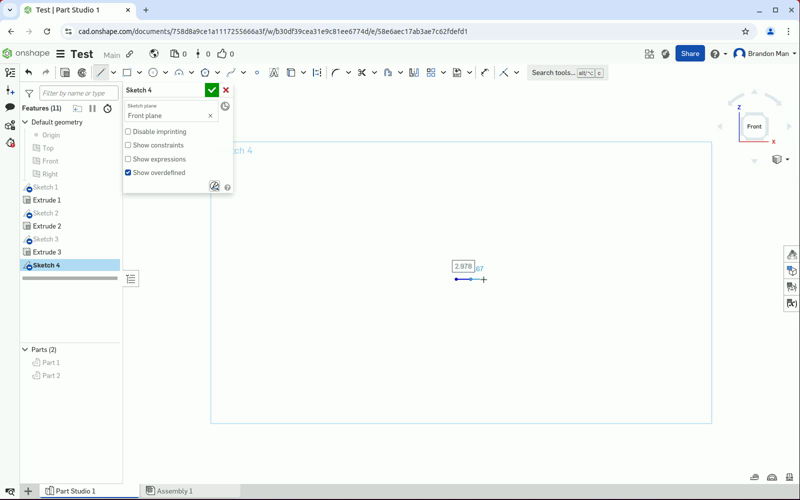
key_down(shift)
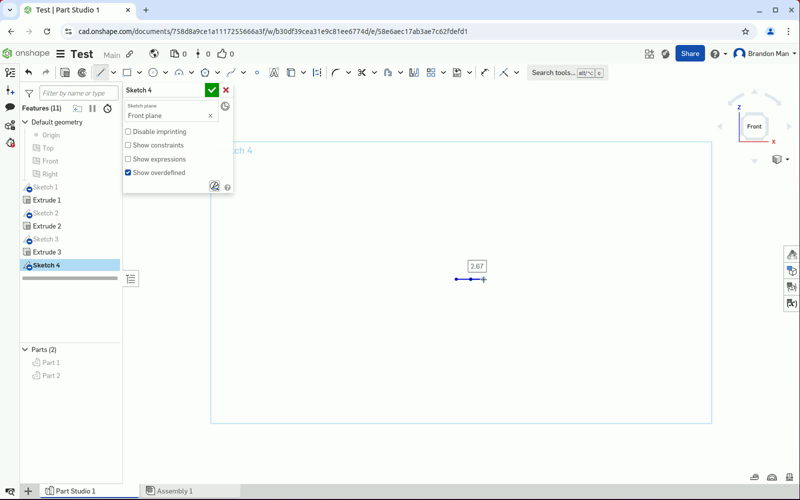
mouse_move(513, 279)
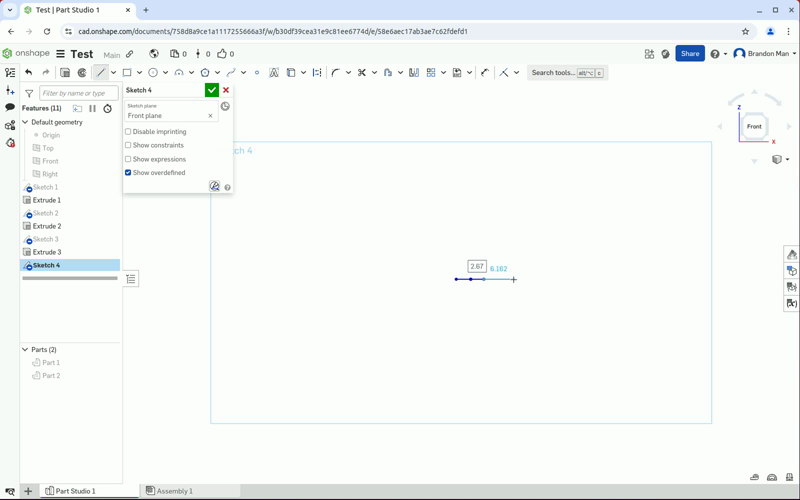
mouse_move(483, 270)
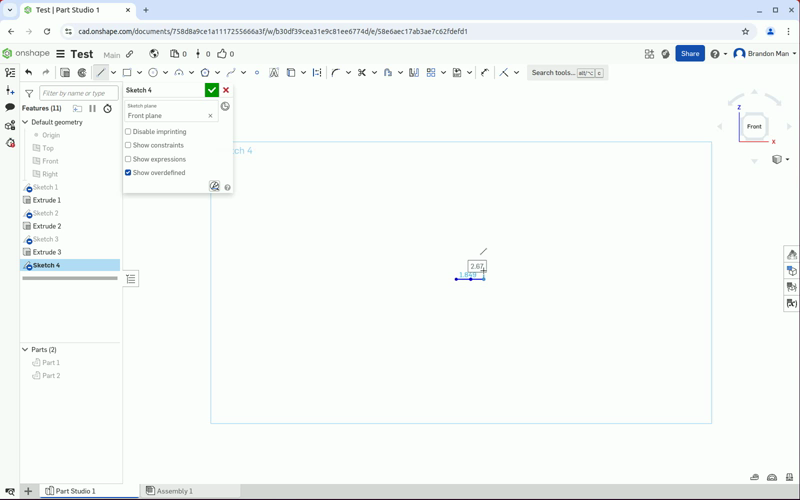
click(483, 270)
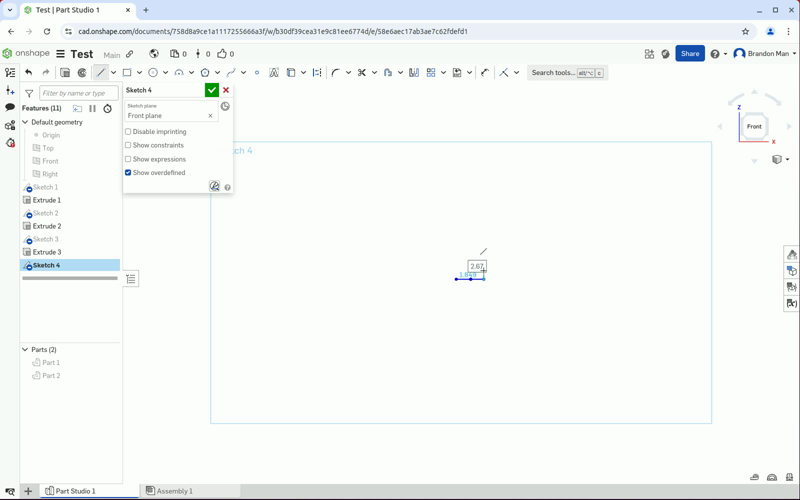
key_up(shift)
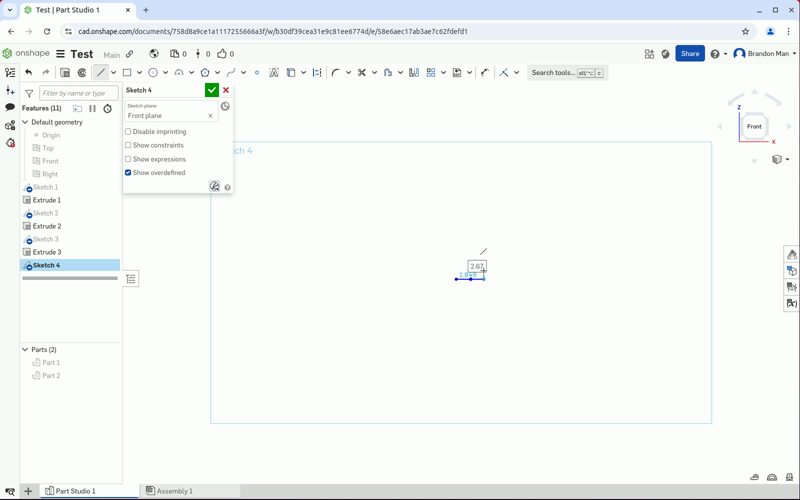
key_down(shift)
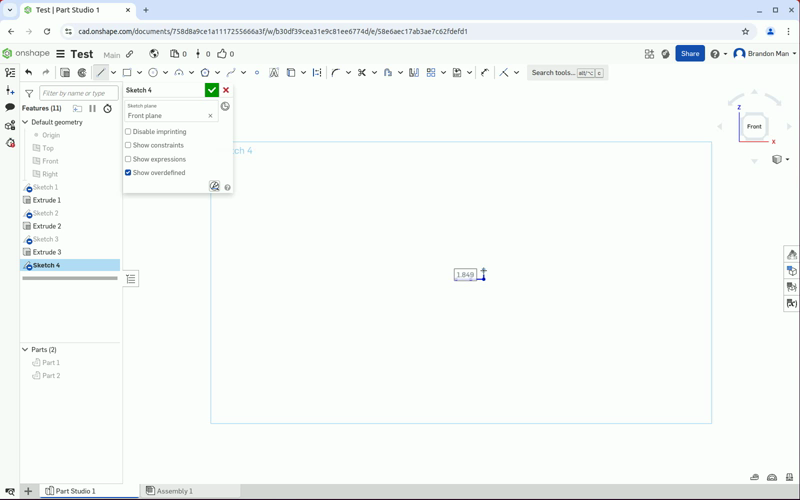
mouse_move(513, 270)
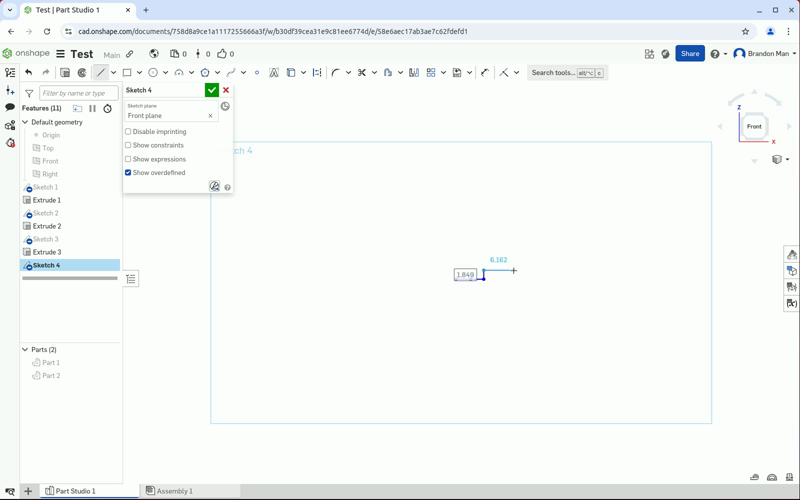
mouse_move(456, 270)
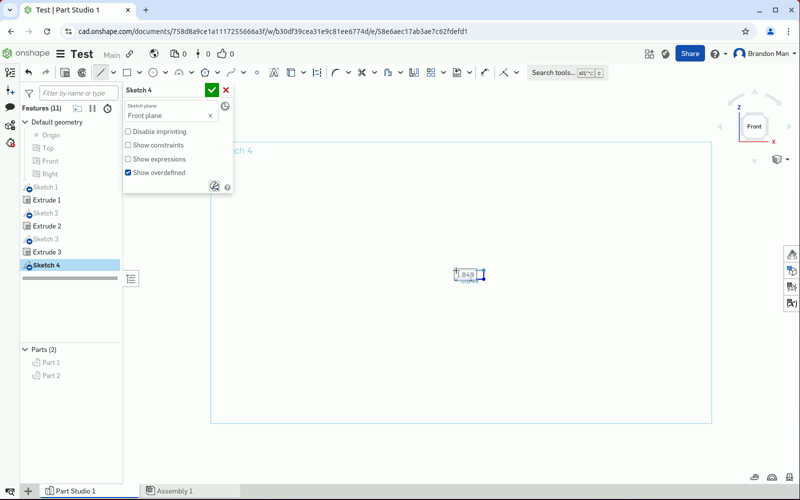
click(456, 270)
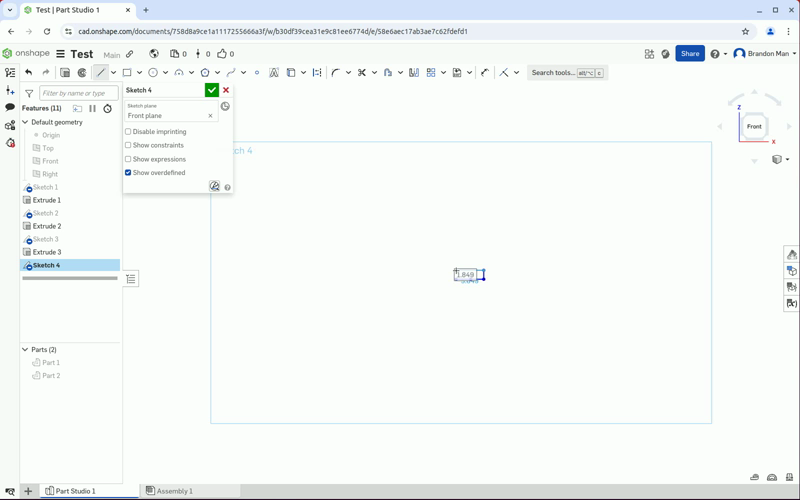
key_up(shift)
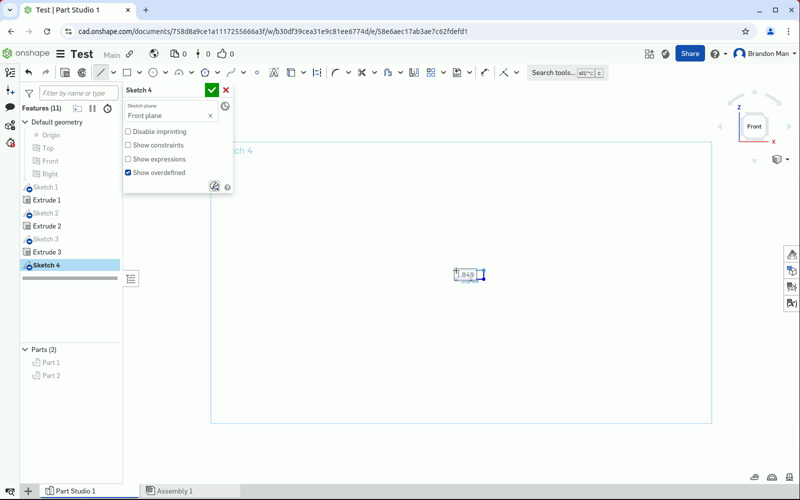
mouse_move(486, 270)
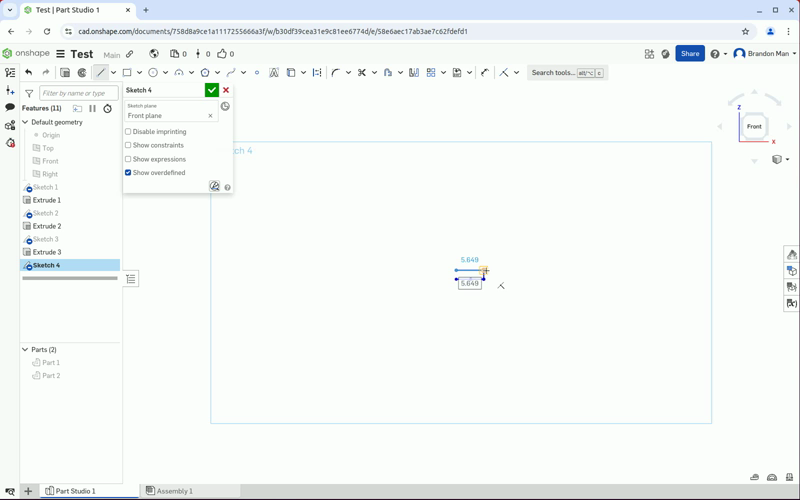
key_down(shift)
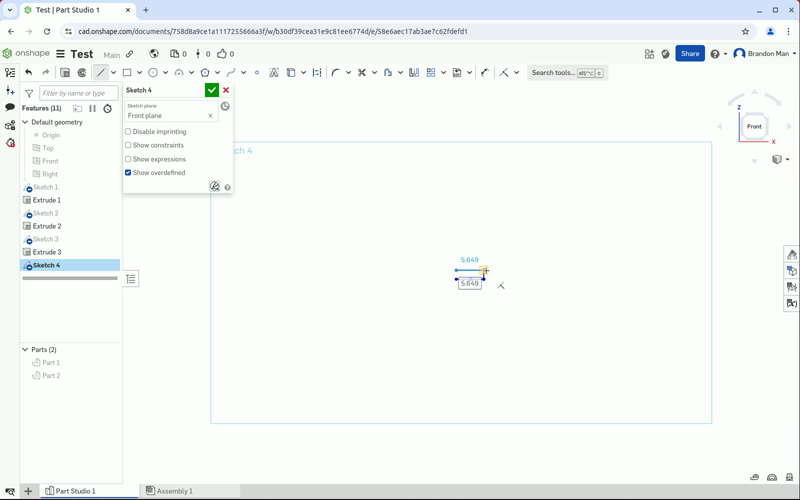
mouse_move(456, 279)
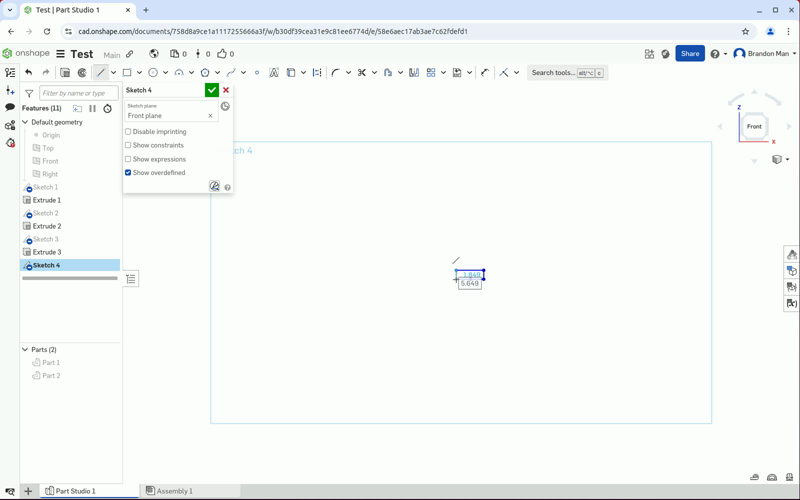
key_up(shift)
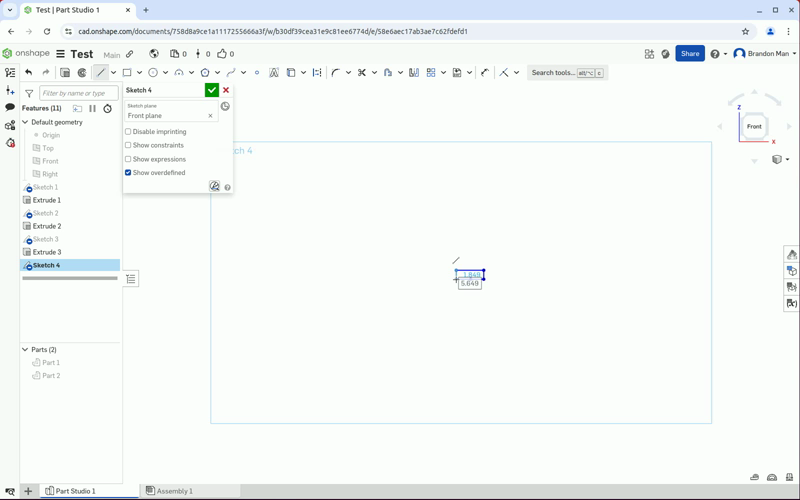
click(456, 279)
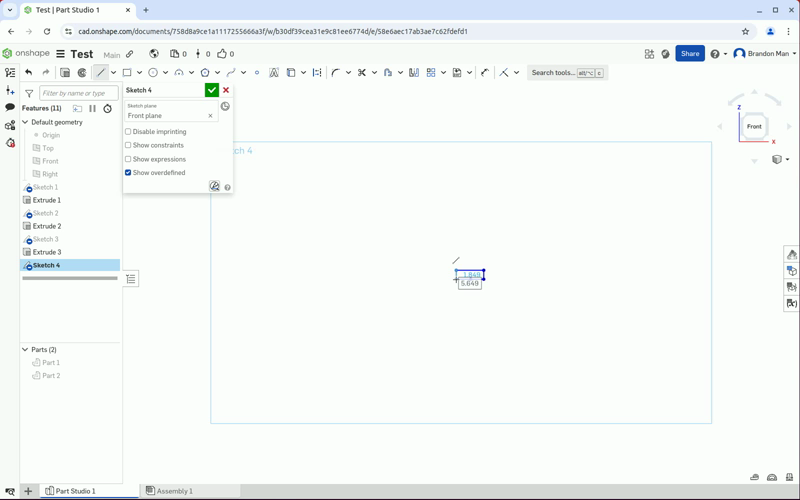
key(esc)
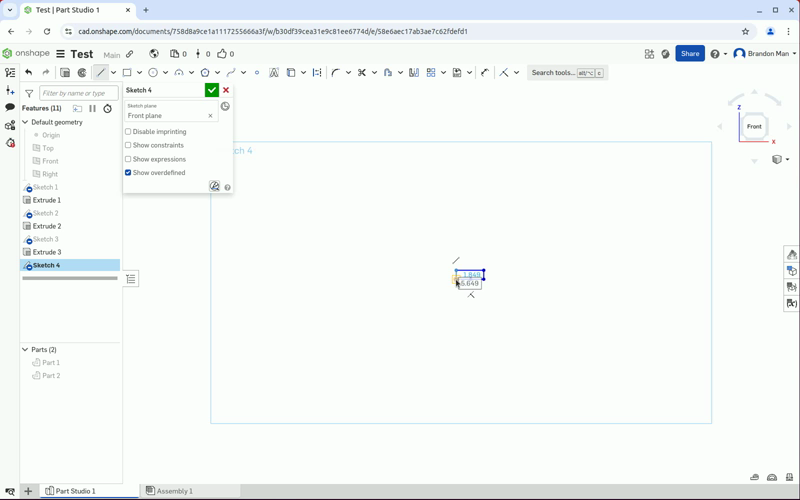
mouse_move(470, 274)
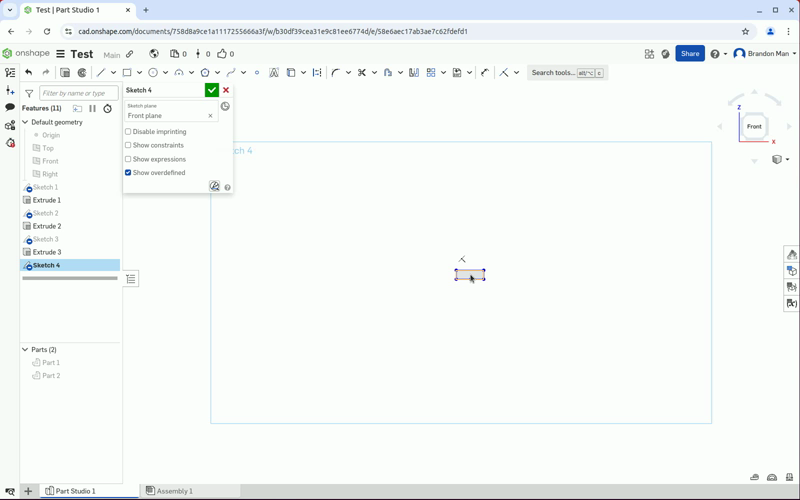
scroll(6)
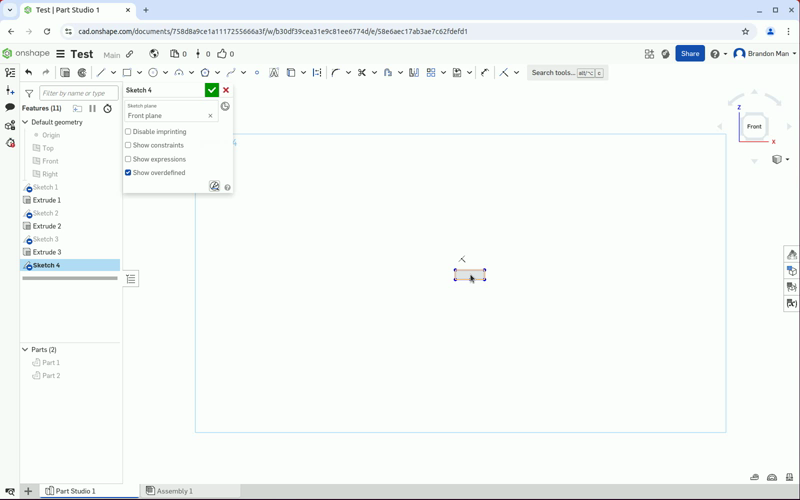
scroll(6)
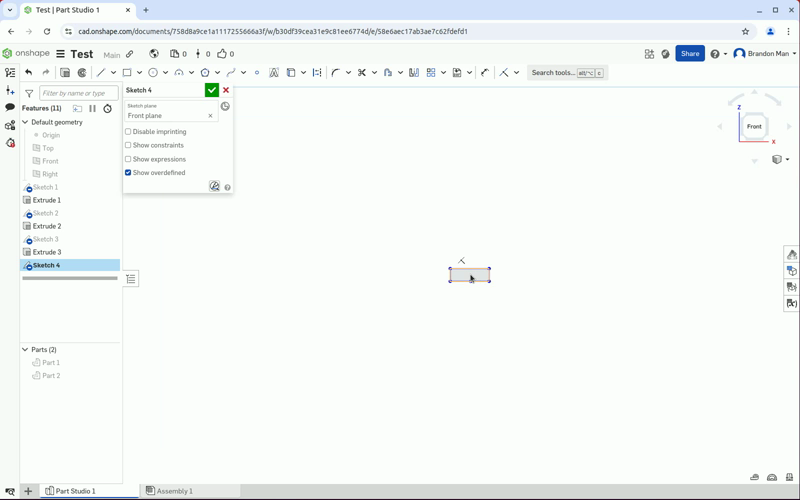
scroll(6)
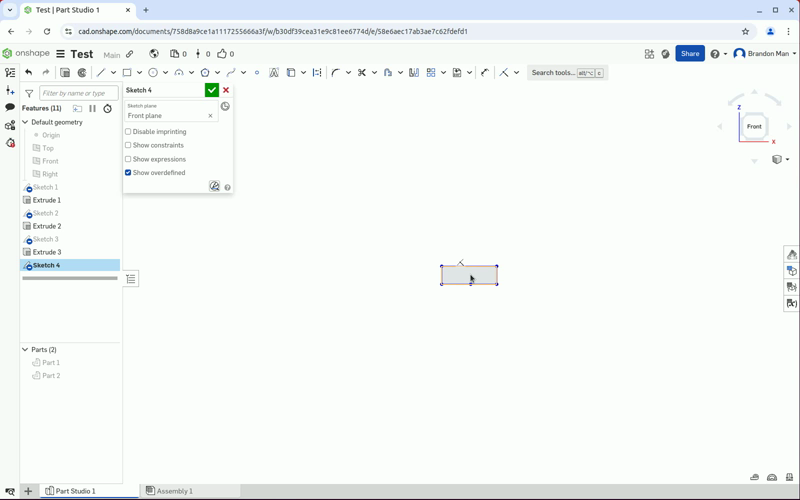
scroll(6)
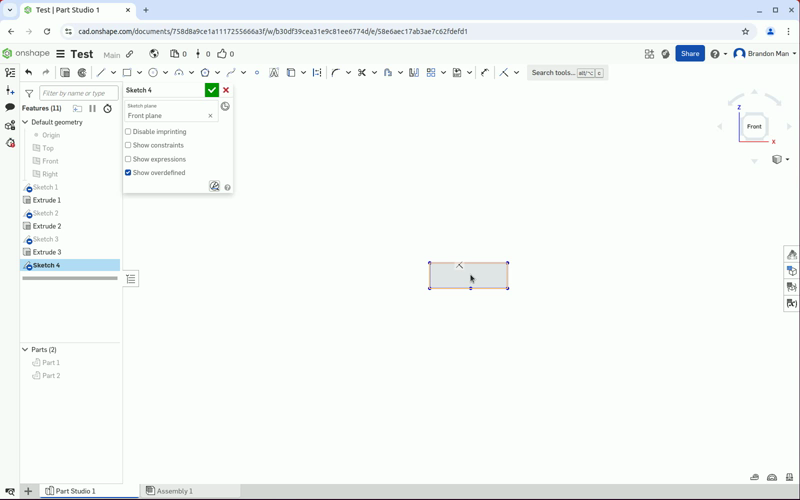
scroll(6)
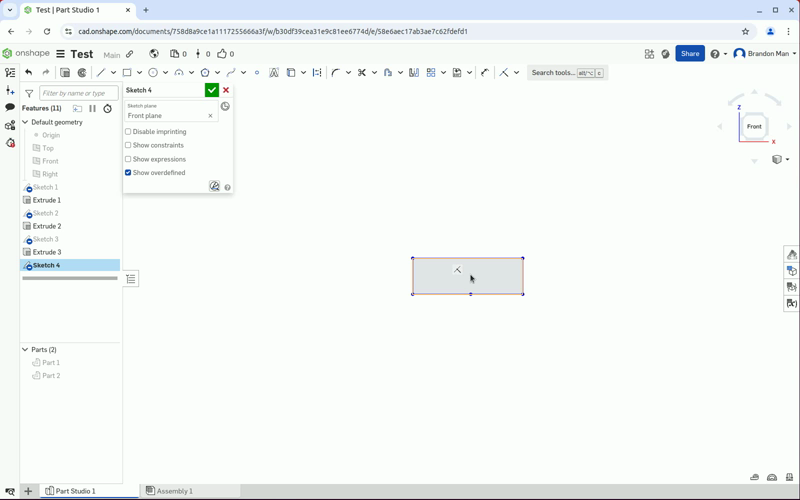
scroll(6)
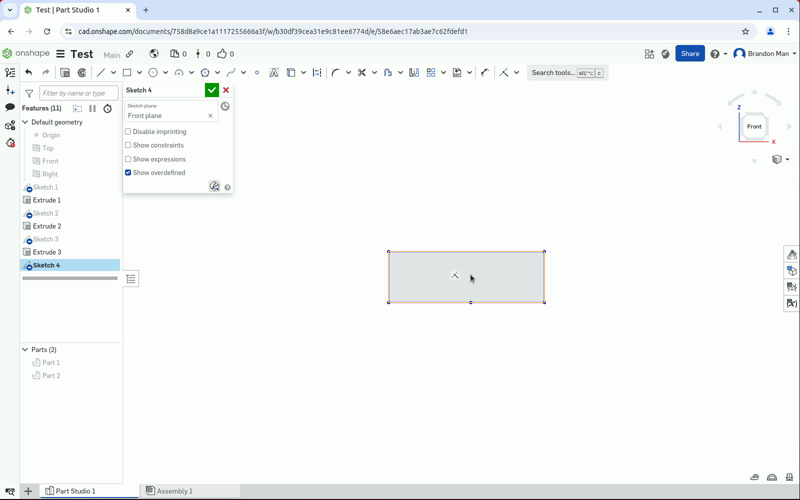
scroll(6)
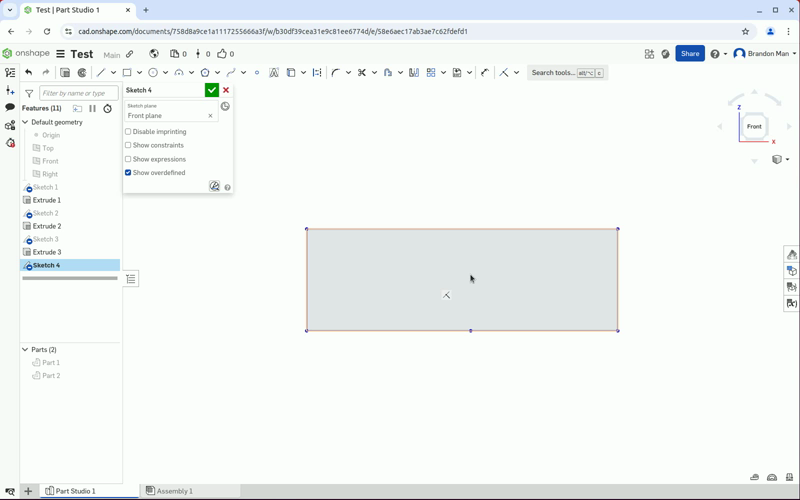
click(470, 274)
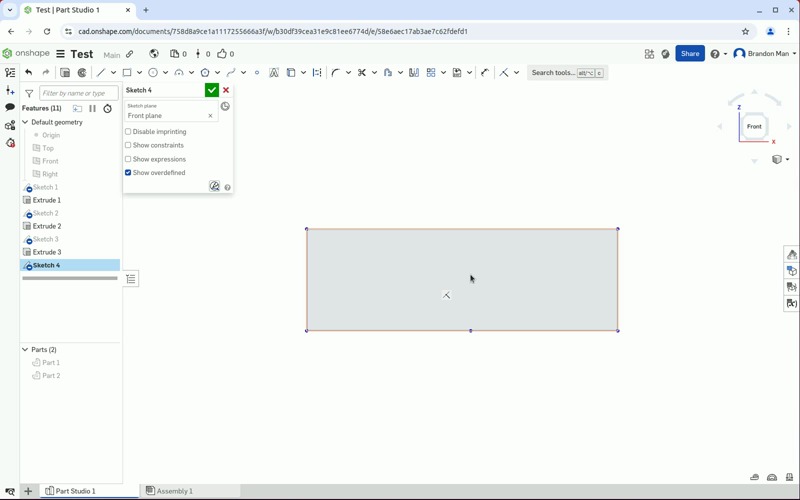
scroll(-6)
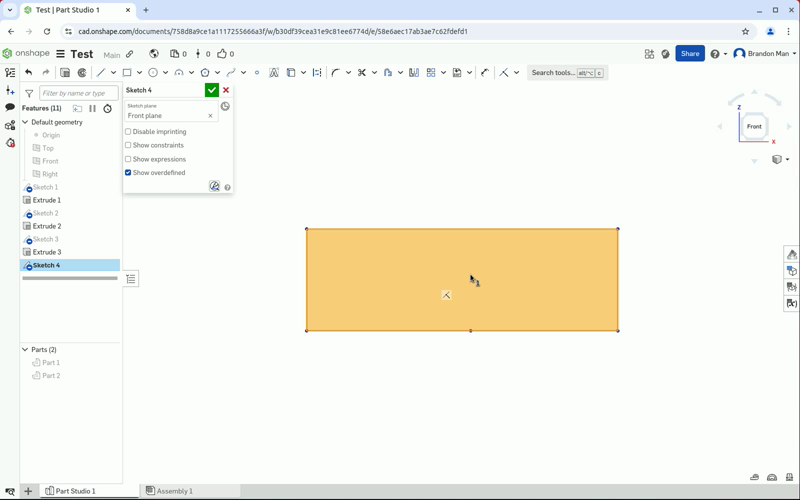
scroll(-6)
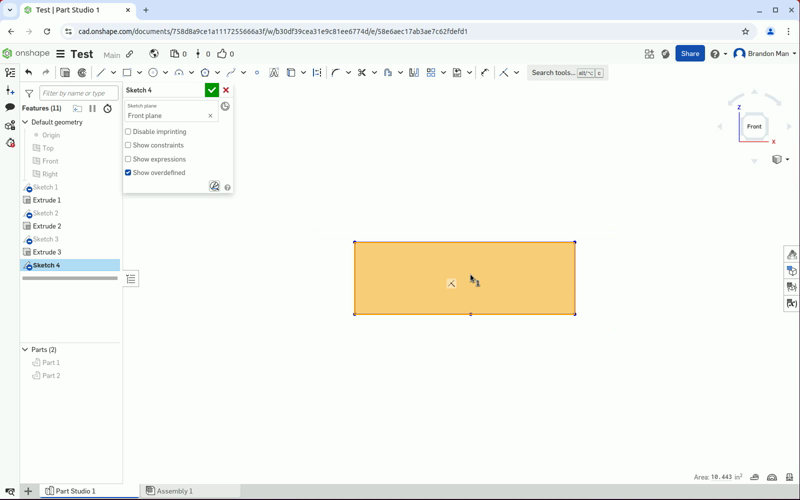
scroll(-6)
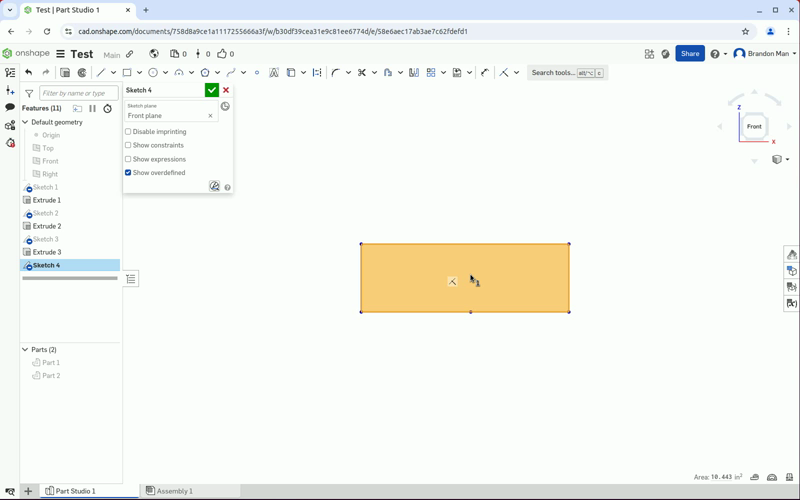
scroll(-6)
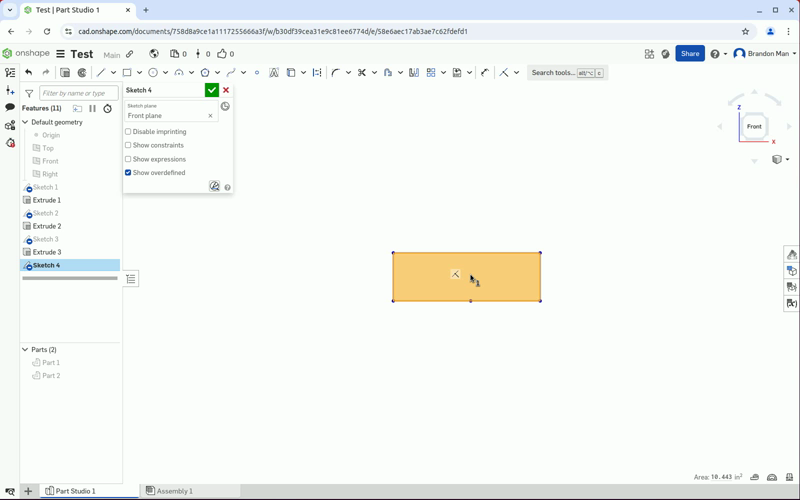
scroll(-6)
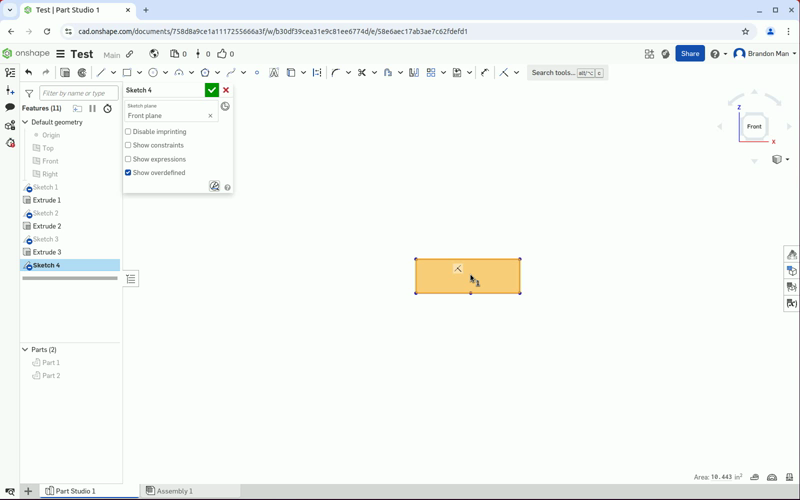
scroll(-6)
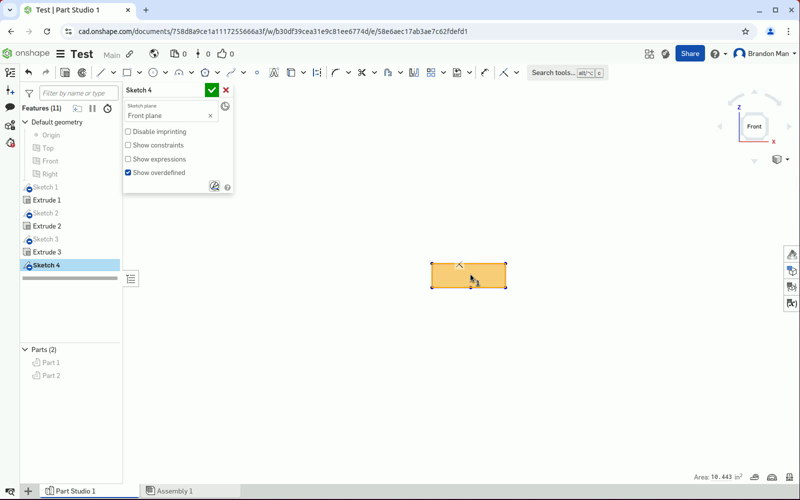
scroll(-6)
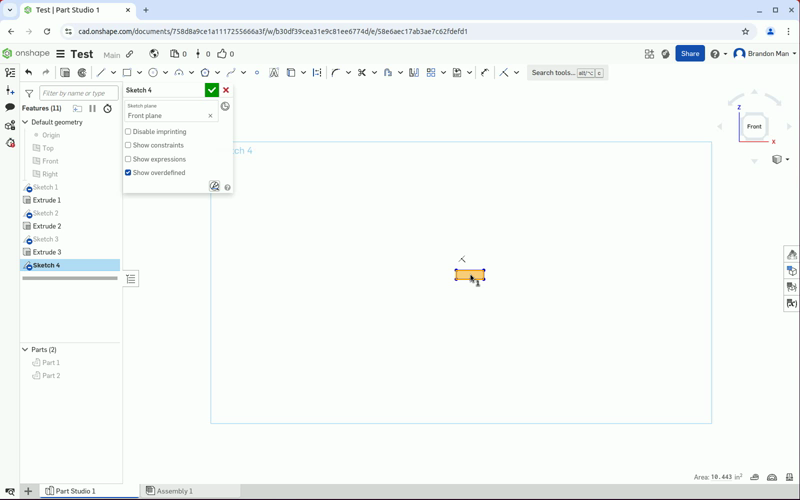
mouse_move(73, 352)
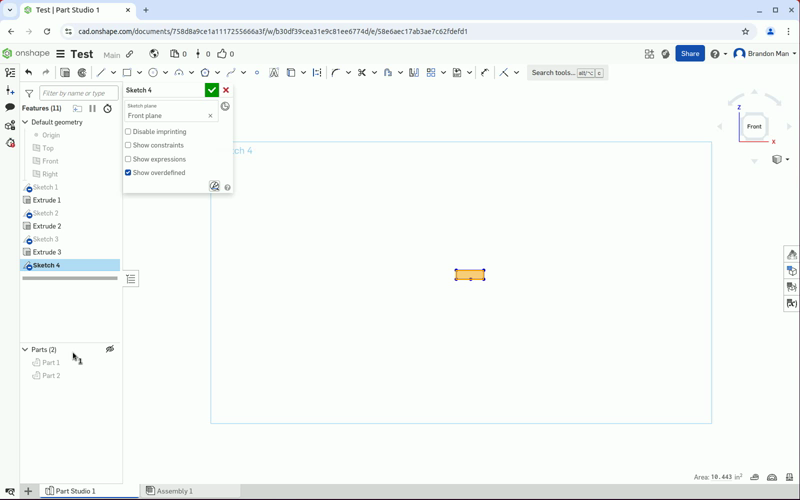
key(shift+y)
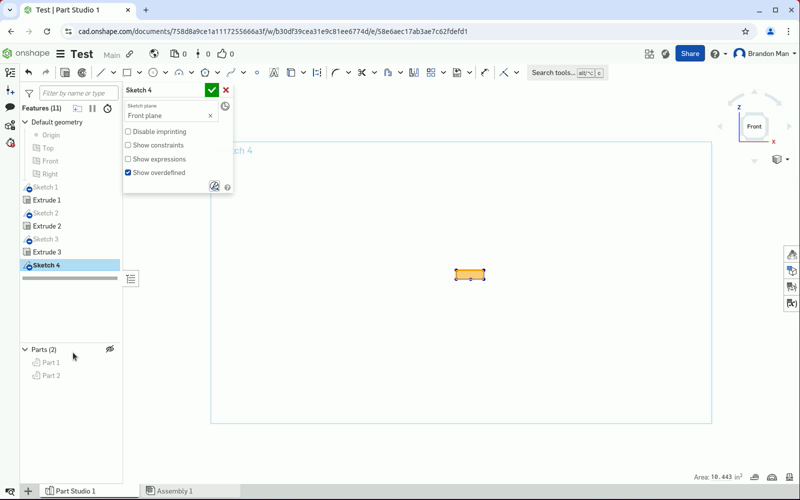
key(shift+e)
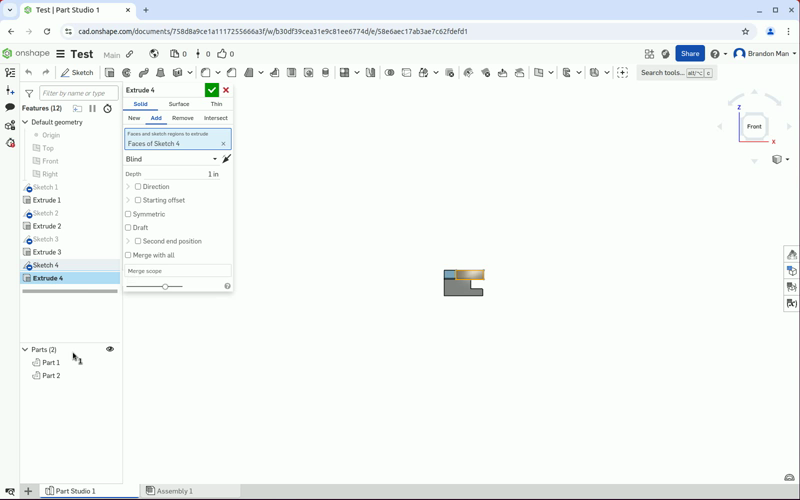
mouse_move(143, 106)
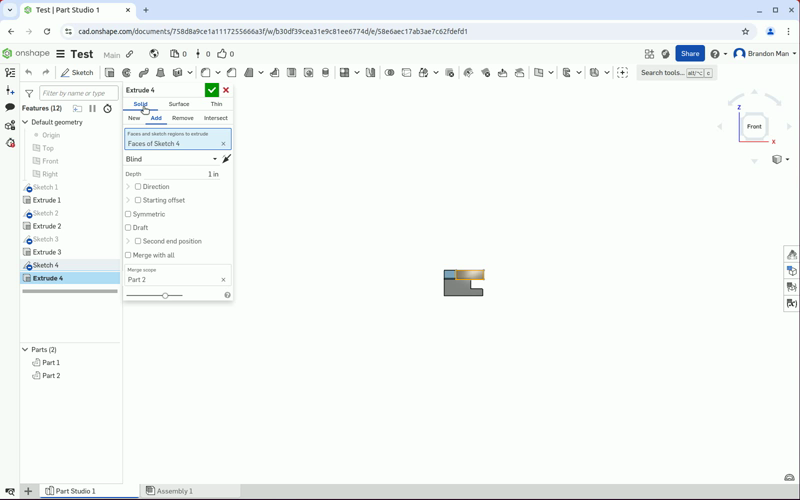
click(143, 106)
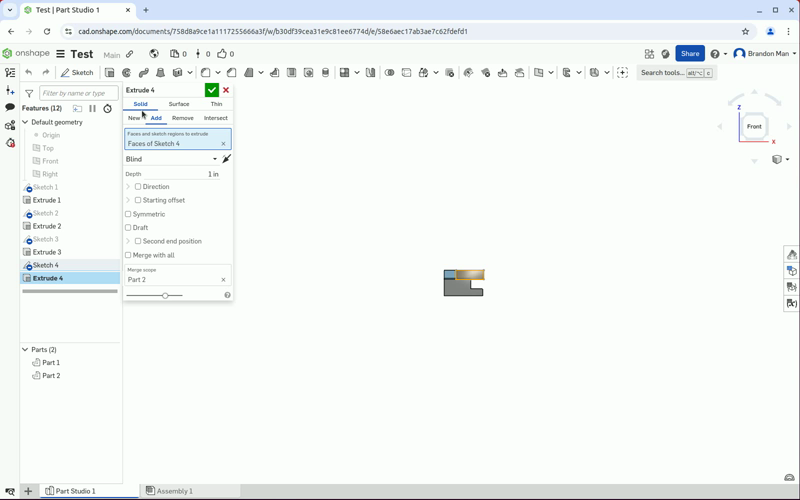
mouse_move(137, 120)
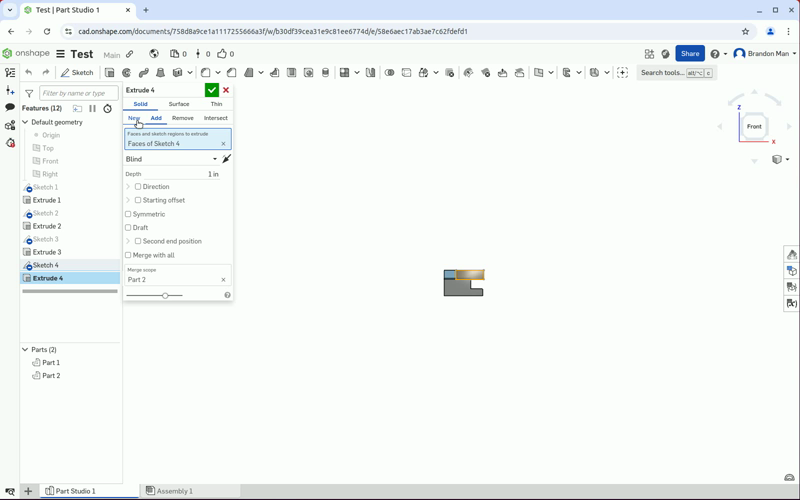
click(137, 120)
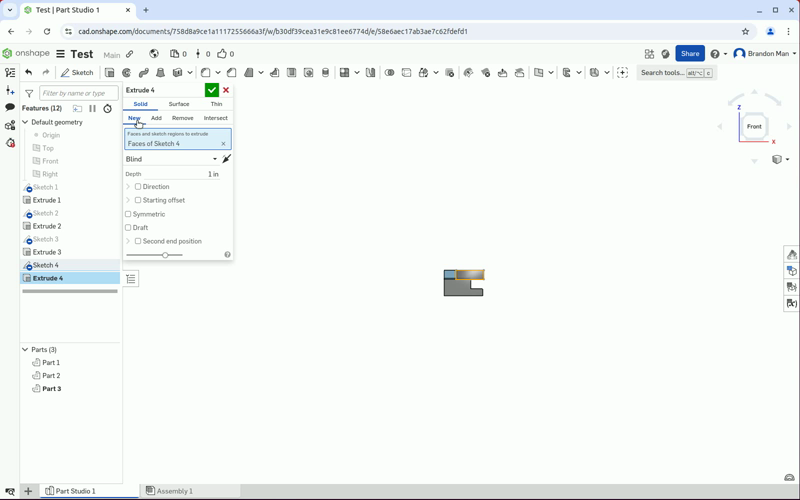
key(tab, 4)
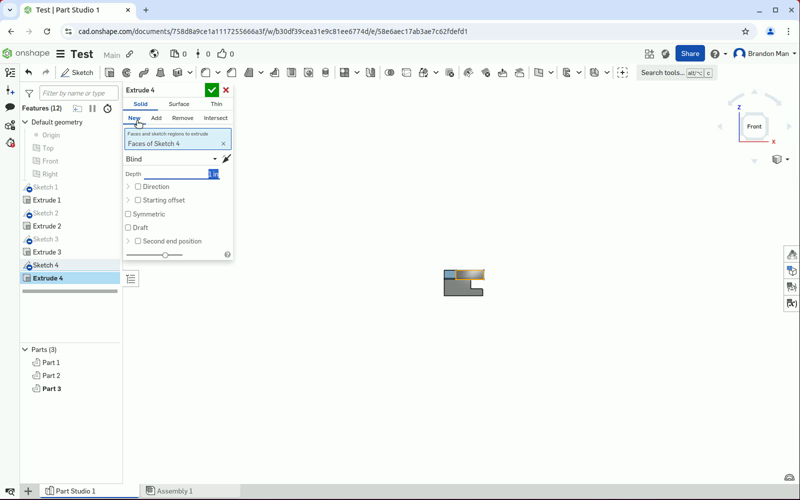
text(-23.108)
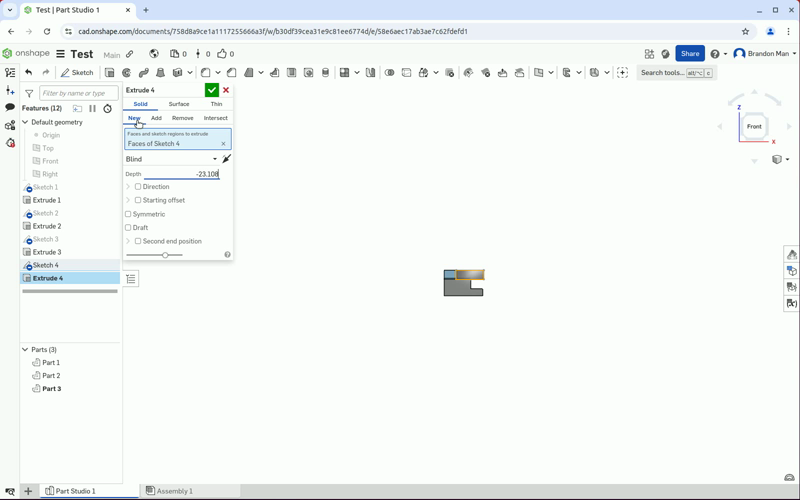
key(enter)
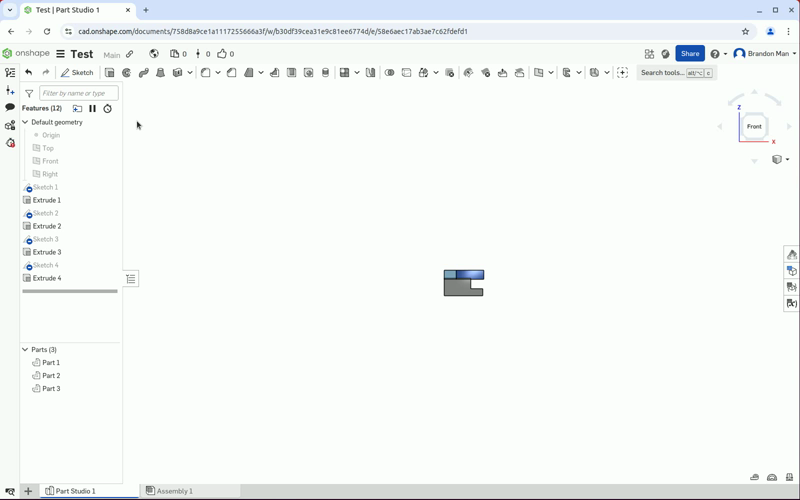
key(shift+h)
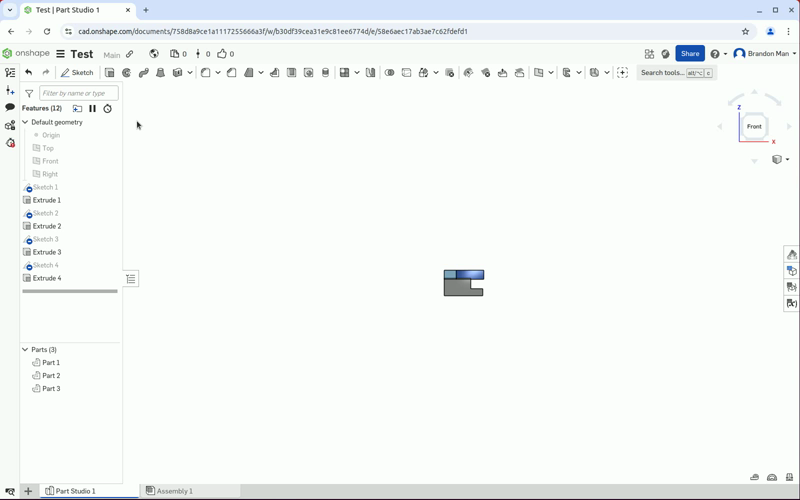
key(shift+h)
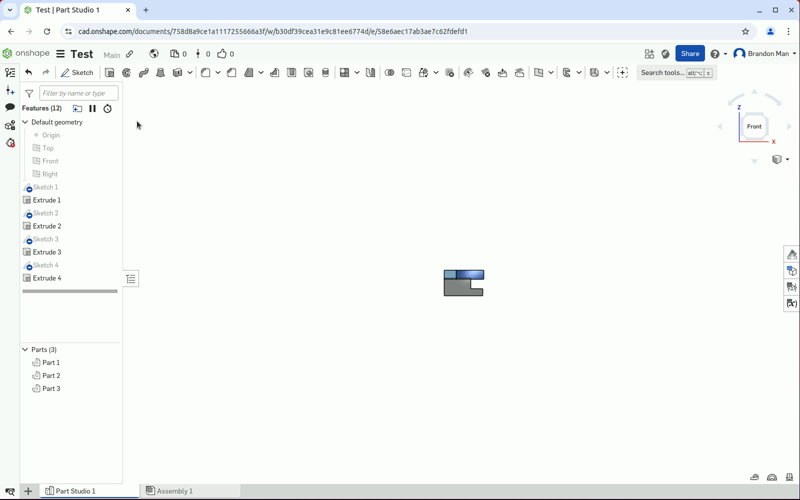
mouse_move(73, 189)
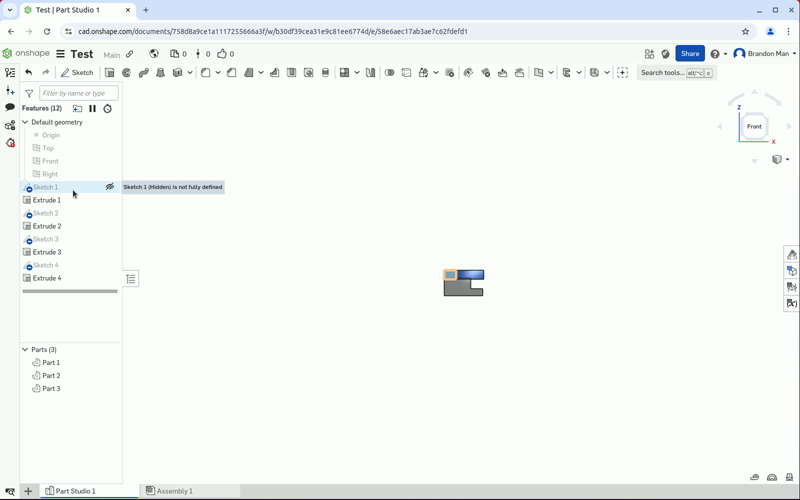
click(73, 189)
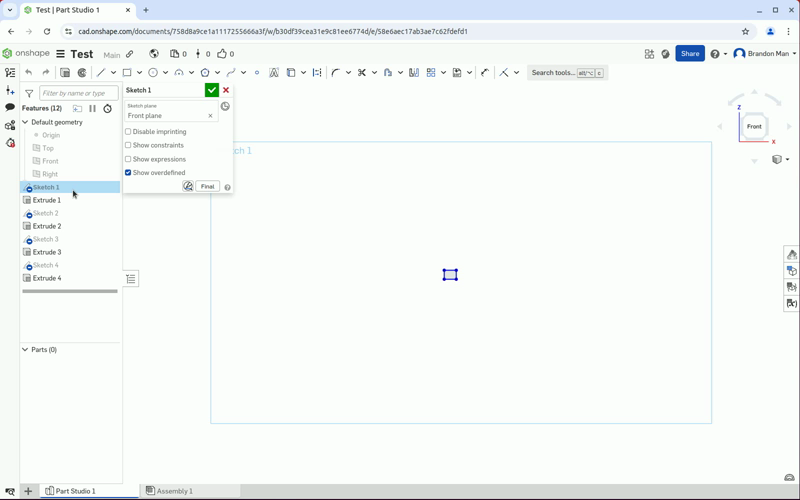
mouse_move(229, 92)
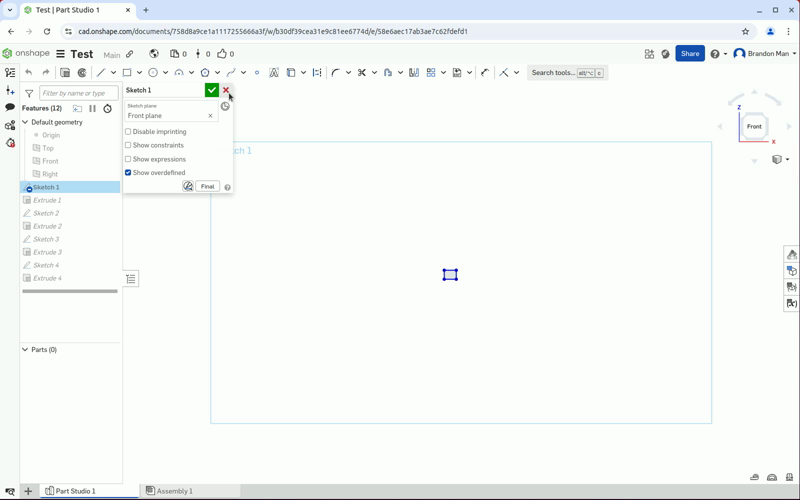
click(229, 92)
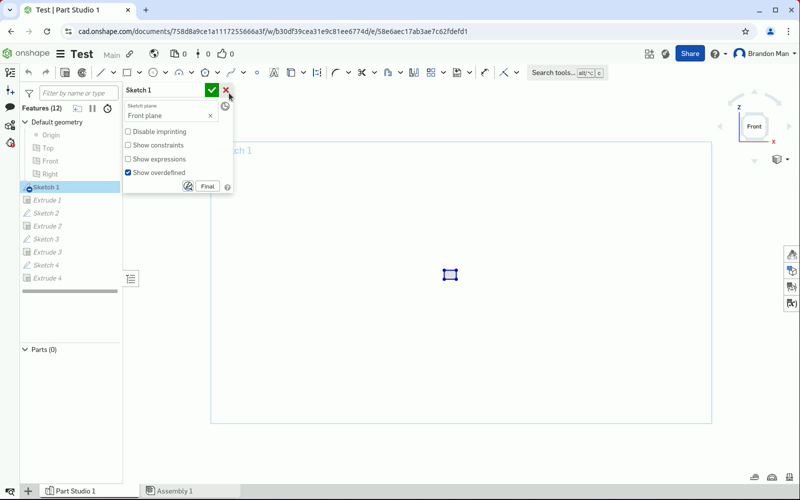
key(shift+s)
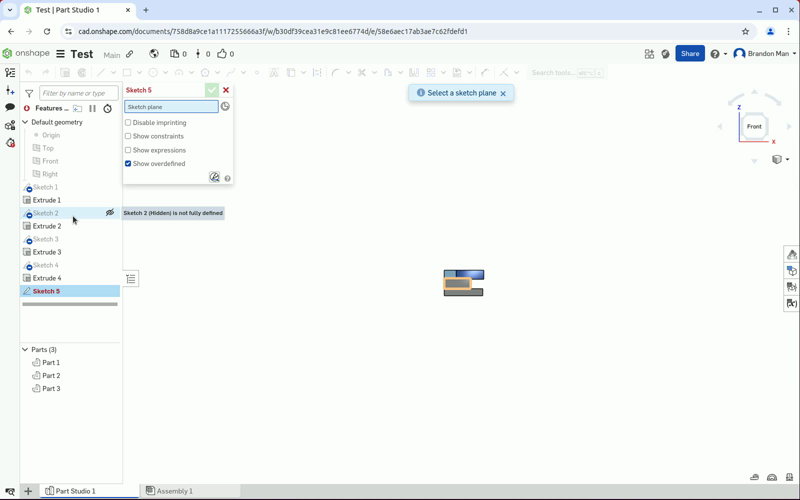
scroll(3)
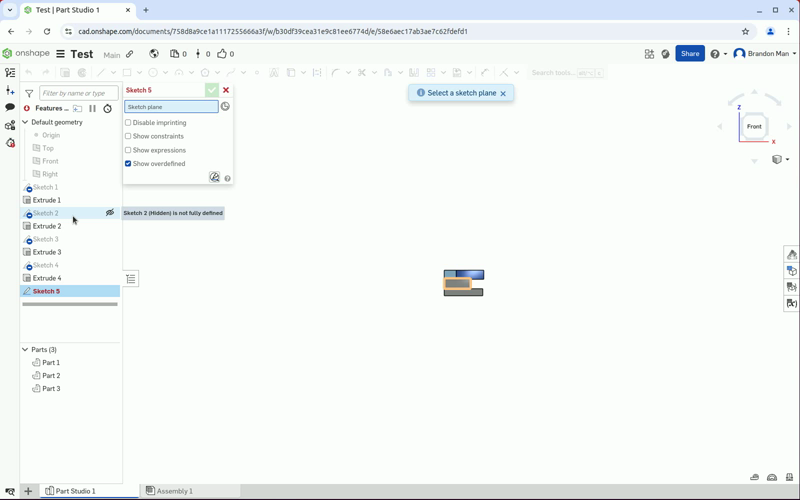
mouse_move(73, 163)
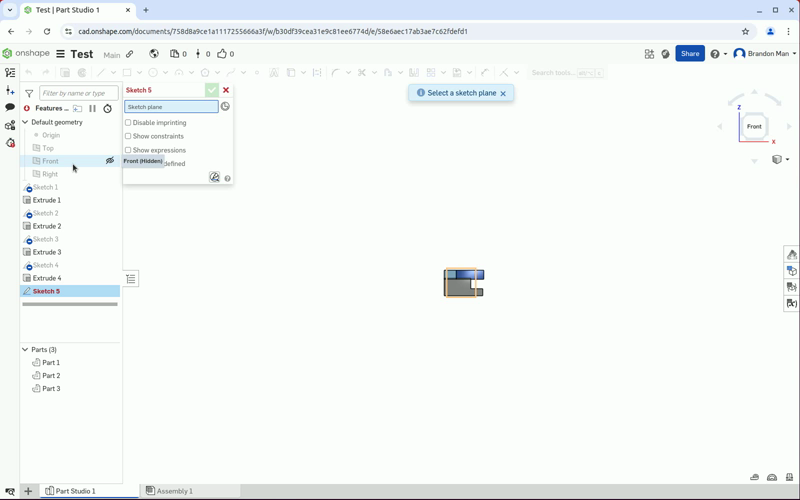
click(73, 163)
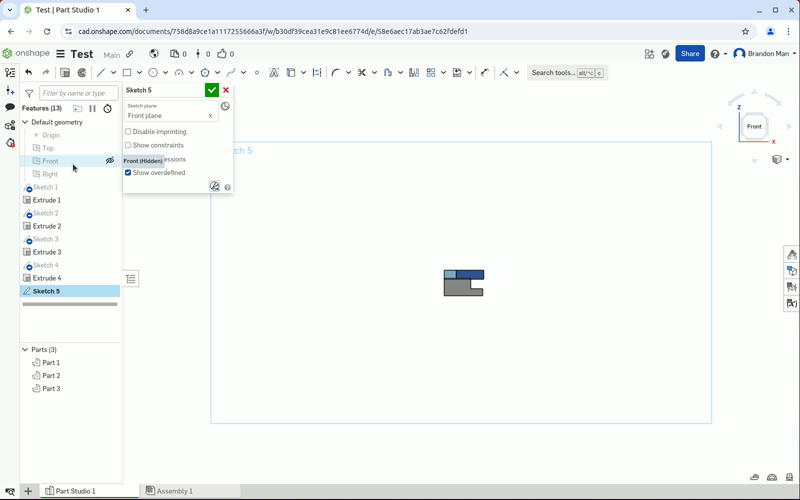
mouse_move(73, 352)
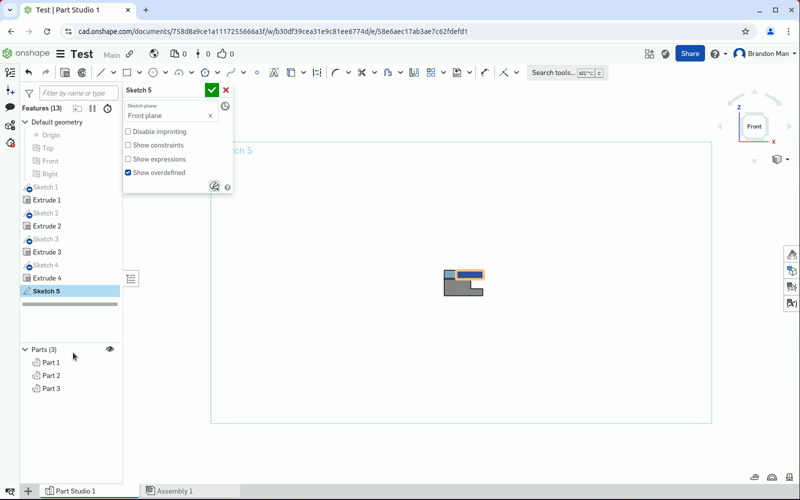
key(y)
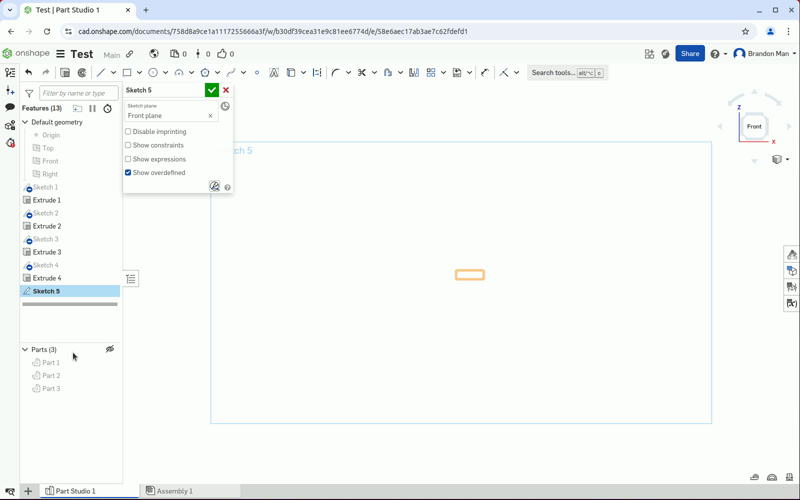
key(l)
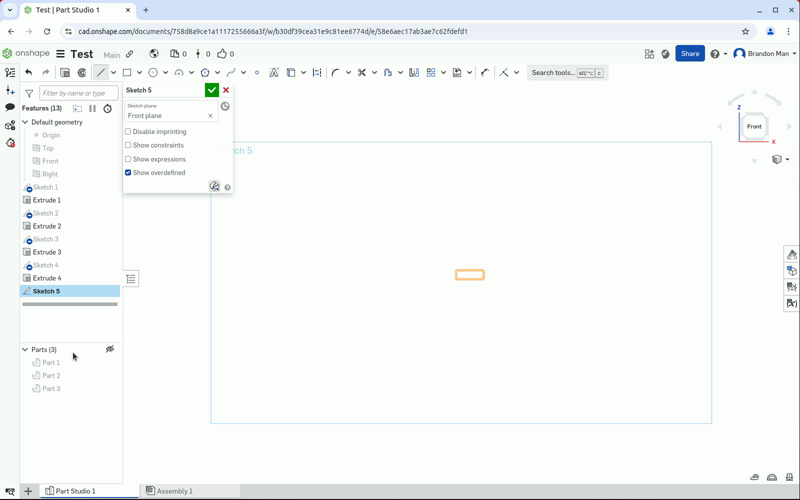
key_down(shift)
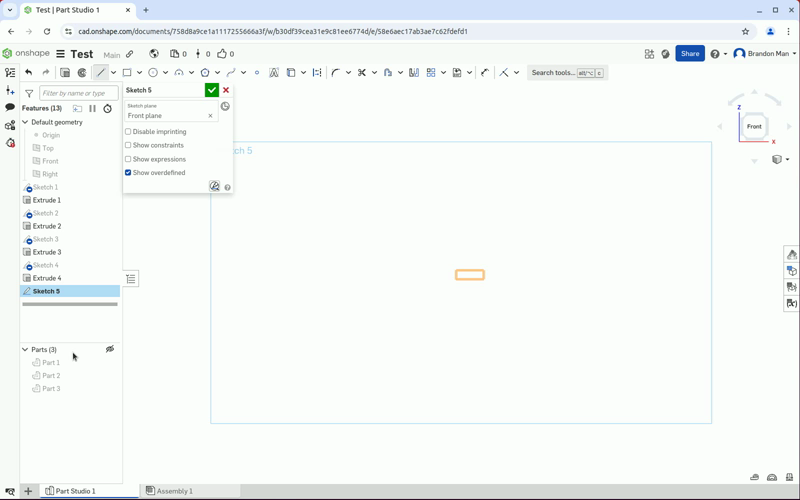
mouse_move(470, 288)
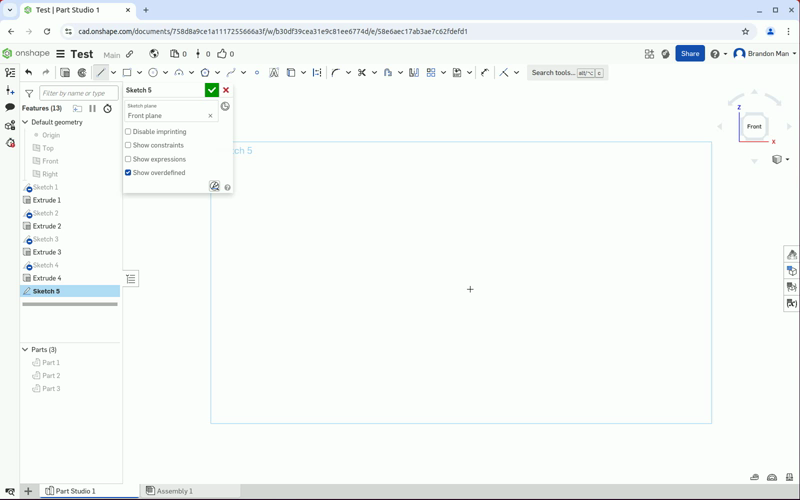
click(470, 288)
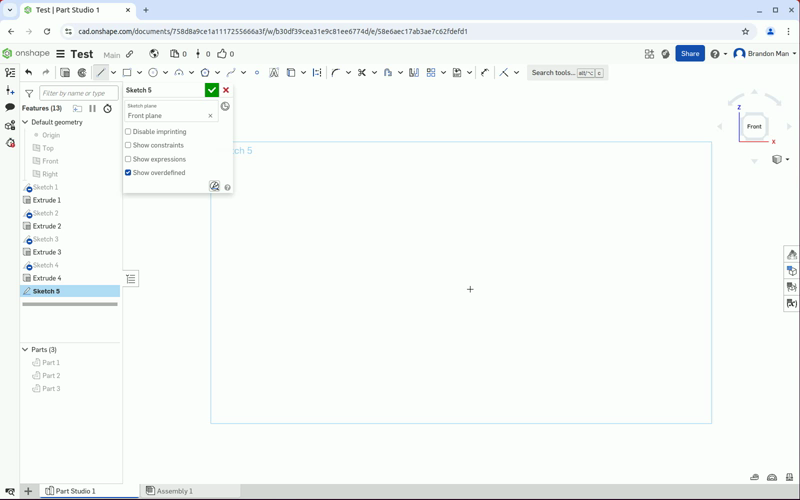
key_up(shift)
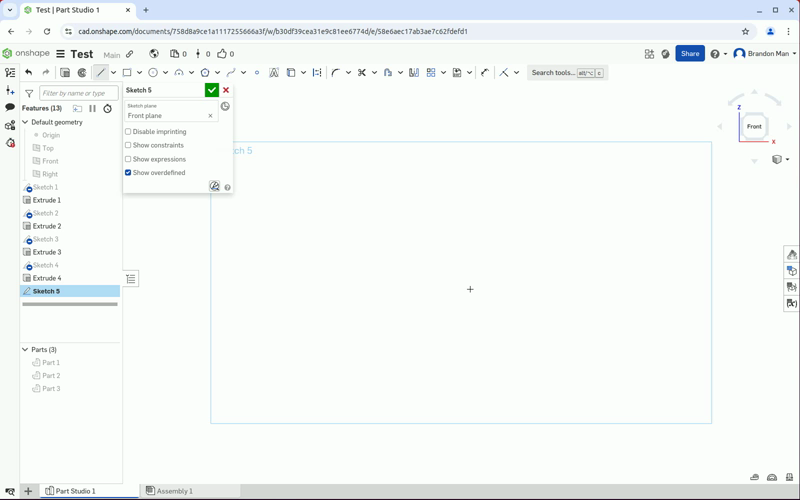
key_down(shift)
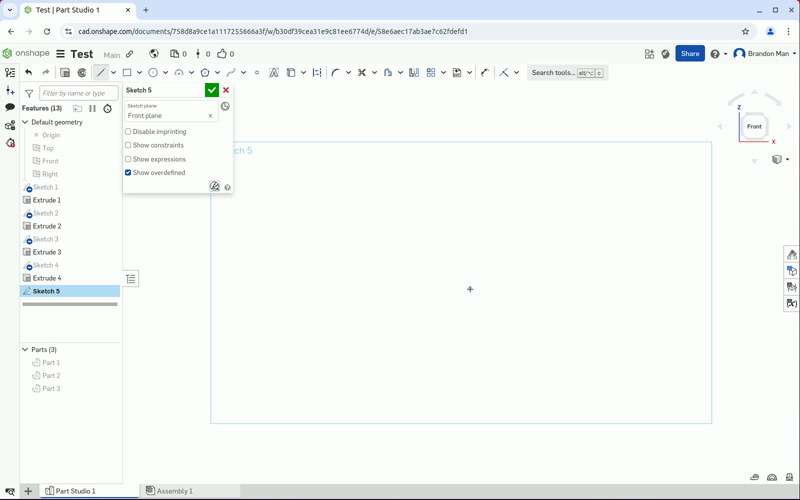
mouse_move(500, 288)
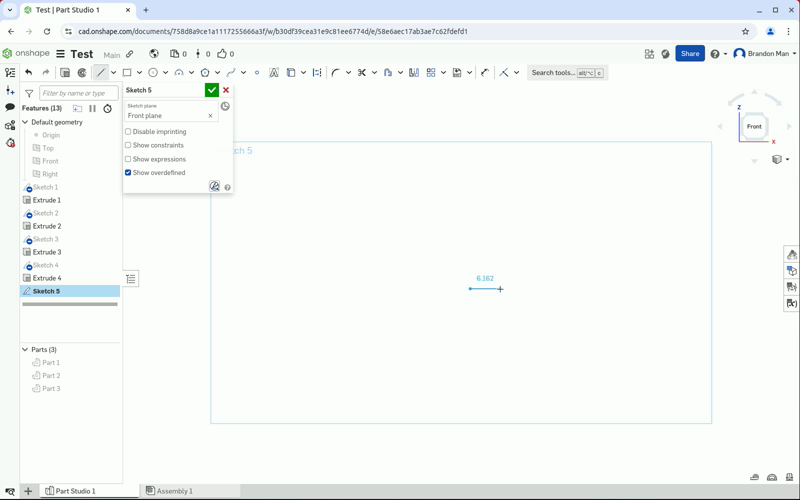
mouse_move(483, 288)
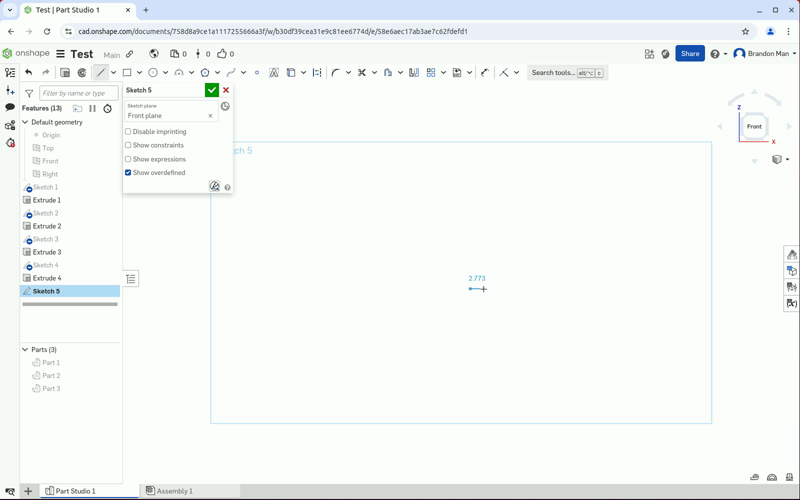
click(483, 288)
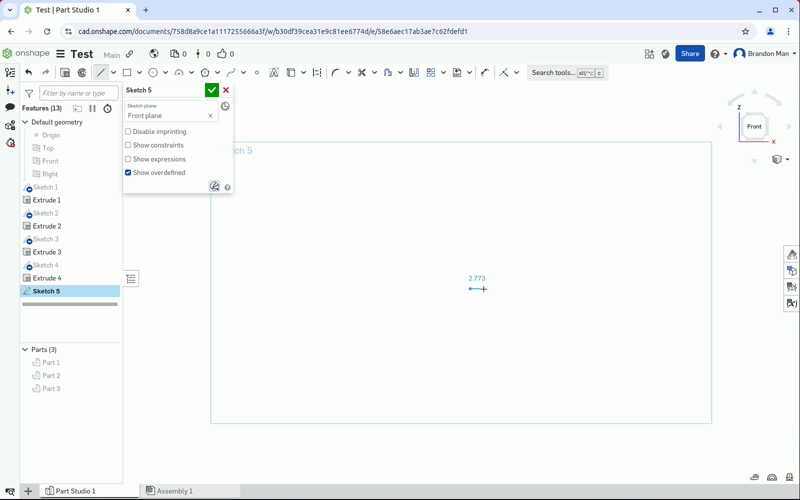
key_up(shift)
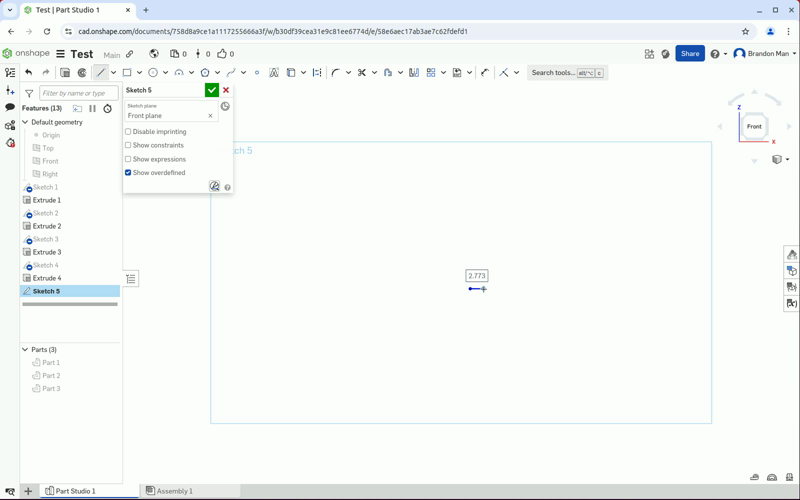
key_down(shift)
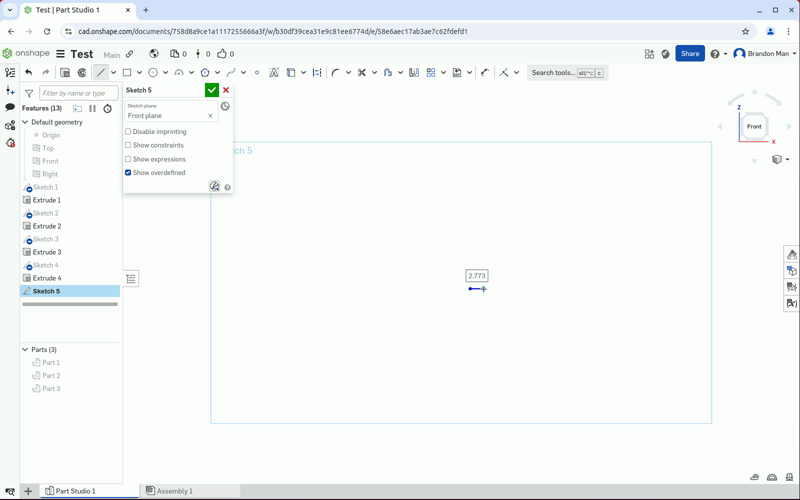
mouse_move(513, 288)
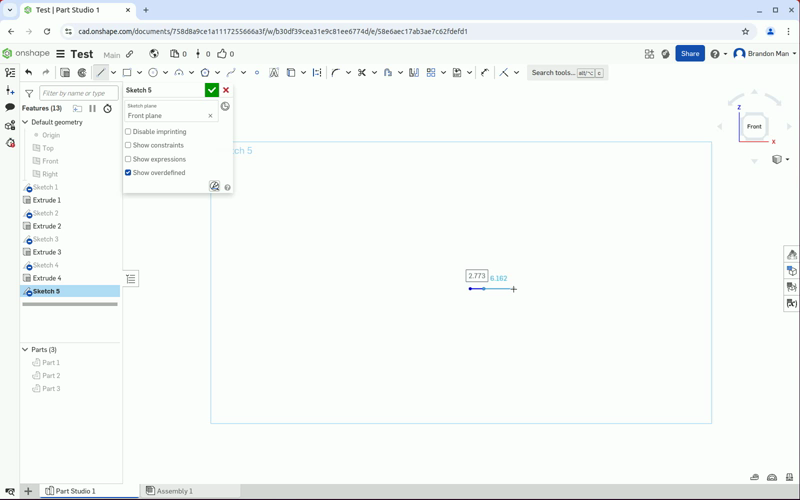
mouse_move(483, 277)
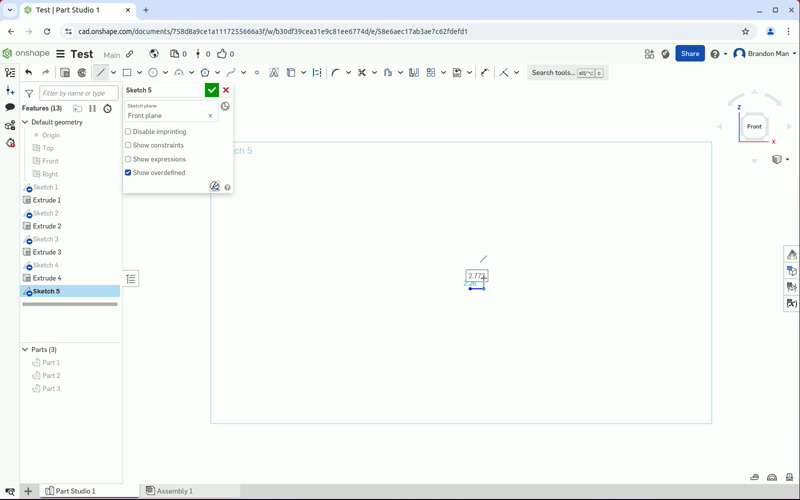
click(483, 277)
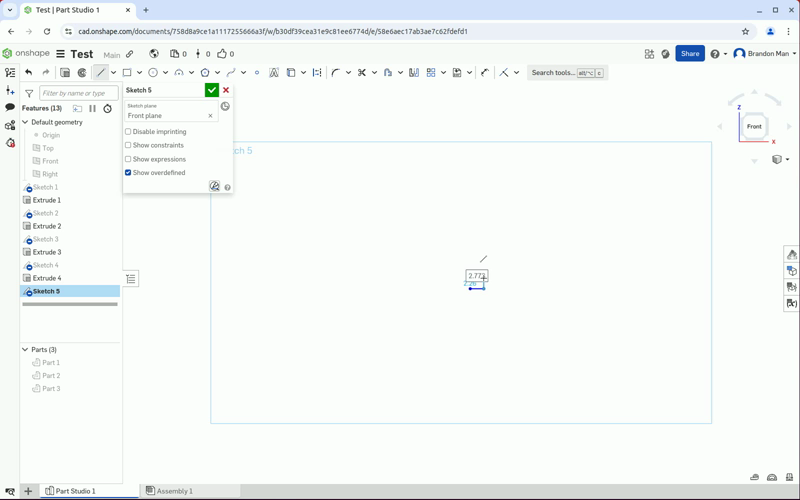
key_up(shift)
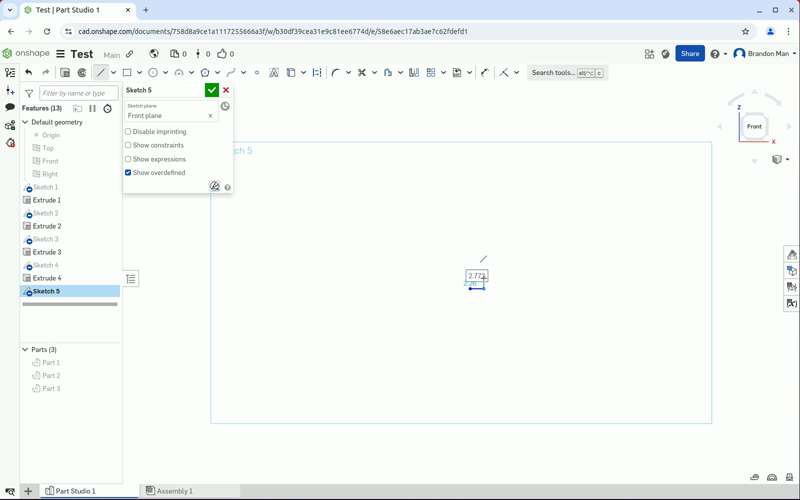
key_down(shift)
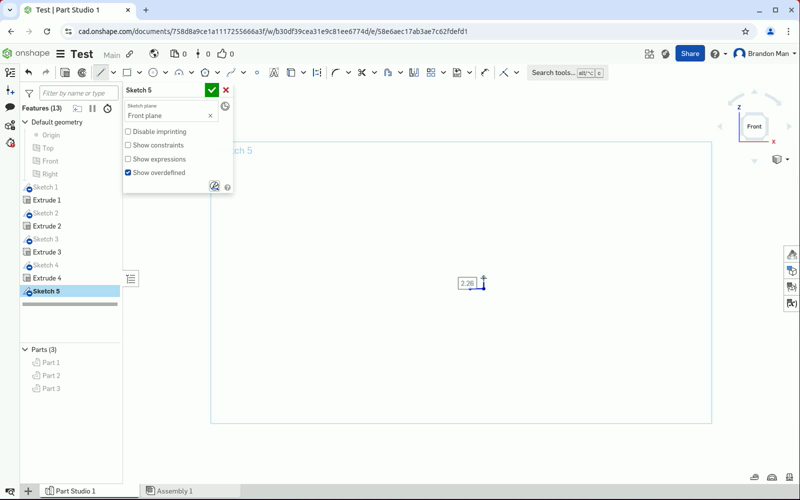
mouse_move(513, 277)
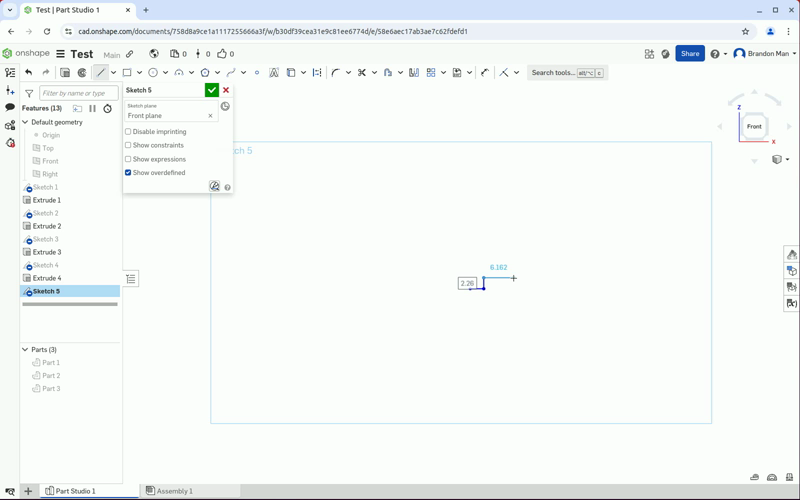
mouse_move(470, 277)
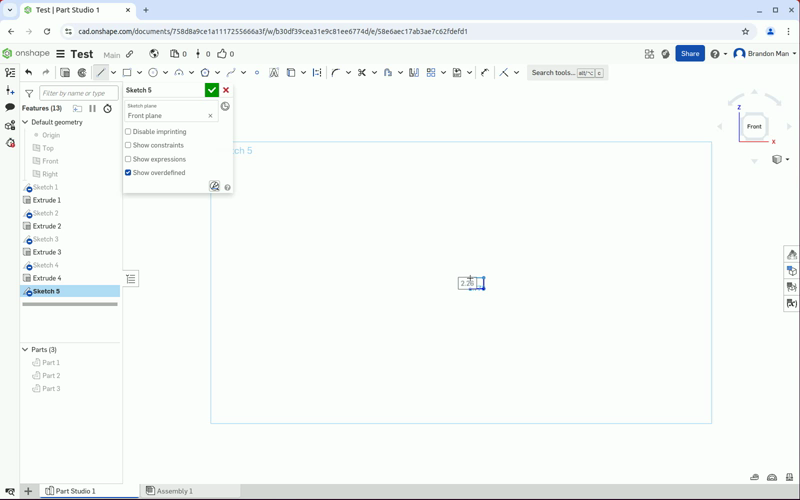
click(470, 277)
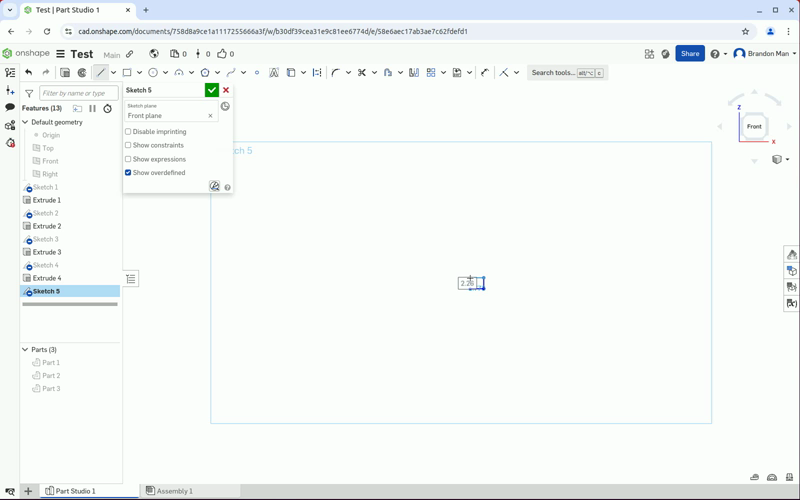
key_up(shift)
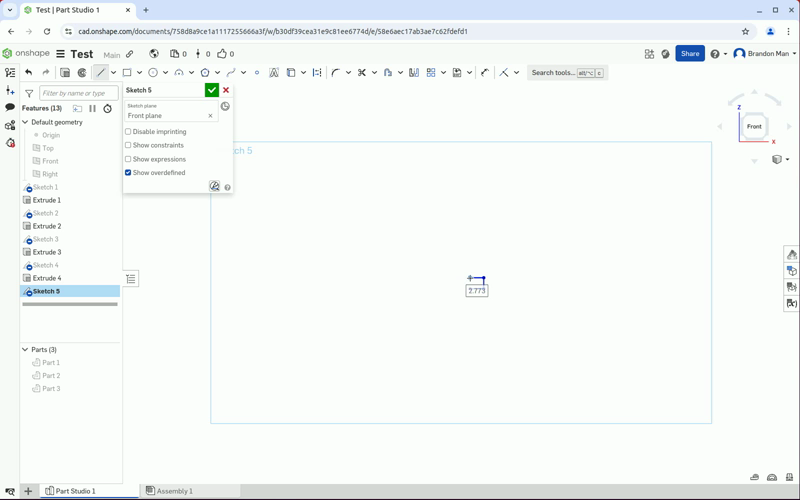
mouse_move(500, 277)
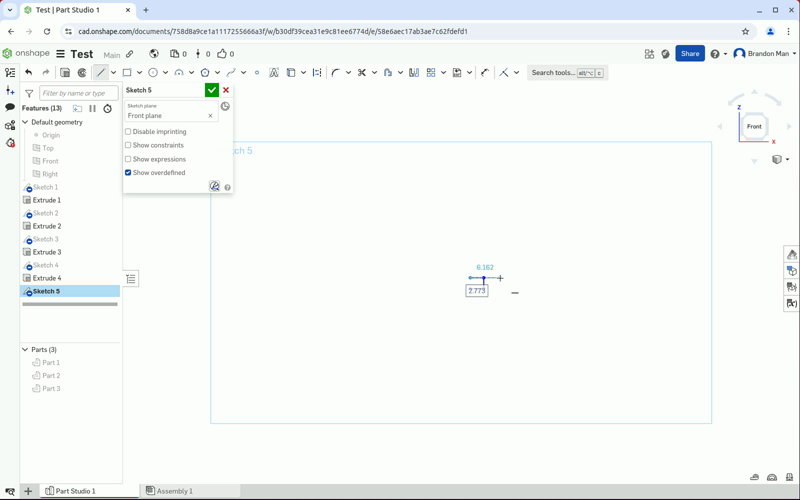
key_down(shift)
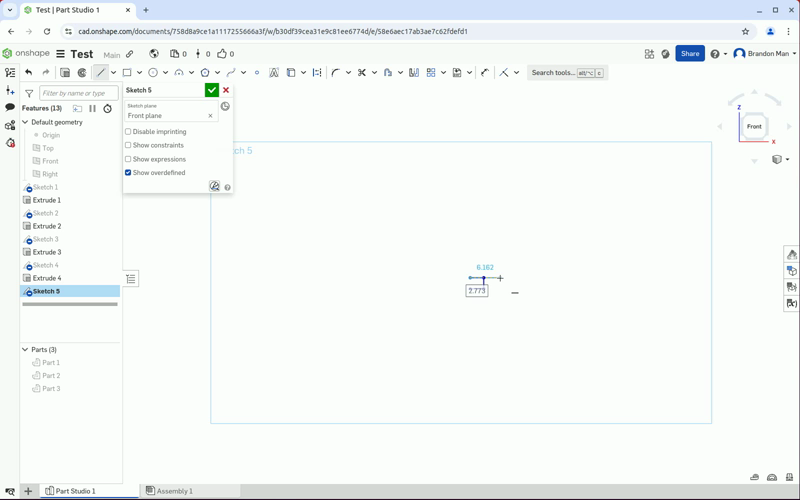
mouse_move(470, 288)
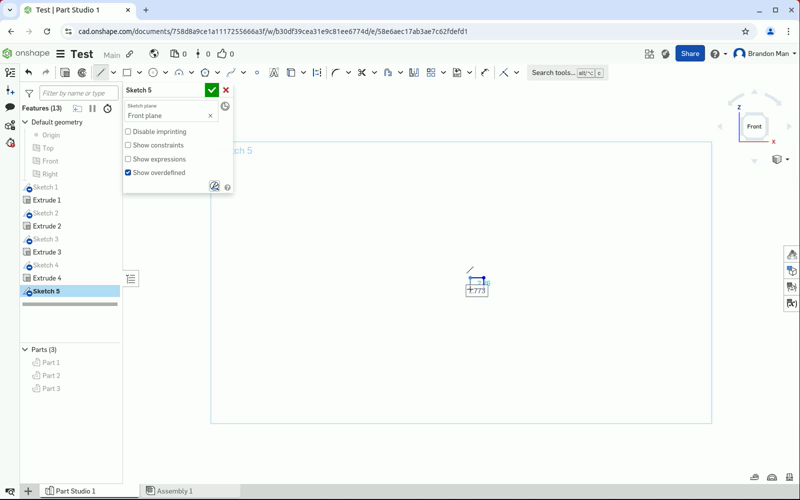
key_up(shift)
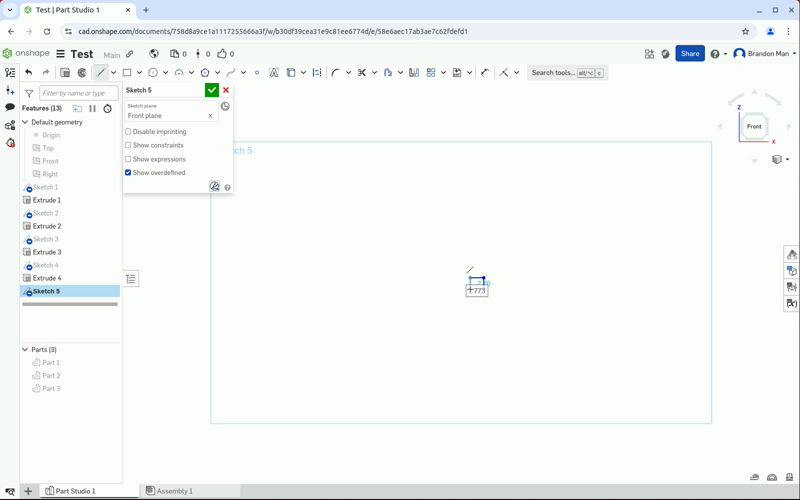
click(470, 288)
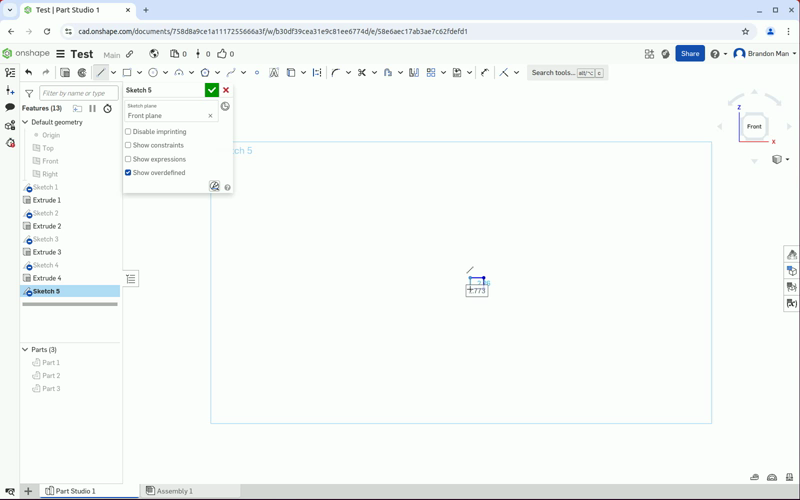
key(esc)
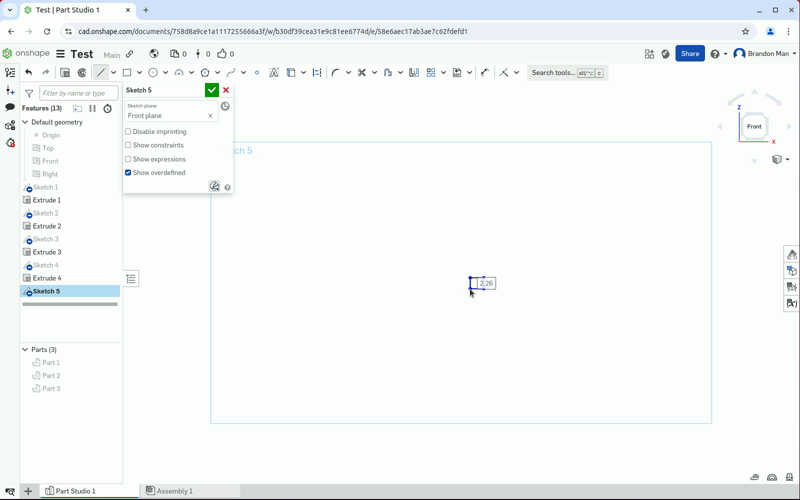
mouse_move(481, 286)
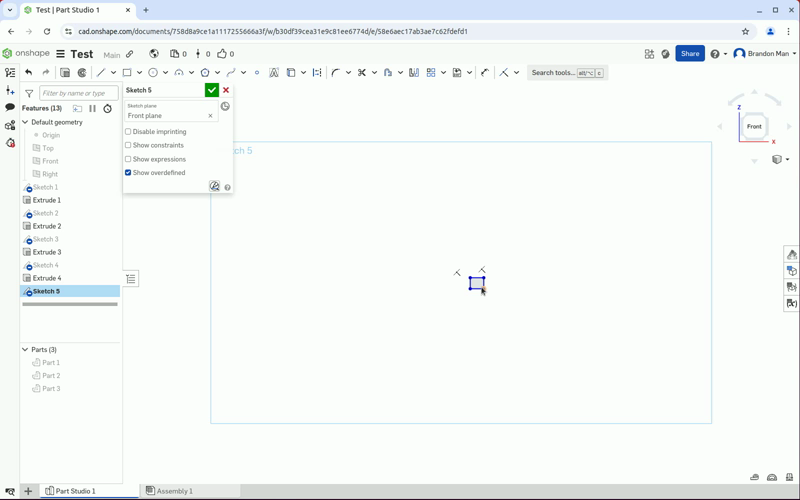
scroll(6)
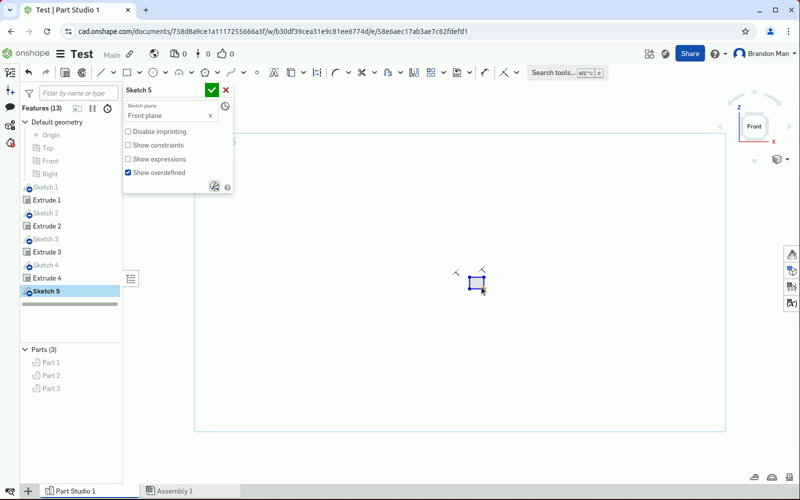
scroll(6)
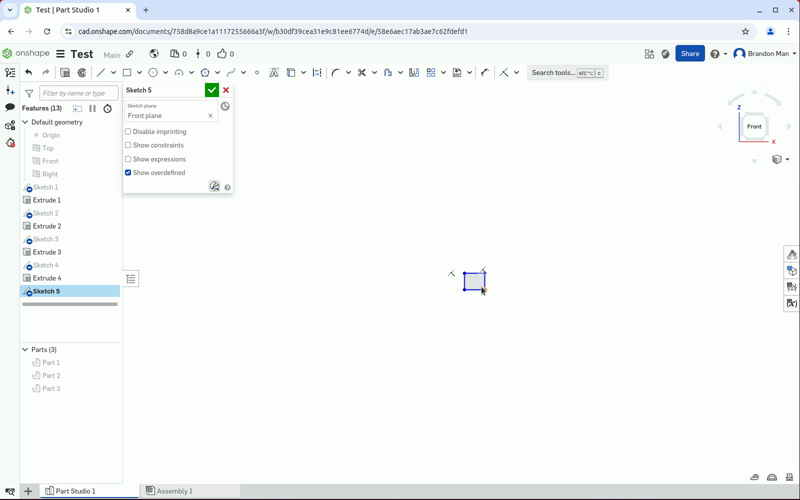
scroll(6)
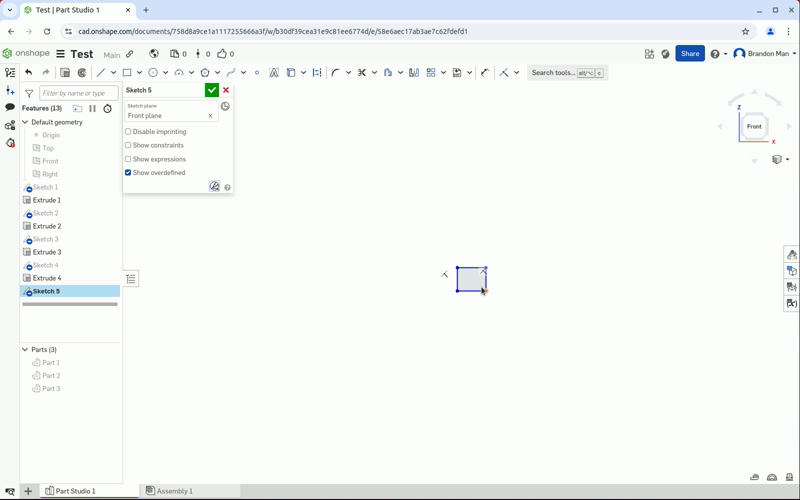
scroll(6)
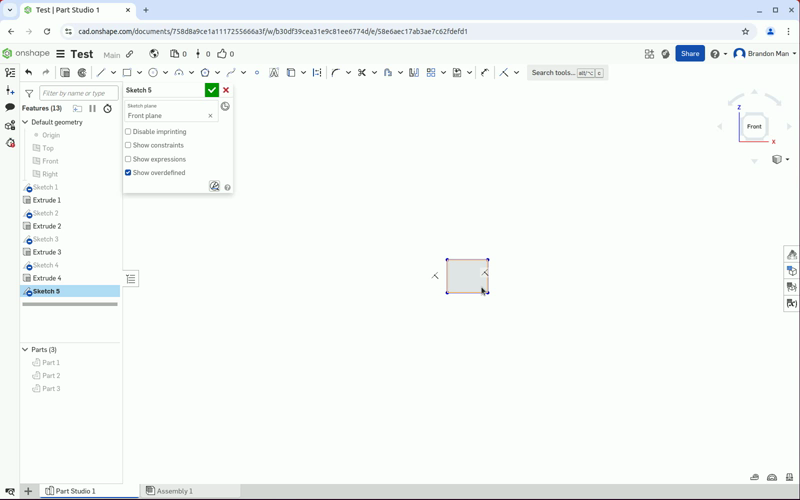
scroll(6)
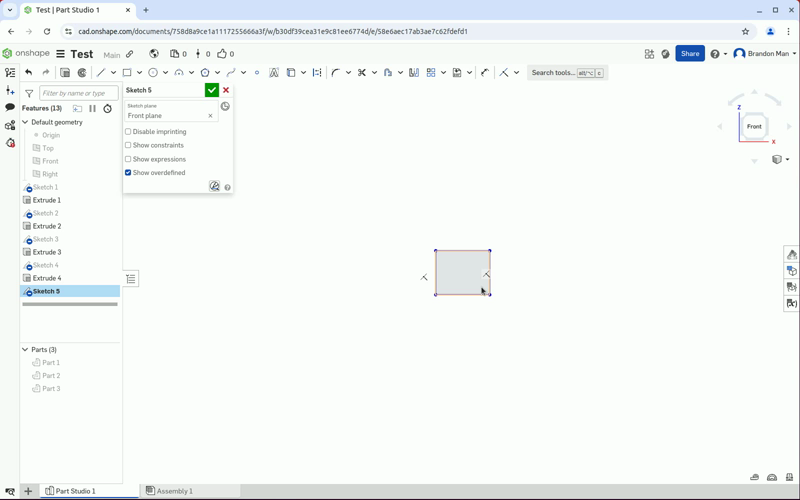
scroll(6)
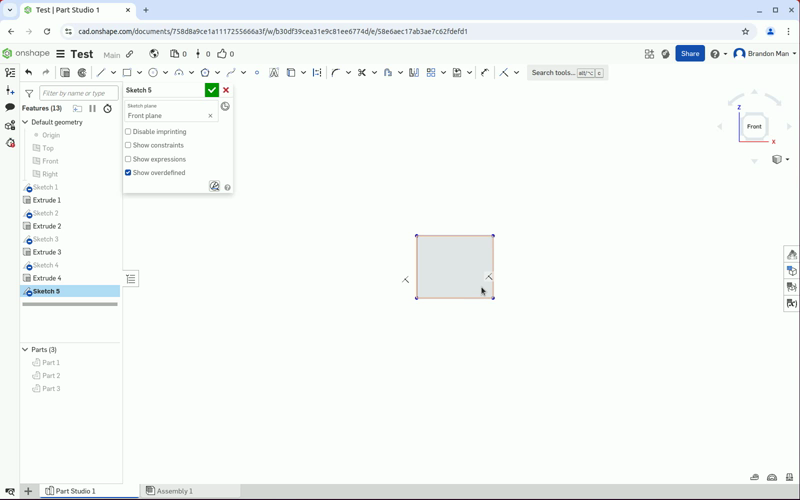
scroll(6)
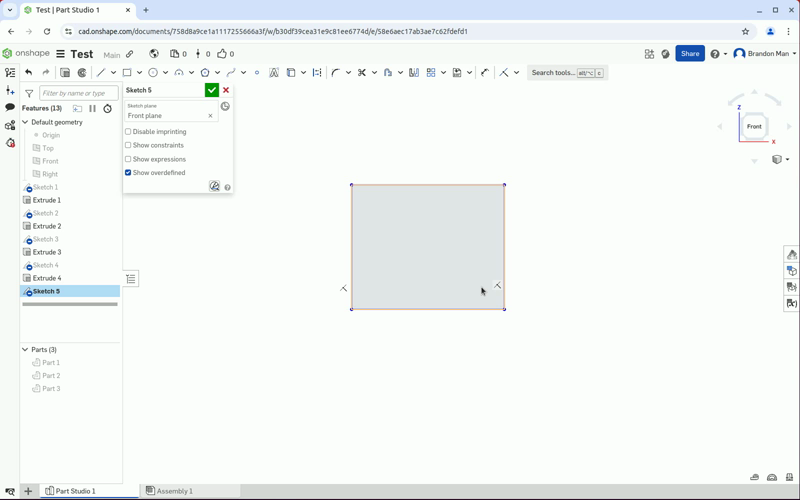
click(481, 286)
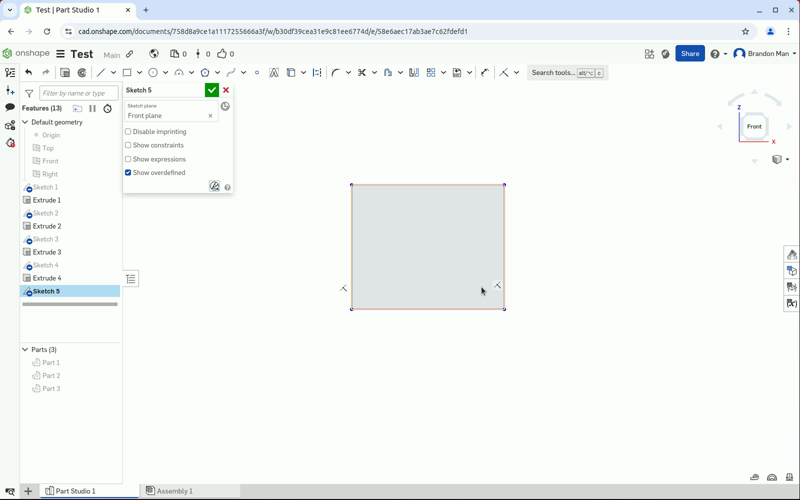
scroll(-6)
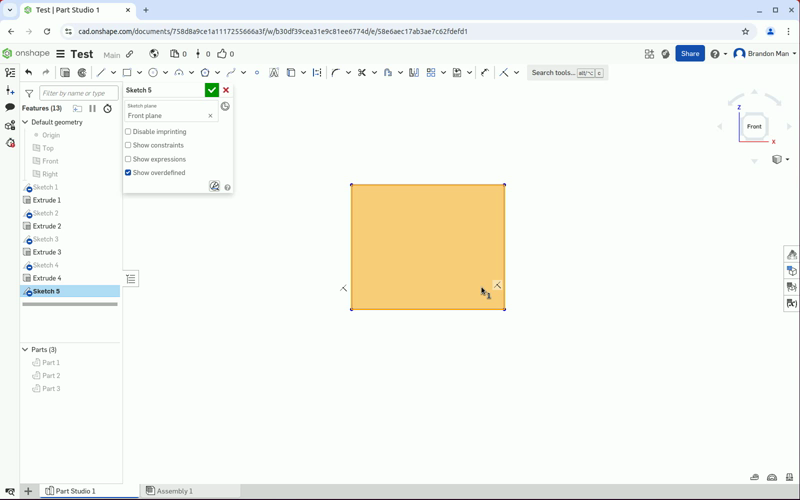
scroll(-6)
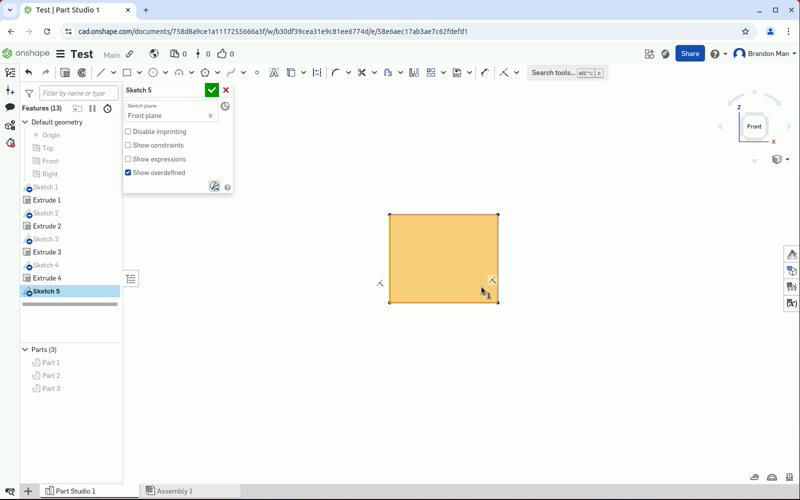
scroll(-6)
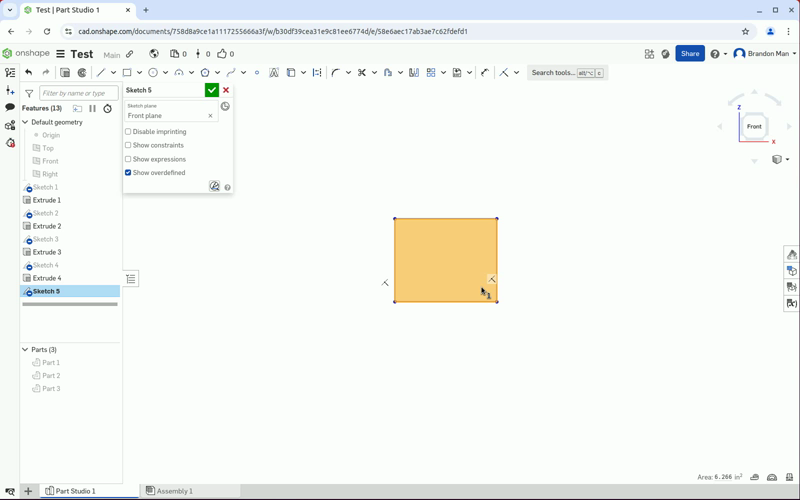
scroll(-6)
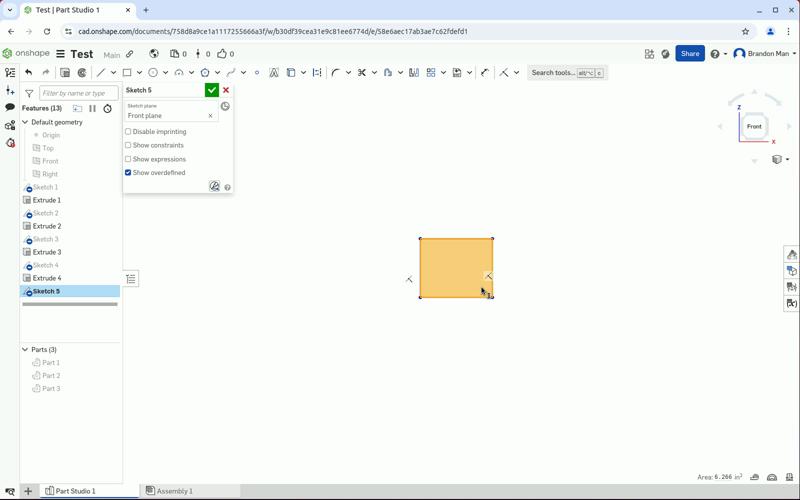
scroll(-6)
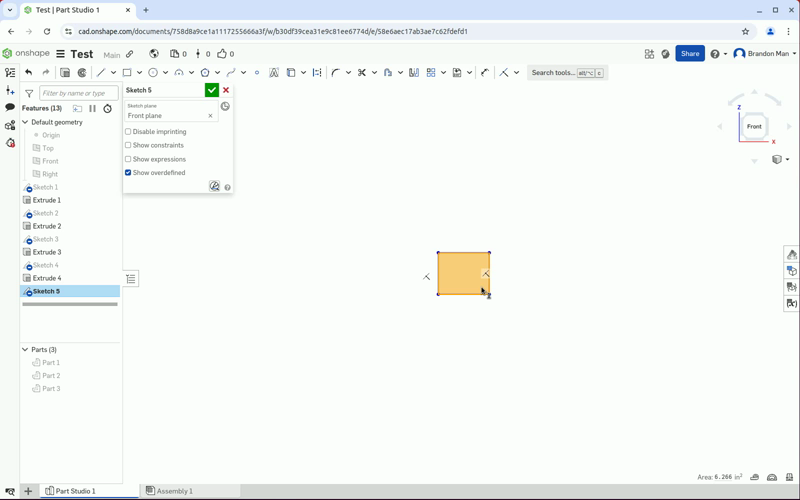
scroll(-6)
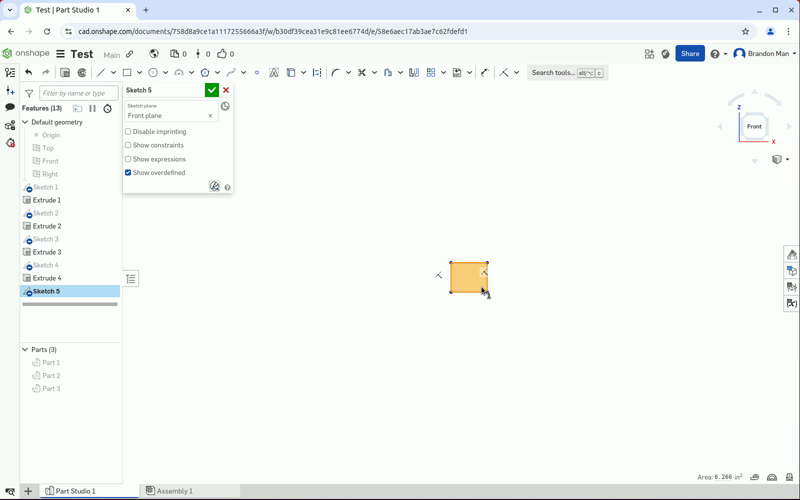
scroll(-6)
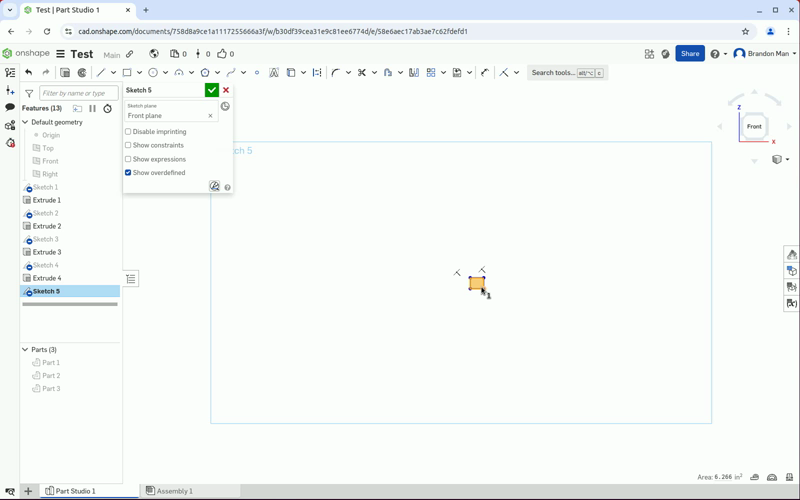
mouse_move(73, 352)
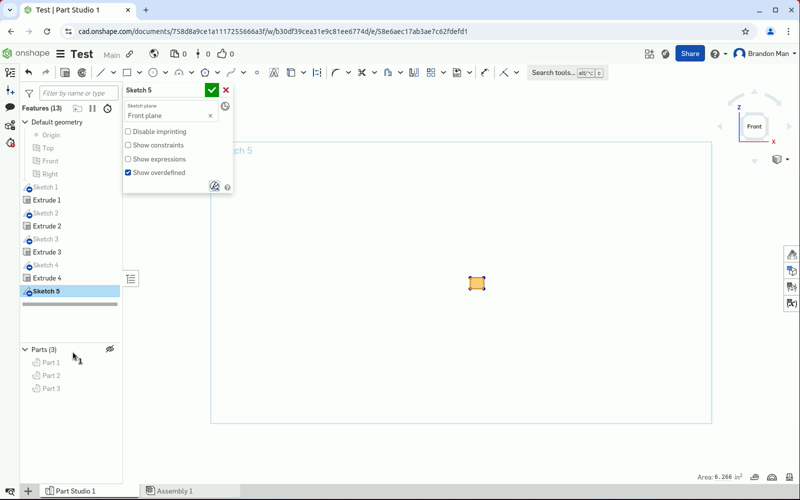
key(shift+y)
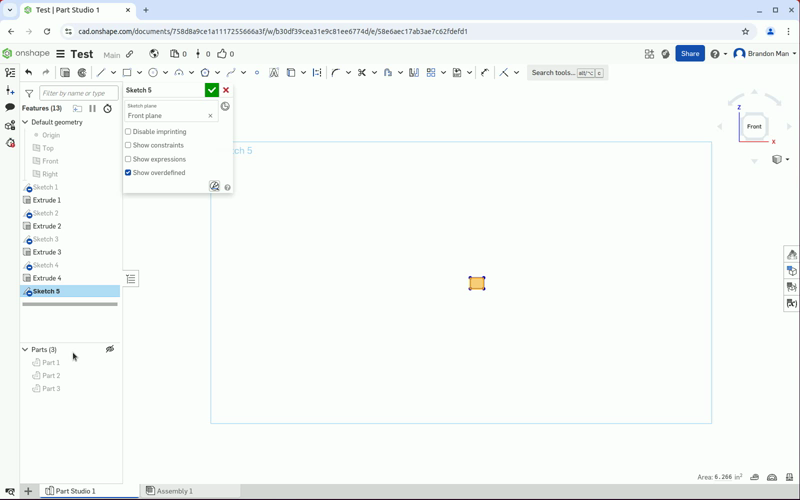
key(shift+e)
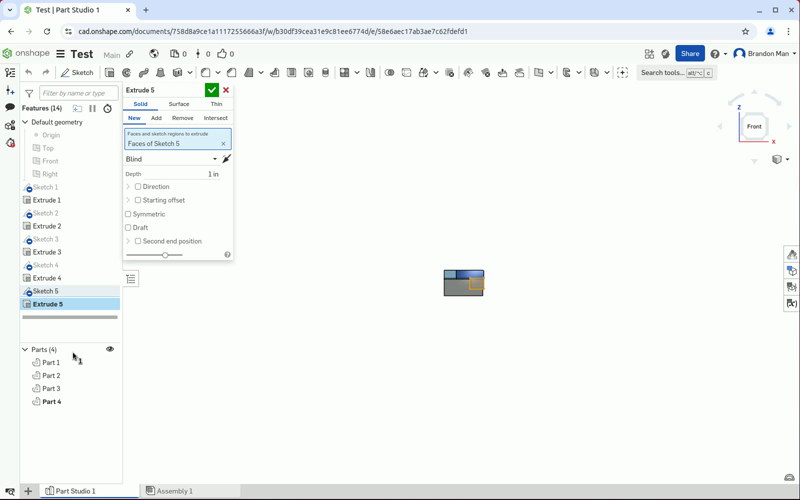
mouse_move(143, 106)
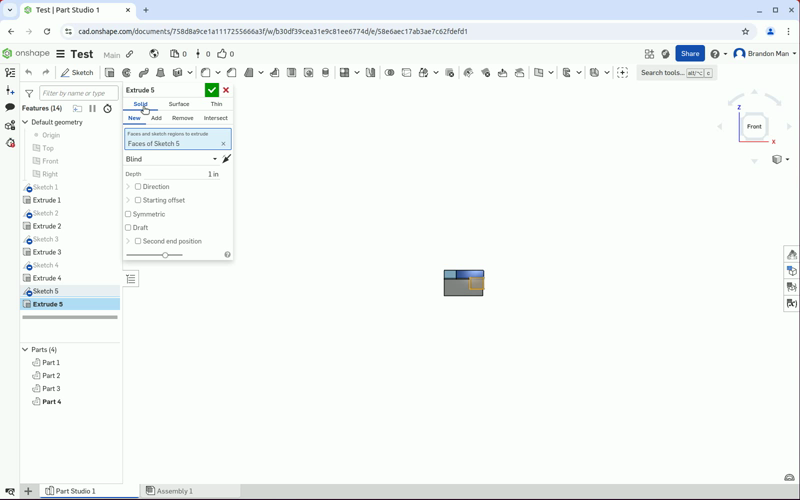
click(143, 106)
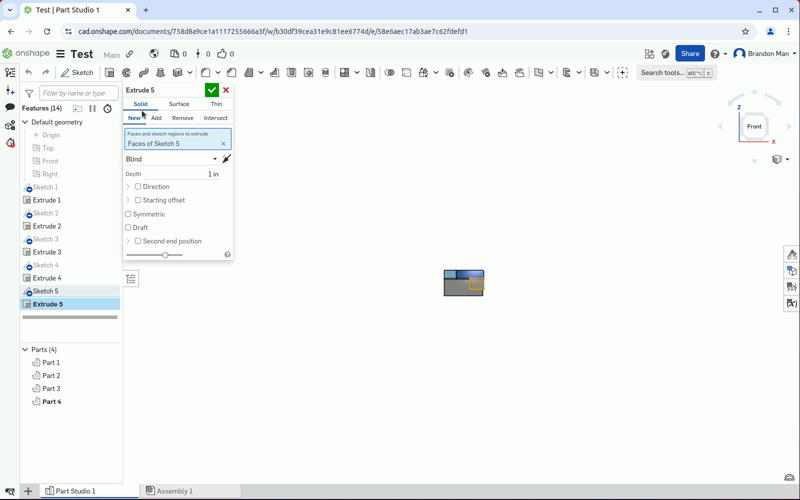
mouse_move(137, 120)
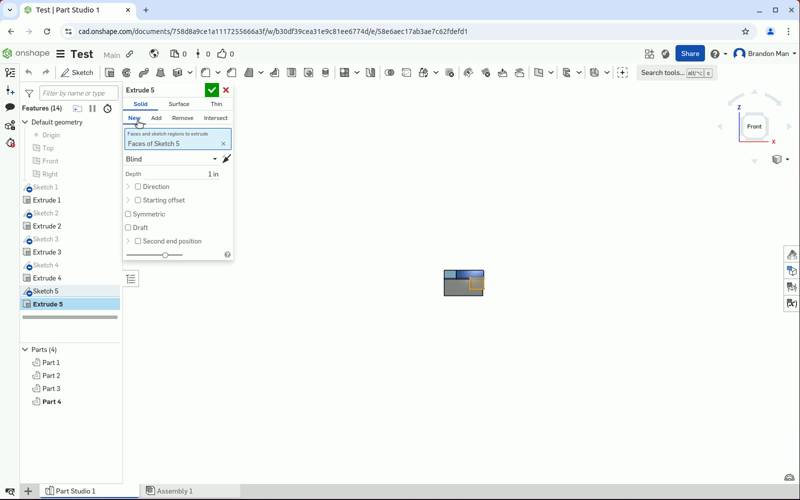
click(137, 120)
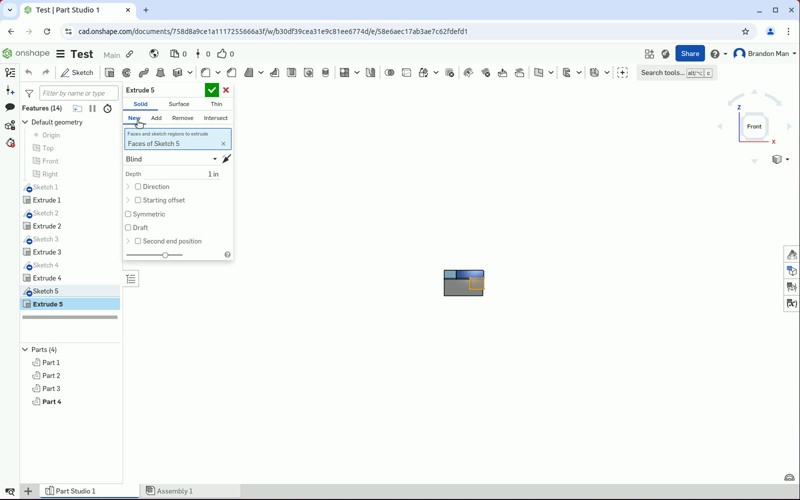
key(tab, 4)
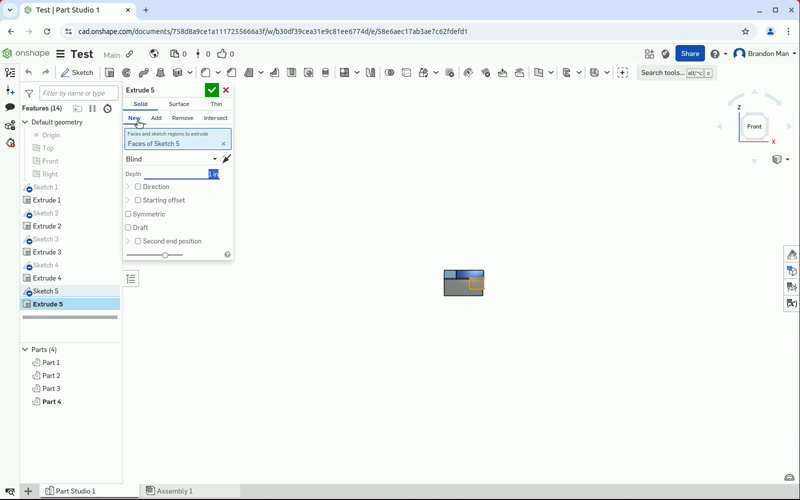
text(-23.108)
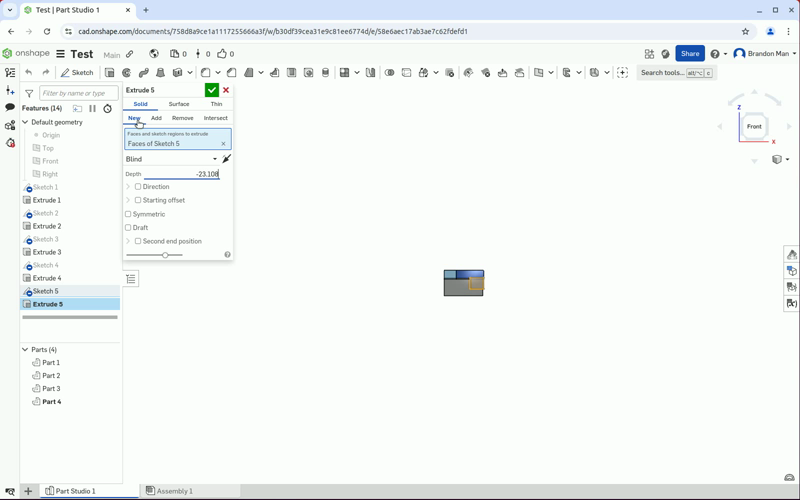
key(enter)
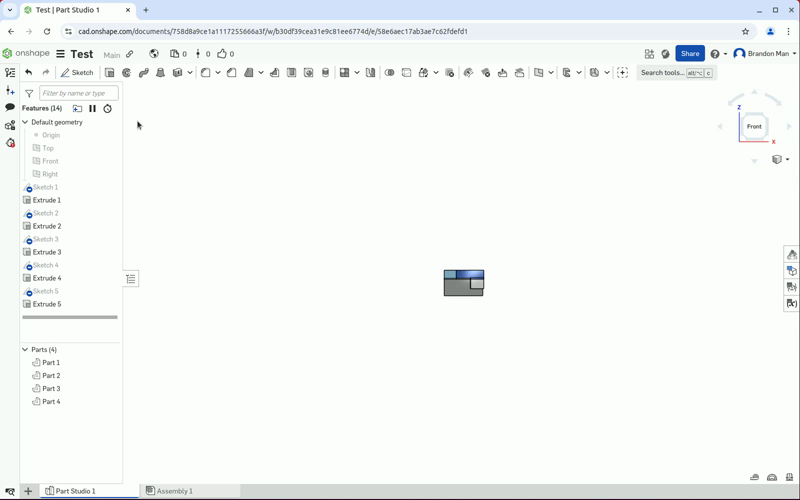
key(shift+h)
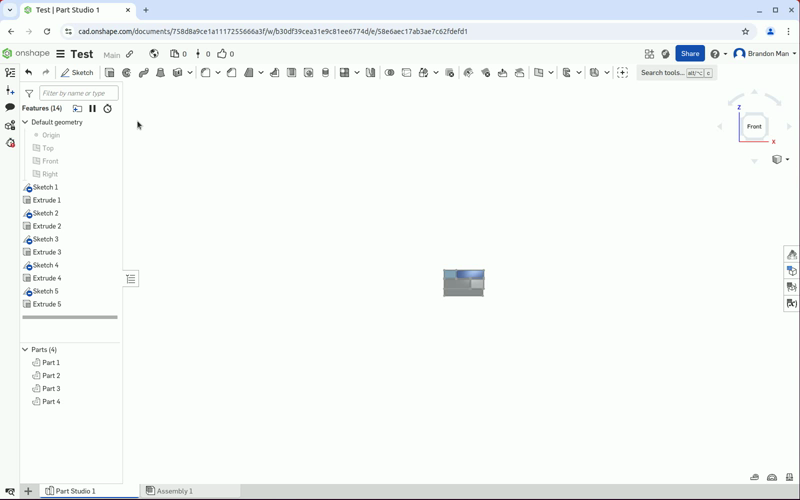
key(shift+h)
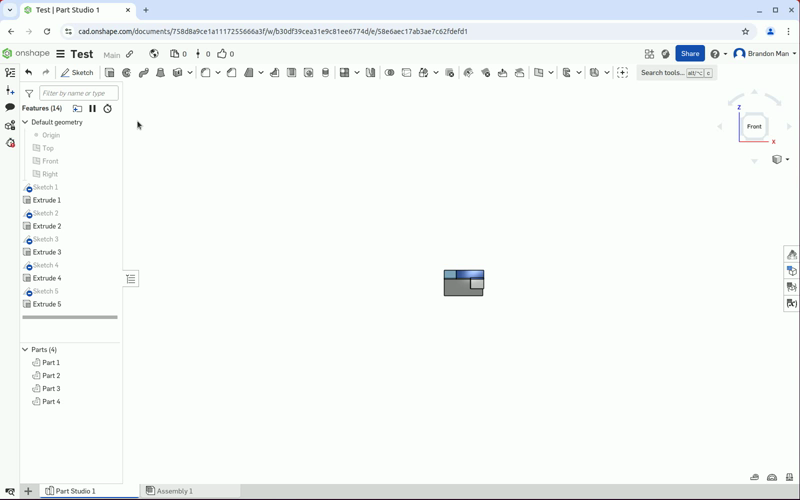
mouse_move(73, 189)
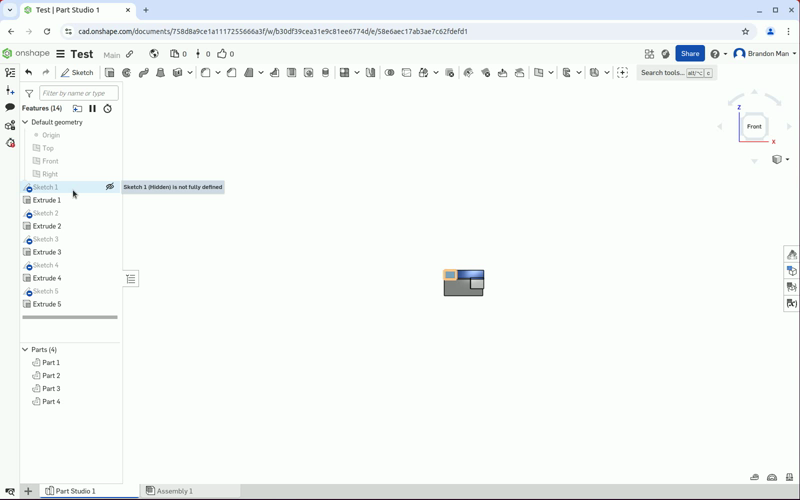
click(73, 189)
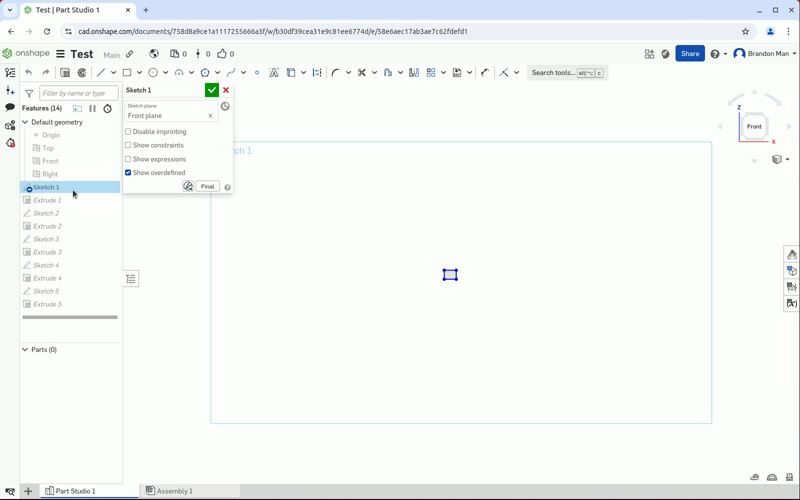
mouse_move(229, 92)
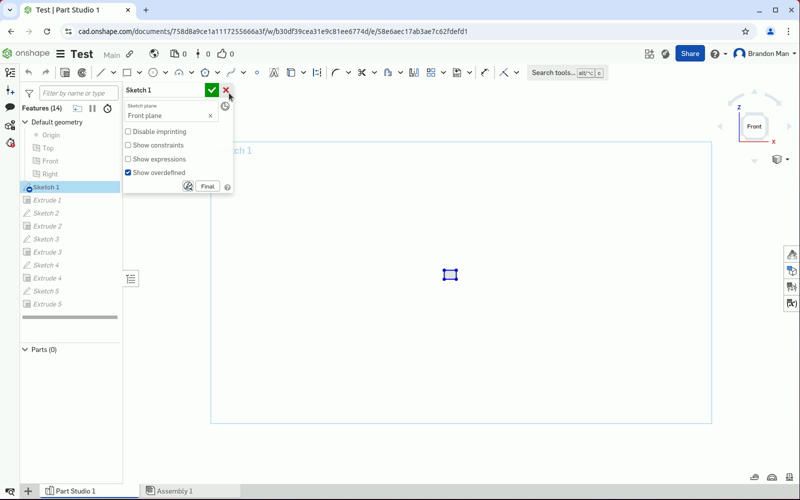
click(229, 92)
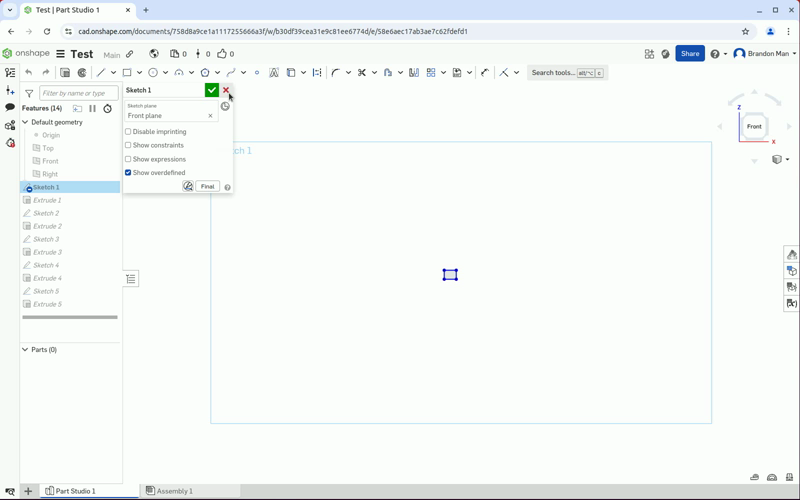
key(shift+s)
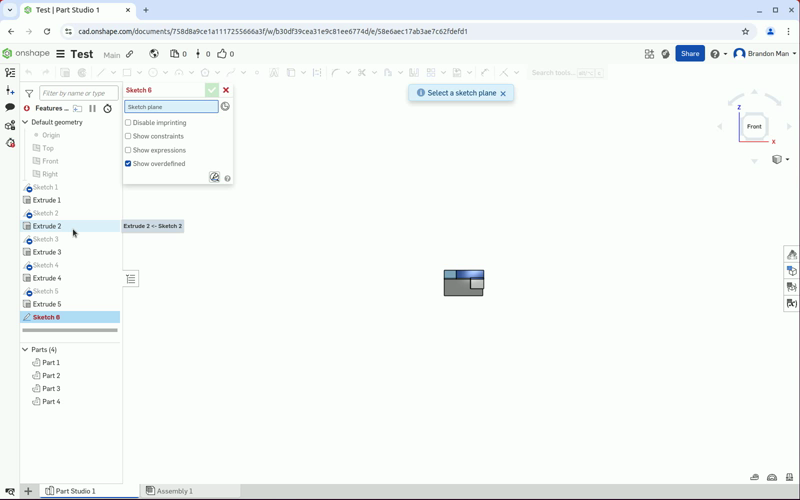
scroll(3)
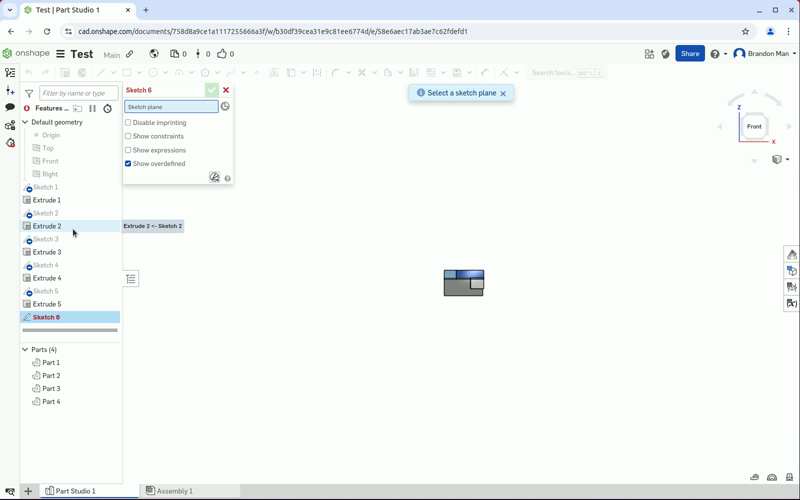
mouse_move(73, 163)
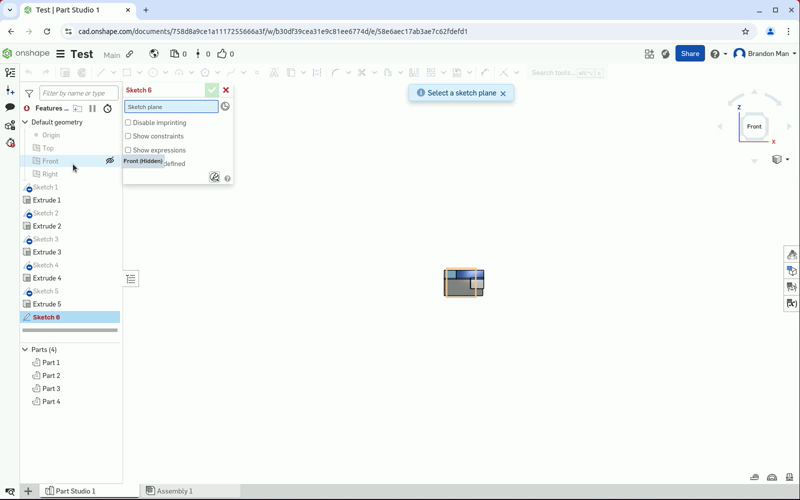
click(73, 163)
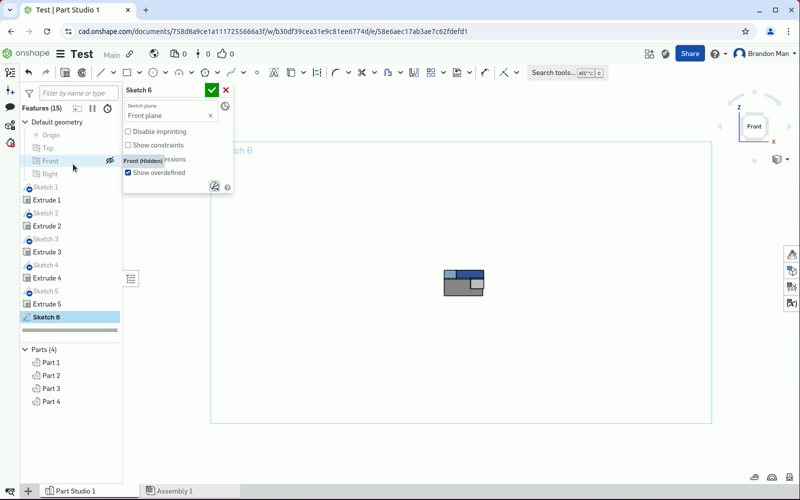
mouse_move(73, 352)
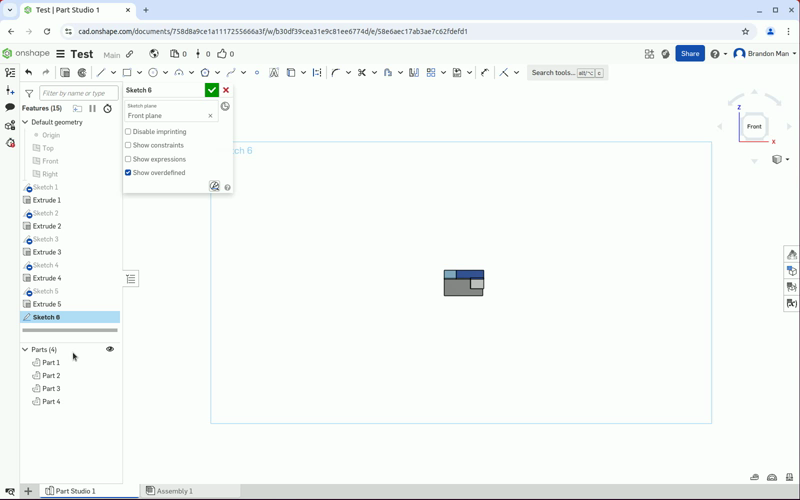
key(y)
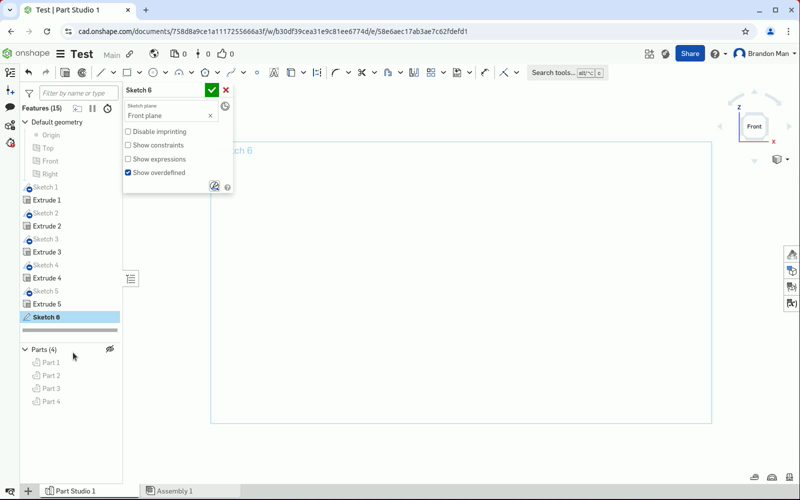
key(l)
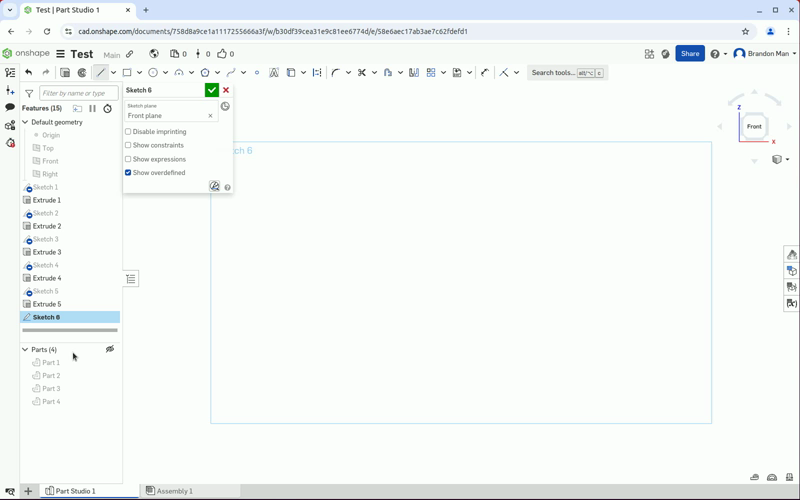
key_down(shift)
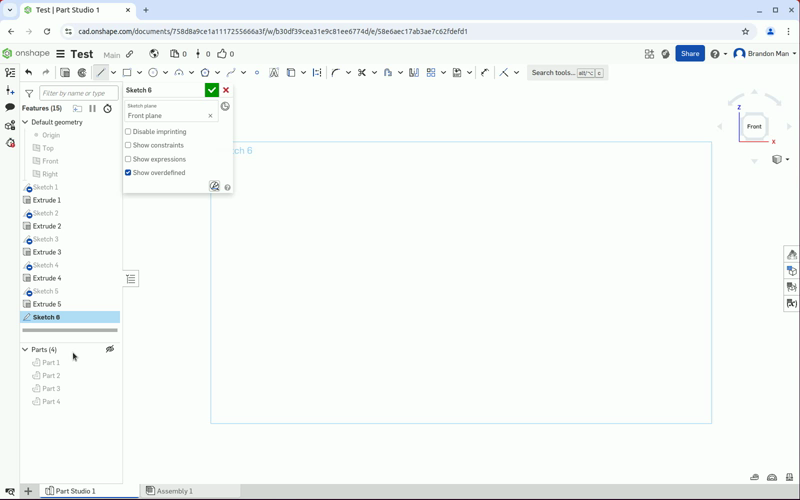
mouse_move(456, 279)
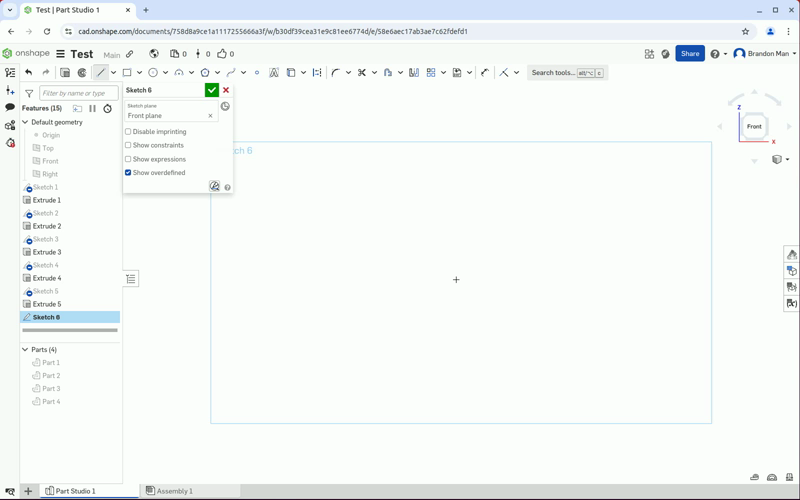
click(456, 279)
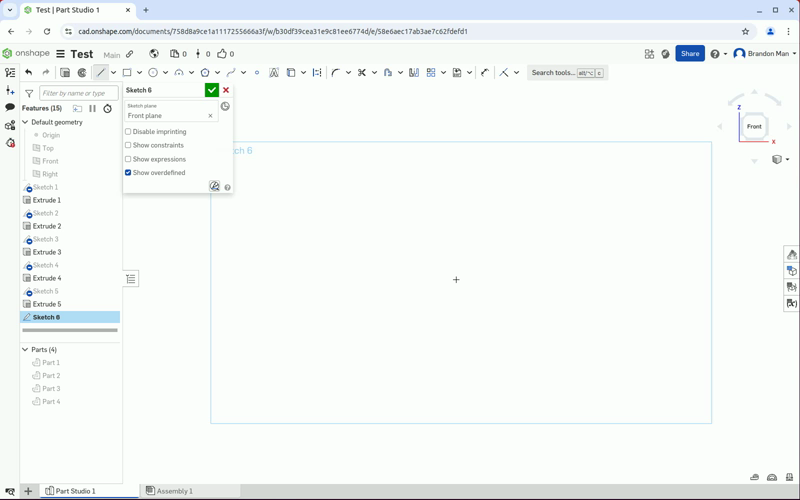
key_up(shift)
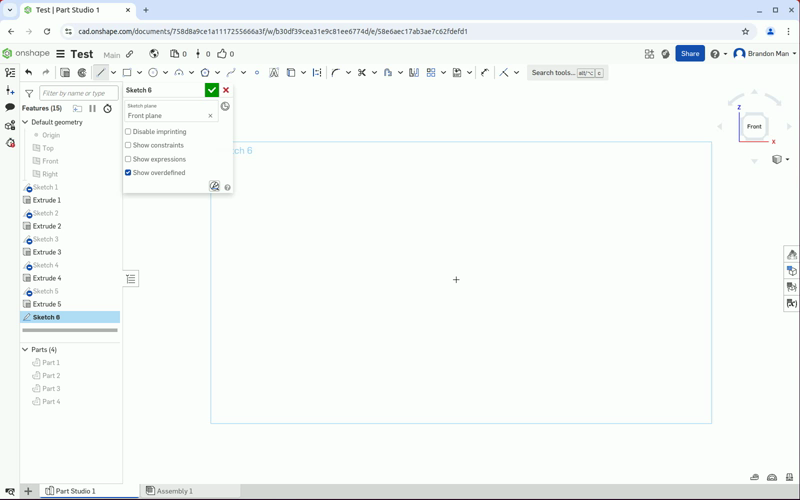
key_down(shift)
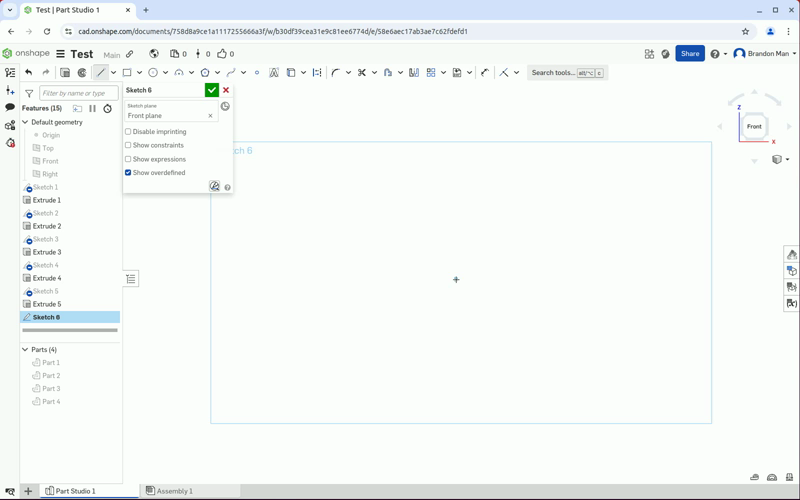
mouse_move(486, 279)
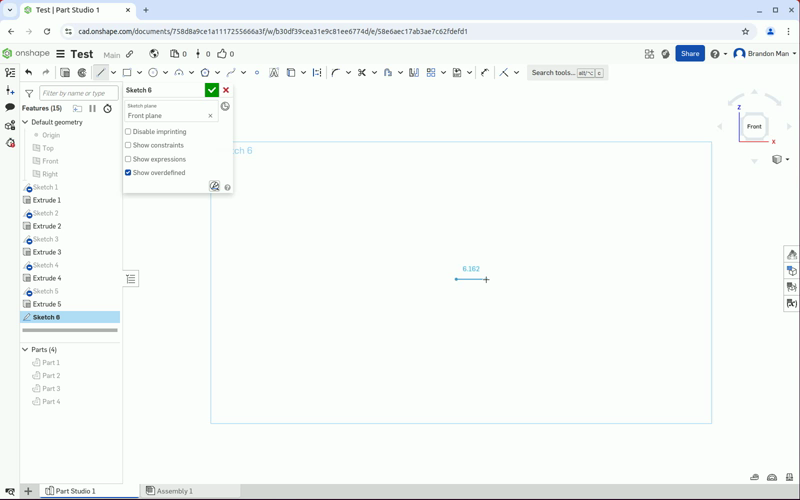
mouse_move(470, 279)
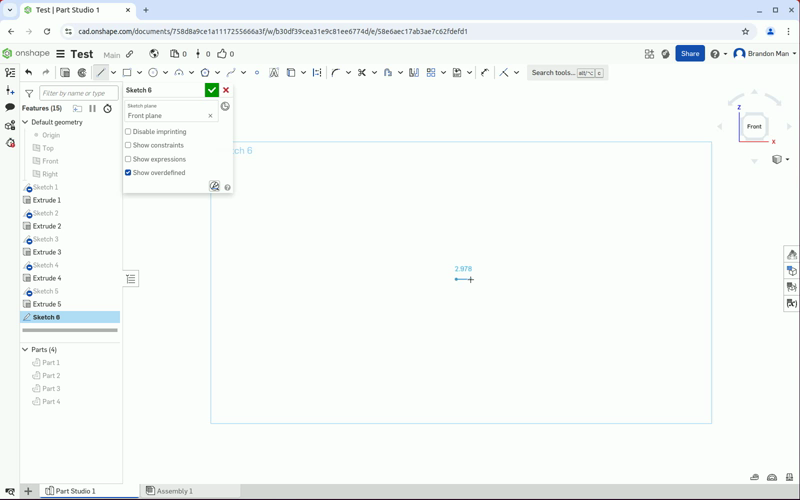
click(470, 279)
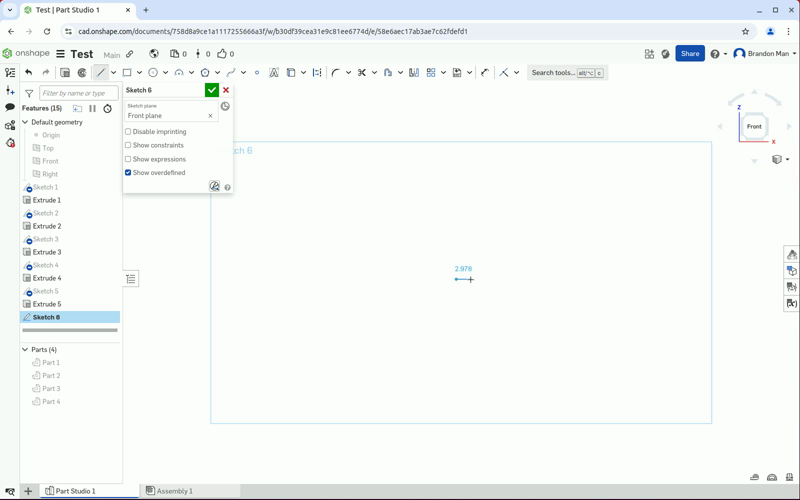
key_up(shift)
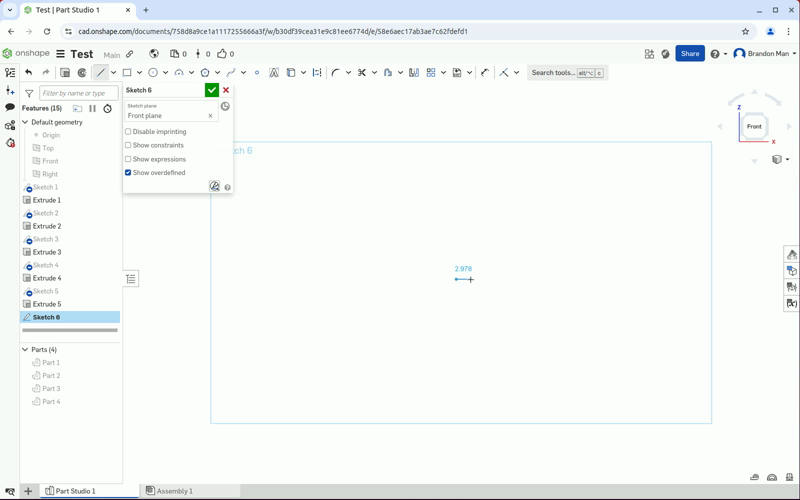
key_down(shift)
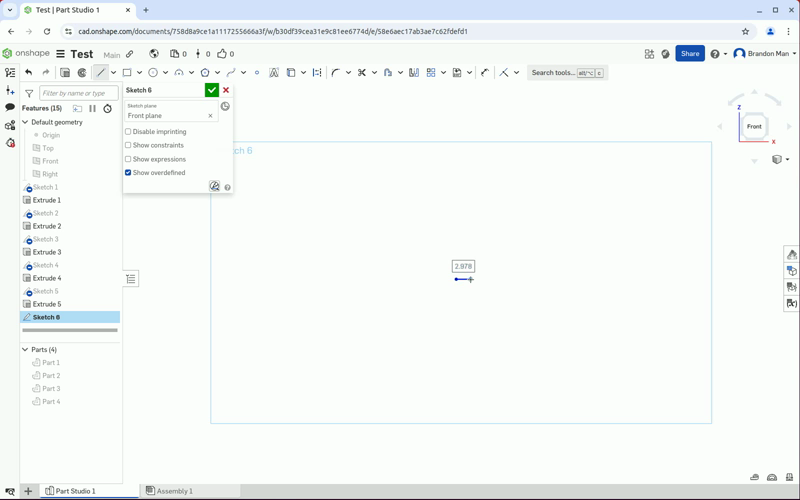
mouse_move(500, 279)
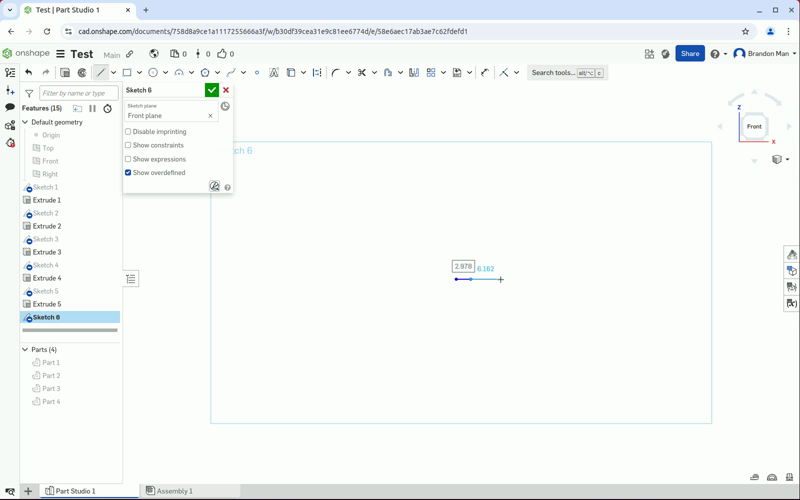
mouse_move(483, 279)
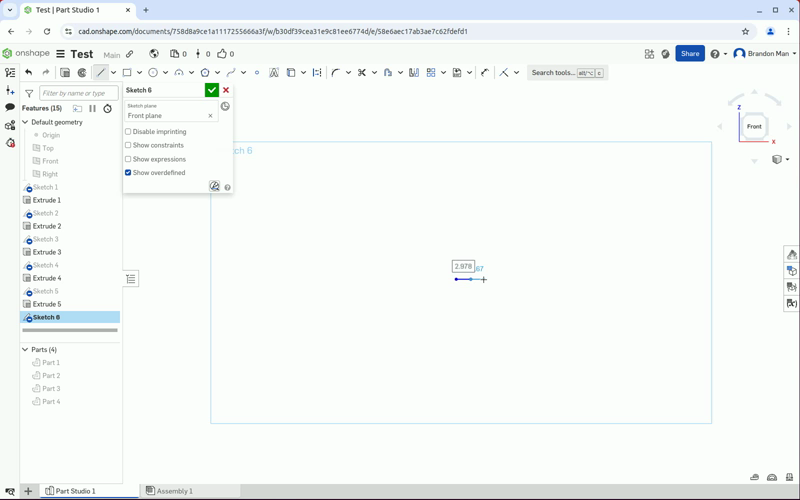
click(483, 279)
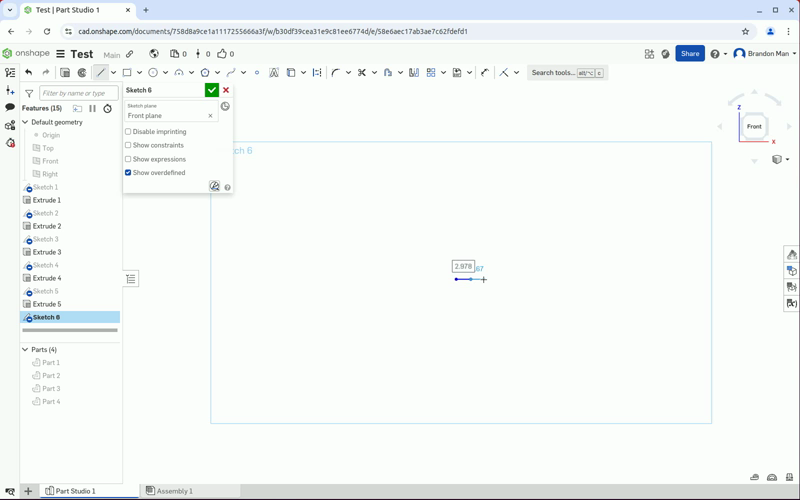
key_up(shift)
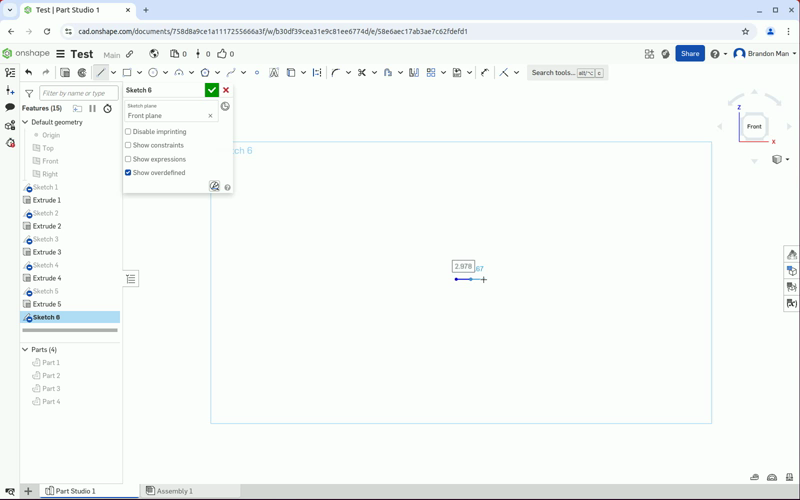
key_down(shift)
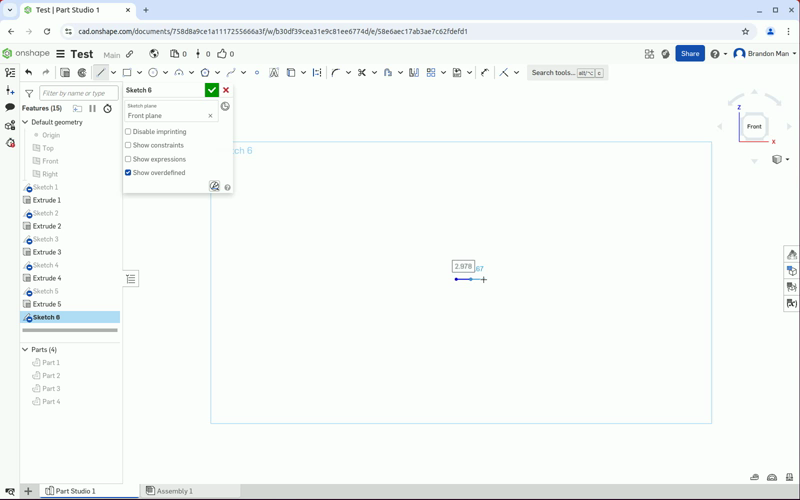
mouse_move(513, 279)
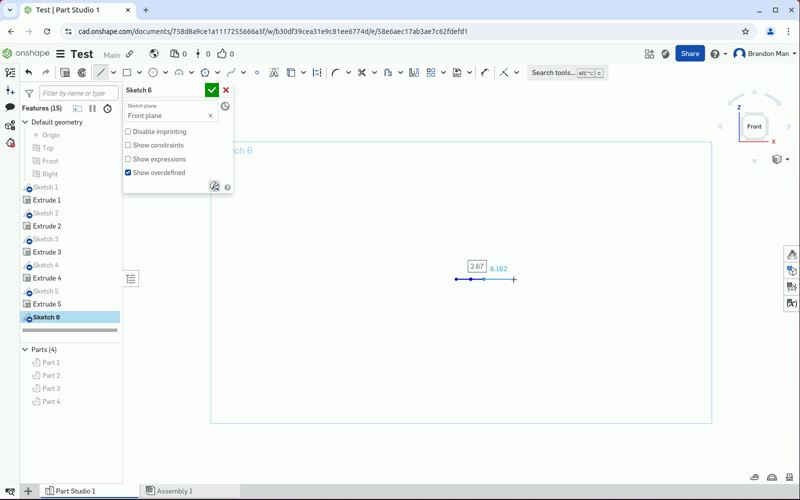
mouse_move(483, 270)
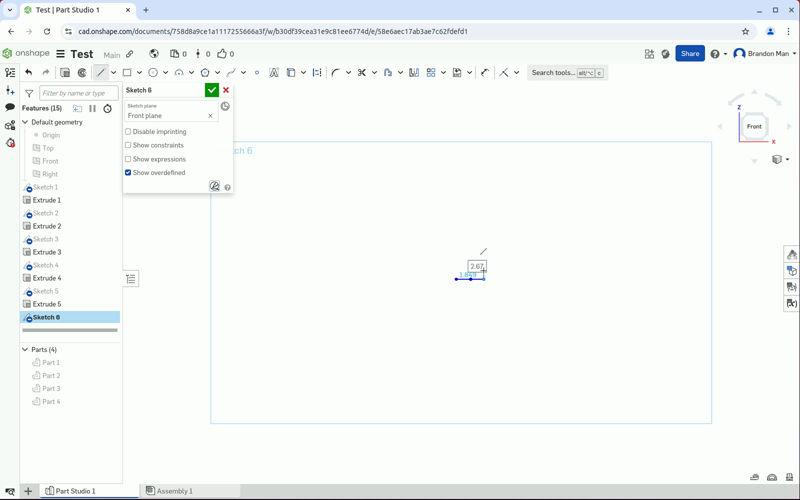
click(483, 270)
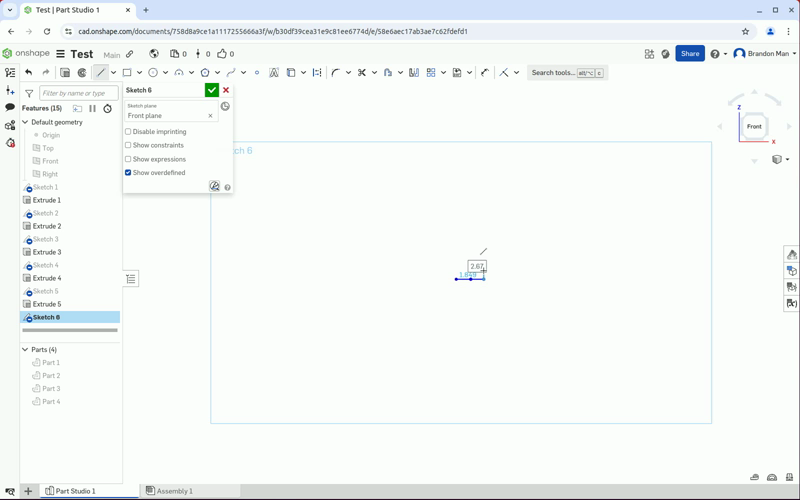
key_up(shift)
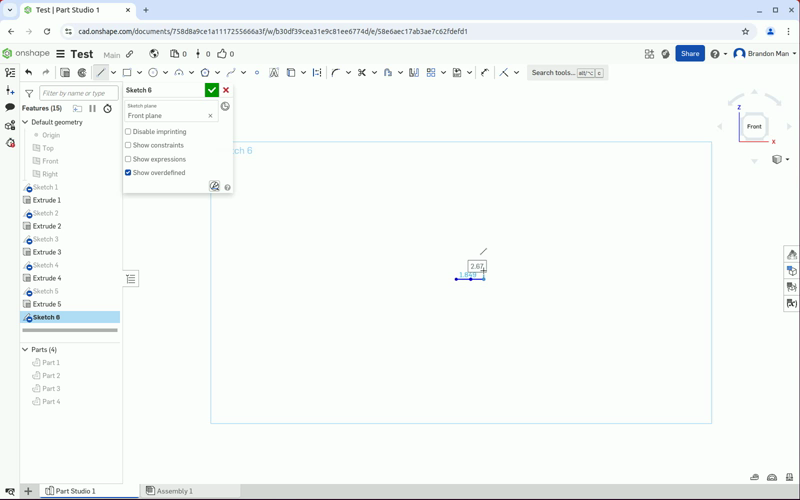
key_down(shift)
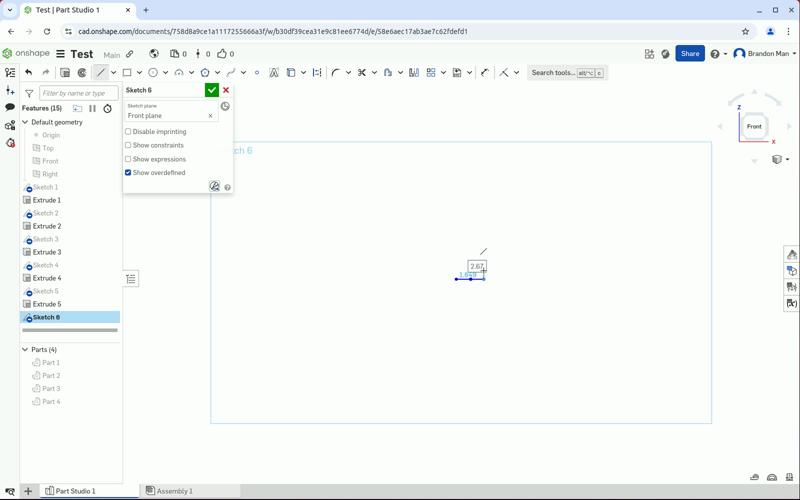
mouse_move(513, 270)
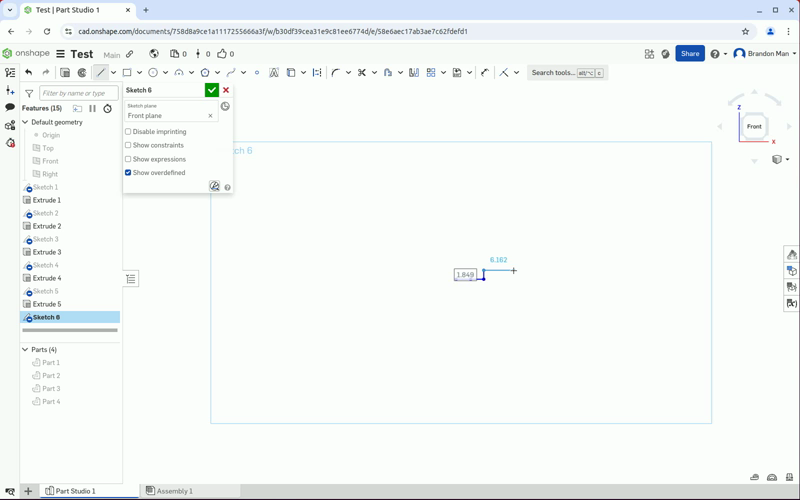
mouse_move(456, 270)
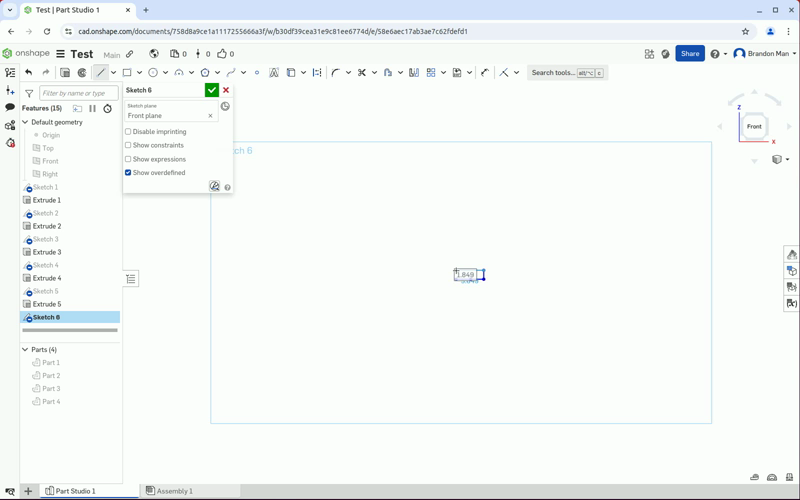
click(456, 270)
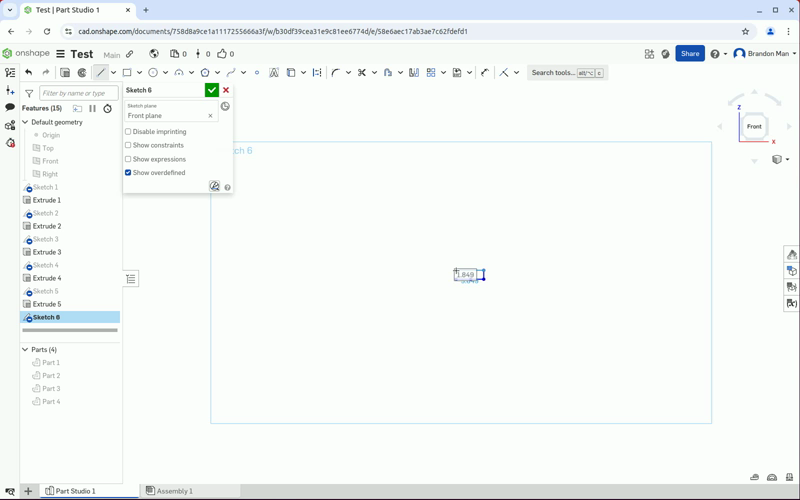
key_up(shift)
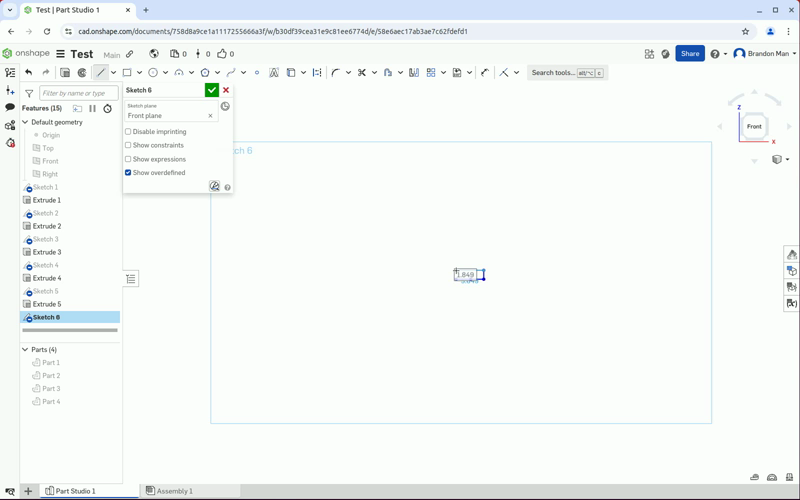
mouse_move(486, 270)
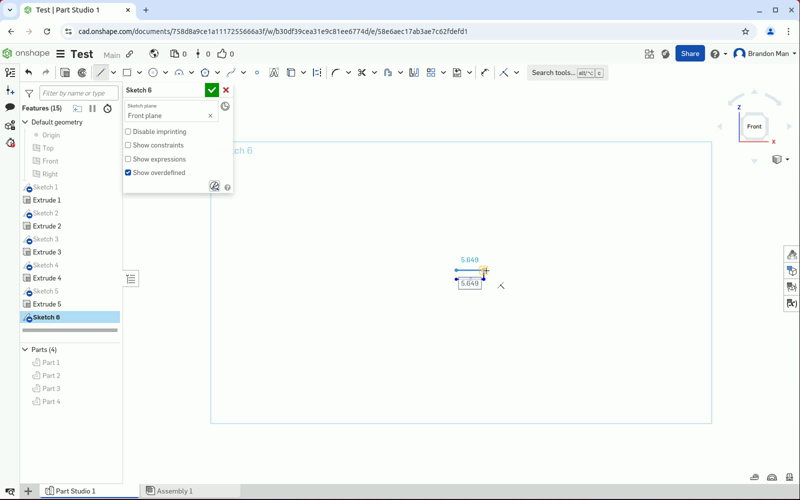
key_down(shift)
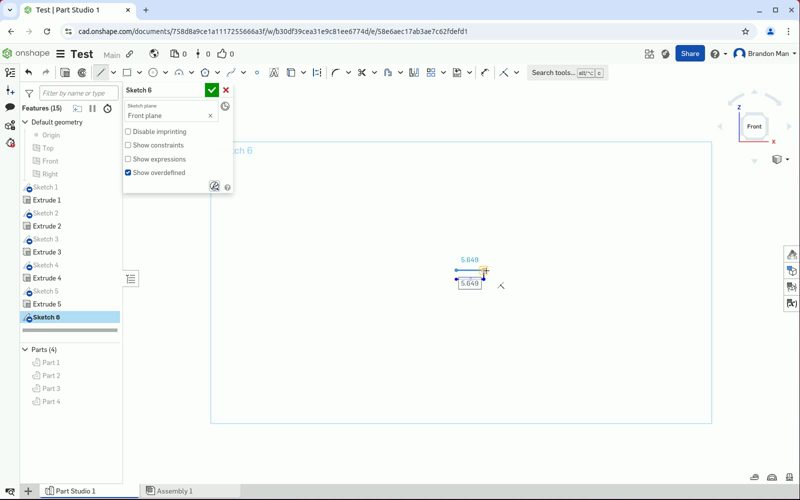
mouse_move(456, 279)
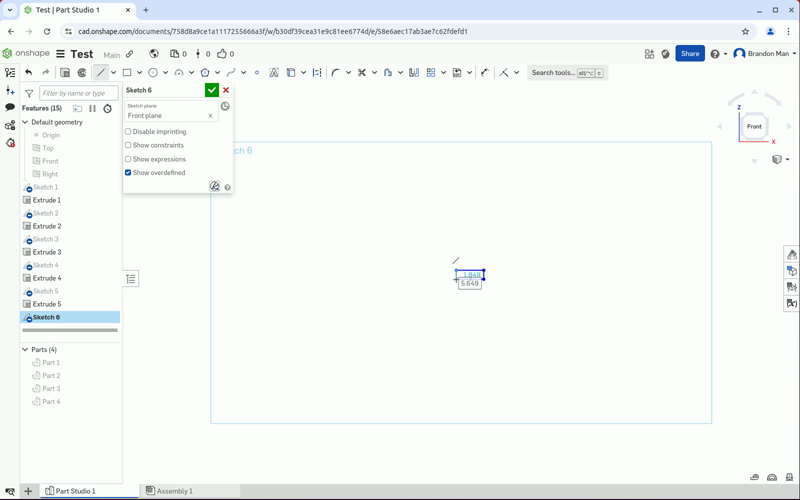
key_up(shift)
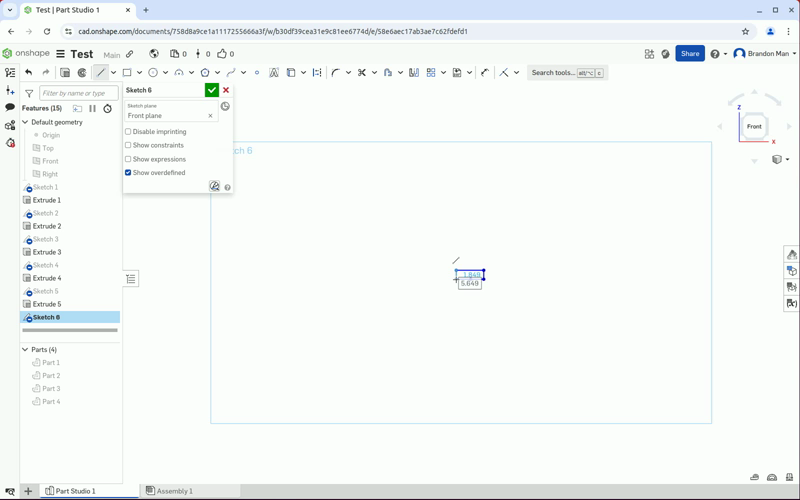
click(456, 279)
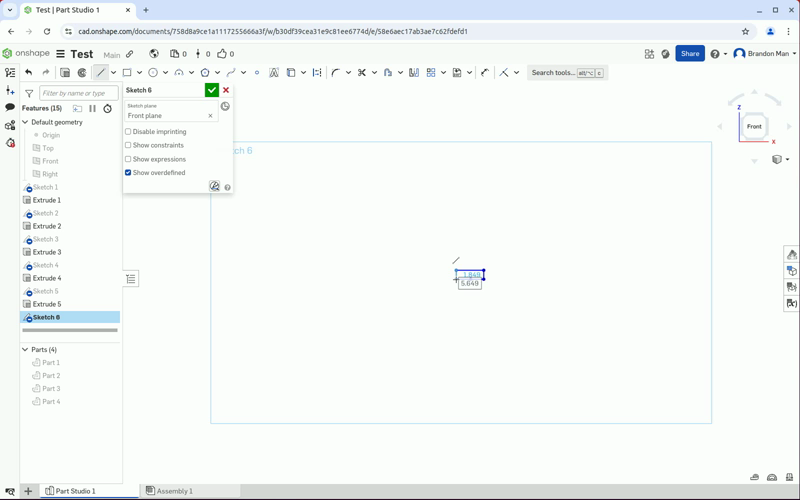
key(esc)
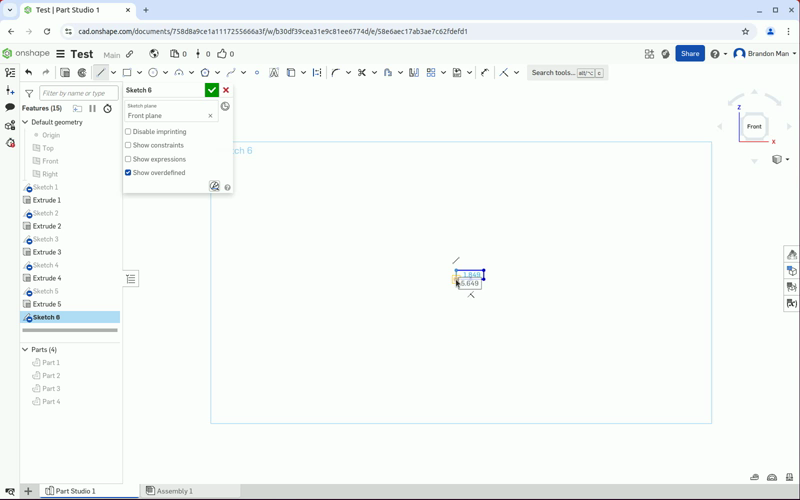
mouse_move(480, 273)
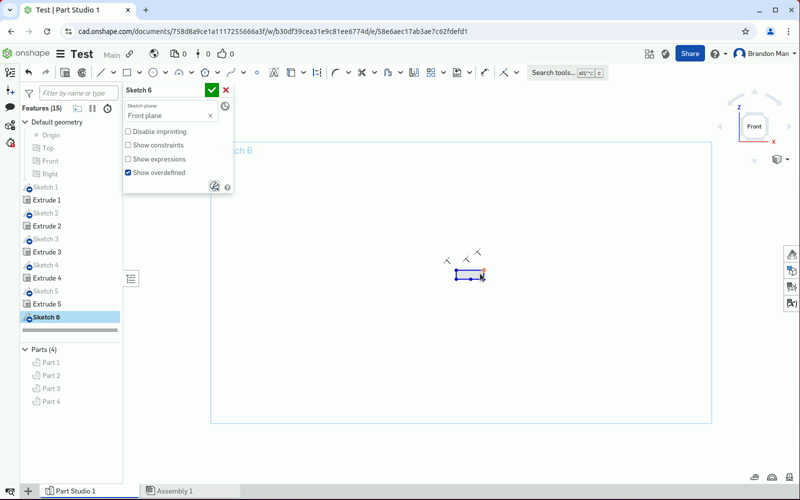
scroll(6)
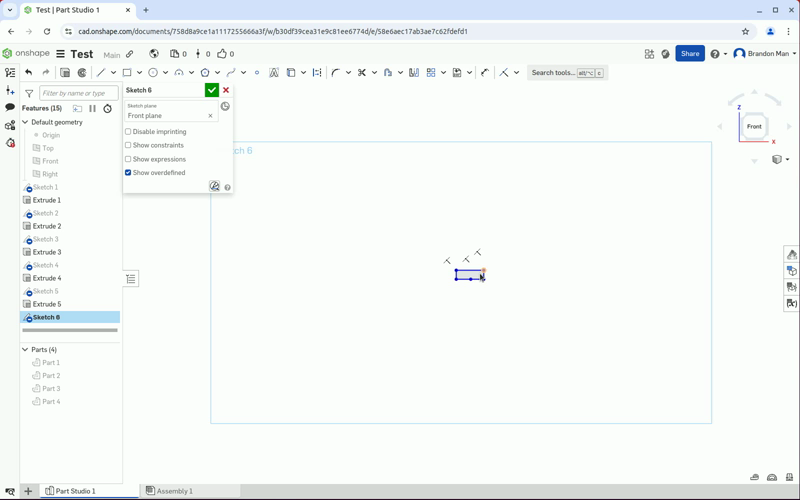
scroll(6)
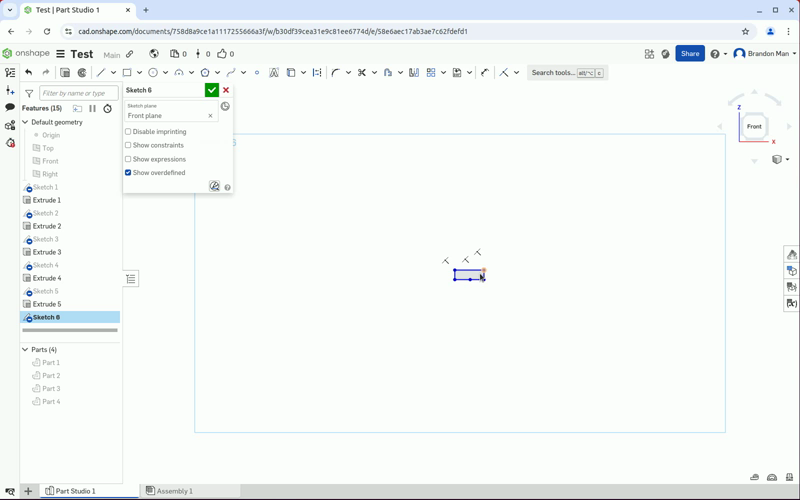
scroll(6)
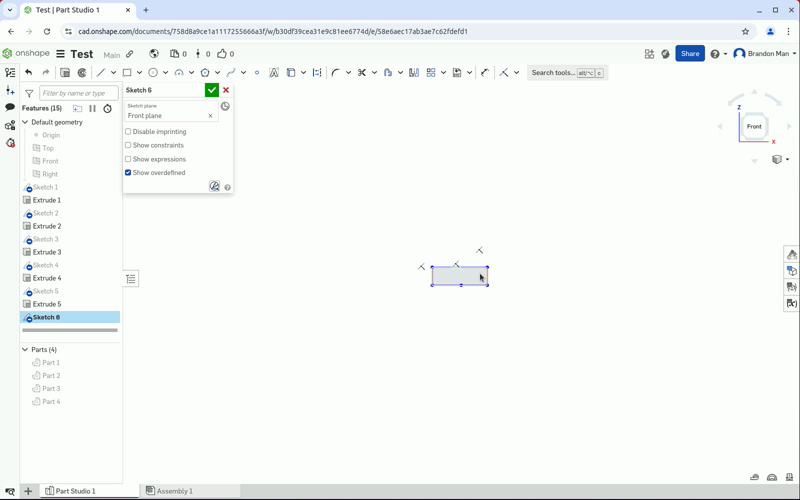
scroll(6)
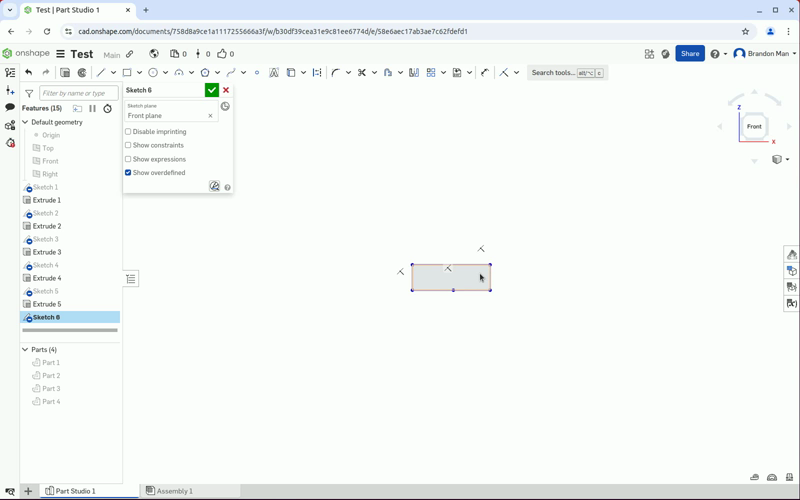
scroll(6)
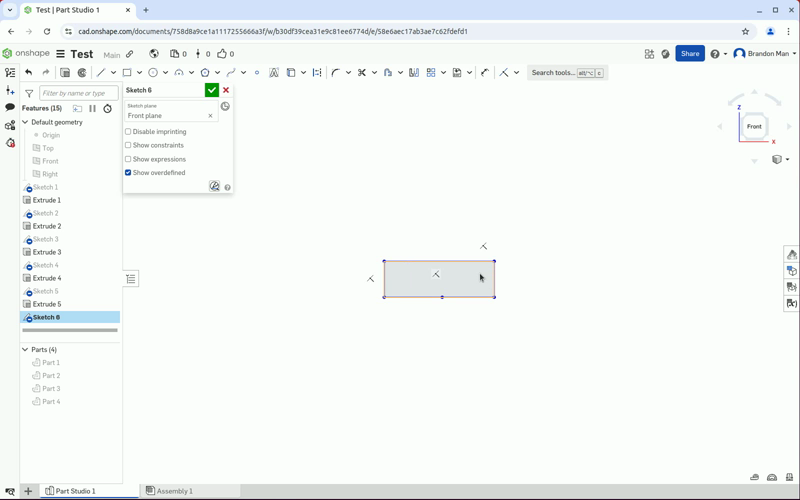
scroll(6)
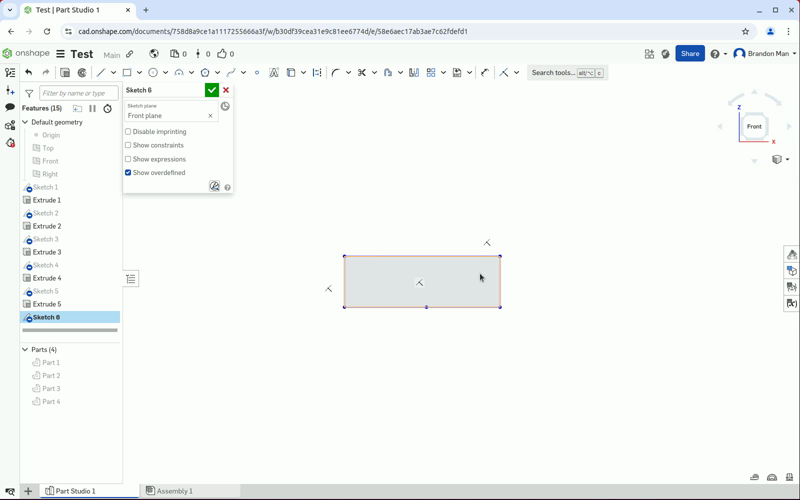
scroll(6)
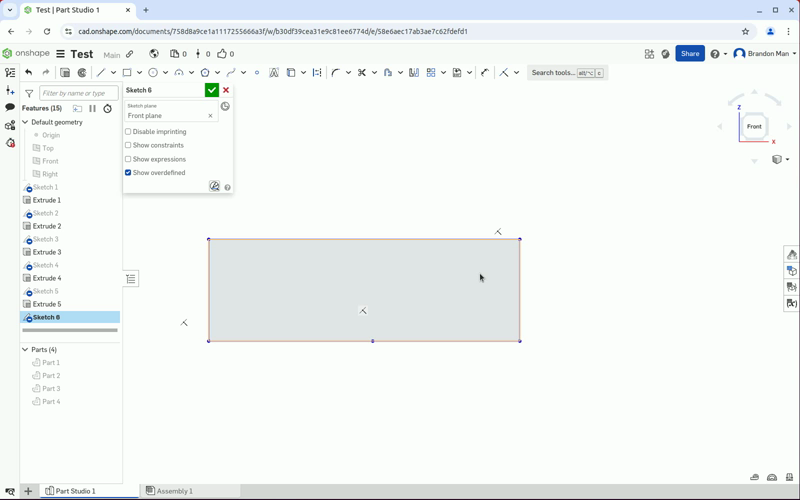
click(480, 273)
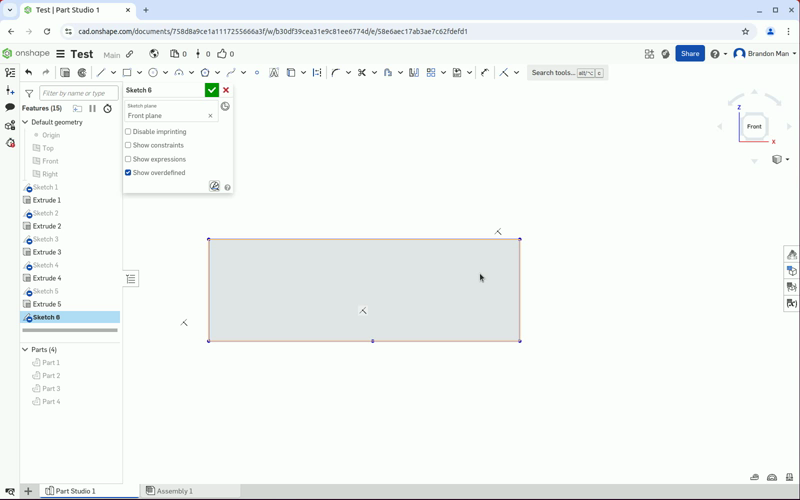
scroll(-6)
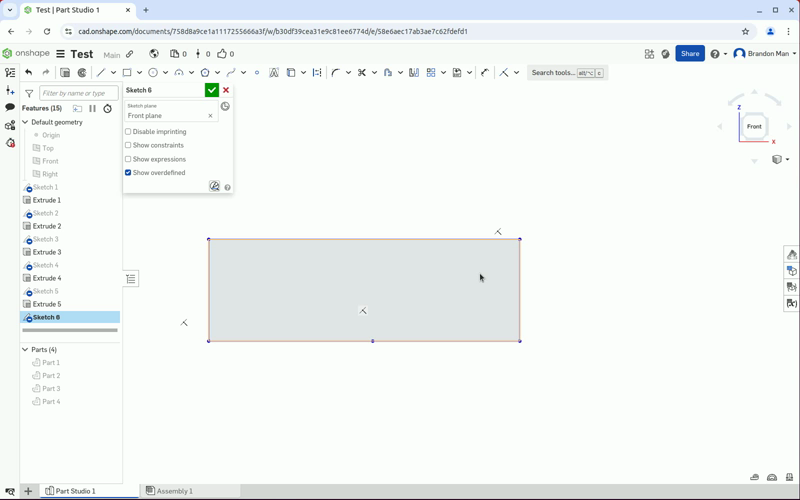
scroll(-6)
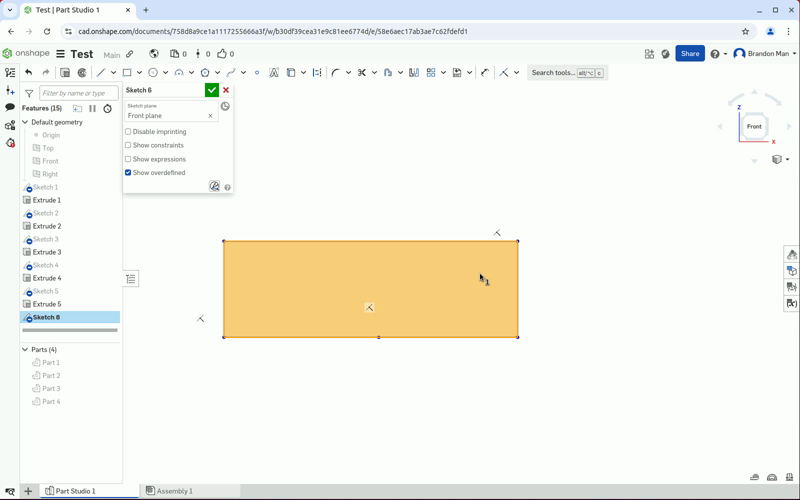
scroll(-6)
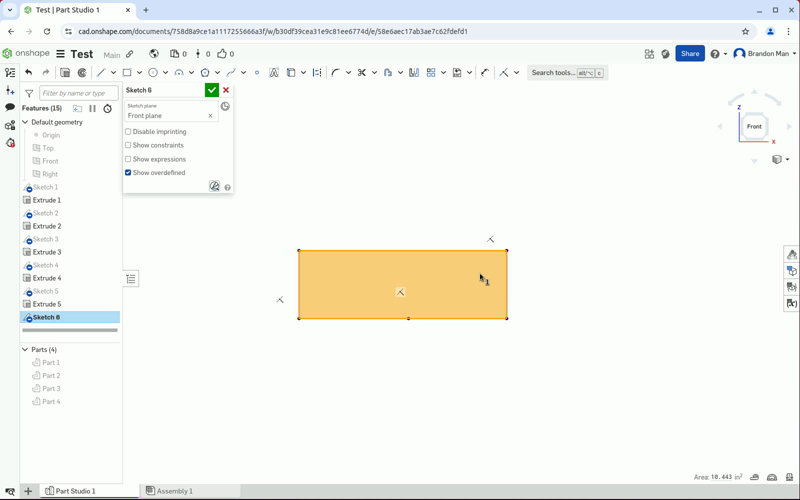
scroll(-6)
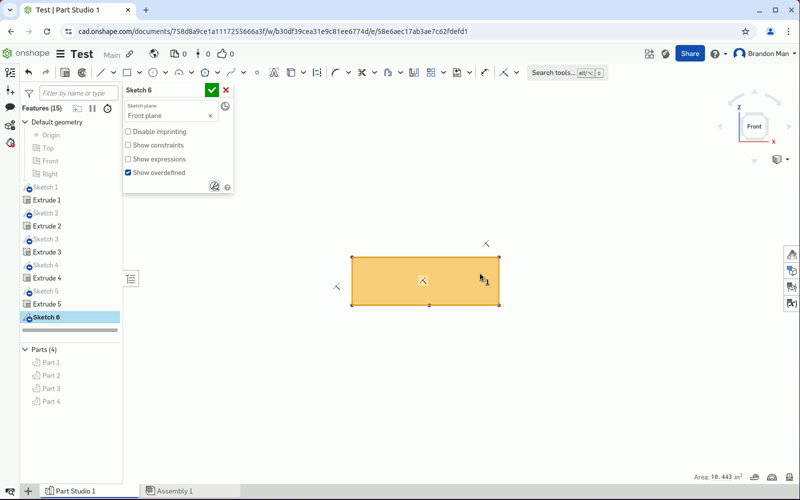
scroll(-6)
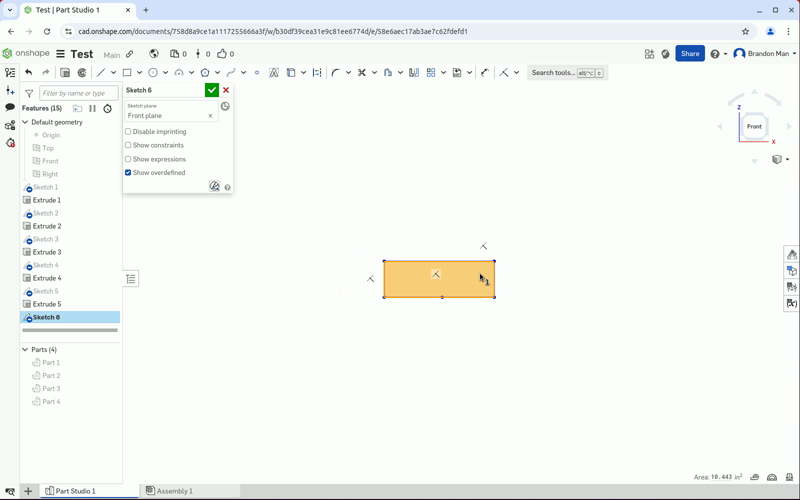
scroll(-6)
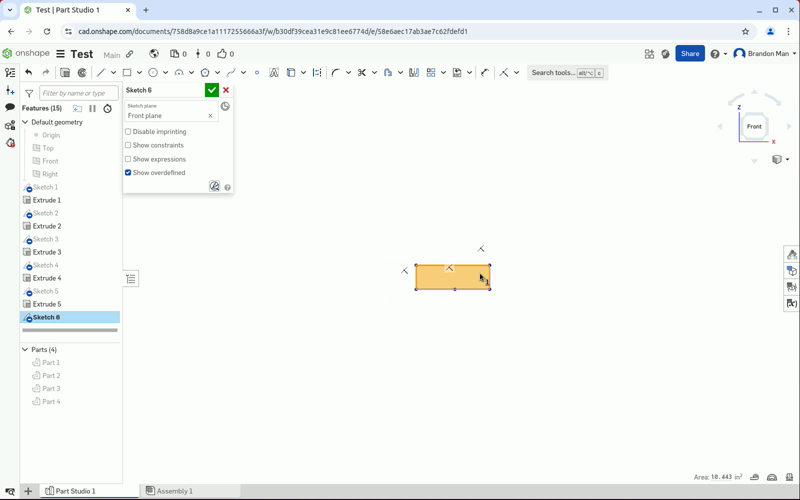
scroll(-6)
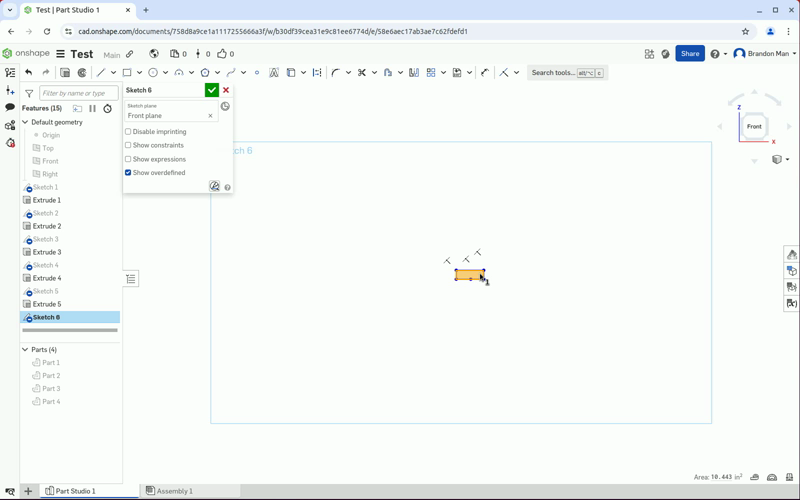
mouse_move(73, 352)
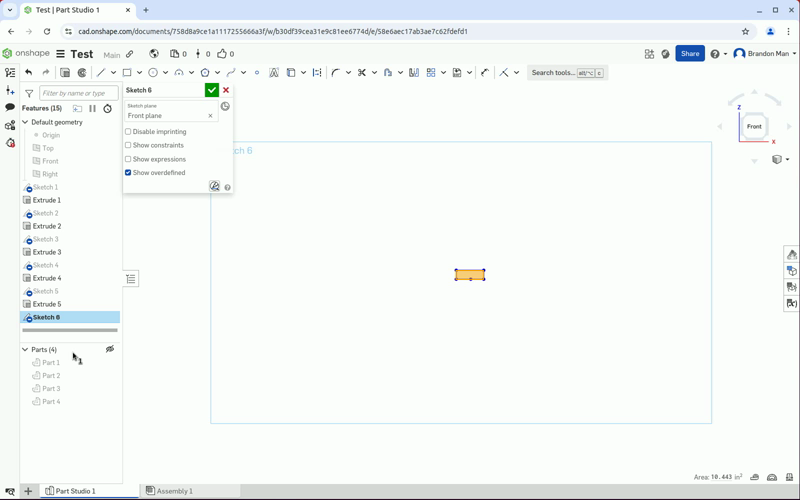
key(shift+y)
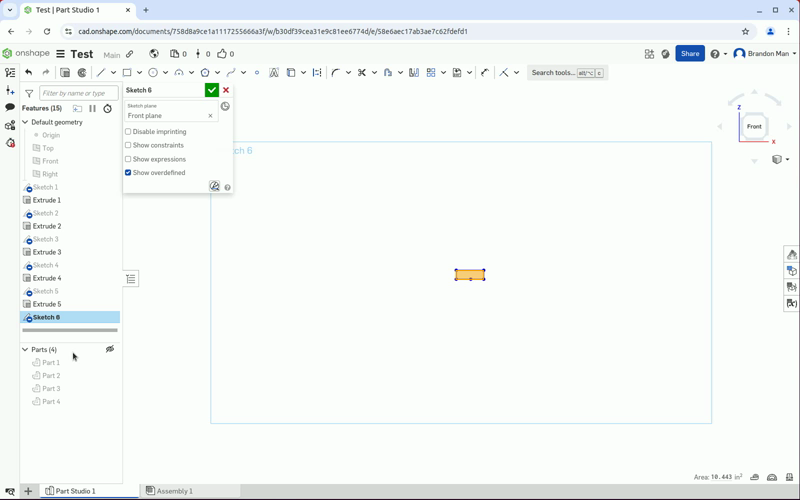
key(shift+e)
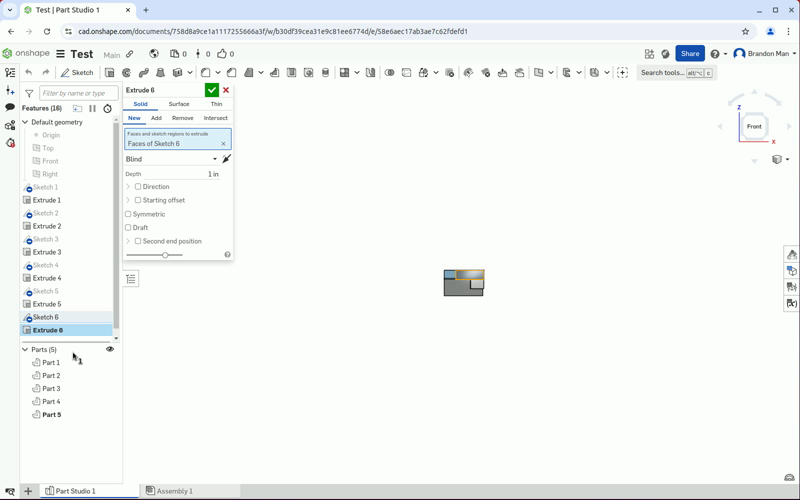
mouse_move(143, 106)
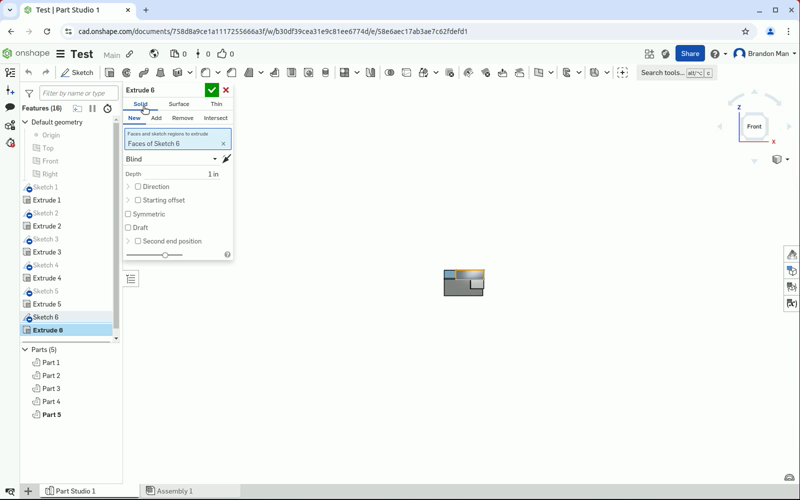
click(143, 106)
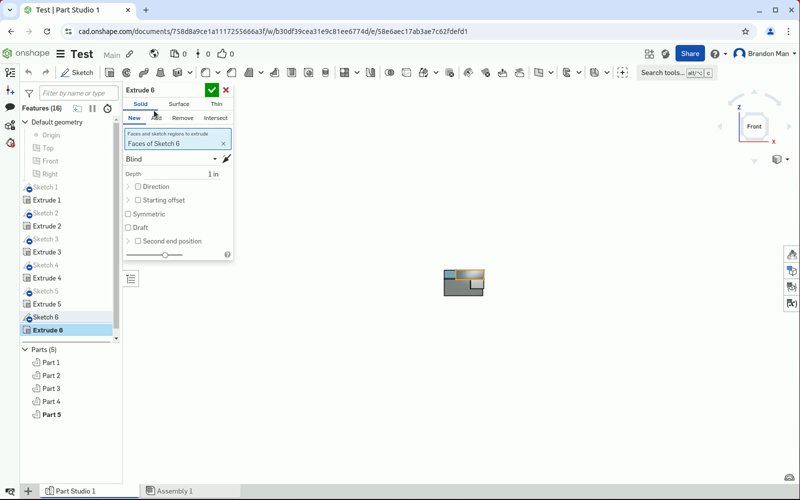
mouse_move(186, 120)
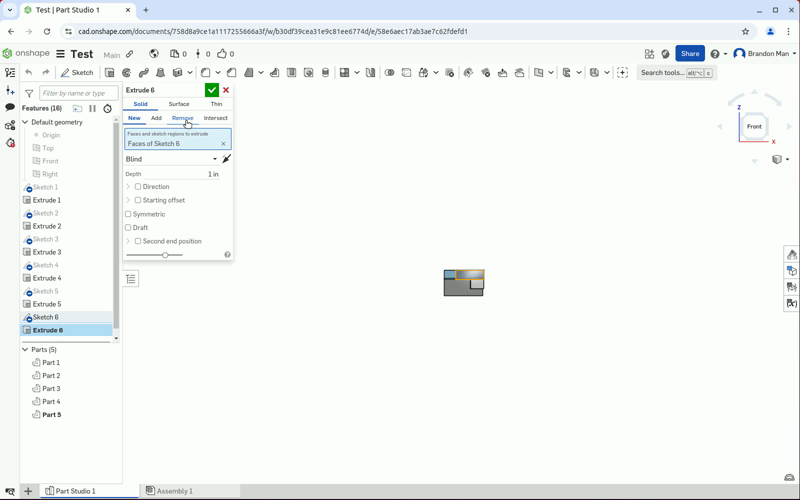
click(186, 120)
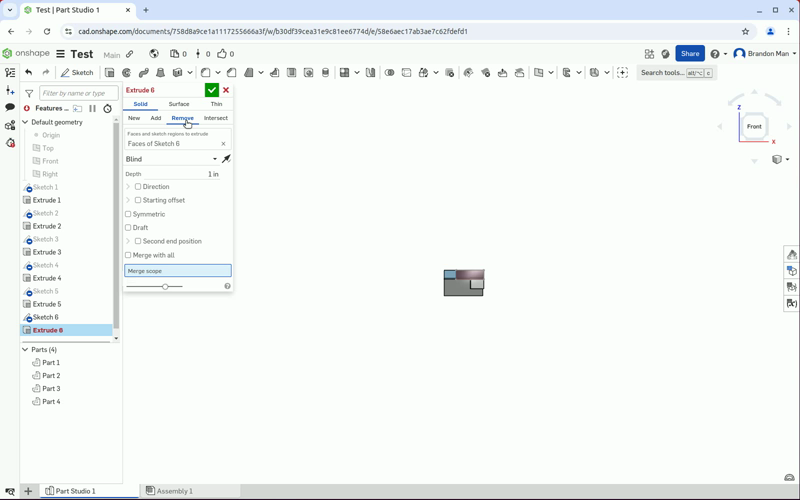
key(tab, 4)
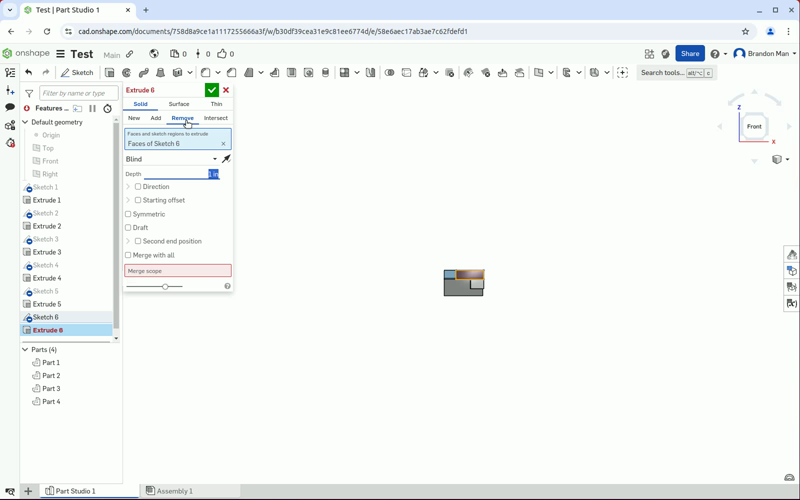
text(18.294)
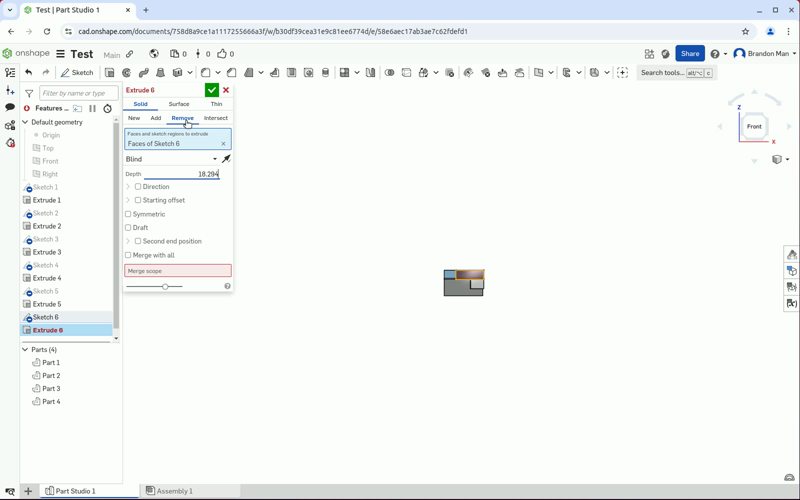
key(tab, 6)
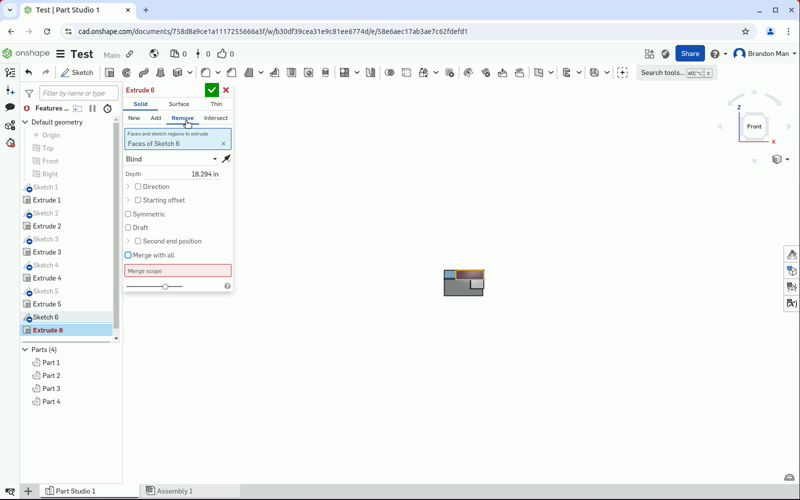
key(space)
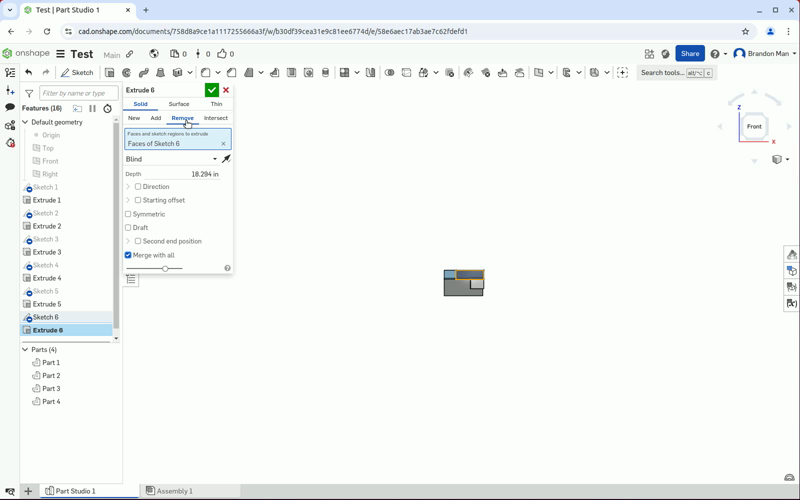
key(enter)
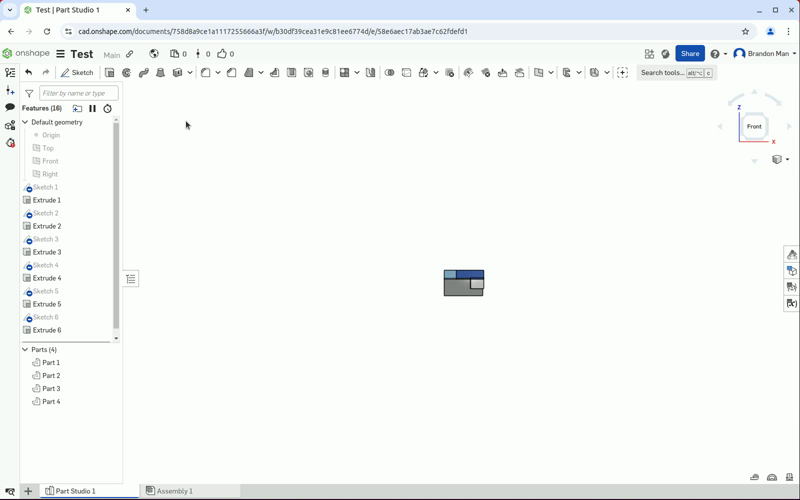
key(shift+h)
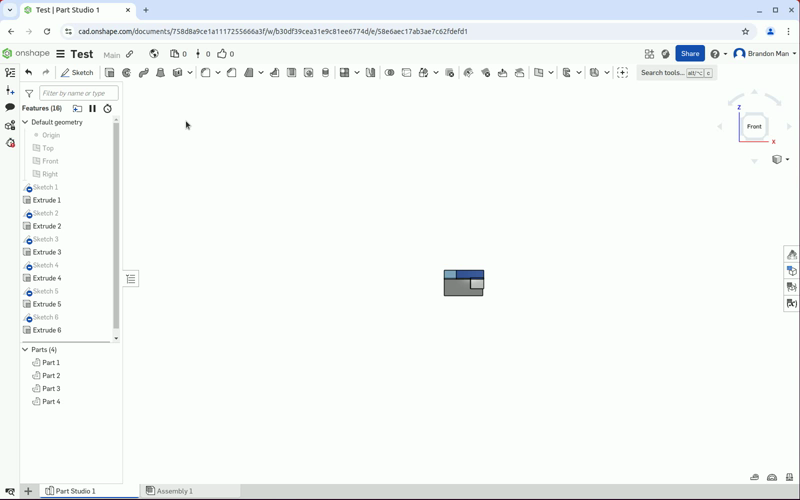
key(shift+h)
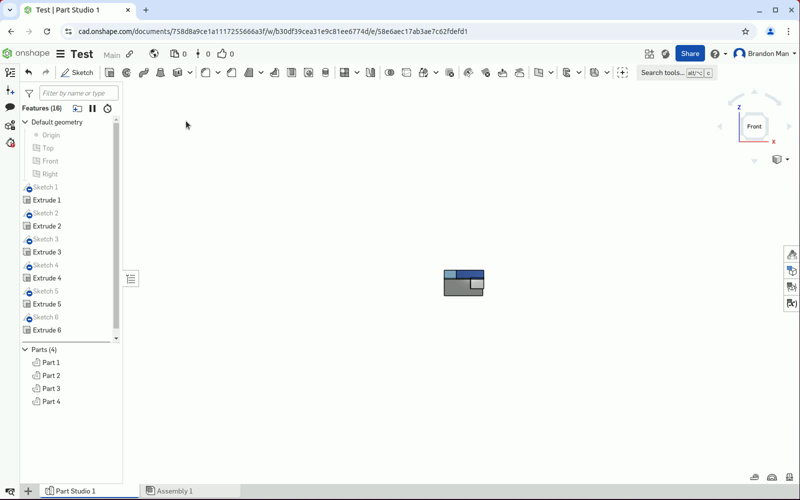
mouse_move(69, 189)
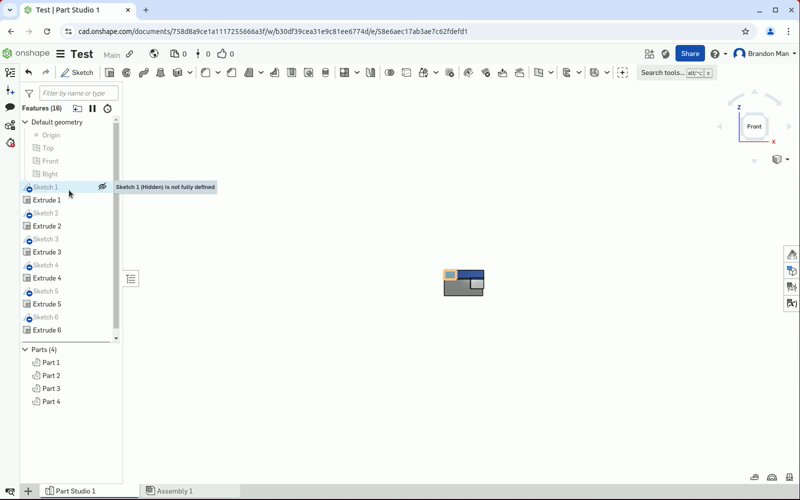
click(69, 189)
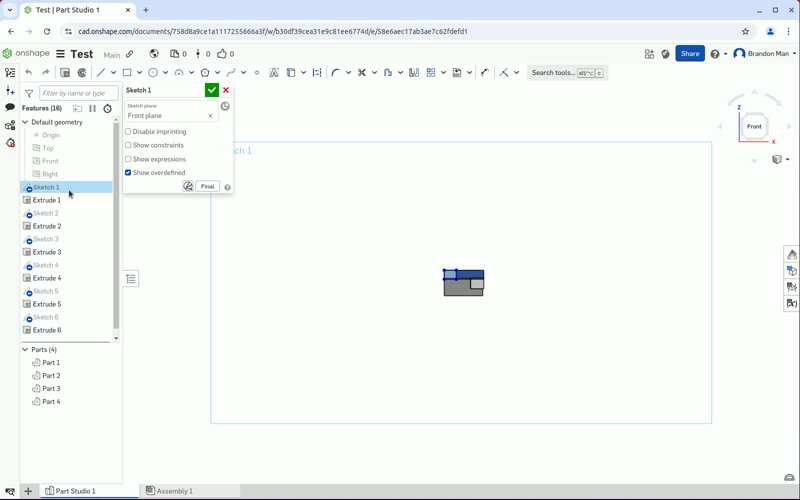
mouse_move(229, 92)
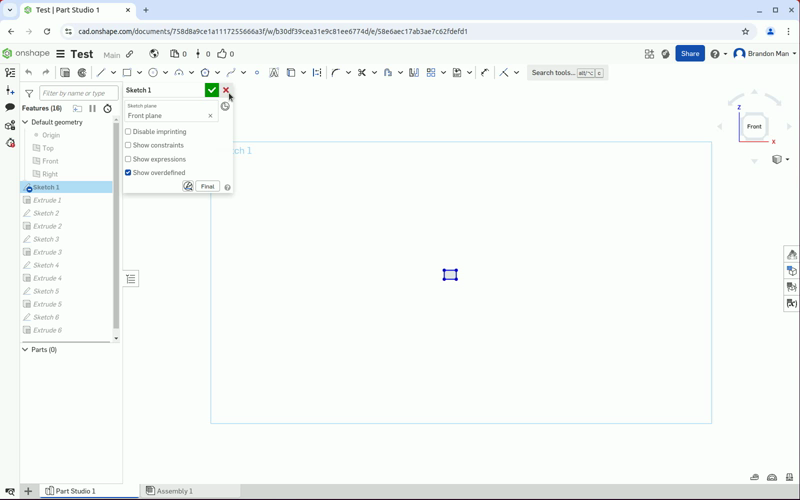
click(229, 92)
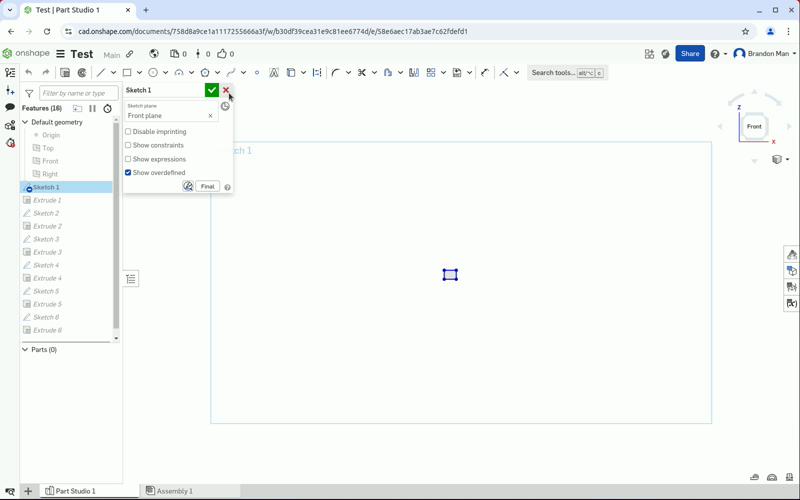
key(shift+s)
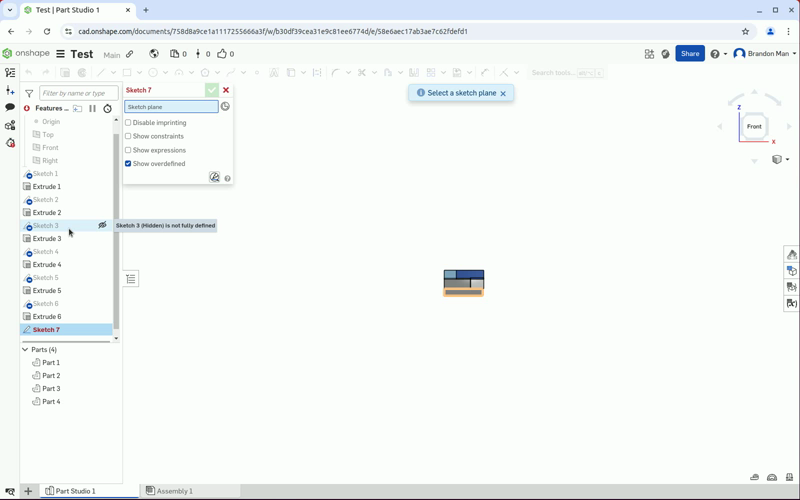
scroll(3)
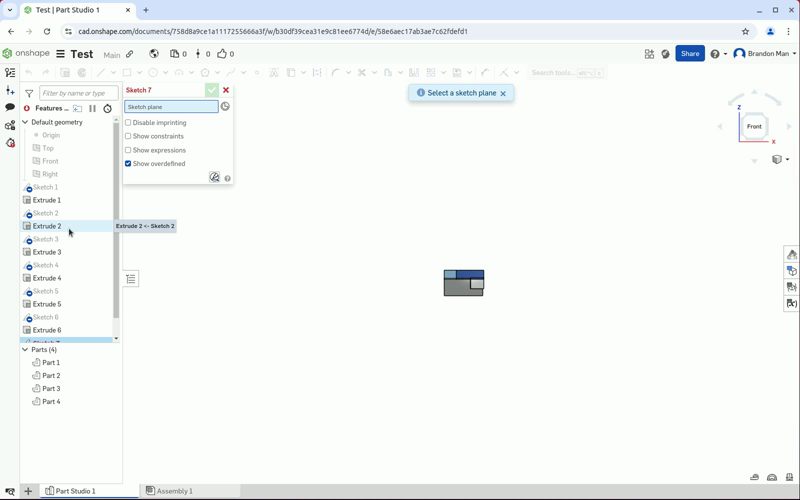
mouse_move(69, 163)
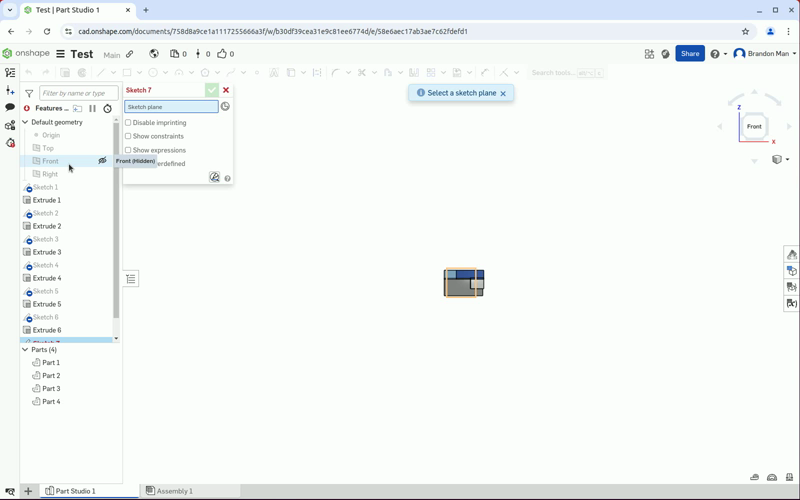
click(69, 163)
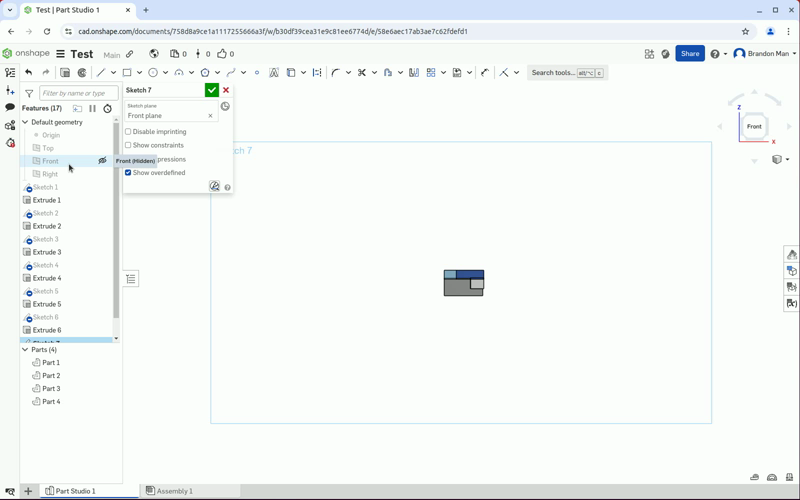
mouse_move(73, 352)
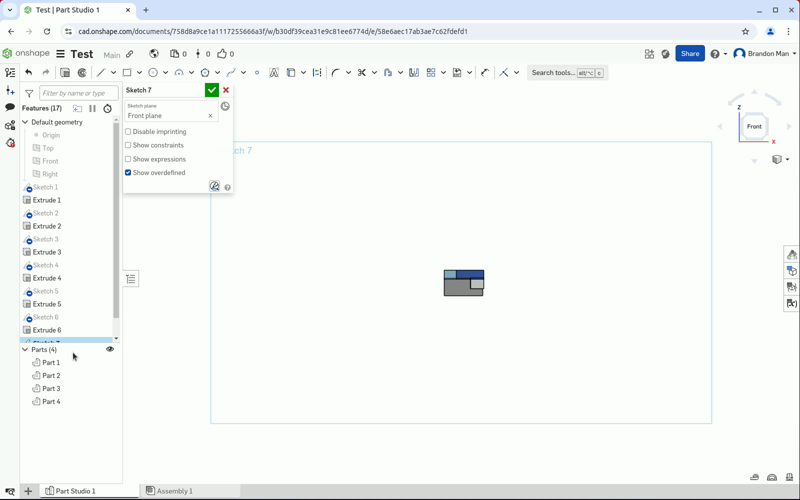
key(y)
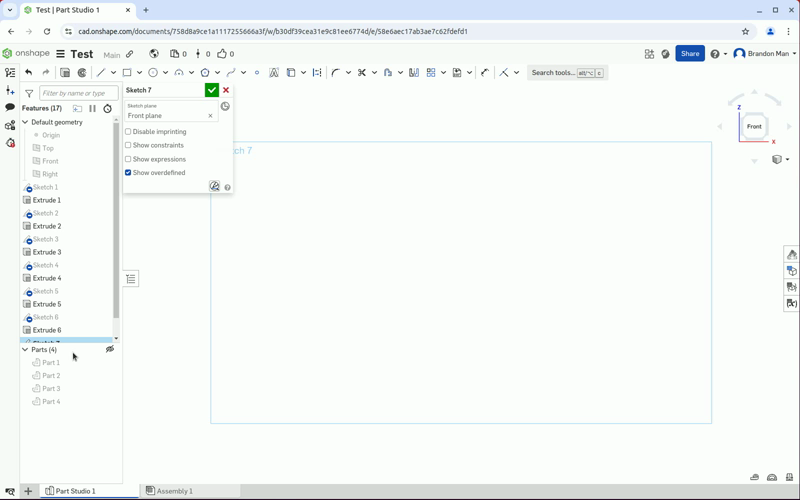
key(l)
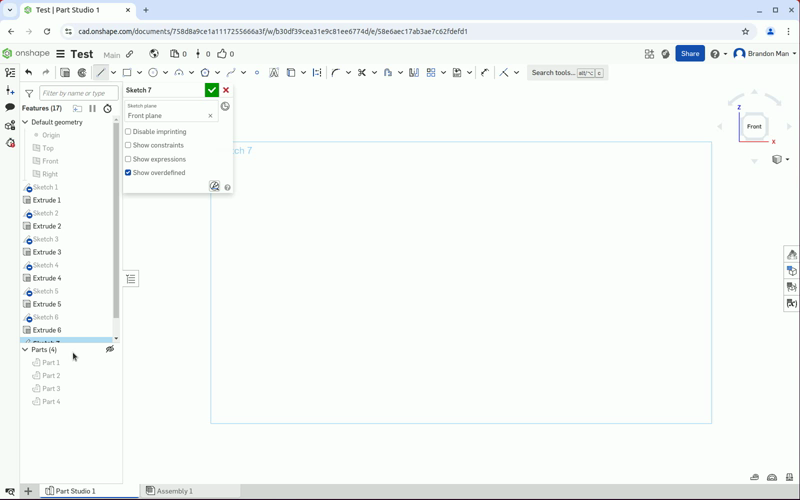
key_down(shift)
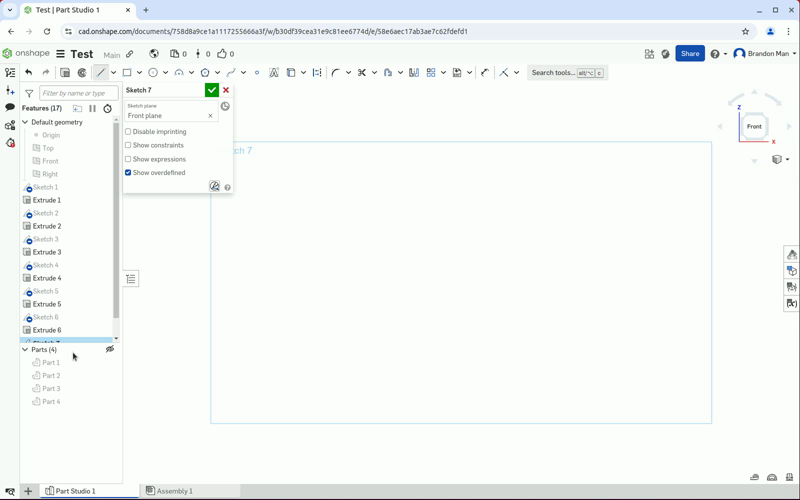
mouse_move(470, 288)
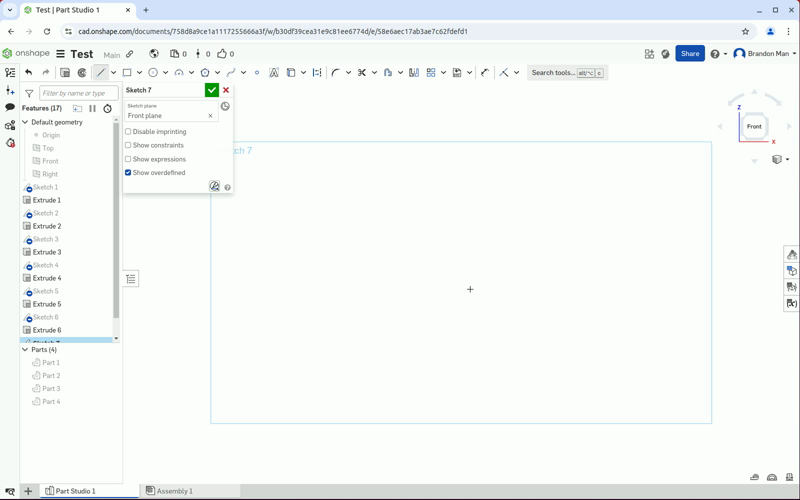
click(470, 288)
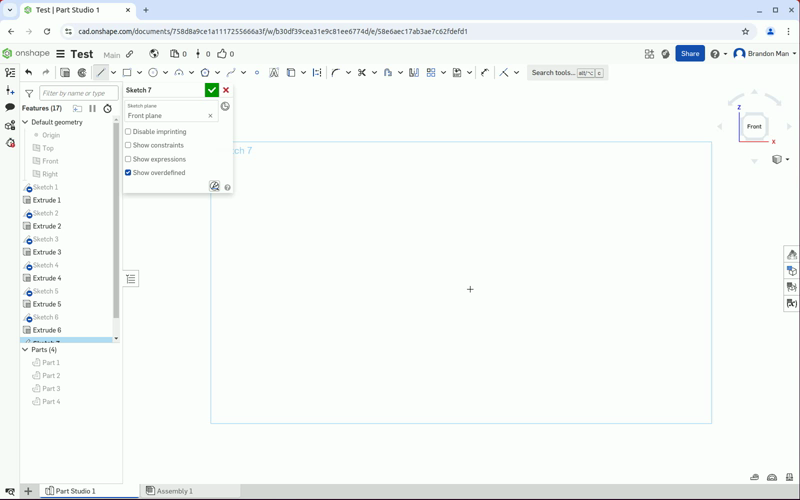
key_up(shift)
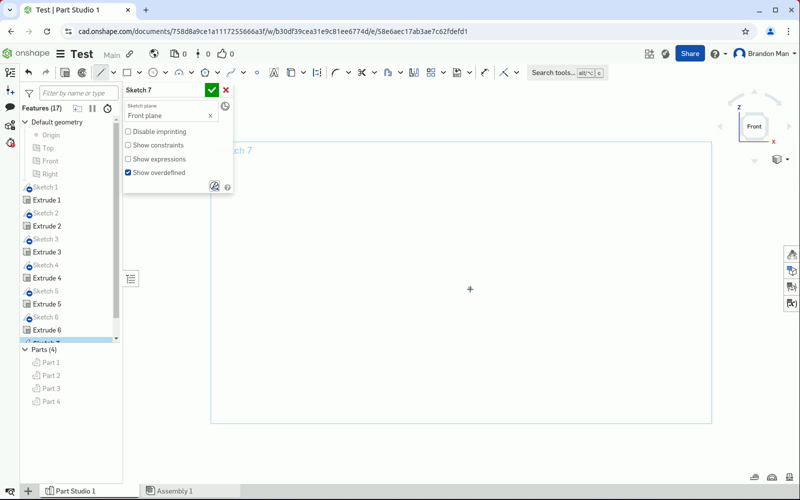
key_down(shift)
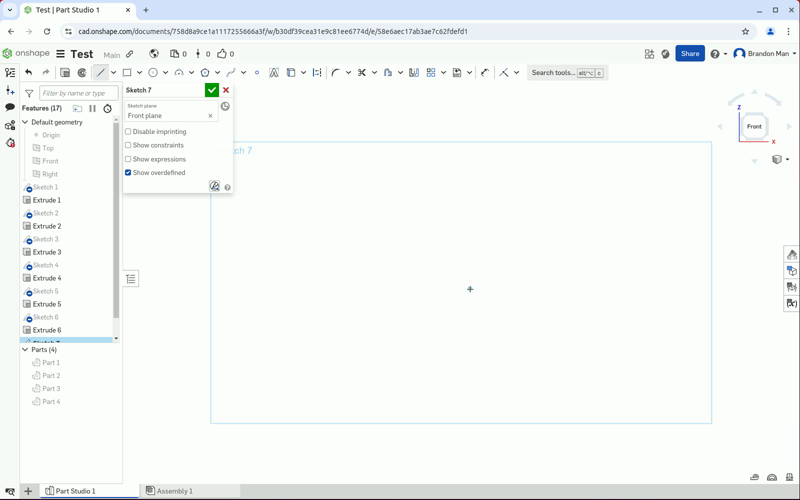
mouse_move(500, 288)
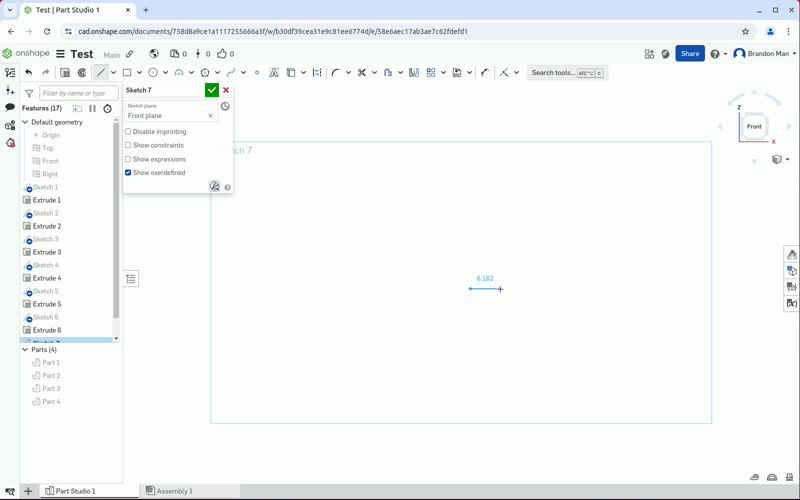
mouse_move(483, 288)
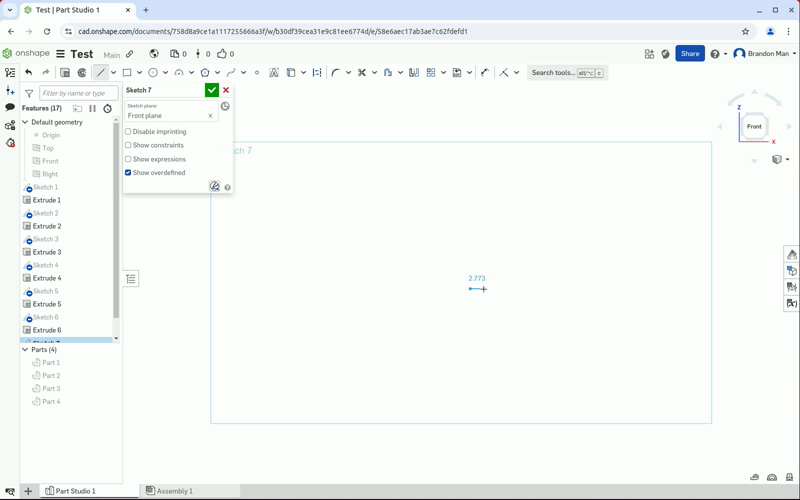
click(483, 288)
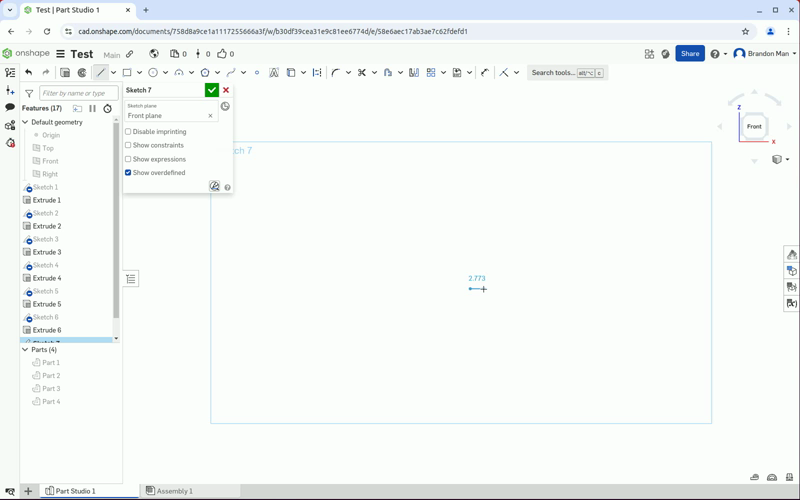
key_up(shift)
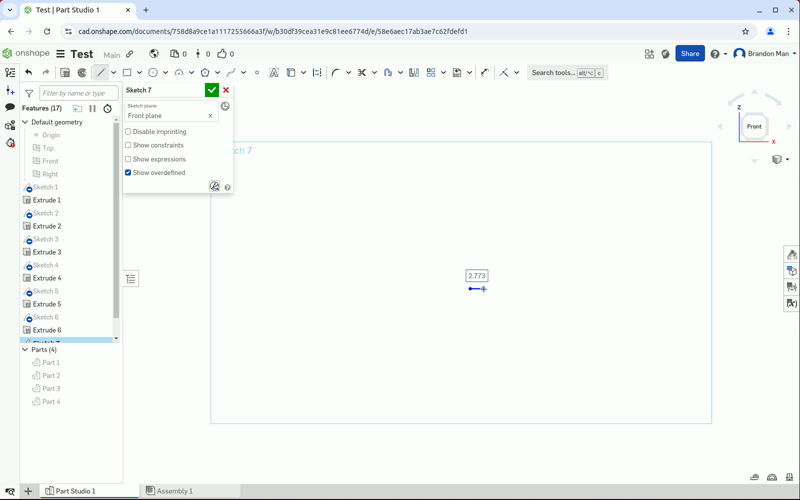
key_down(shift)
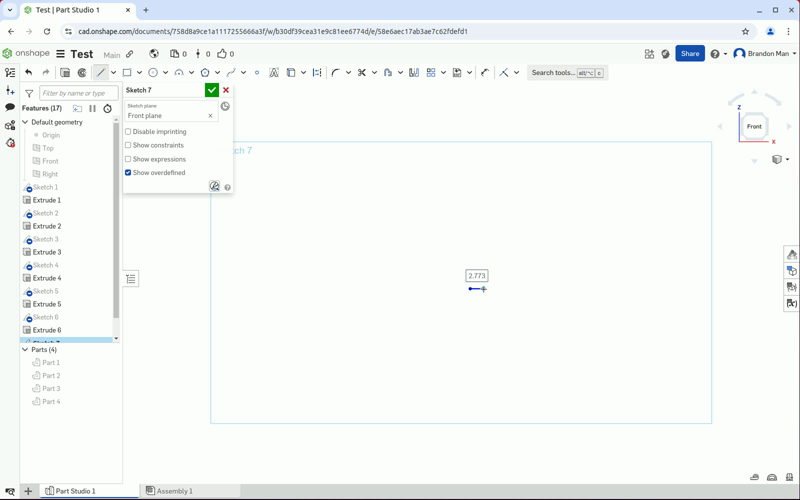
mouse_move(513, 288)
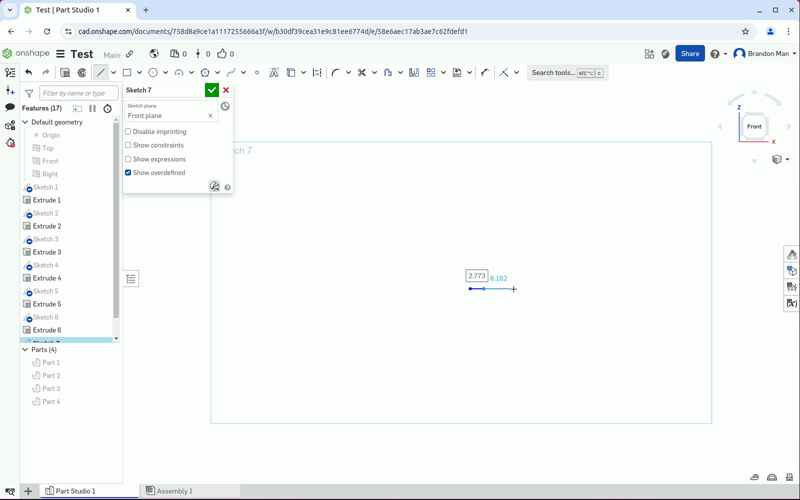
mouse_move(483, 277)
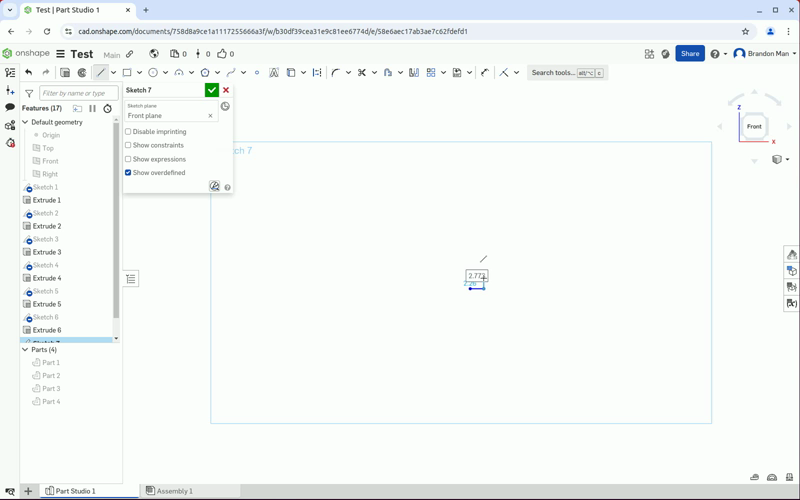
click(483, 277)
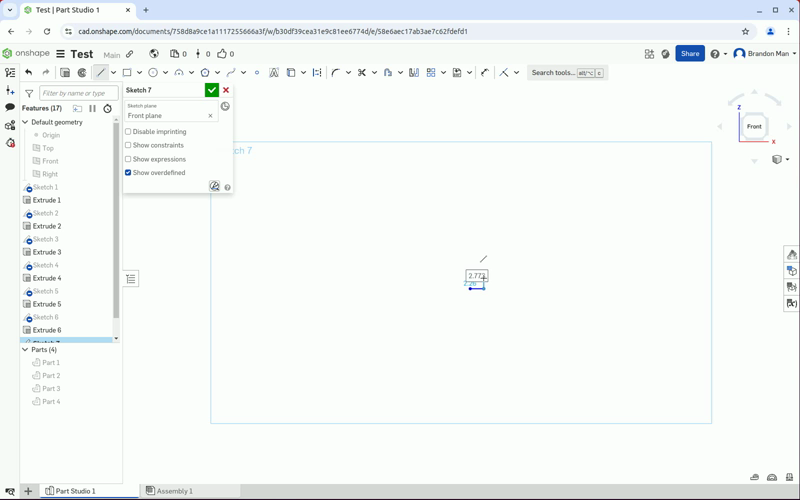
key_up(shift)
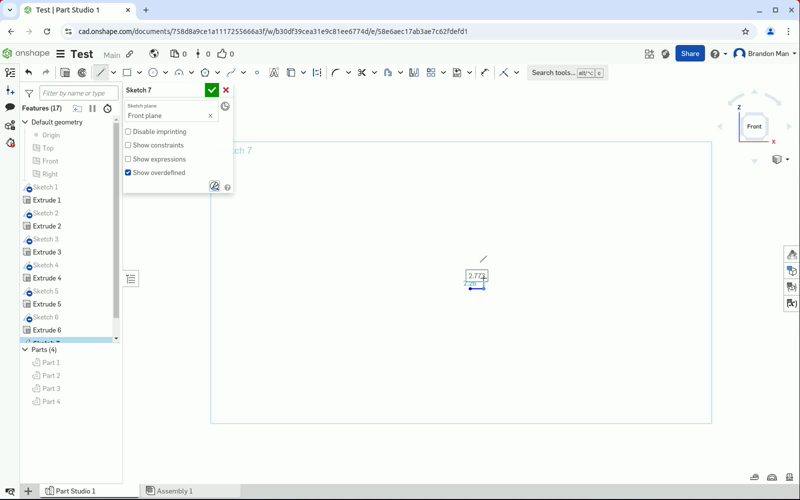
key_down(shift)
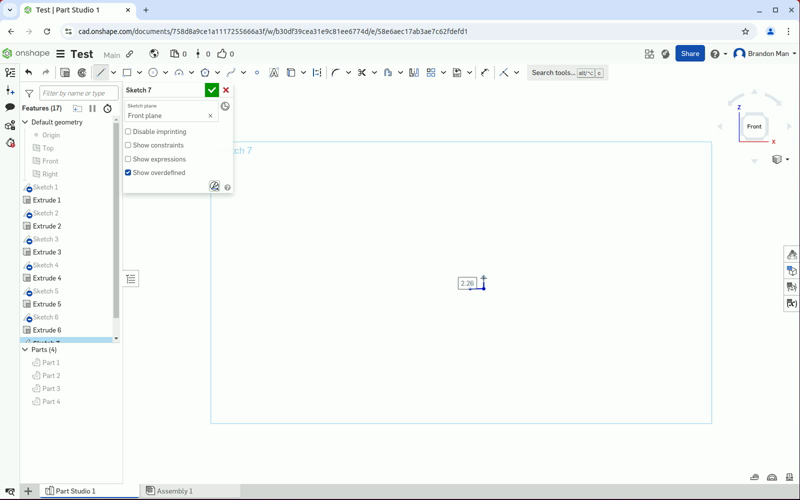
mouse_move(513, 277)
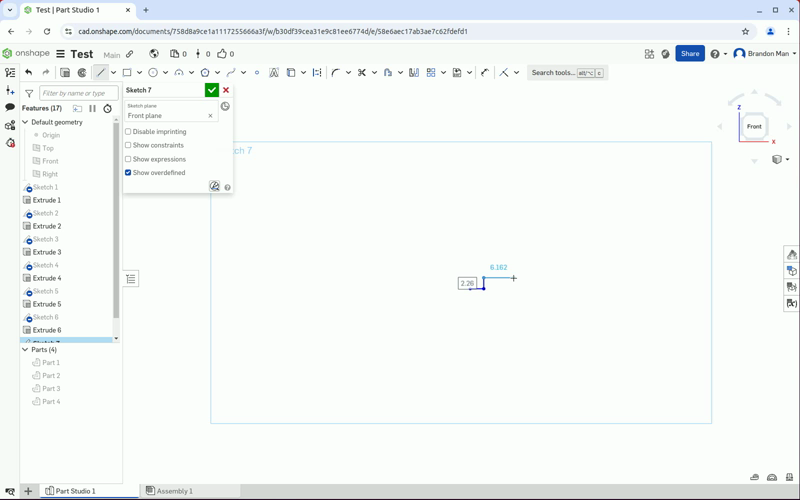
mouse_move(470, 277)
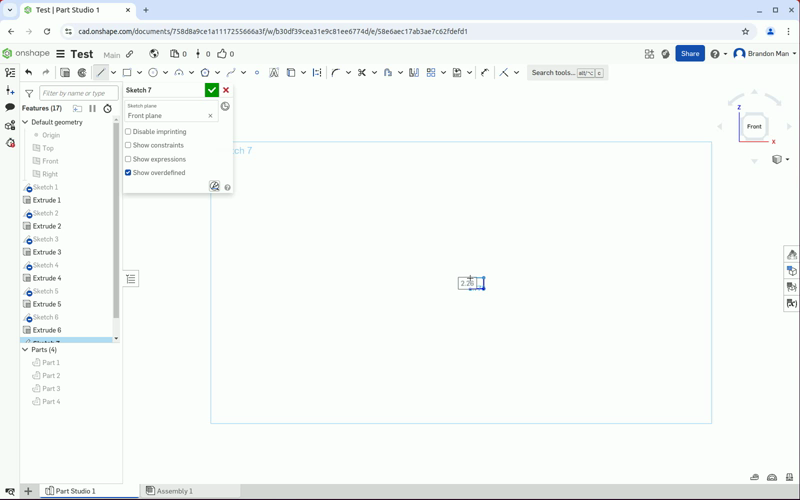
click(470, 277)
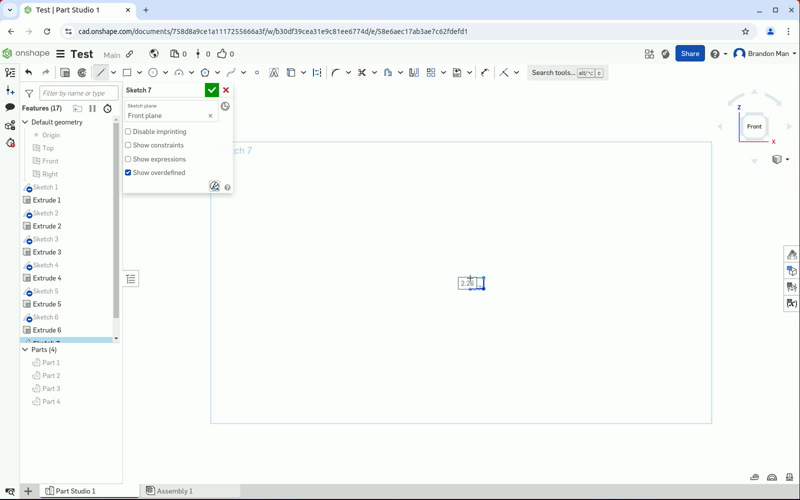
key_up(shift)
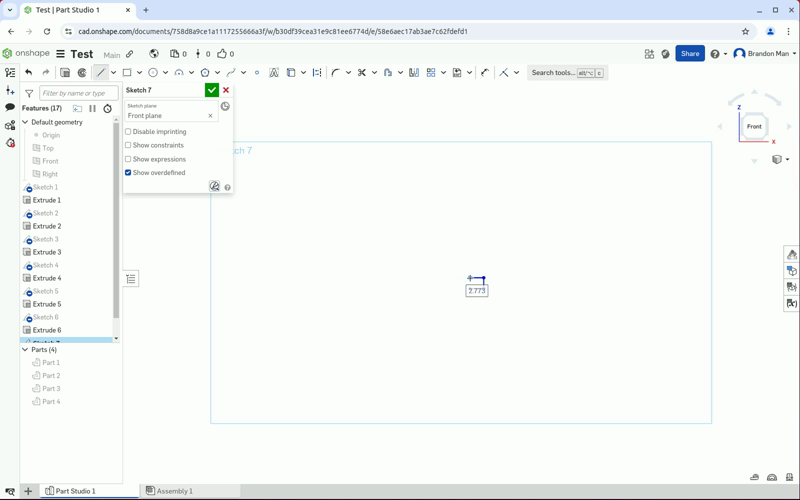
mouse_move(500, 277)
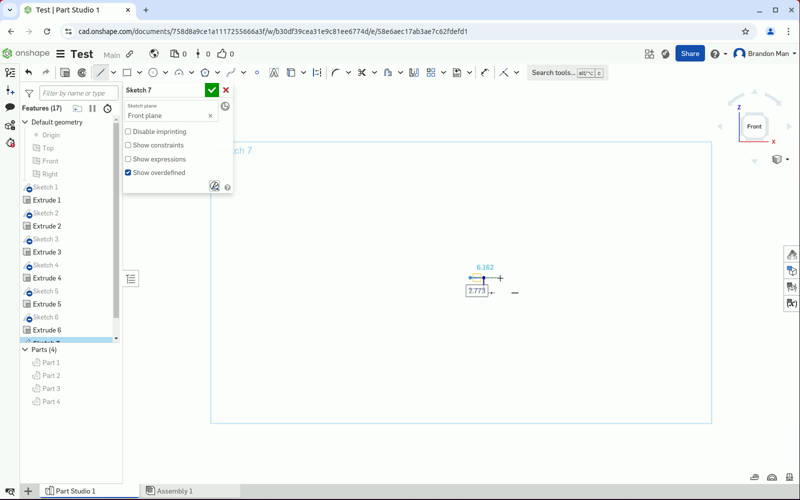
key_down(shift)
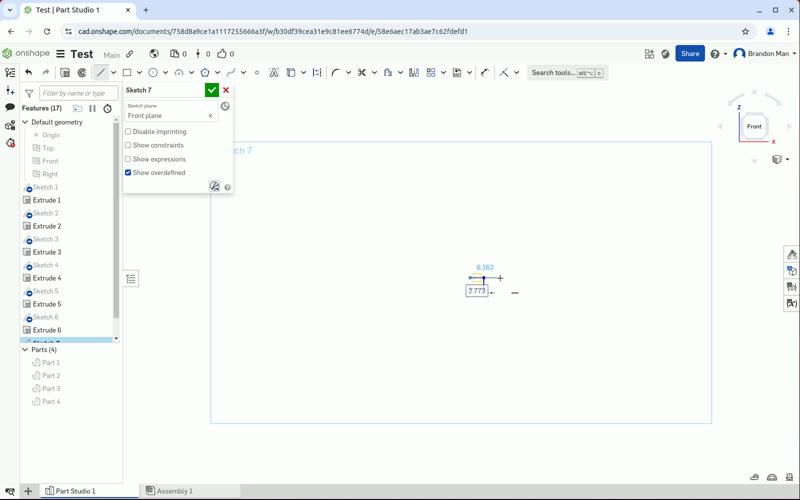
mouse_move(470, 288)
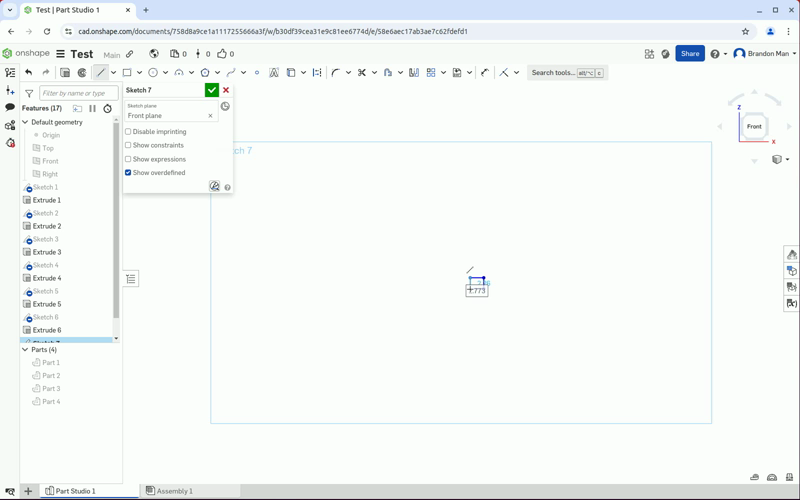
key_up(shift)
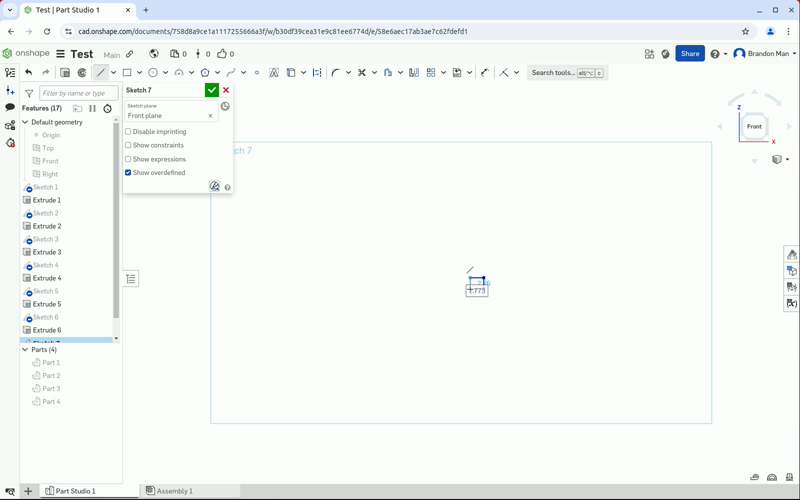
click(470, 288)
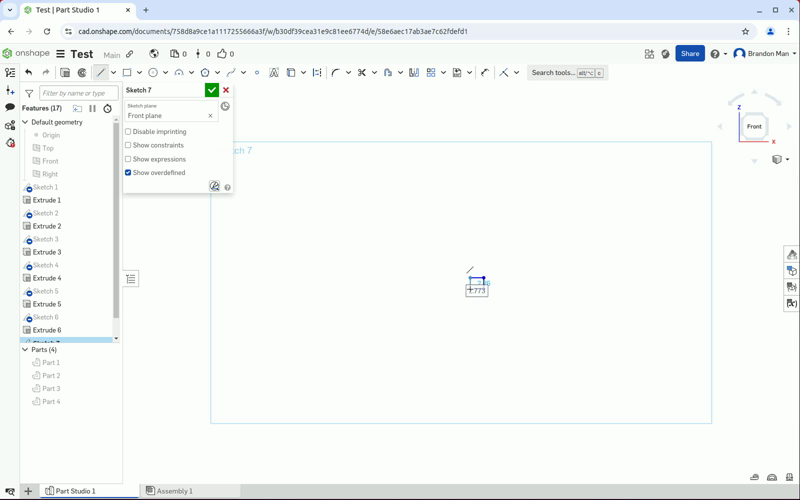
key(esc)
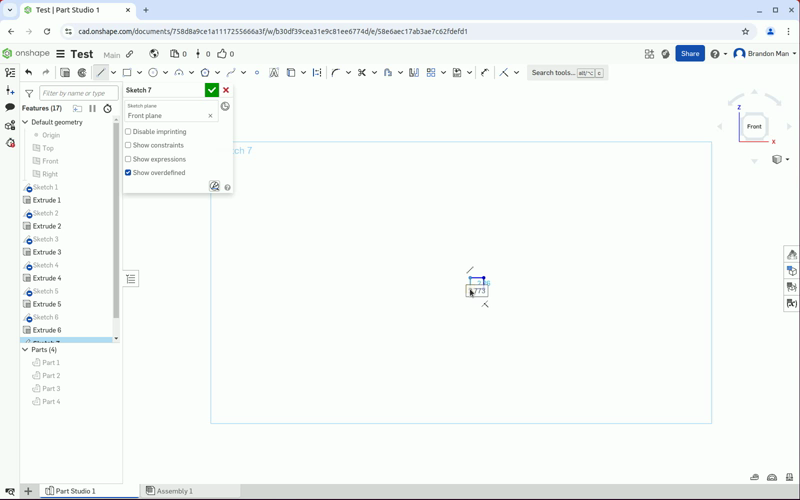
mouse_move(481, 288)
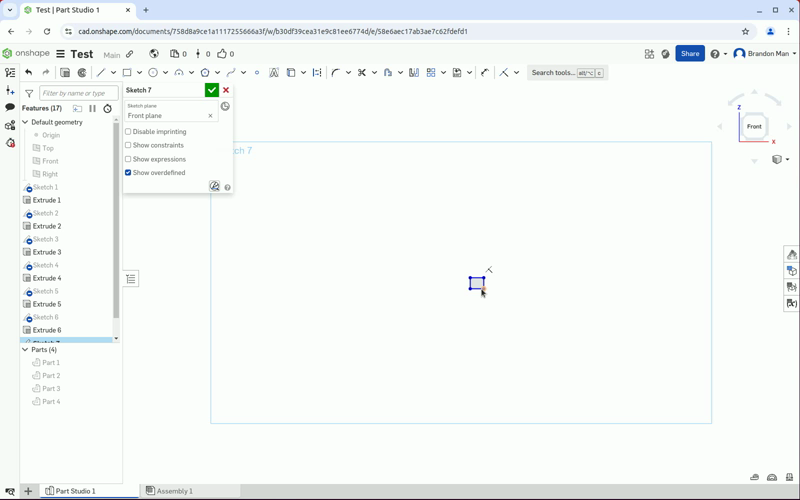
scroll(6)
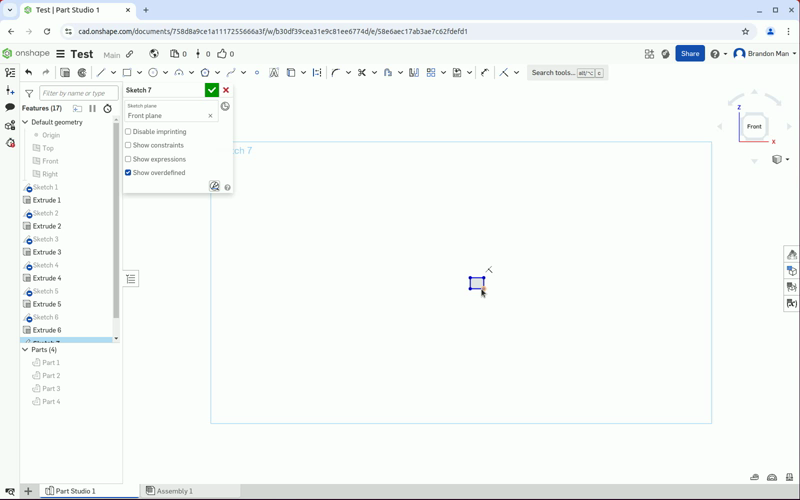
scroll(6)
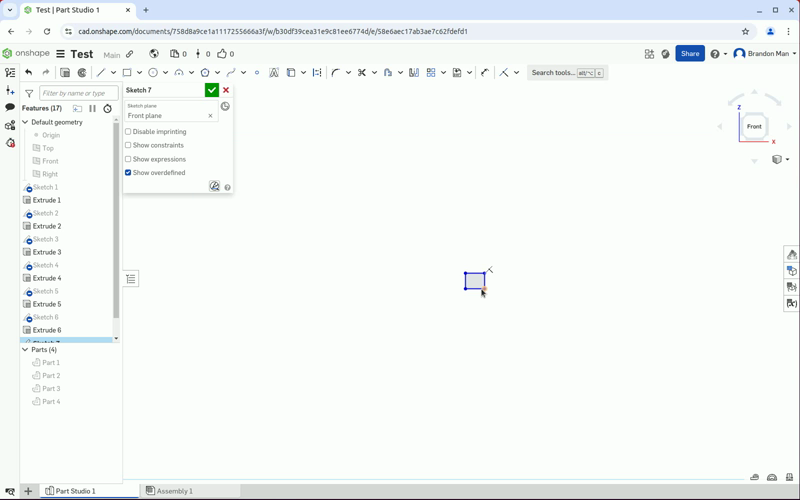
scroll(6)
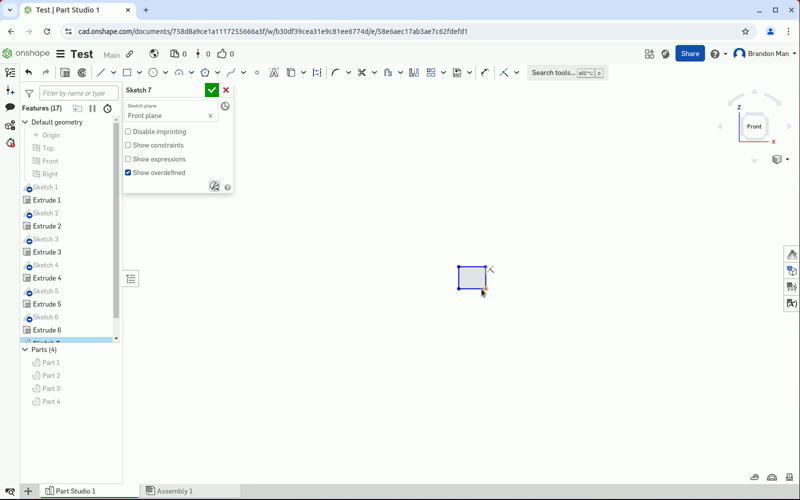
scroll(6)
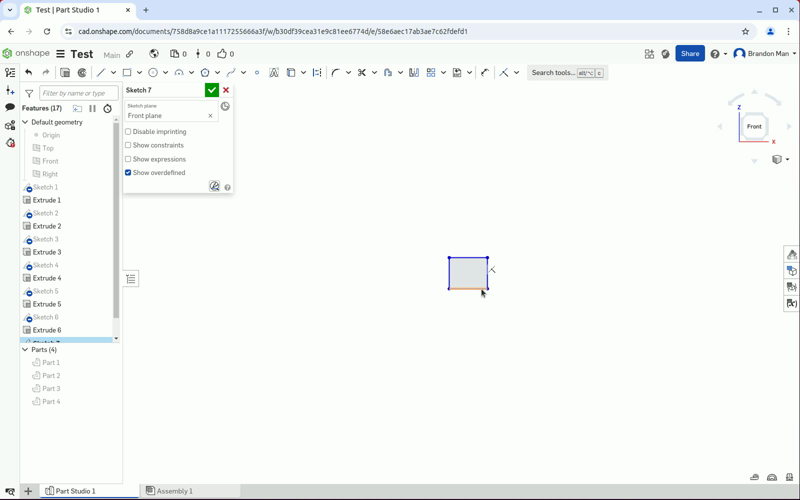
scroll(6)
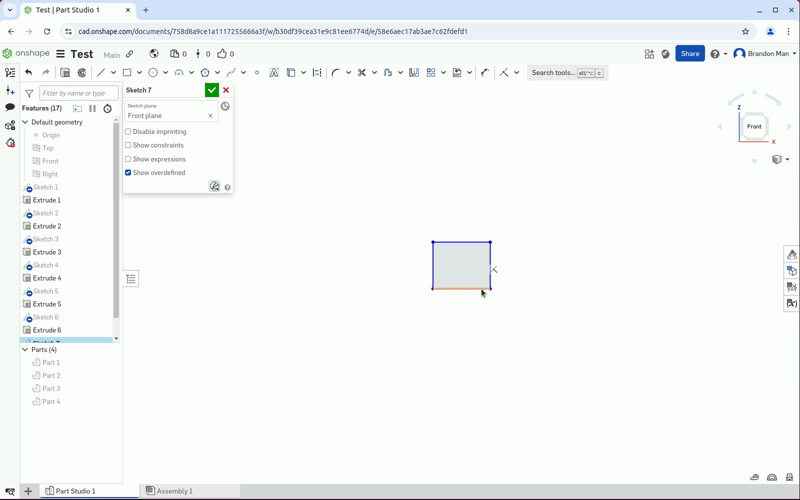
scroll(6)
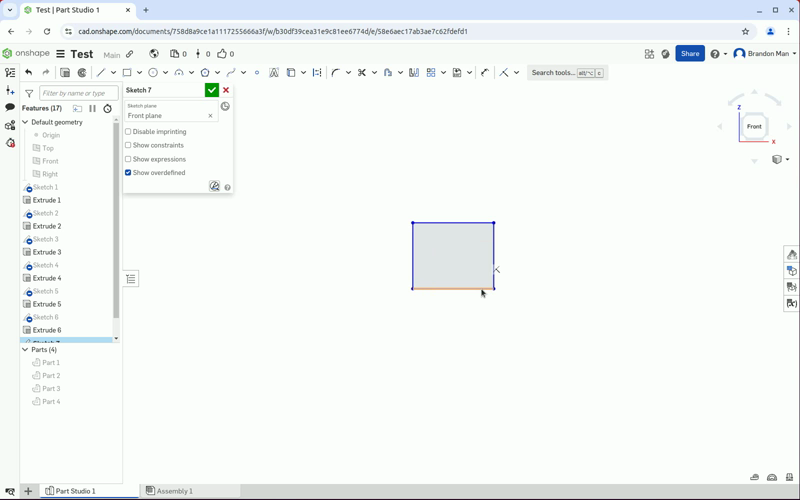
scroll(6)
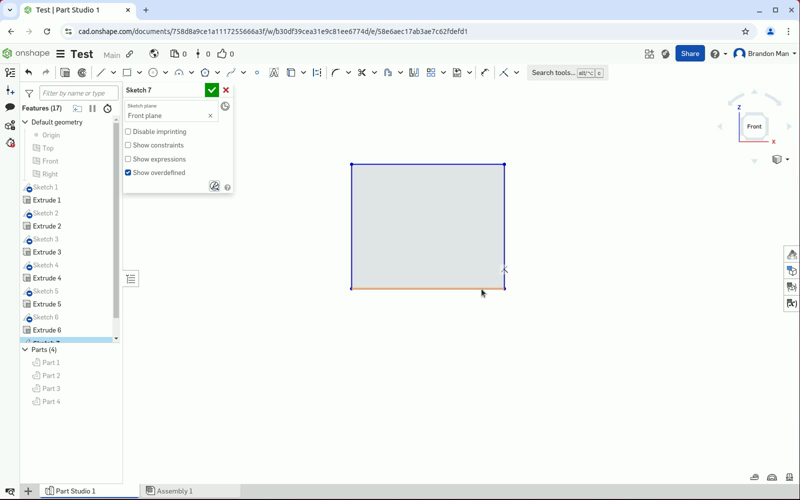
click(481, 288)
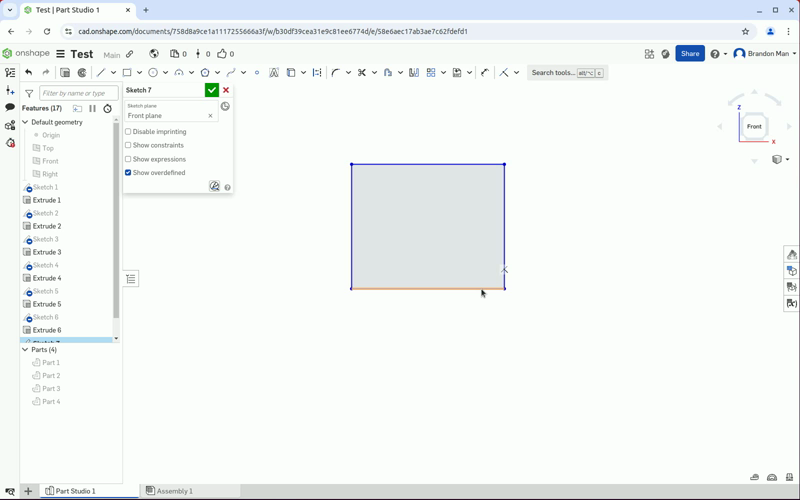
scroll(-6)
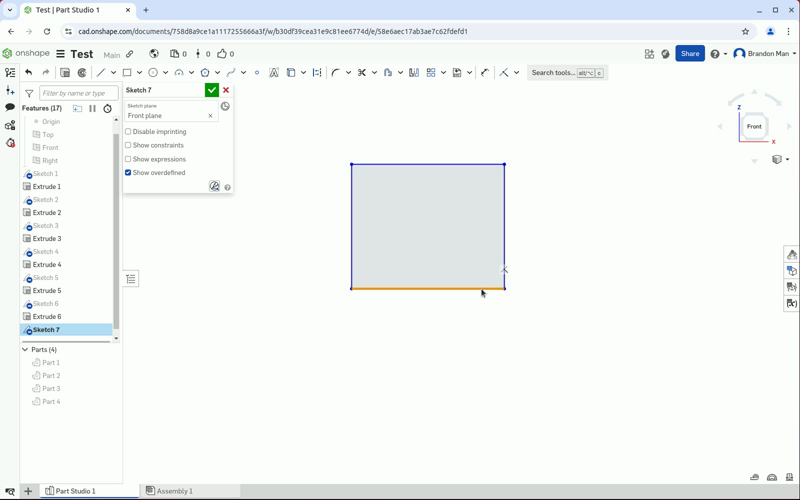
scroll(-6)
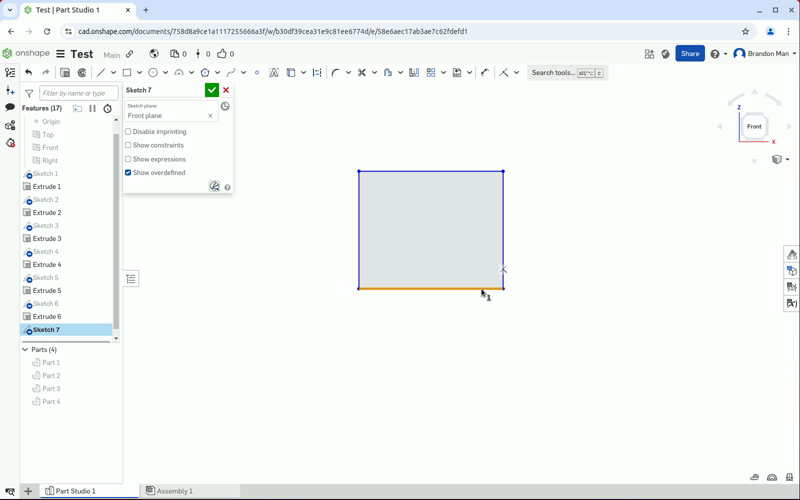
scroll(-6)
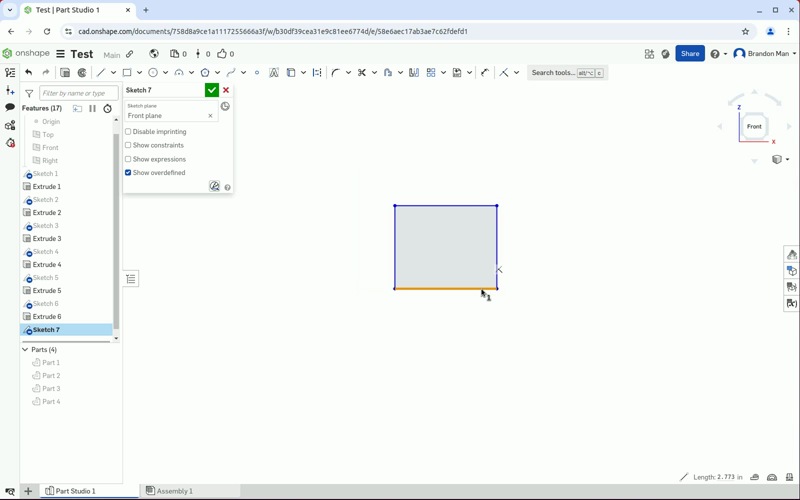
scroll(-6)
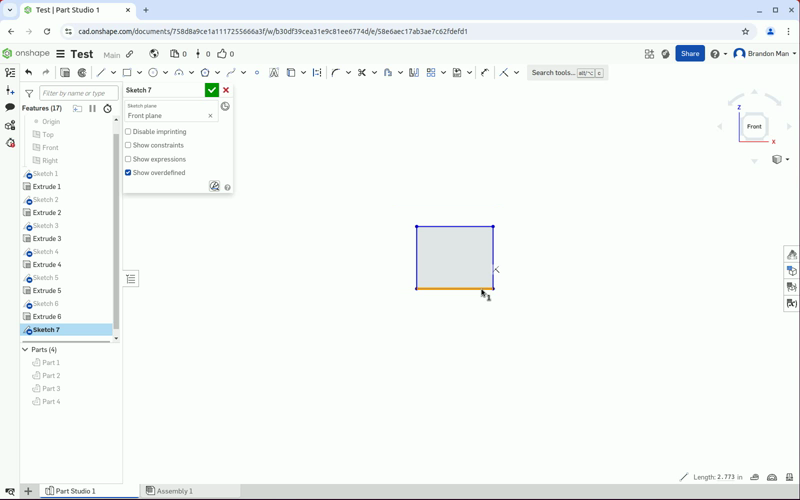
scroll(-6)
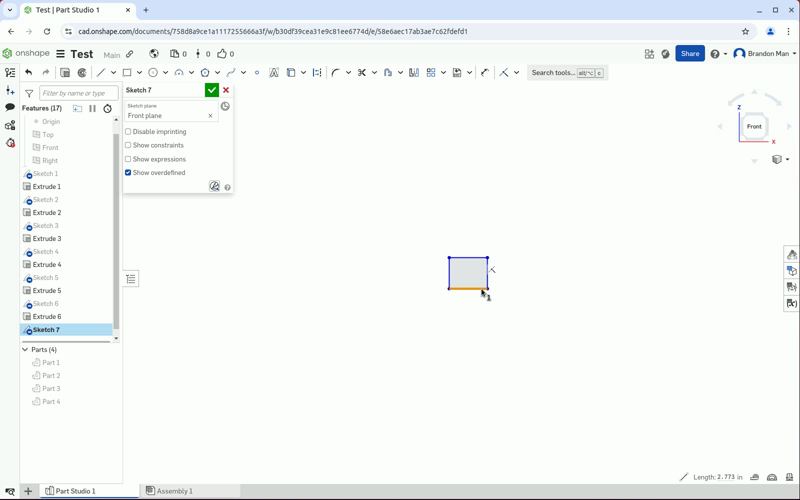
scroll(-6)
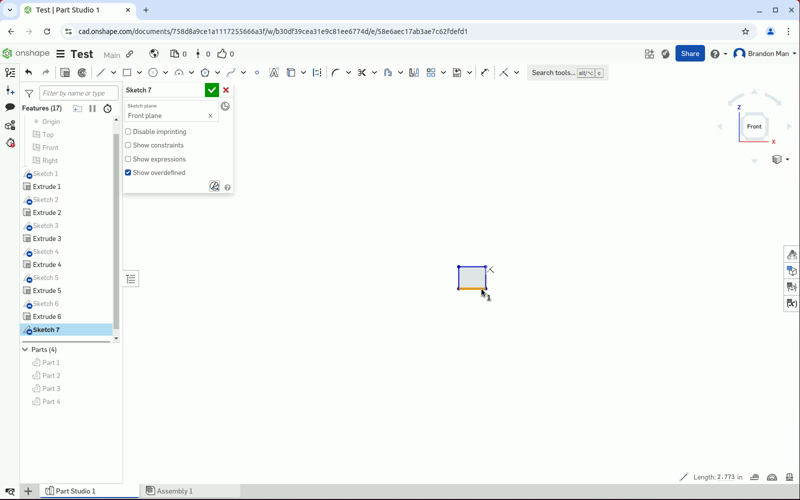
scroll(-6)
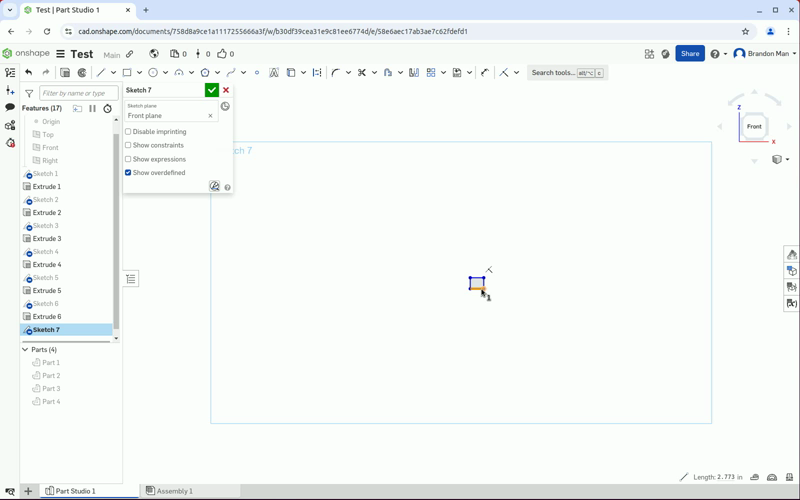
mouse_move(73, 352)
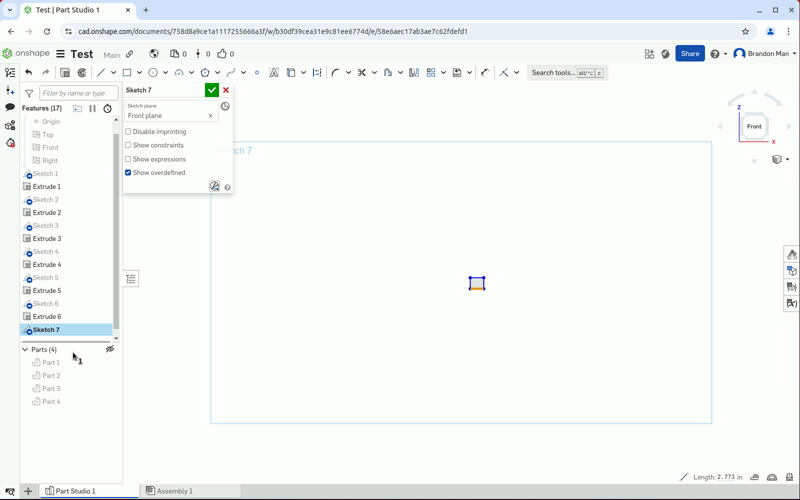
key(shift+y)
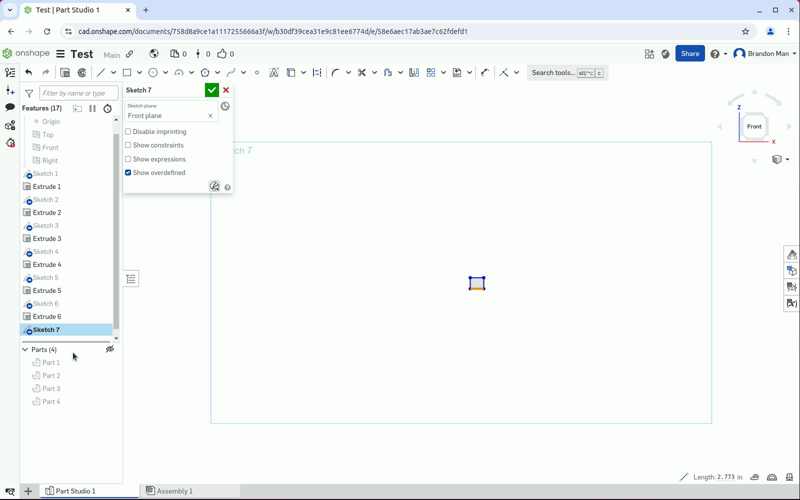
key(shift+e)
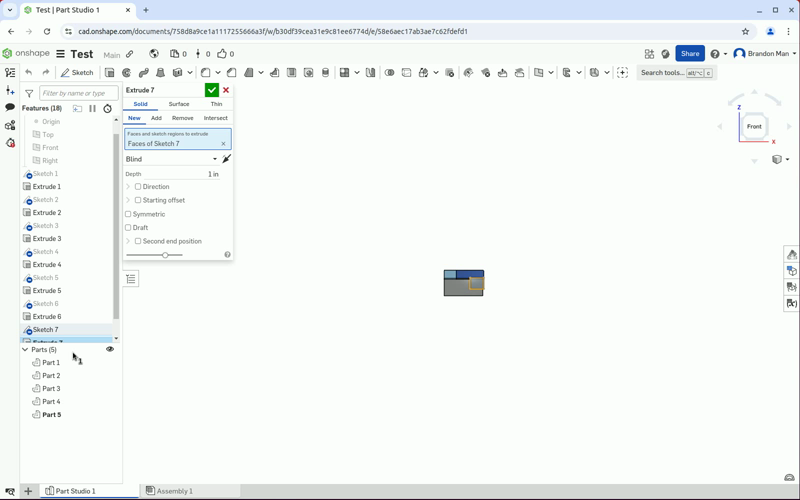
mouse_move(143, 106)
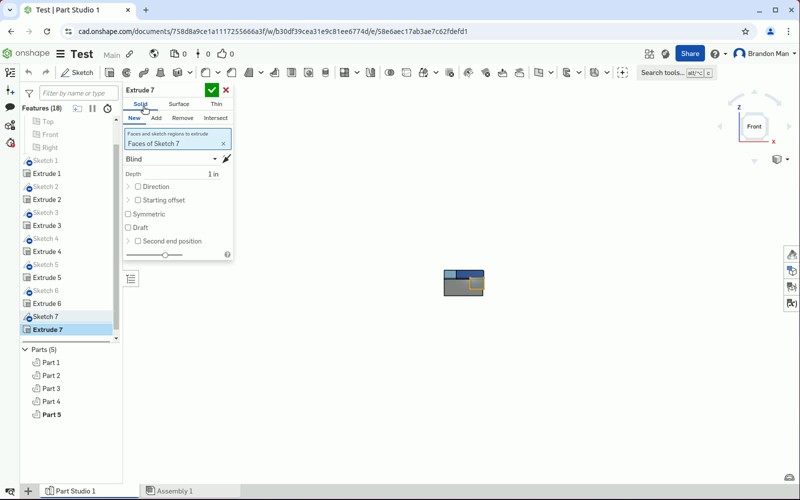
click(143, 106)
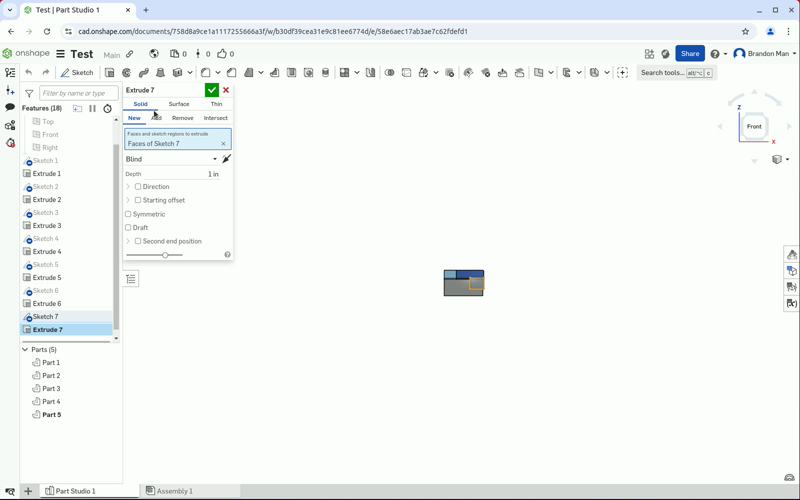
mouse_move(186, 120)
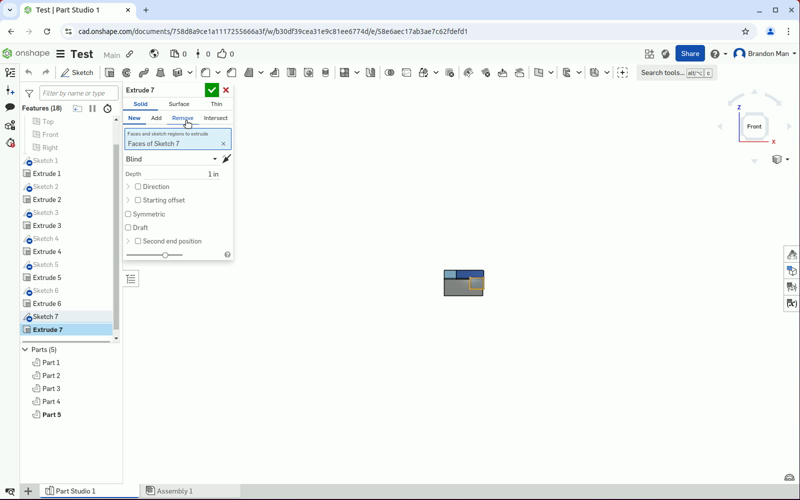
click(186, 120)
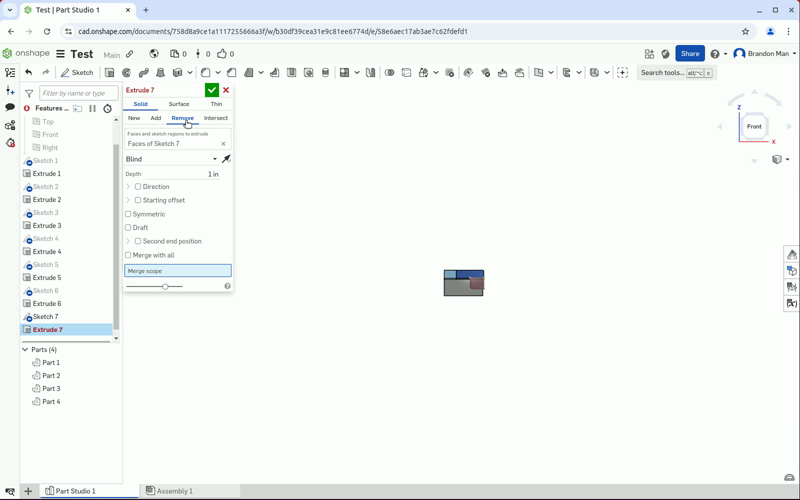
key(tab, 4)
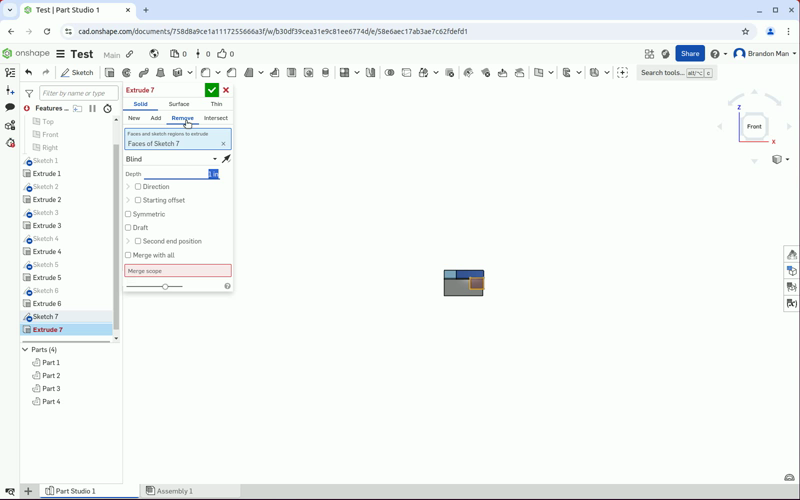
text(18.294)
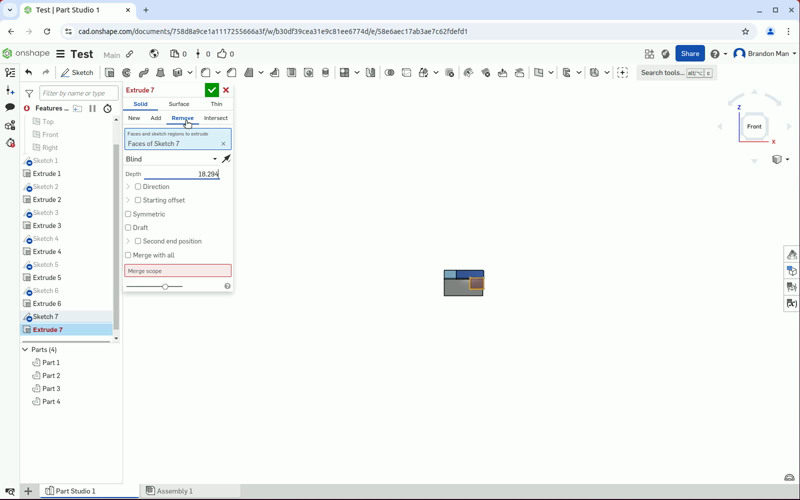
key(tab, 6)
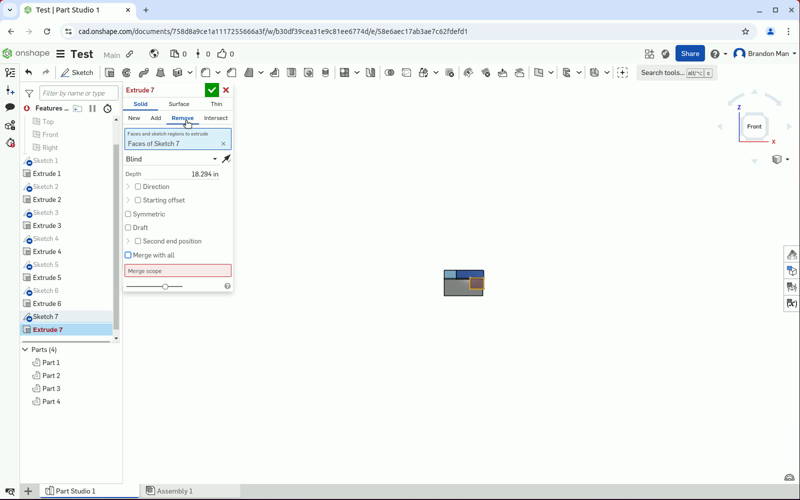
key(space)
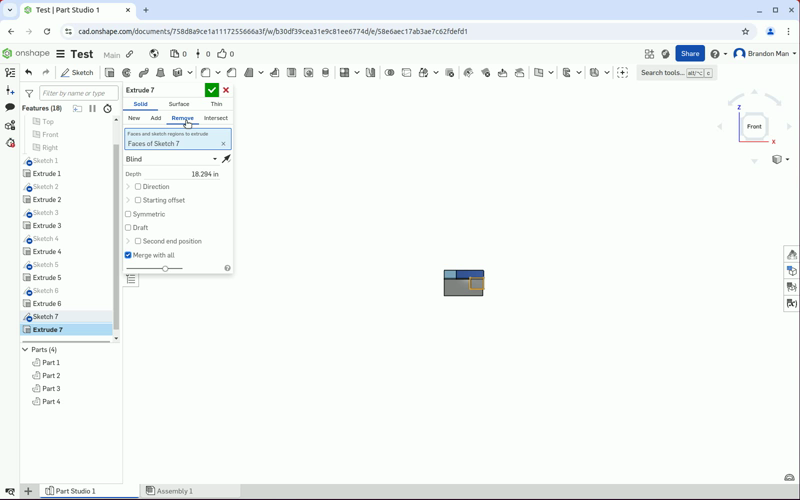
key(enter)
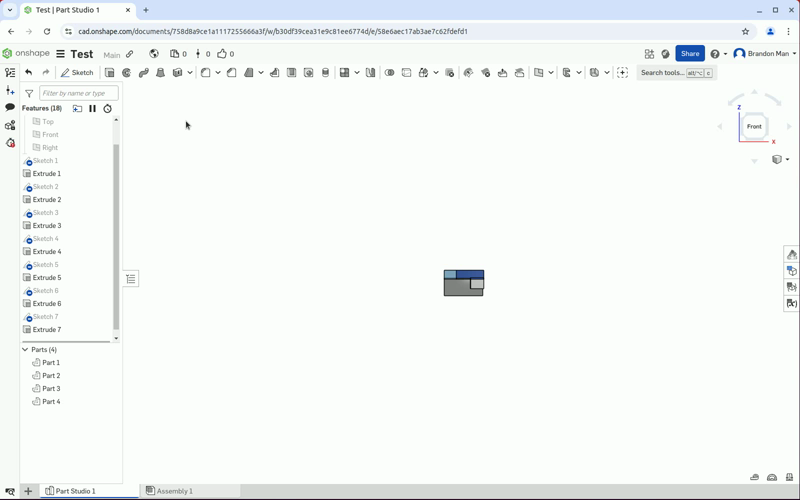
key(shift+h)
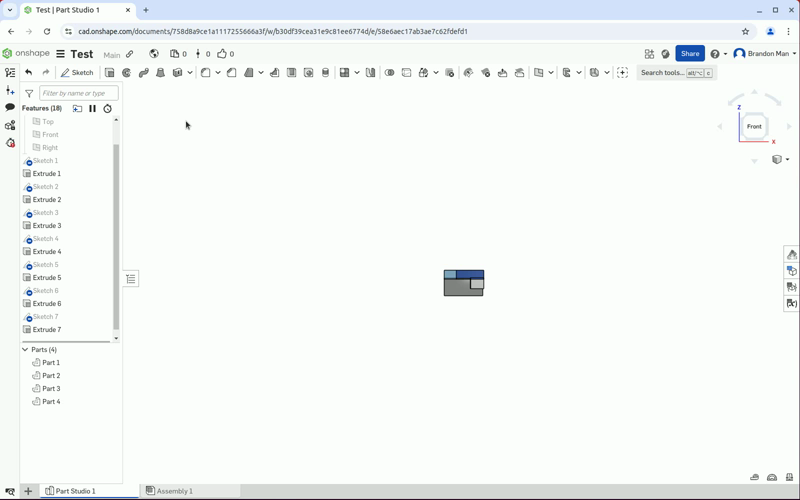
key(shift+h)
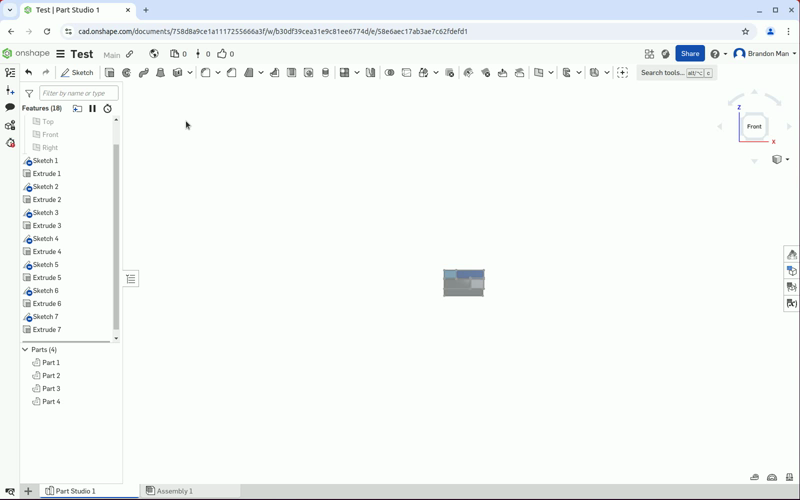
key(shift+7)
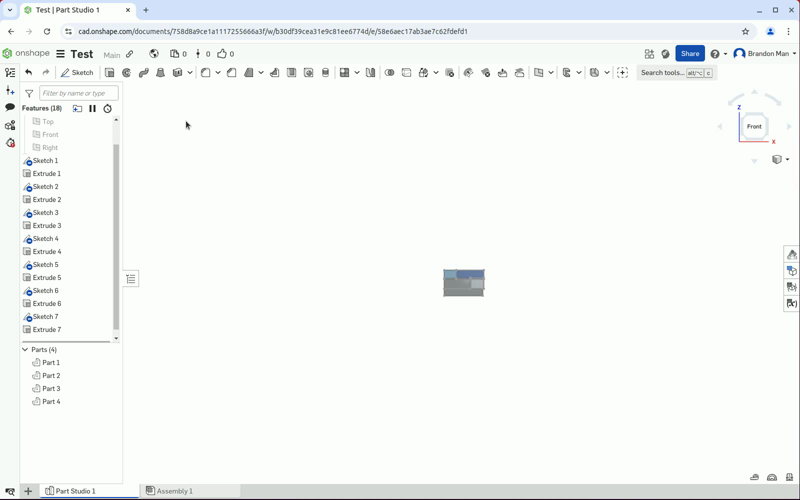
key(left, 2)
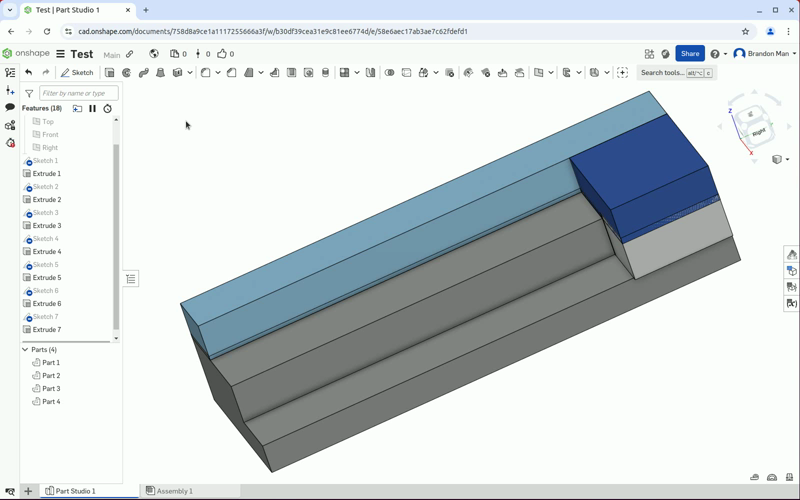
key(down, 2)
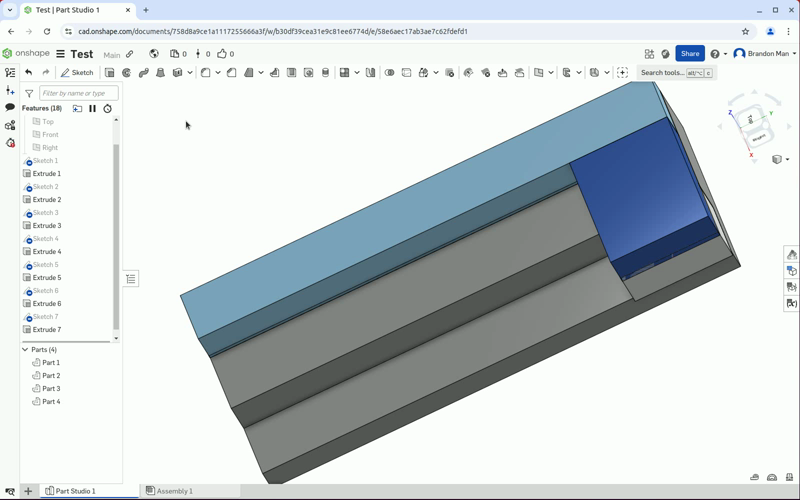
key(up, 2)
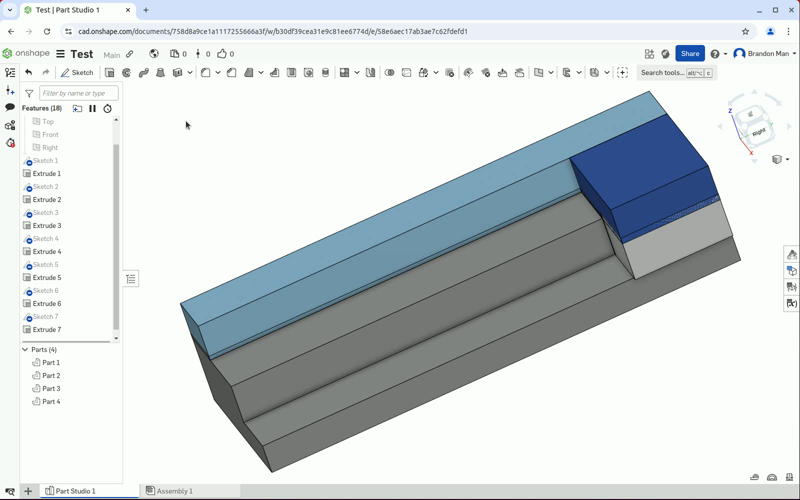
key(right, 2)
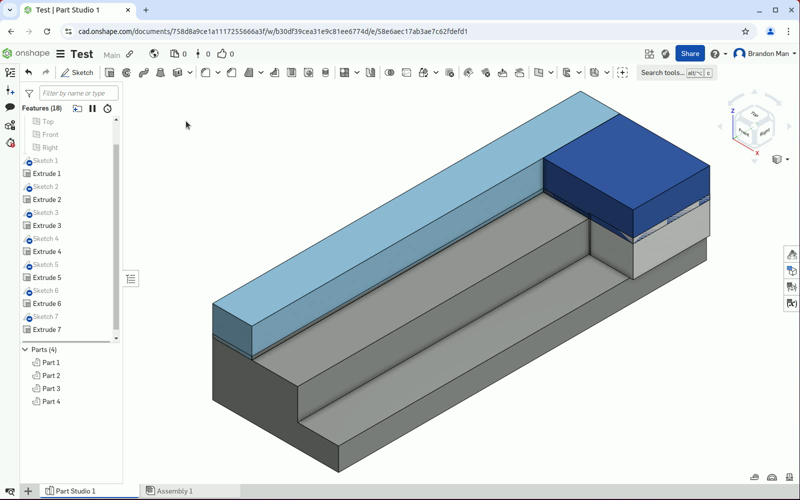
mouse_move(69, 163)
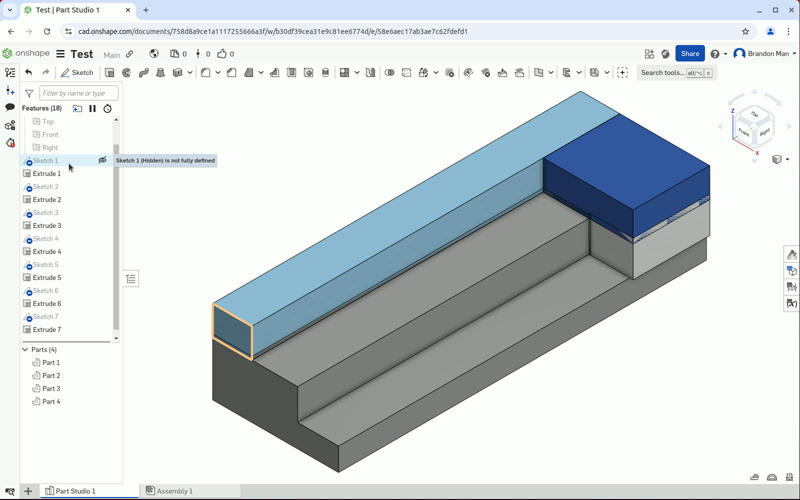
click(69, 163)